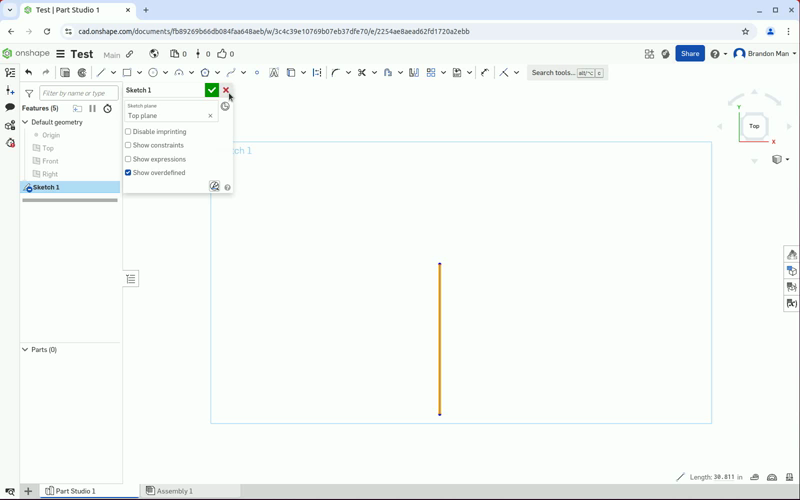
key(shift+h)
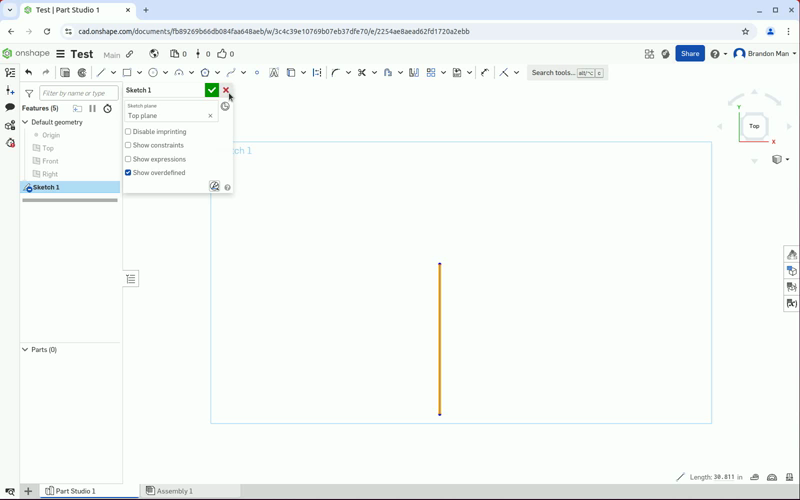
key(shift+s)
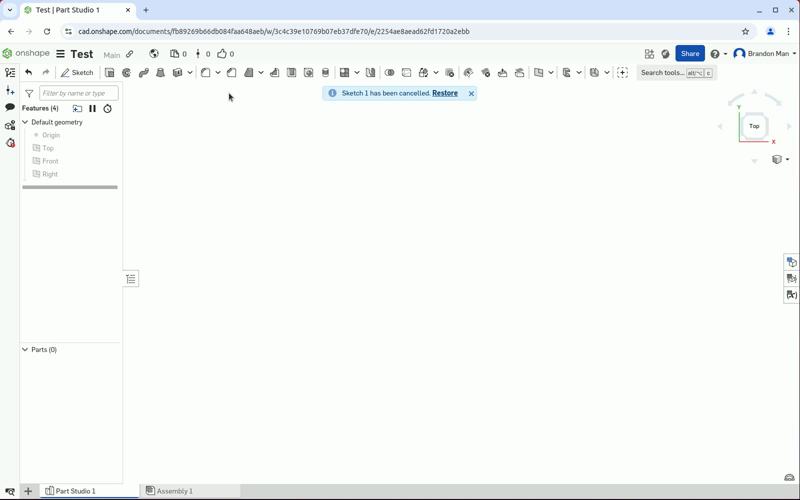
mouse_move(73, 150)
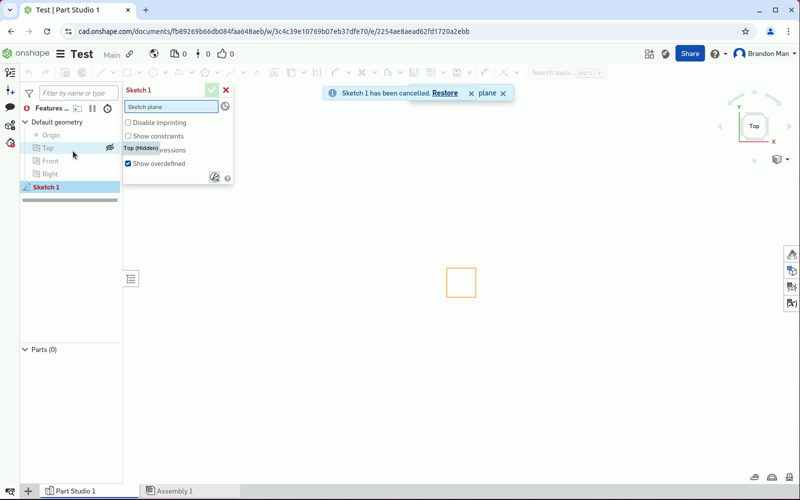
click(73, 150)
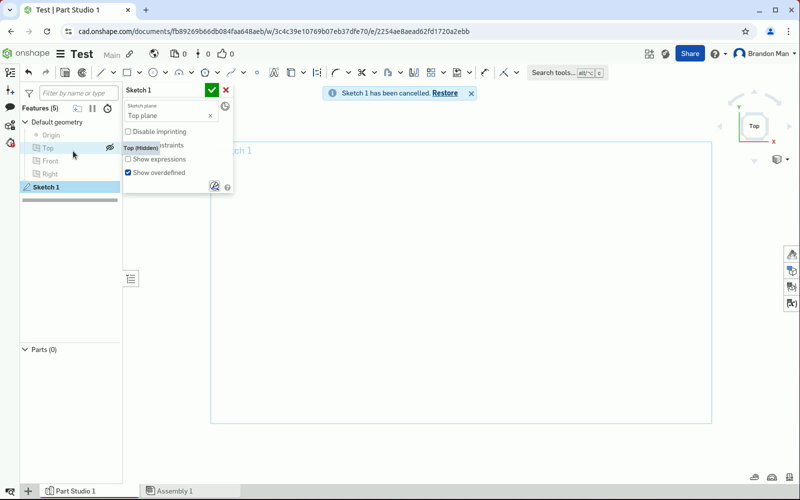
mouse_move(73, 352)
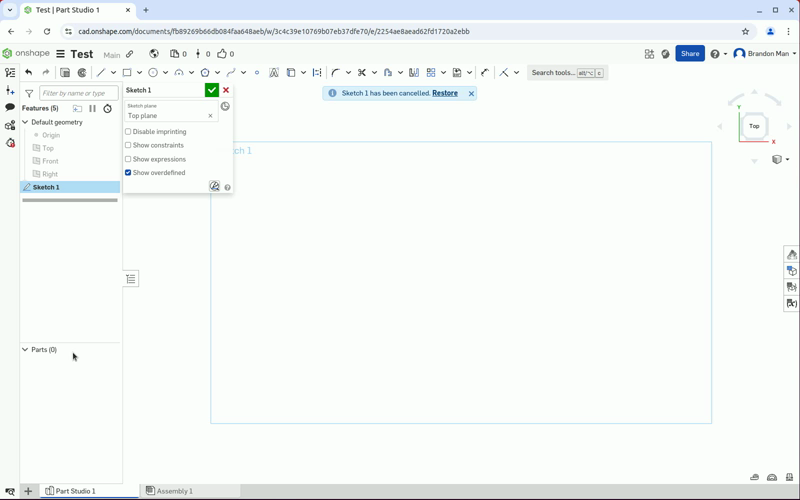
key(y)
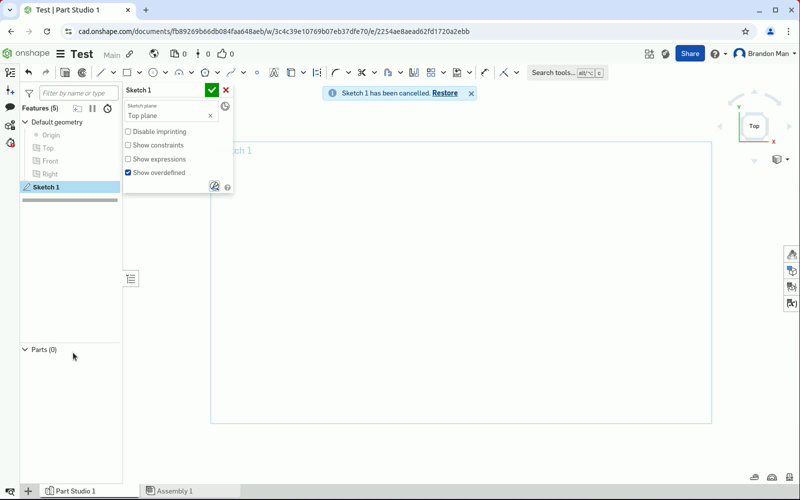
key(l)
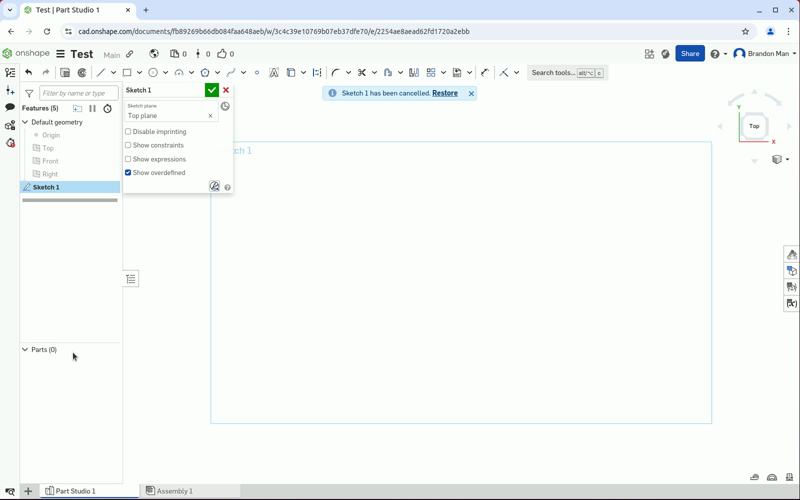
key_down(shift)
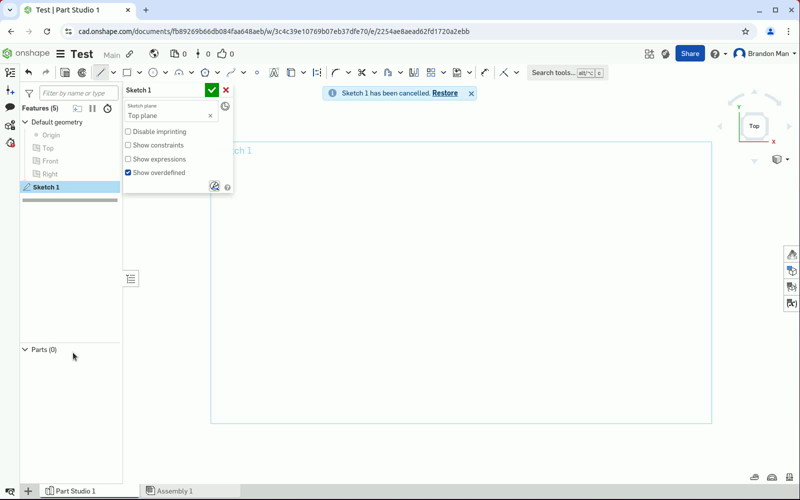
mouse_move(413, 329)
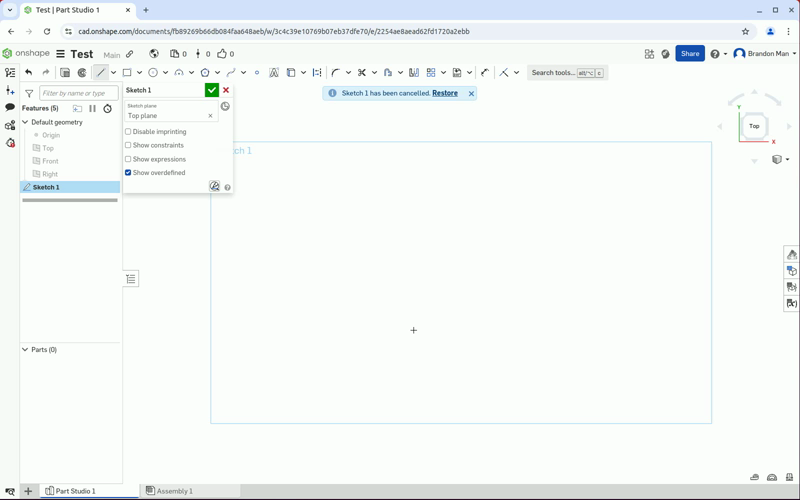
click(413, 329)
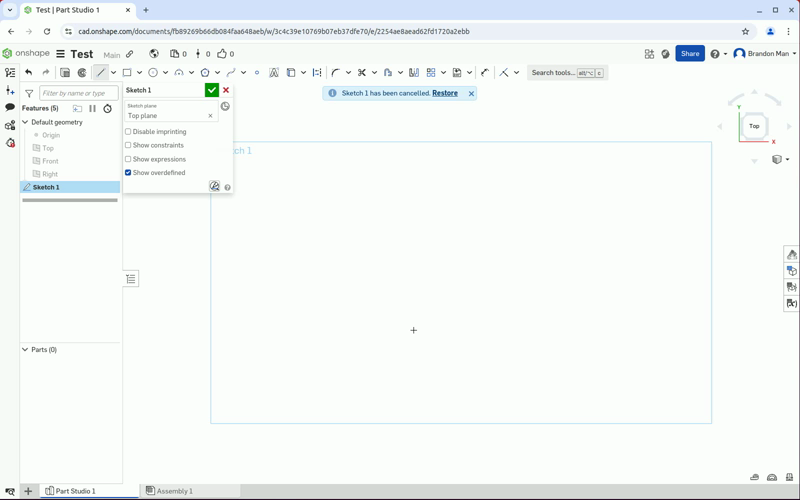
key_up(shift)
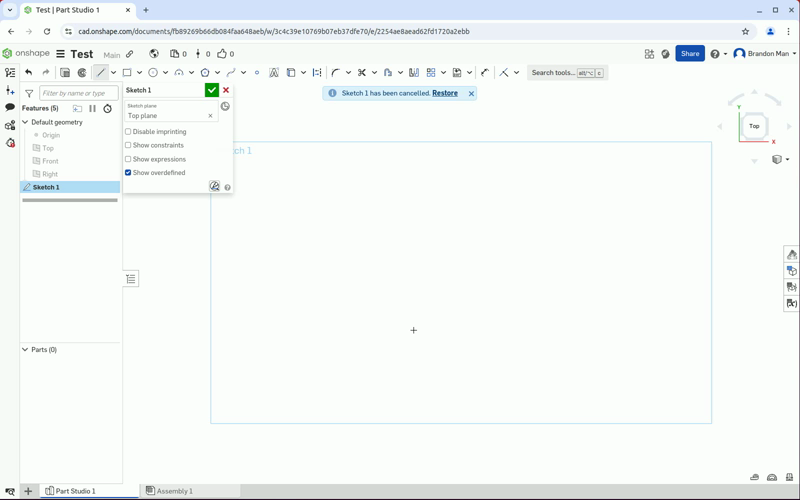
key_down(shift)
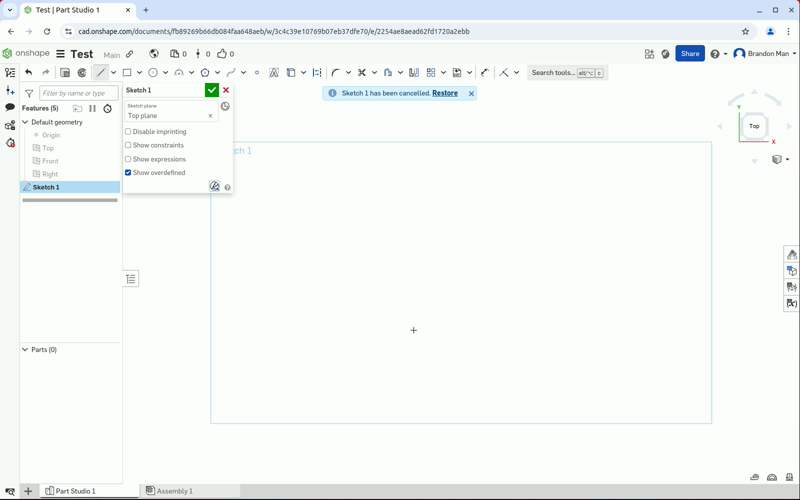
mouse_move(507, 329)
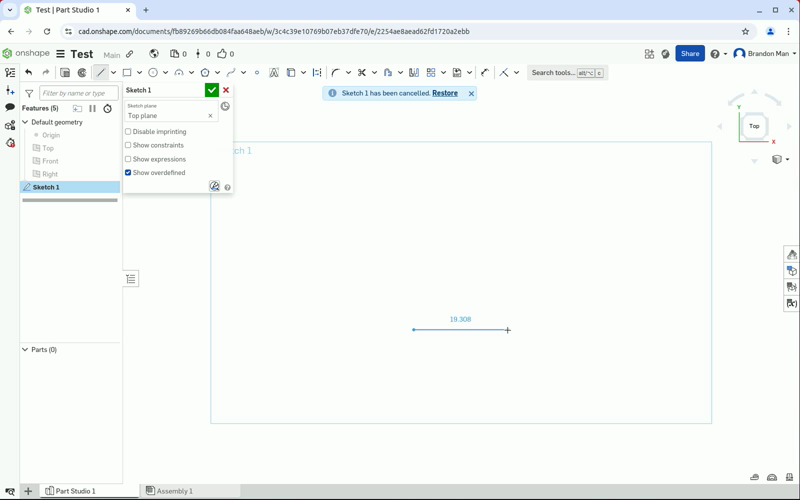
click(507, 329)
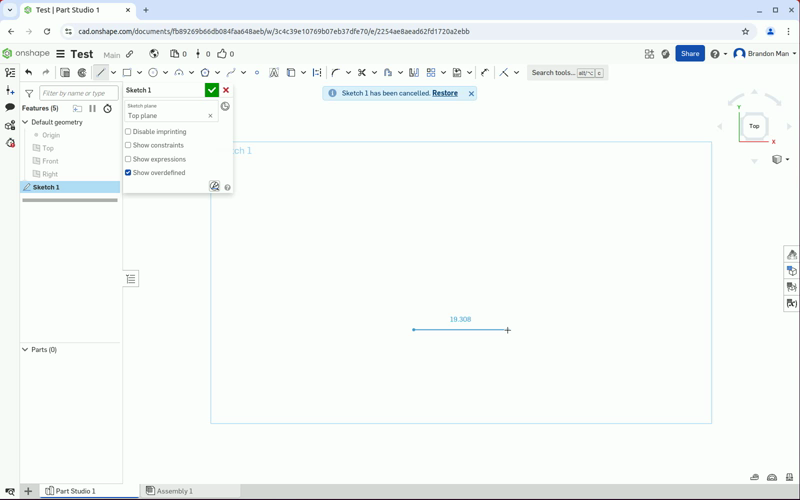
key_up(shift)
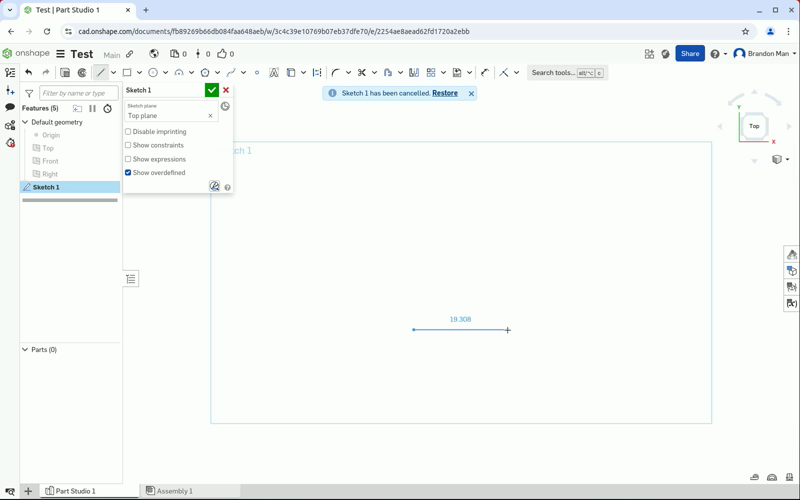
key_down(shift)
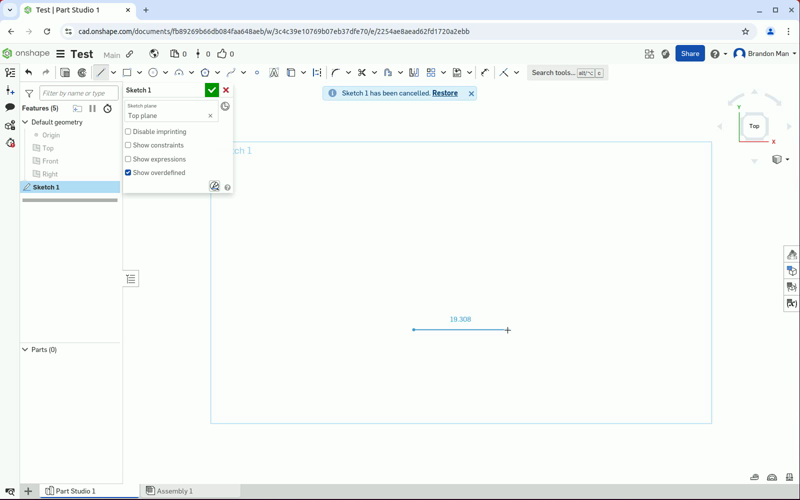
mouse_move(507, 235)
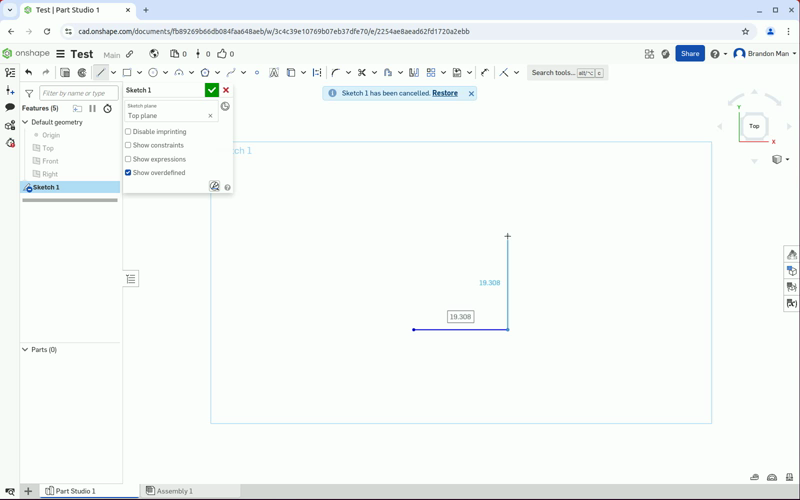
click(507, 235)
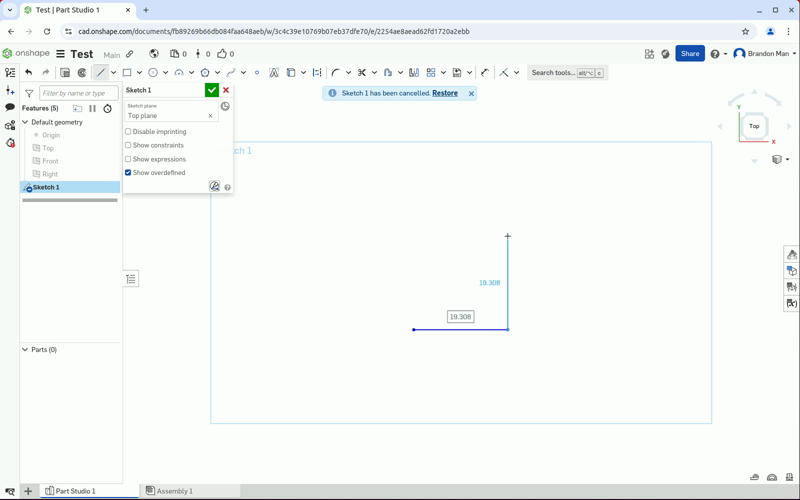
key_up(shift)
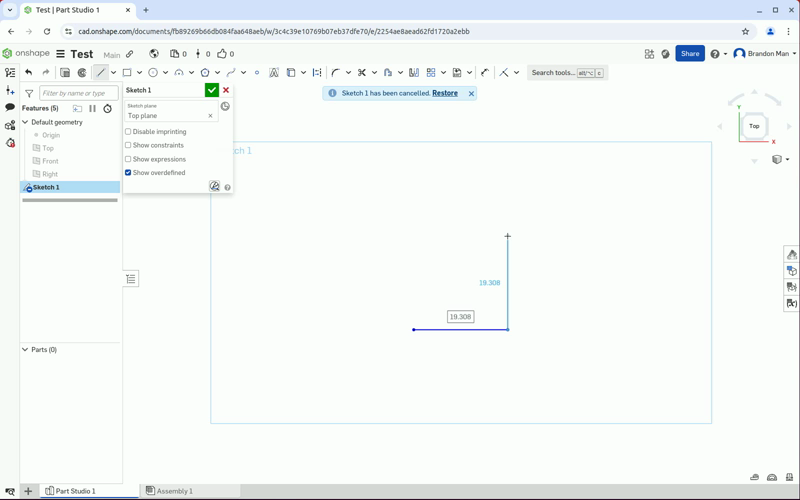
key_down(shift)
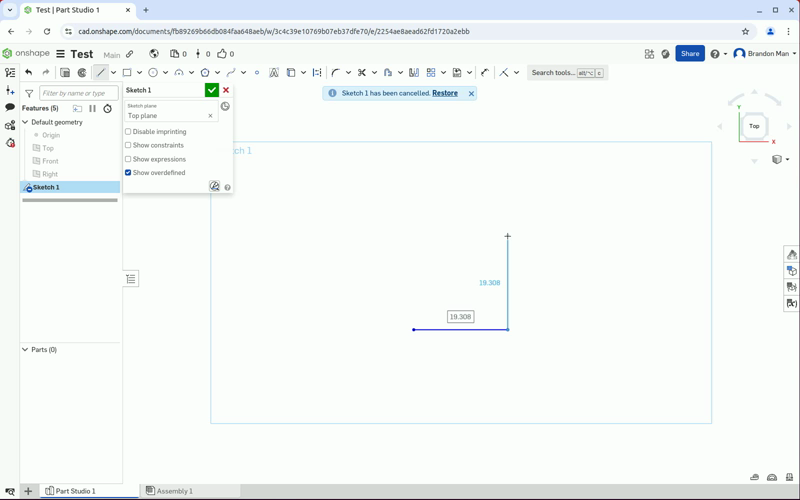
mouse_move(413, 235)
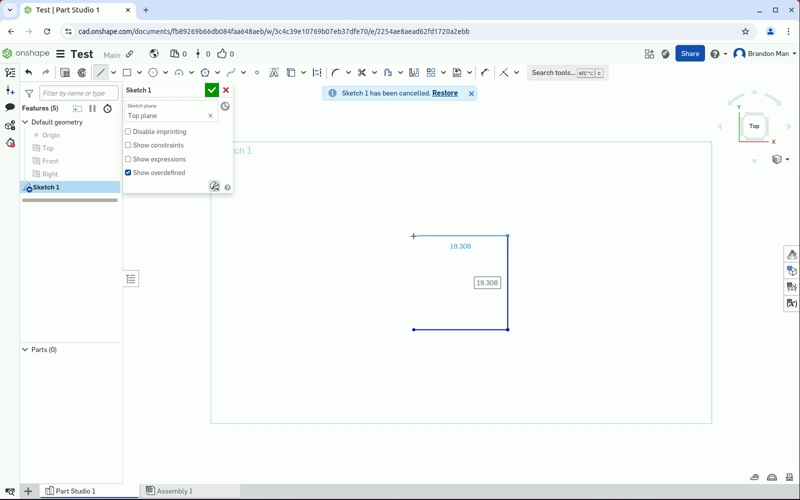
click(413, 235)
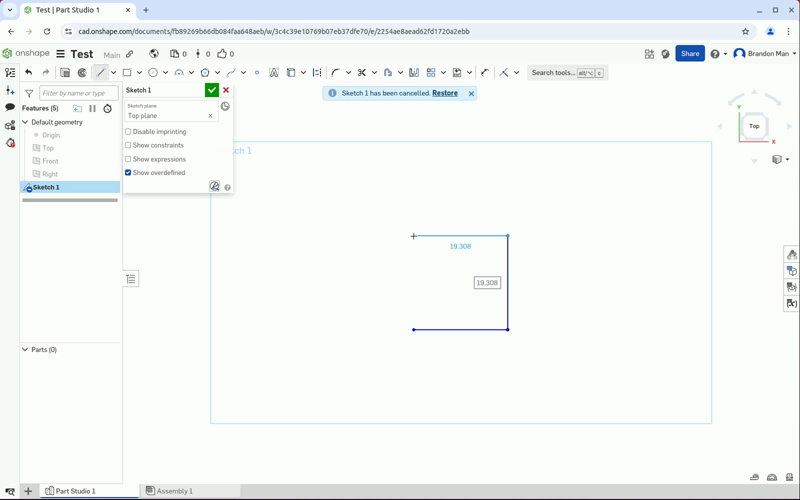
key_up(shift)
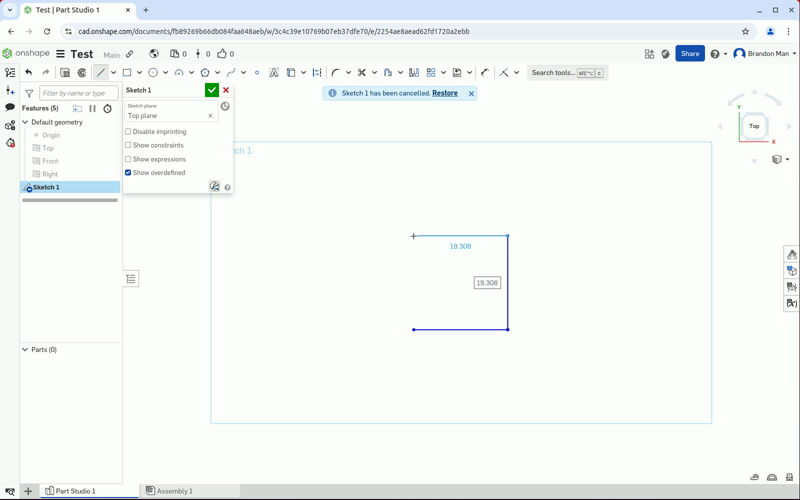
key_down(shift)
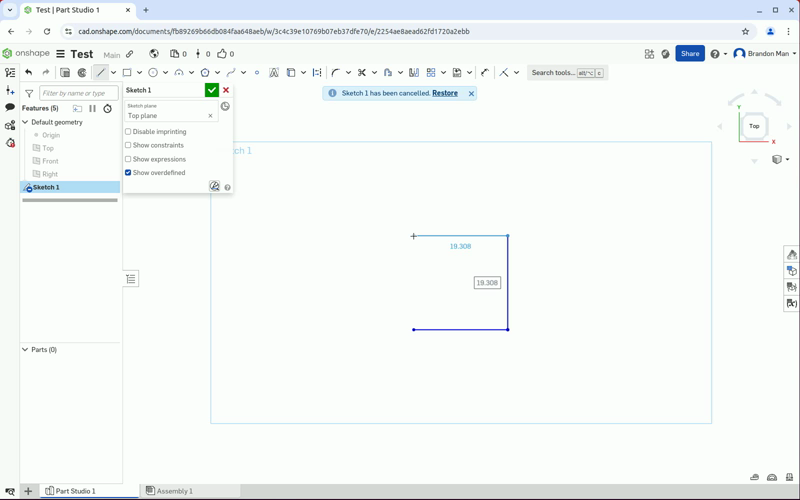
mouse_move(413, 329)
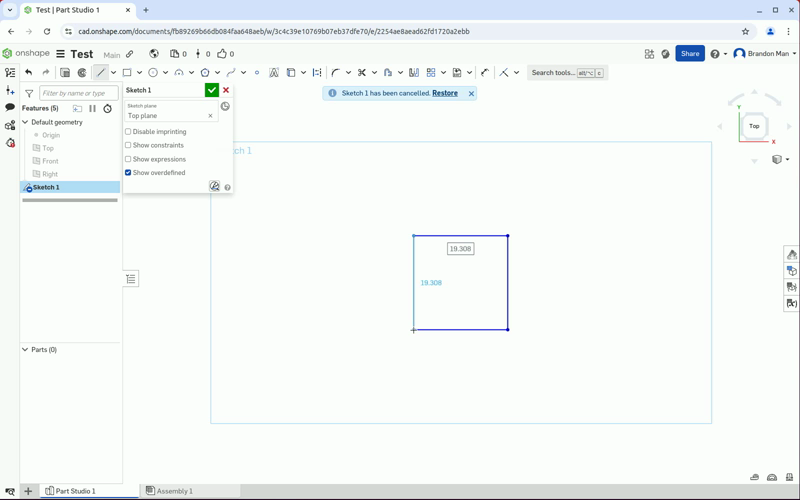
key_up(shift)
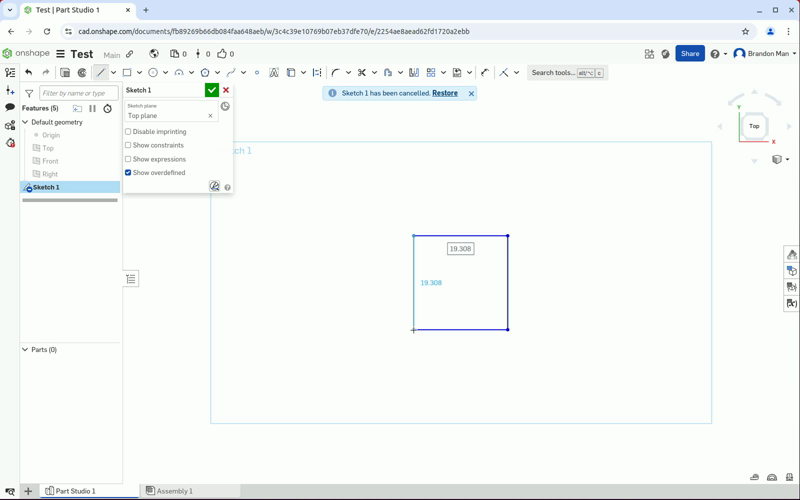
click(413, 329)
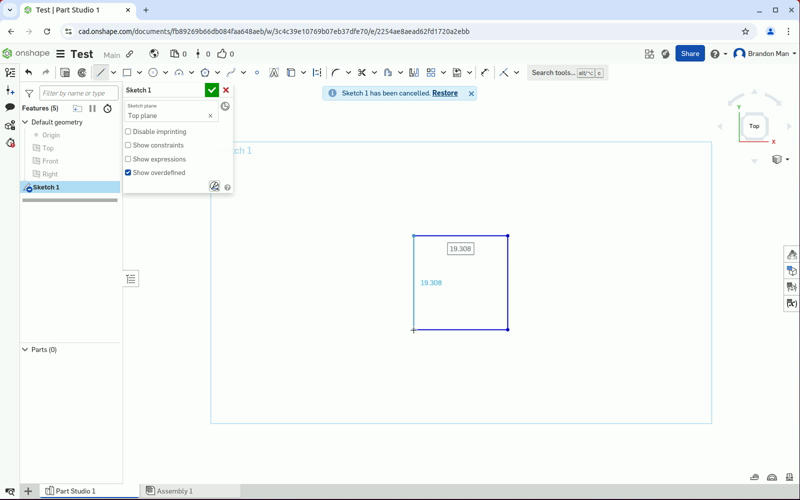
key(esc)
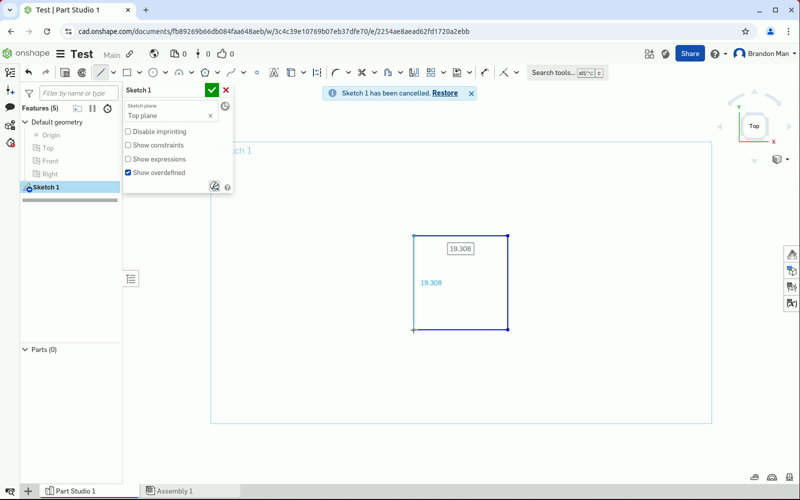
mouse_move(494, 280)
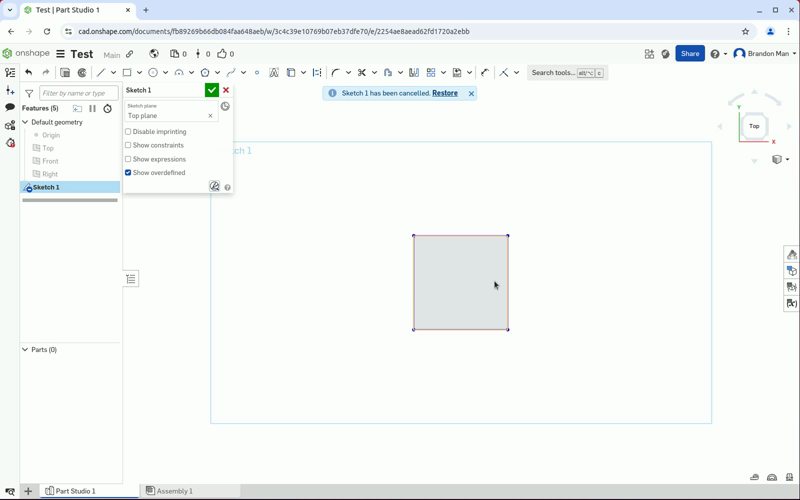
click(494, 280)
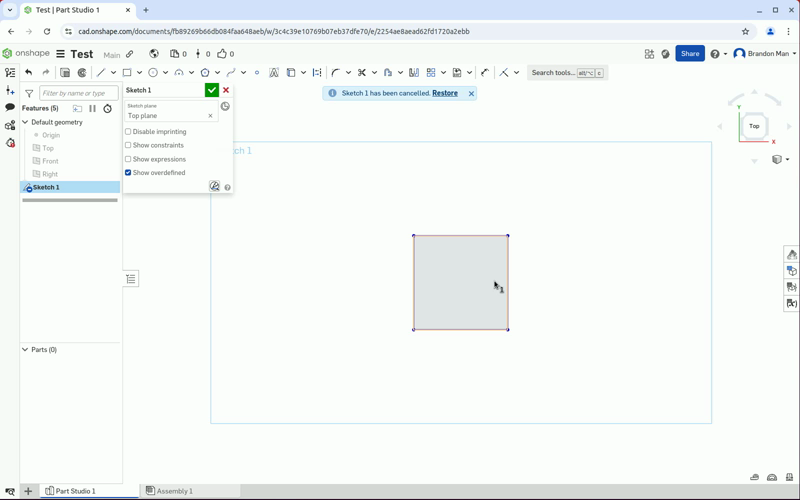
mouse_move(73, 352)
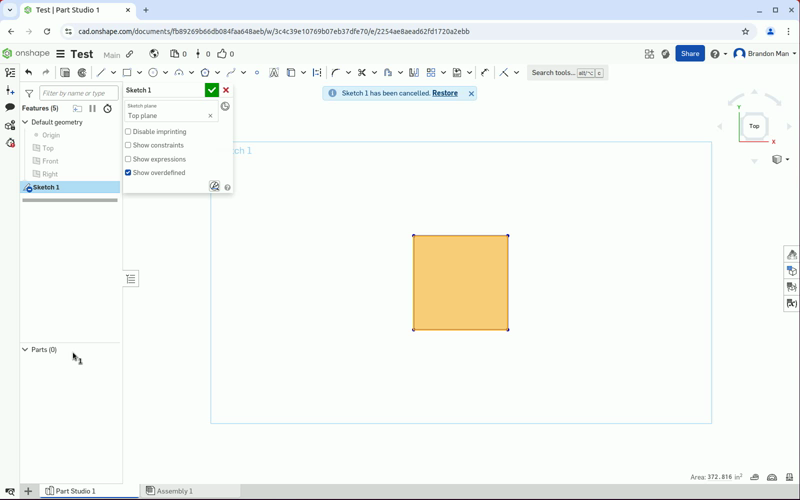
key(shift+y)
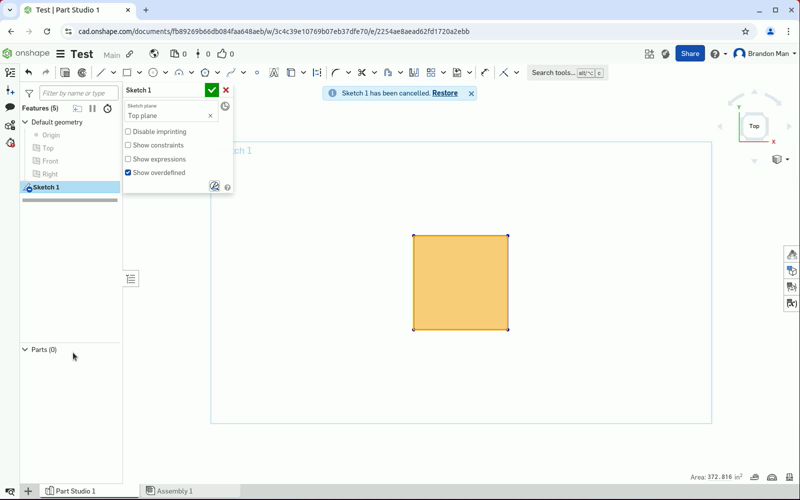
key(shift+e)
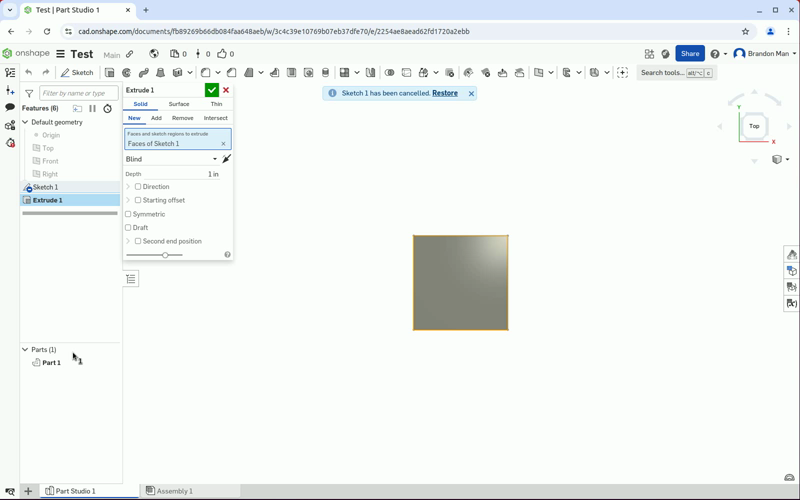
mouse_move(143, 106)
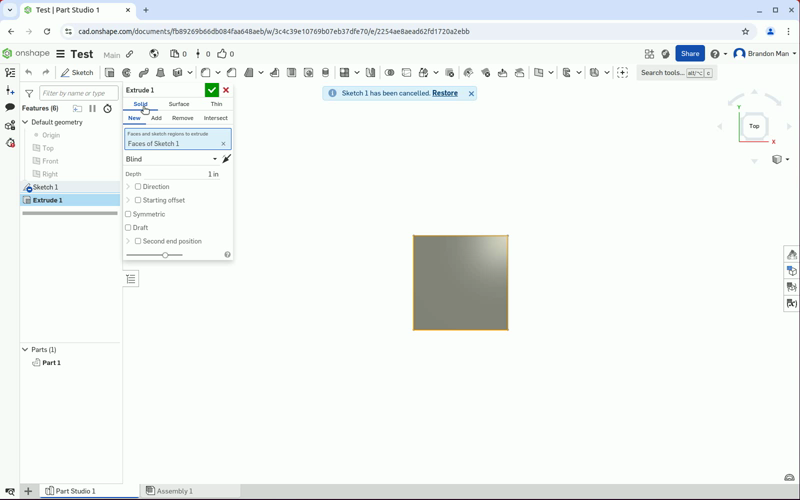
click(143, 106)
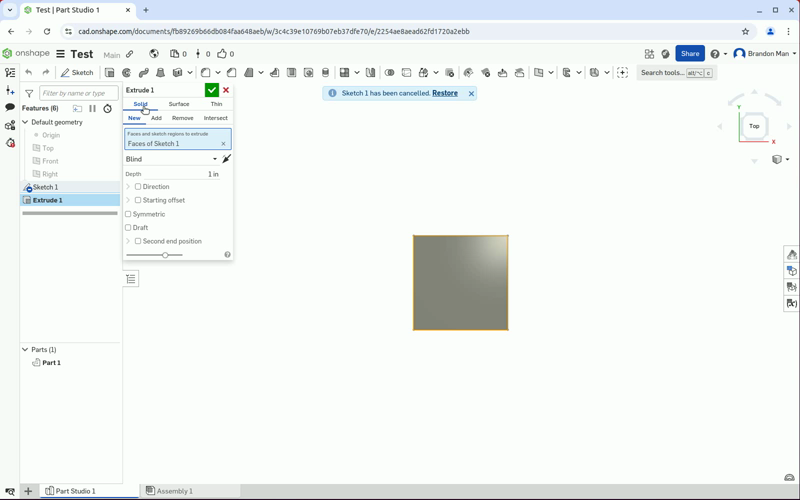
mouse_move(137, 120)
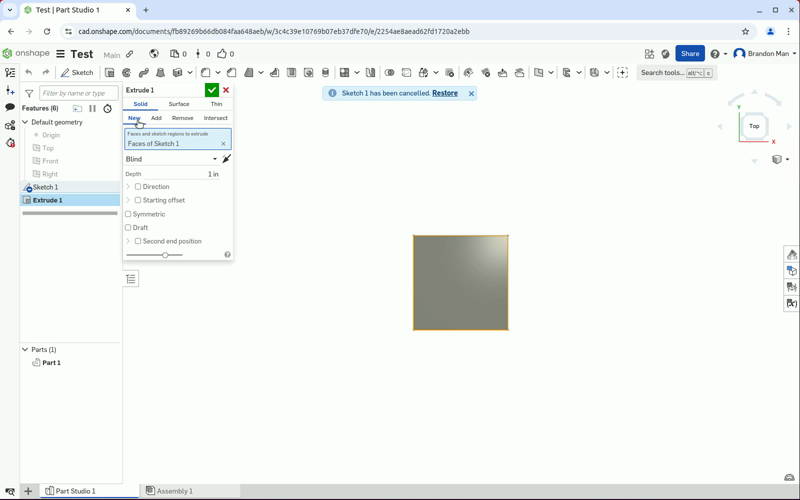
click(137, 120)
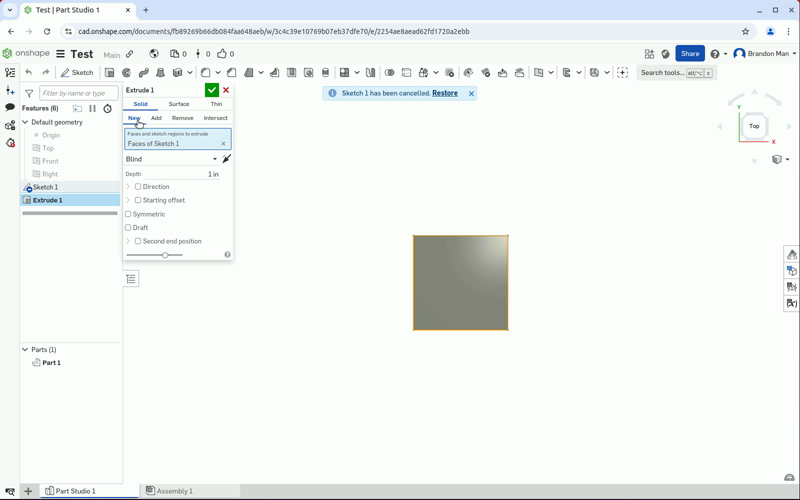
key(tab, 4)
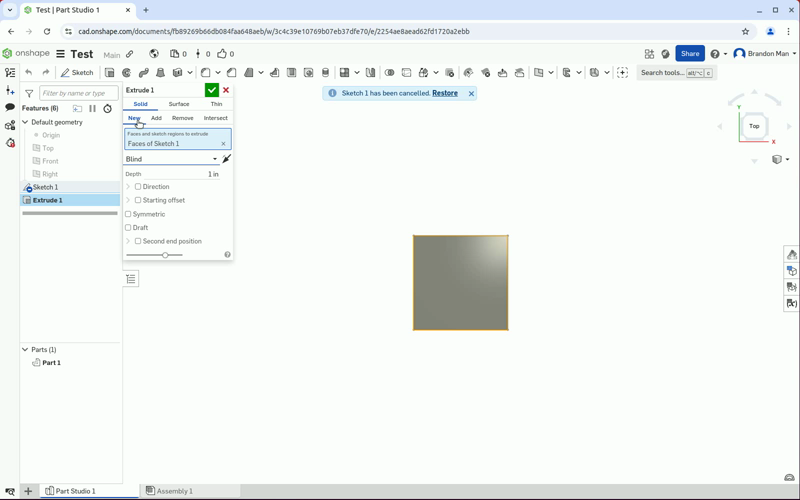
text(1.204)
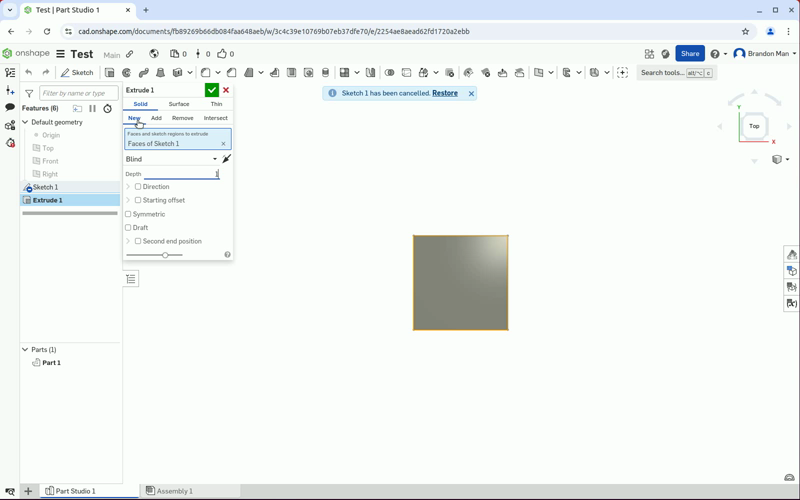
key(enter)
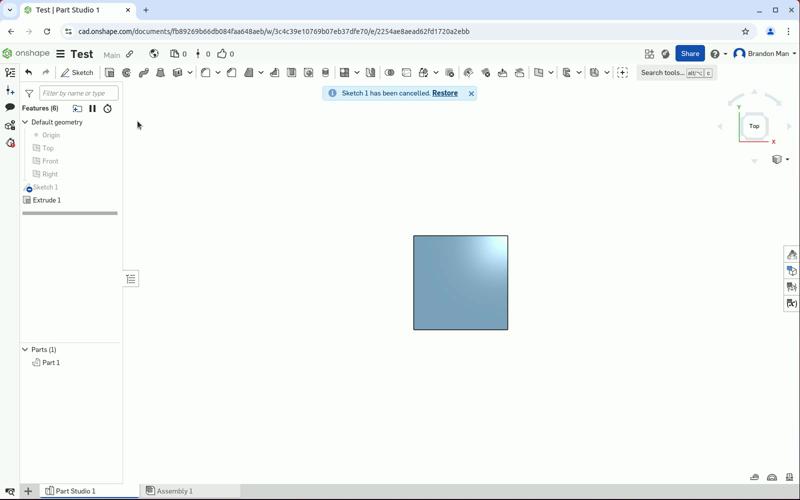
key(shift+h)
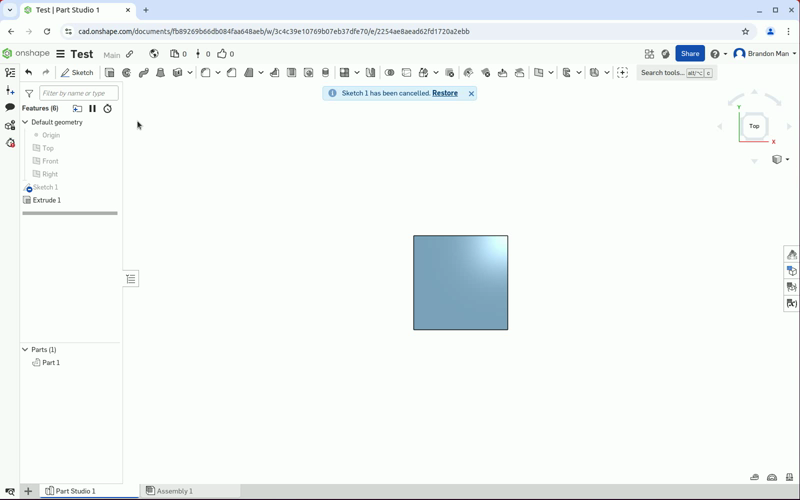
key(shift+h)
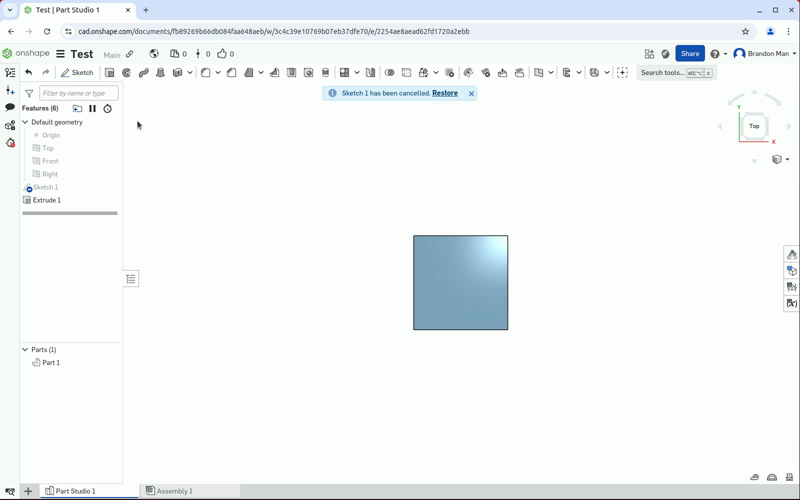
mouse_move(73, 189)
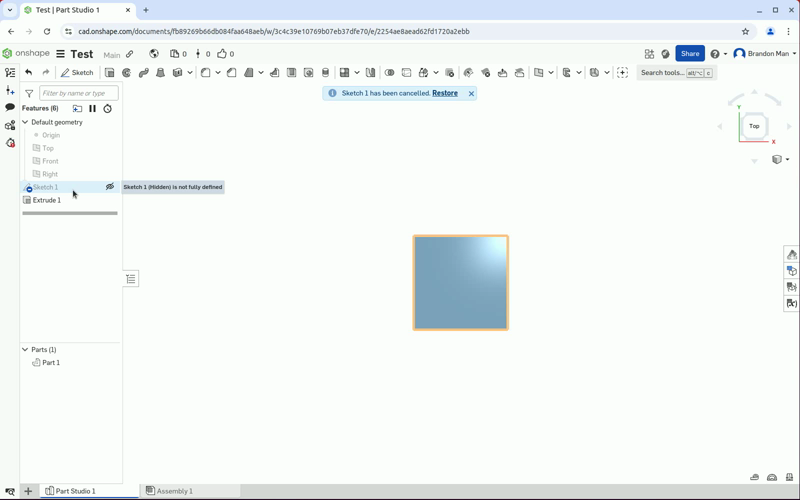
click(73, 189)
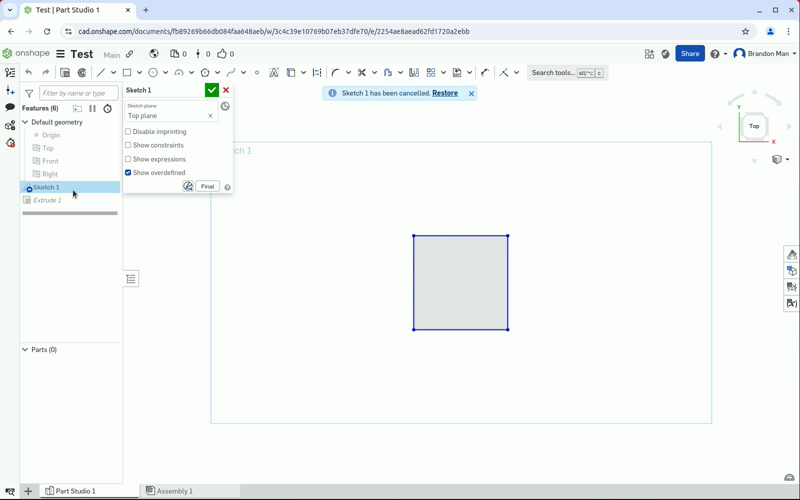
mouse_move(229, 92)
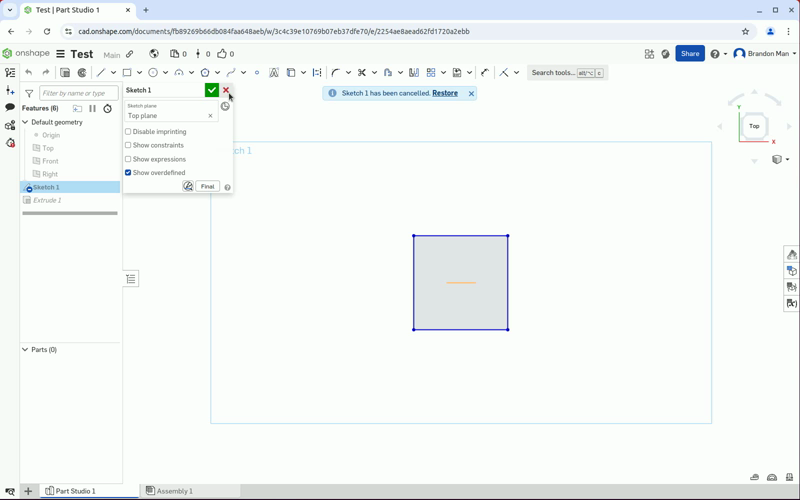
click(229, 92)
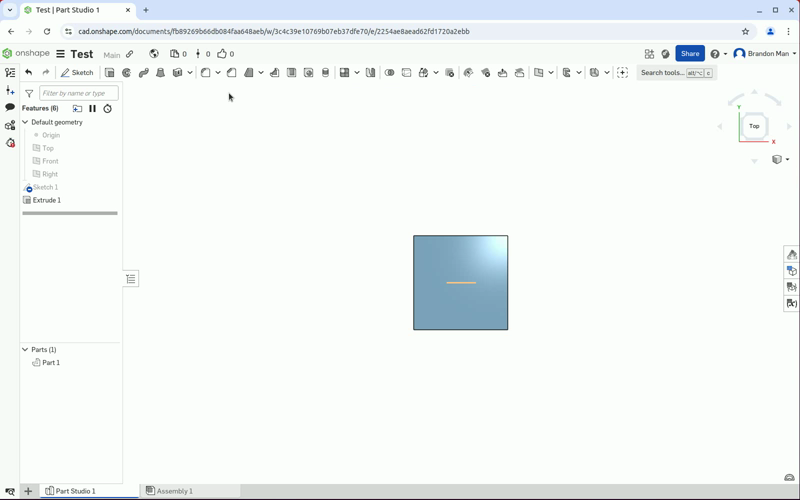
mouse_move(541, 75)
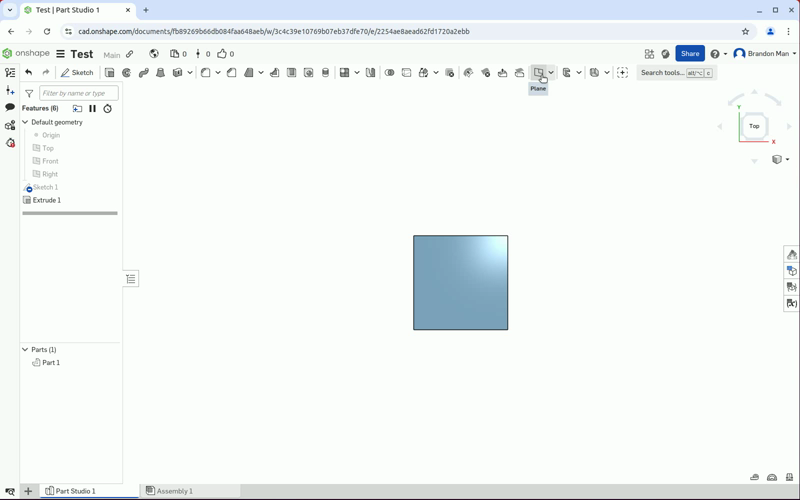
click(541, 75)
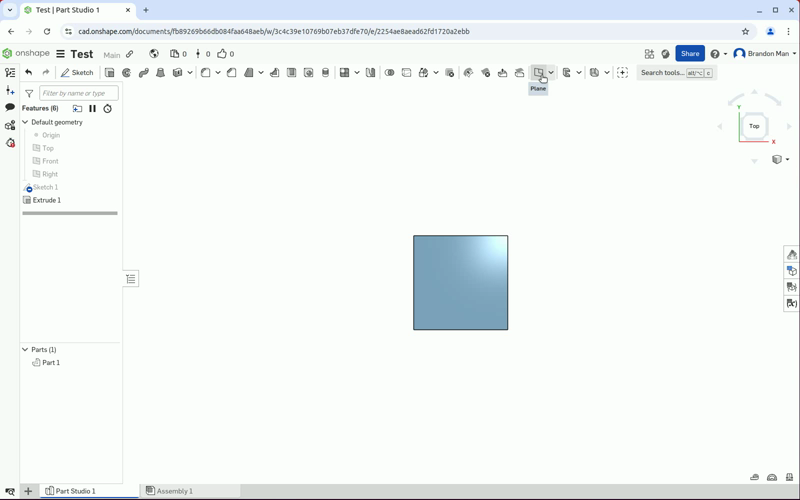
mouse_move(73, 150)
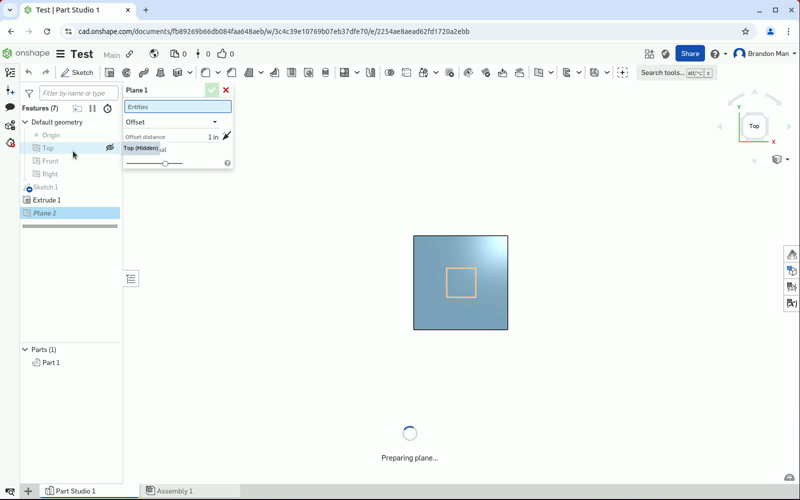
click(73, 150)
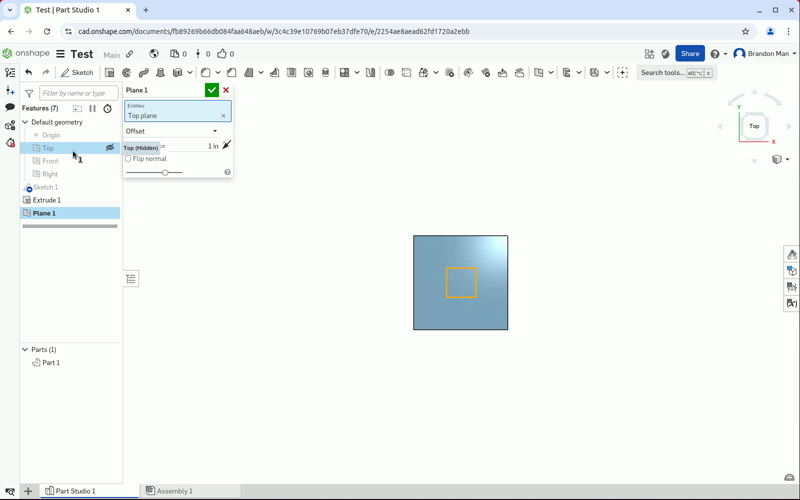
key(tab, 2)
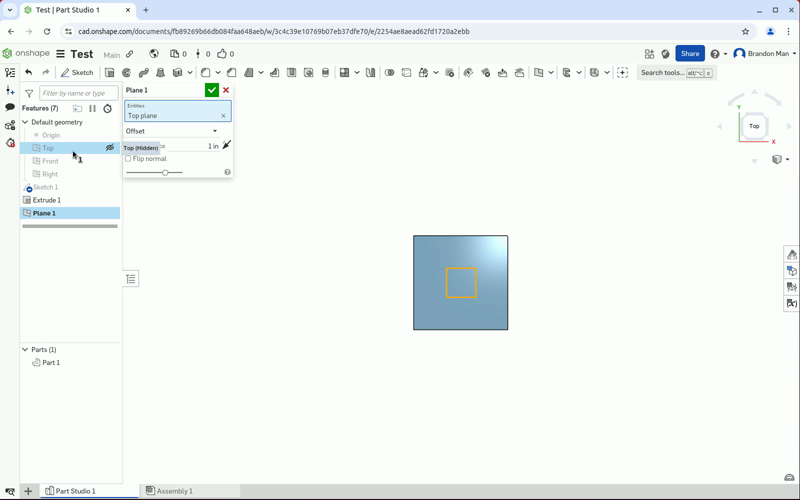
text(1.202)
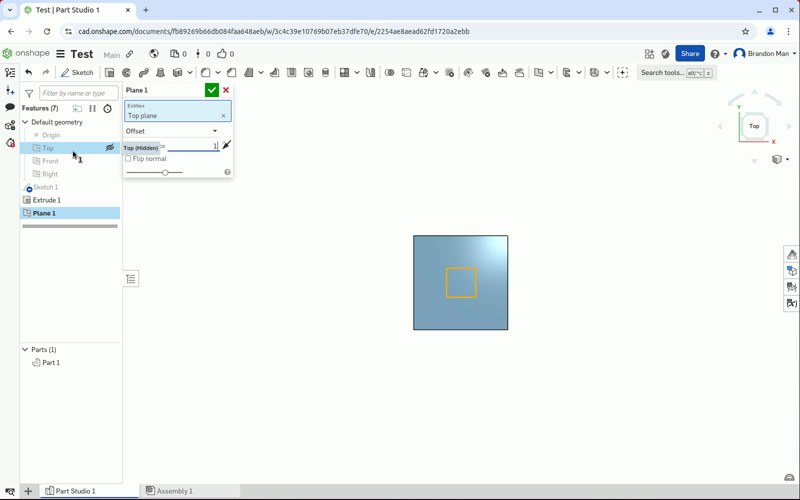
key(enter, 2)
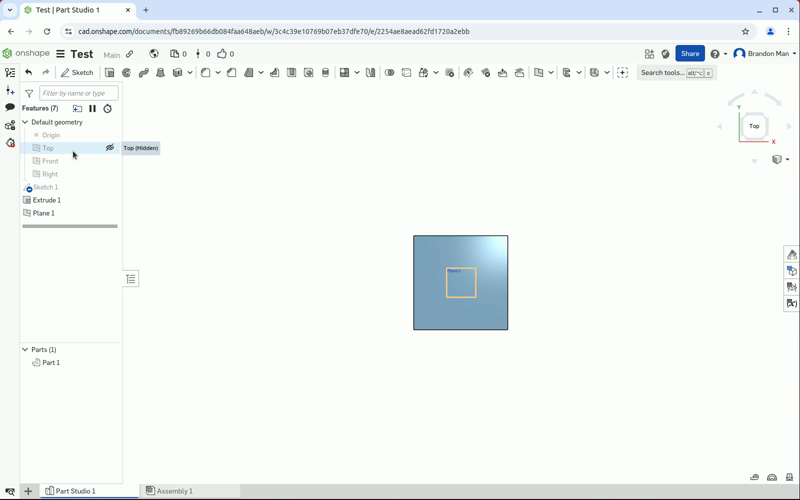
key(shift+s)
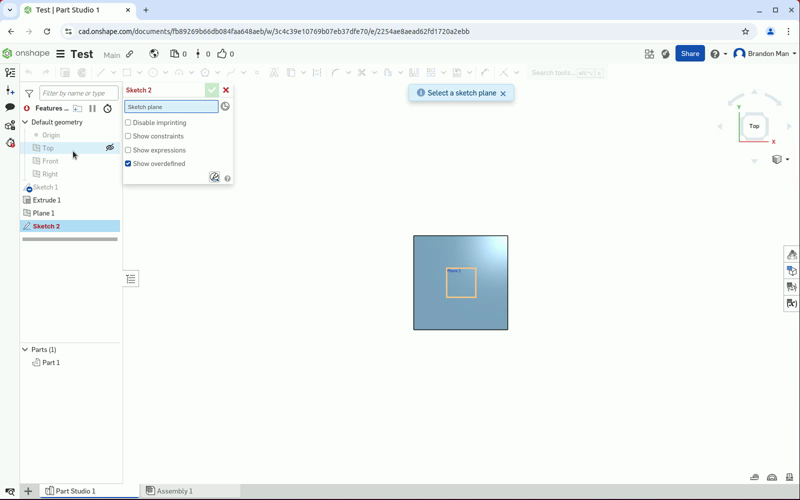
mouse_move(73, 215)
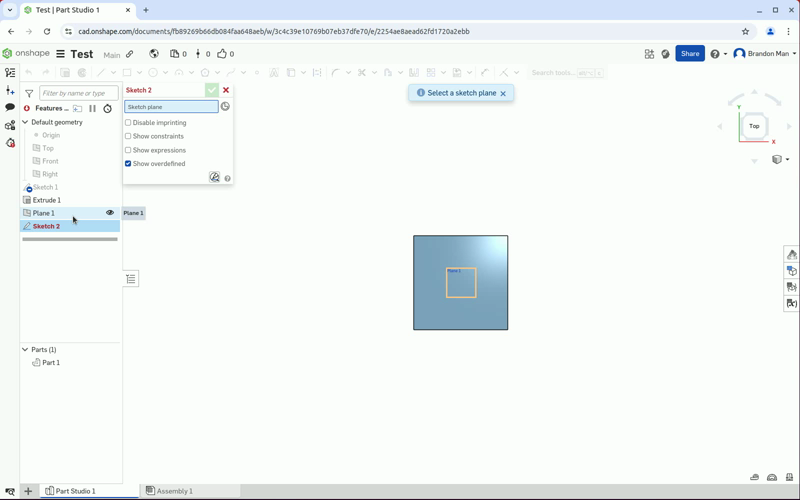
click(73, 215)
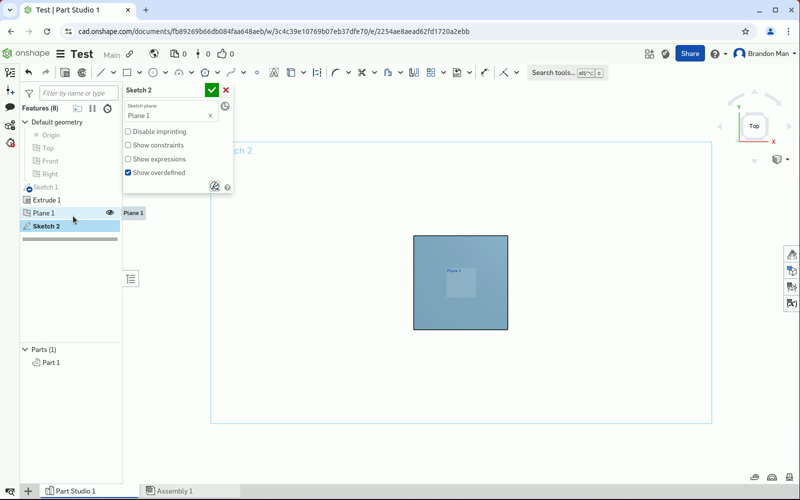
mouse_move(73, 352)
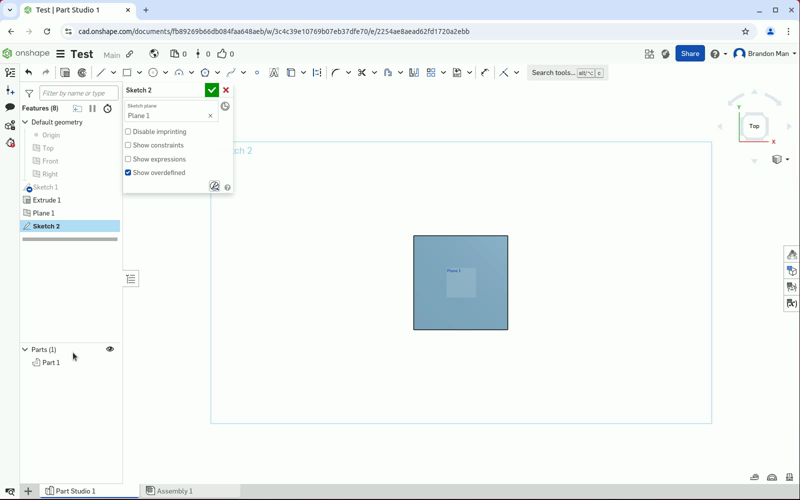
key(y)
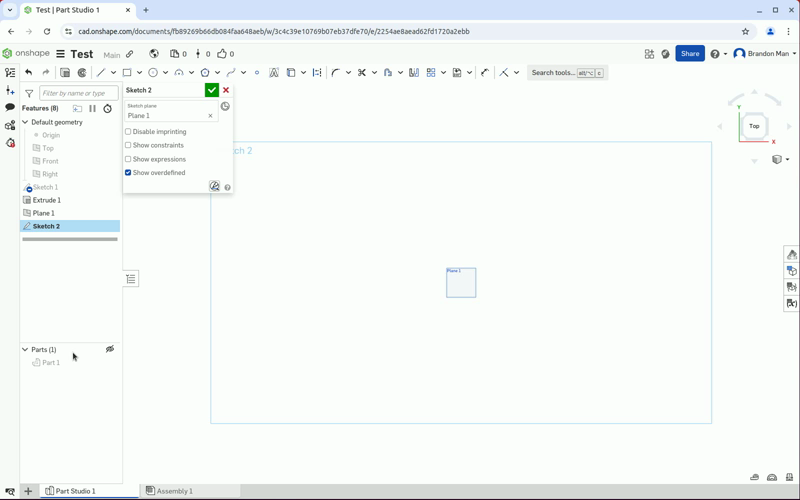
key(l)
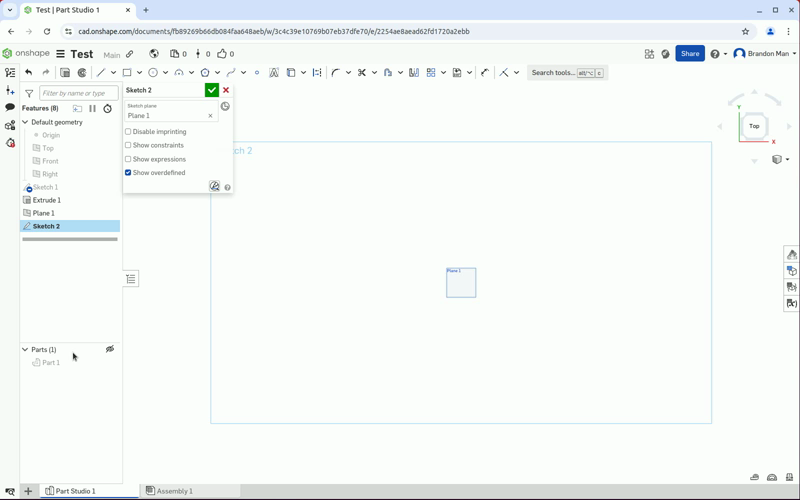
key_down(shift)
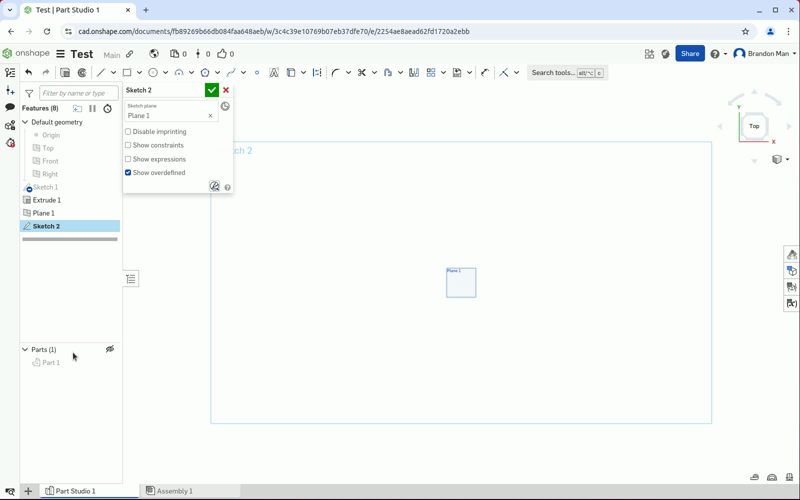
mouse_move(413, 245)
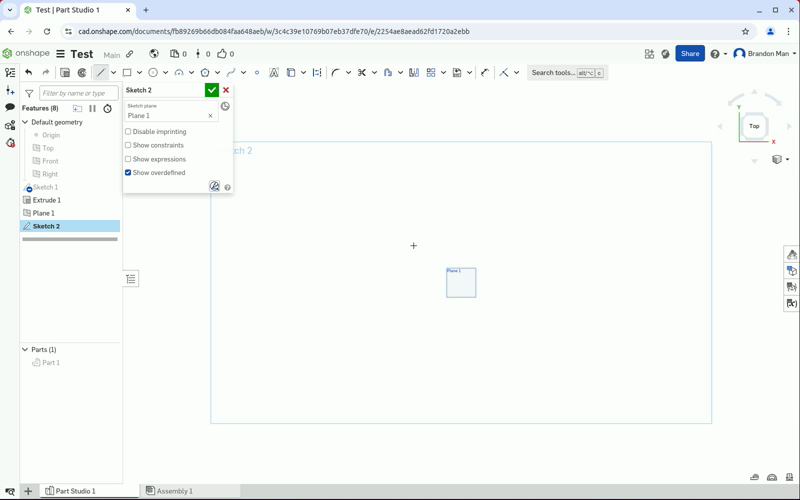
click(413, 245)
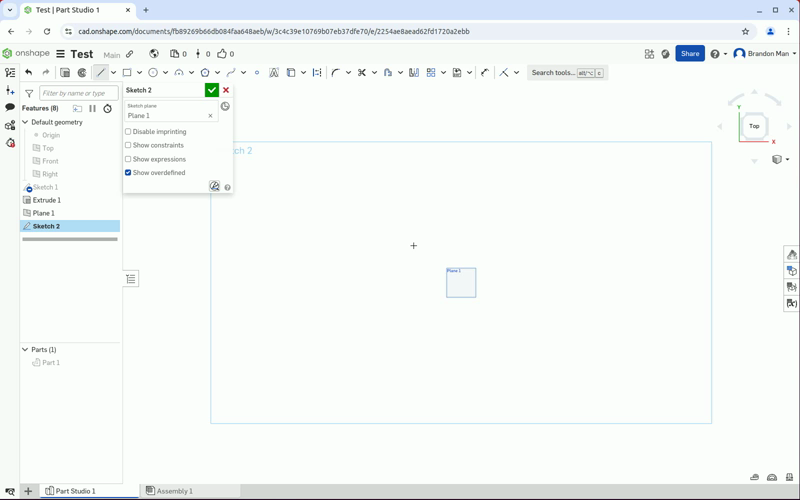
key_up(shift)
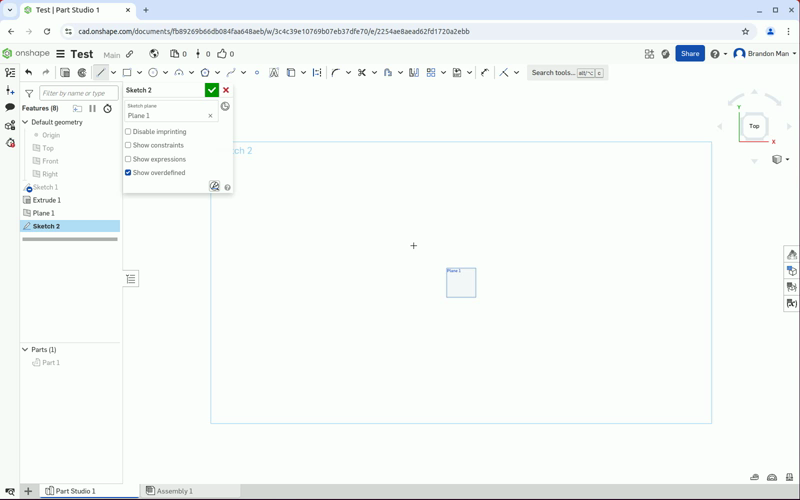
key_down(shift)
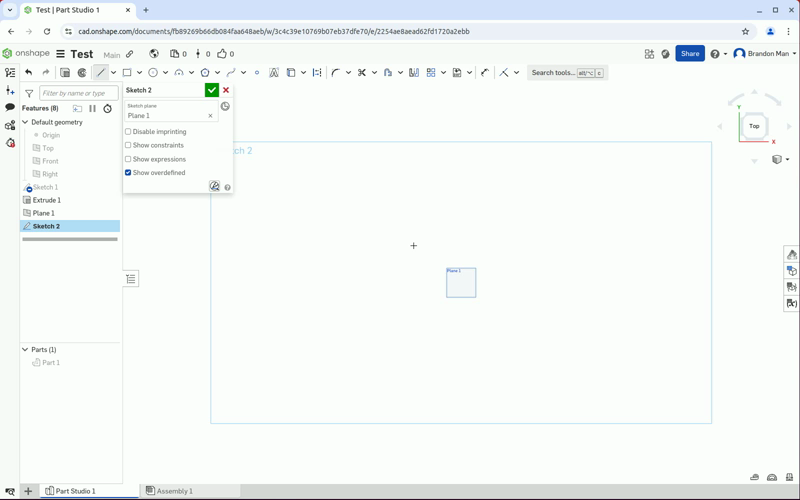
mouse_move(507, 245)
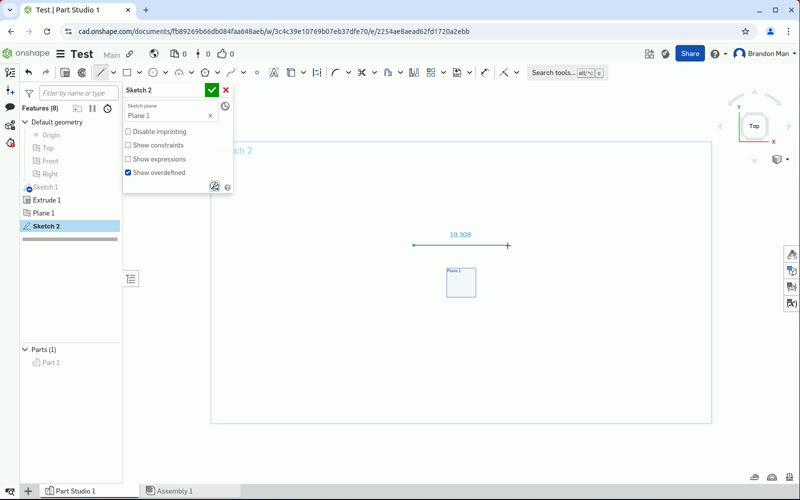
click(507, 245)
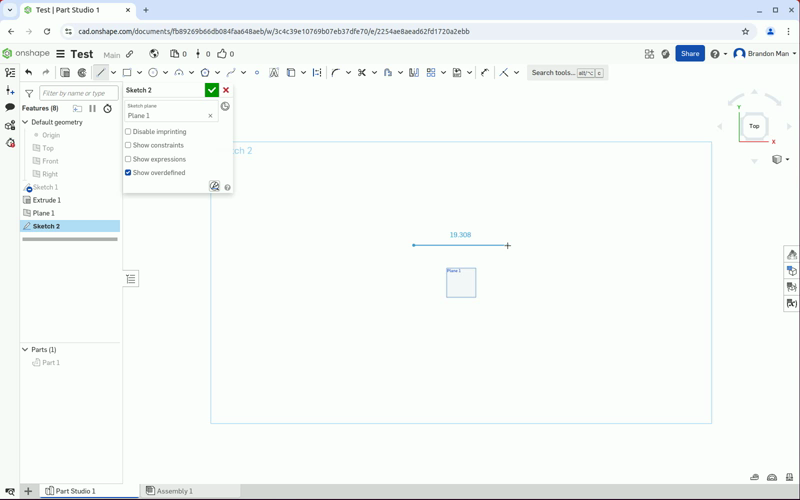
key_up(shift)
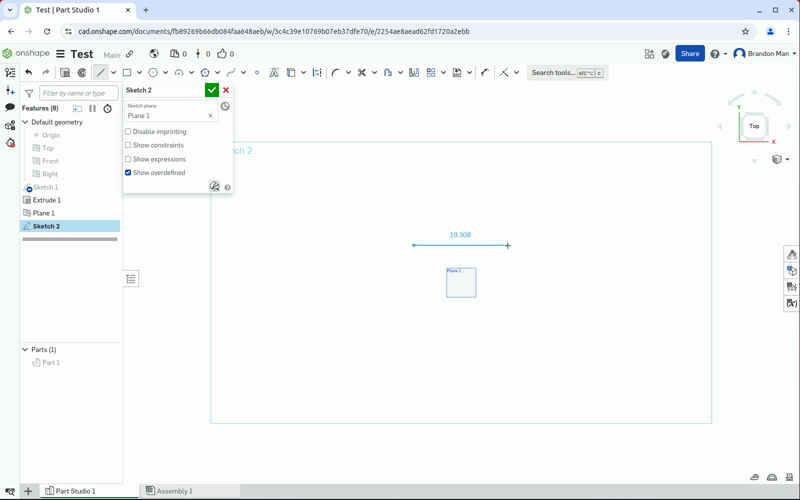
key_down(shift)
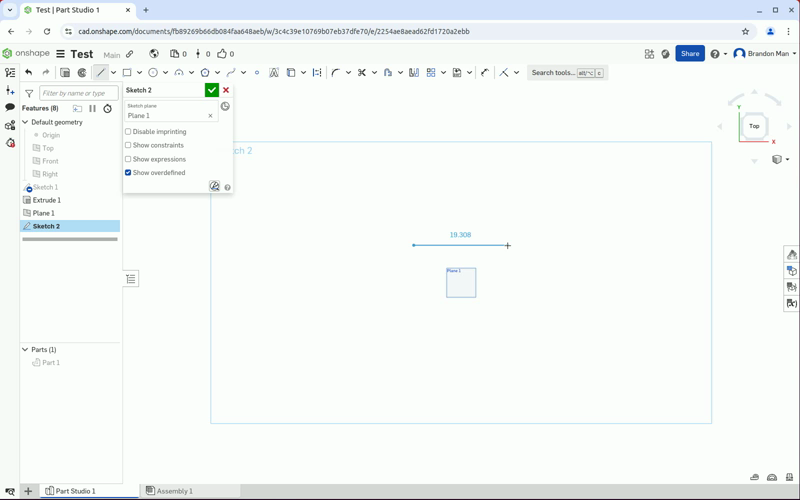
mouse_move(537, 245)
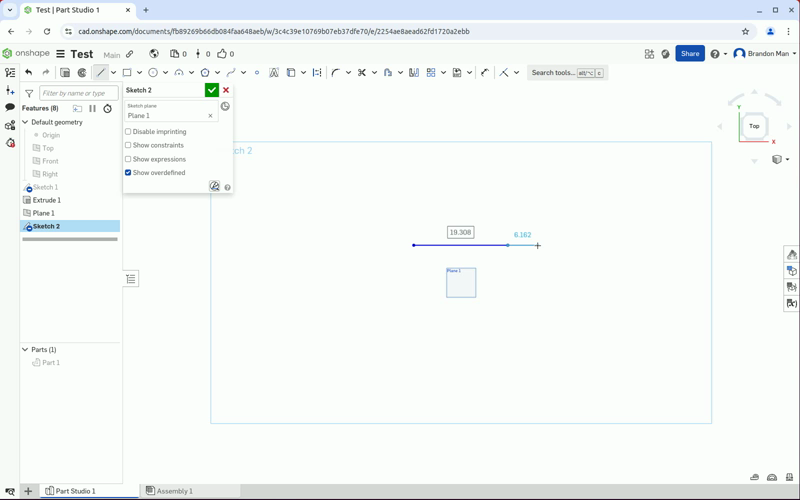
mouse_move(507, 235)
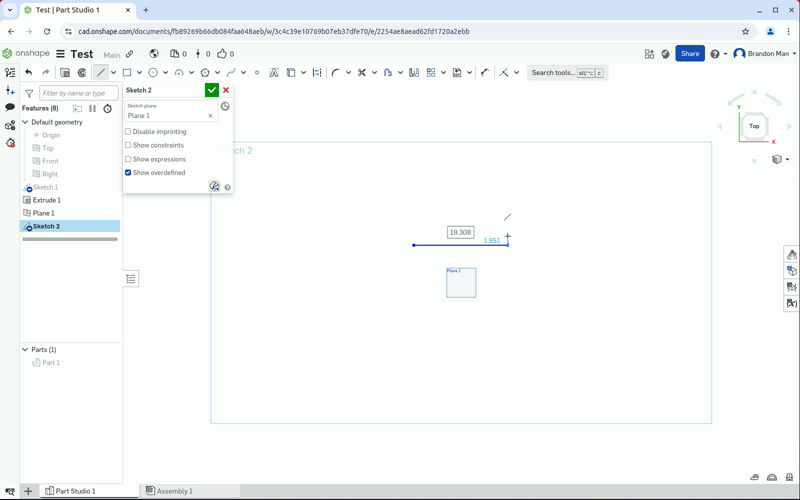
click(507, 235)
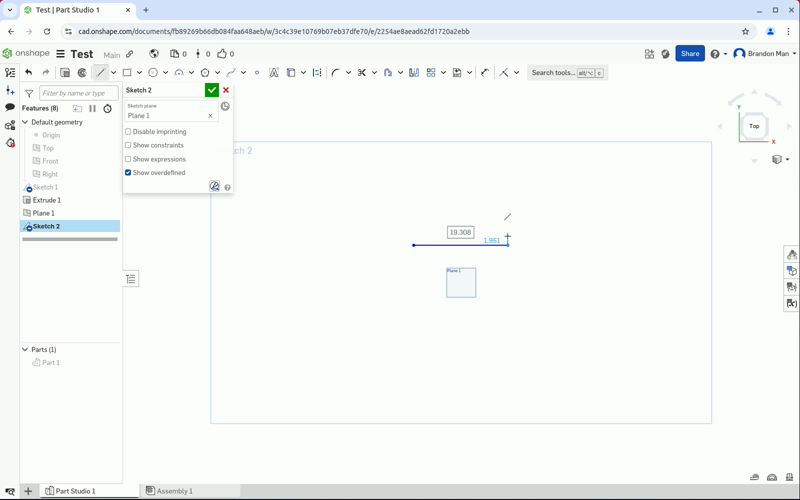
key_up(shift)
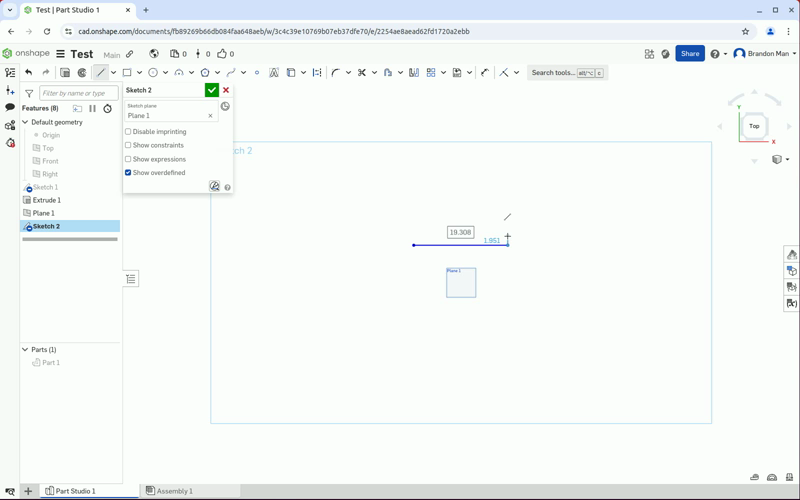
key_down(shift)
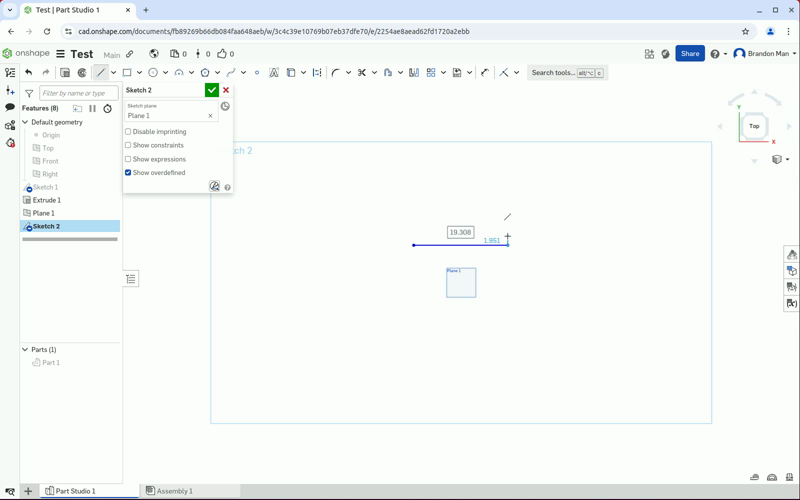
mouse_move(413, 235)
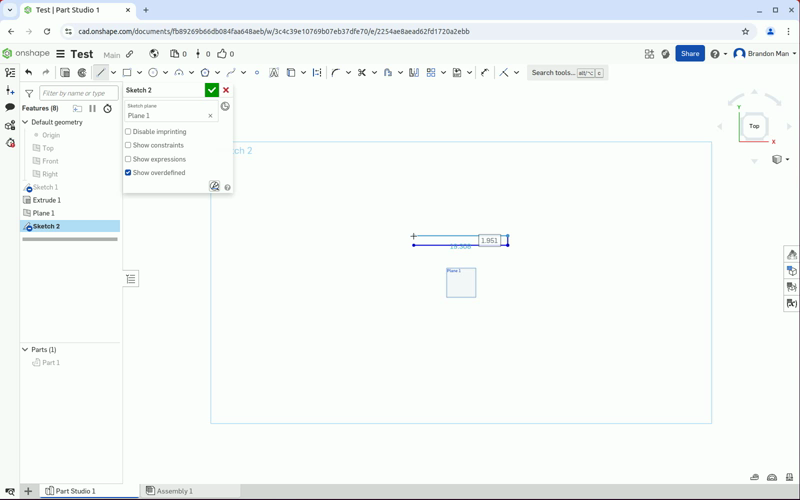
click(413, 235)
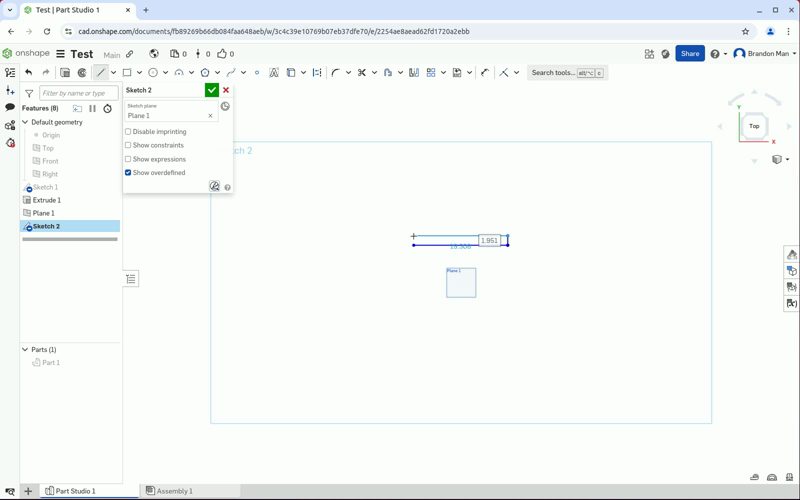
key_up(shift)
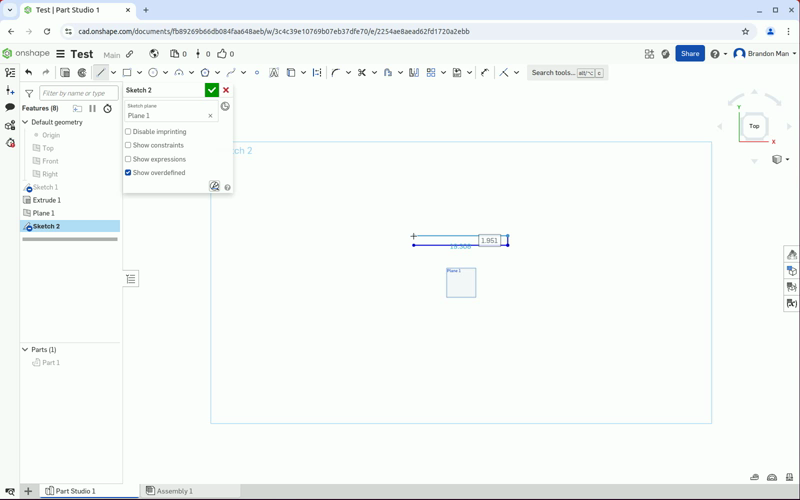
mouse_move(444, 235)
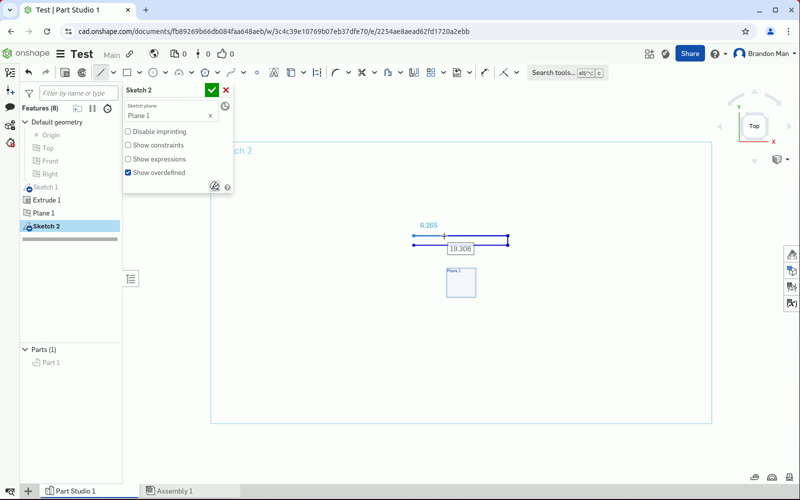
key_down(shift)
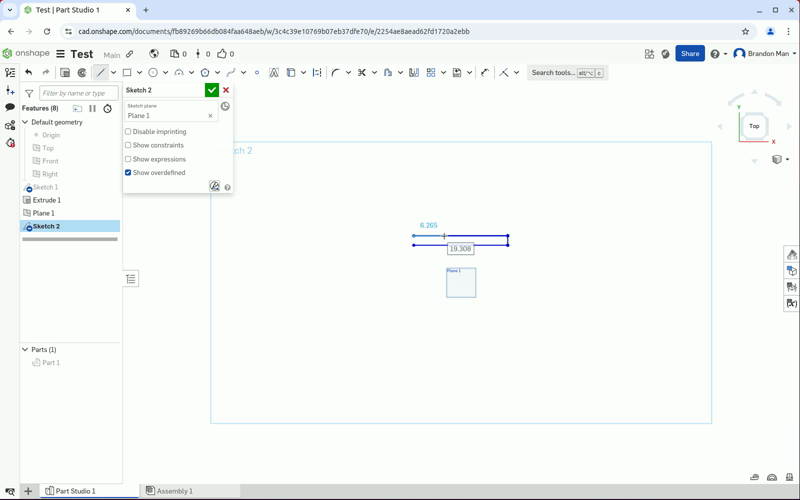
mouse_move(413, 245)
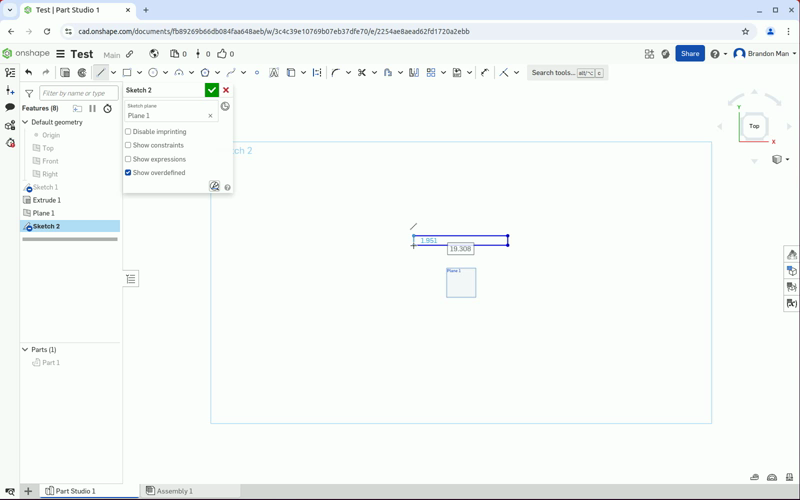
key_up(shift)
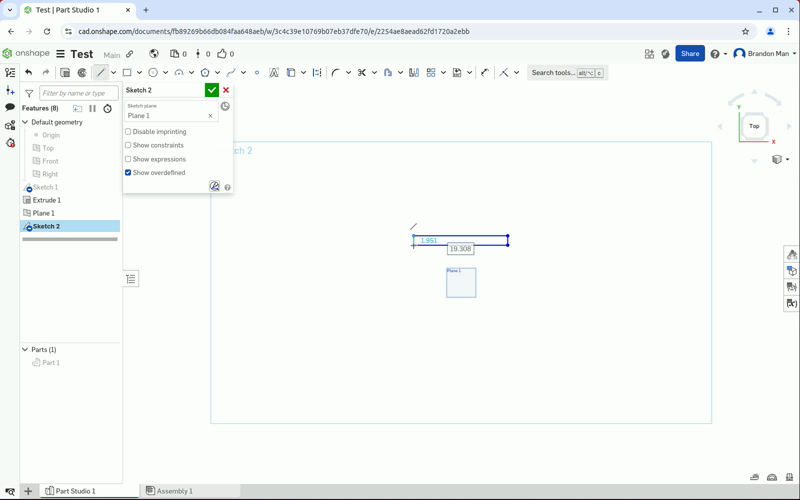
click(413, 245)
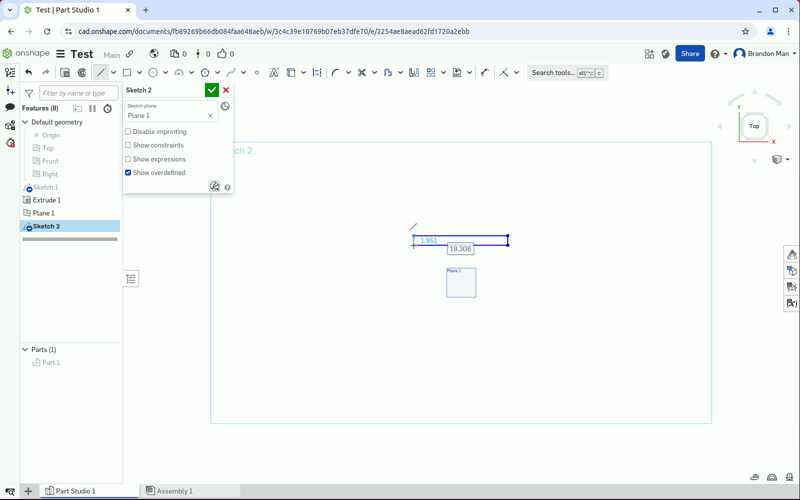
key(esc)
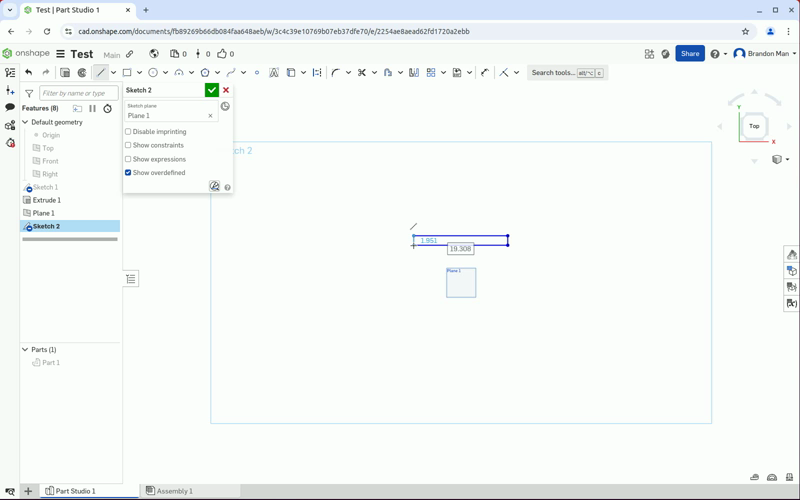
mouse_move(459, 243)
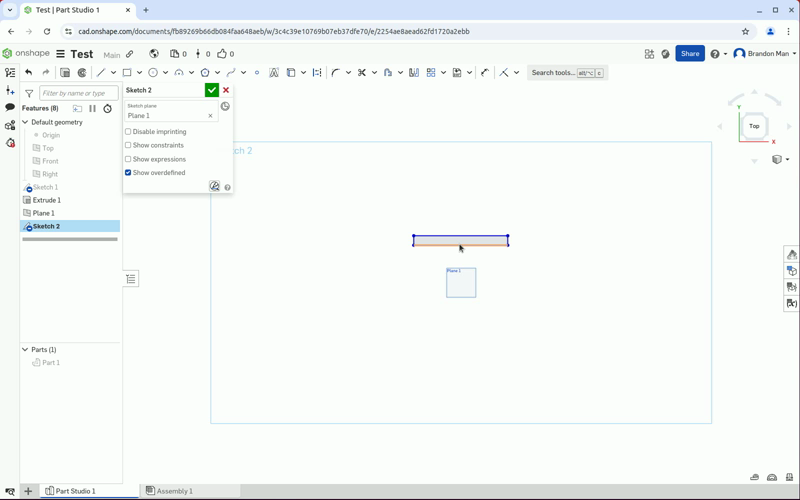
scroll(6)
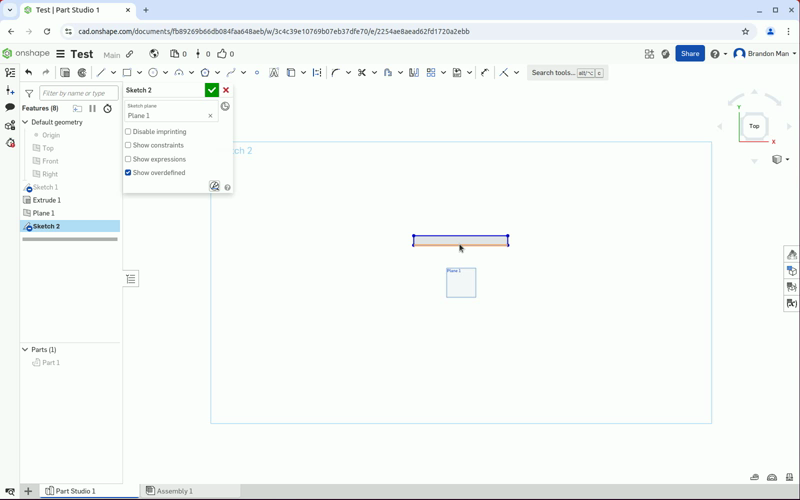
scroll(6)
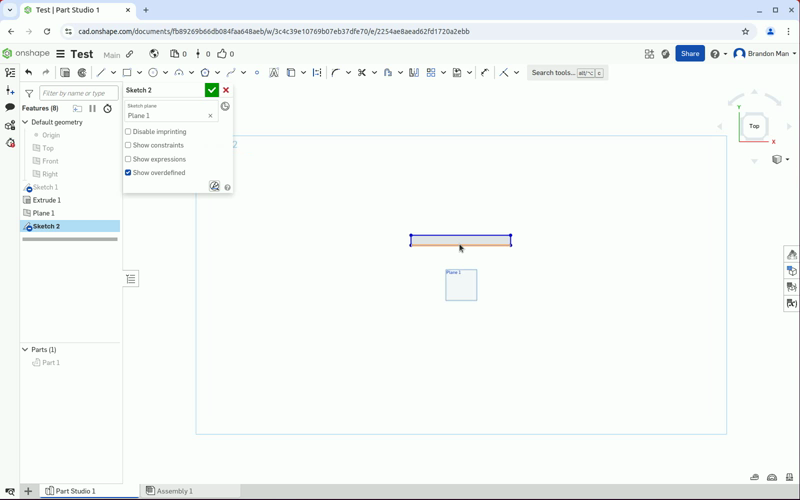
scroll(6)
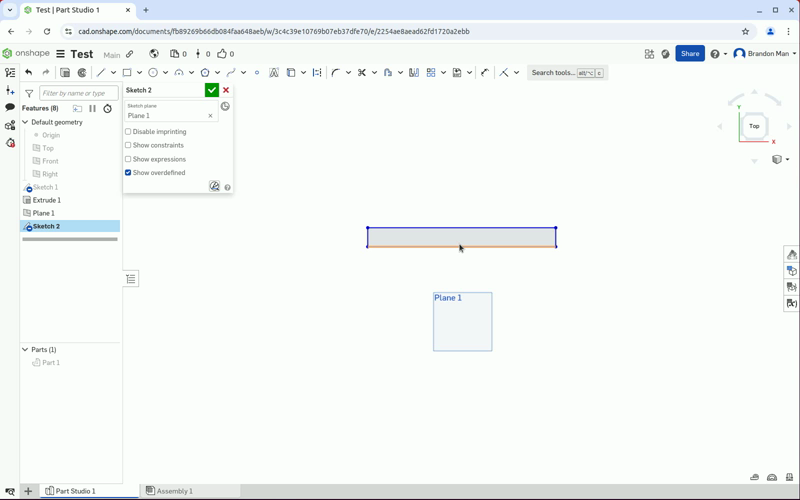
scroll(6)
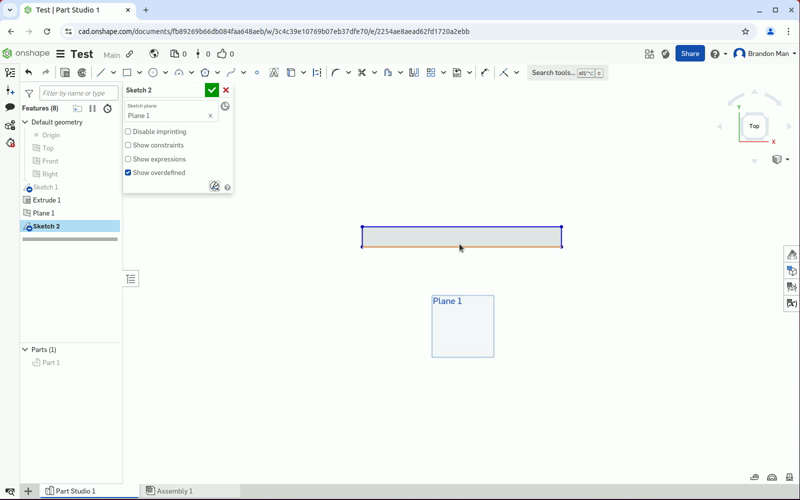
scroll(6)
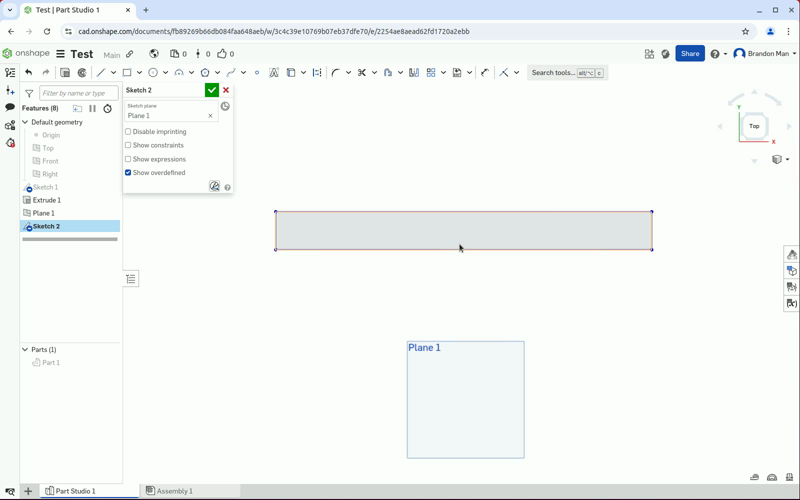
scroll(6)
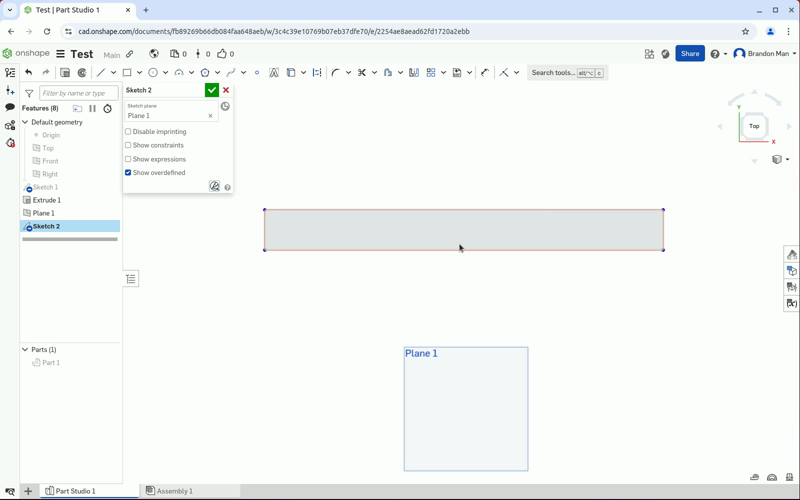
scroll(6)
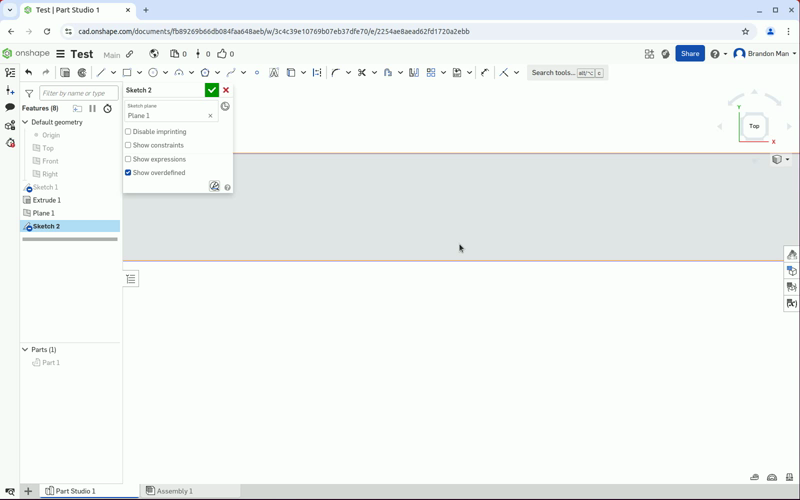
click(459, 243)
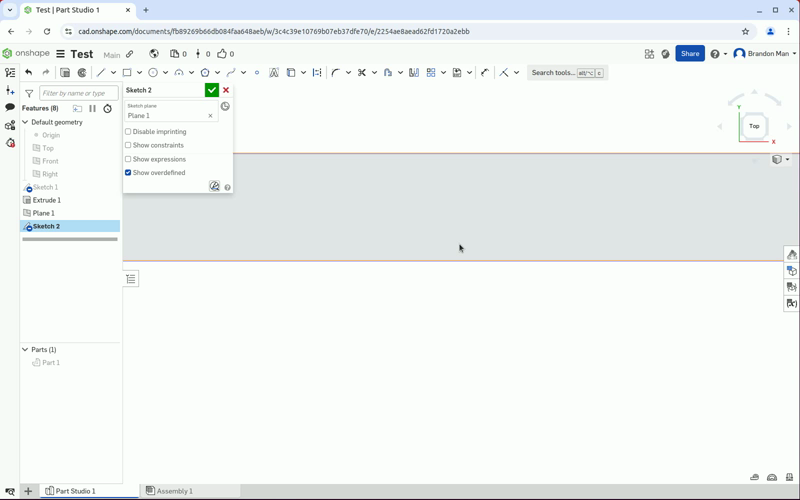
scroll(-6)
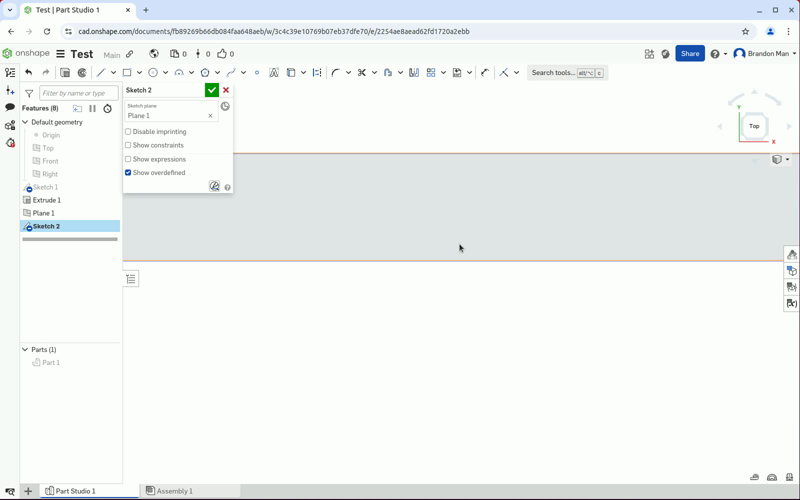
scroll(-6)
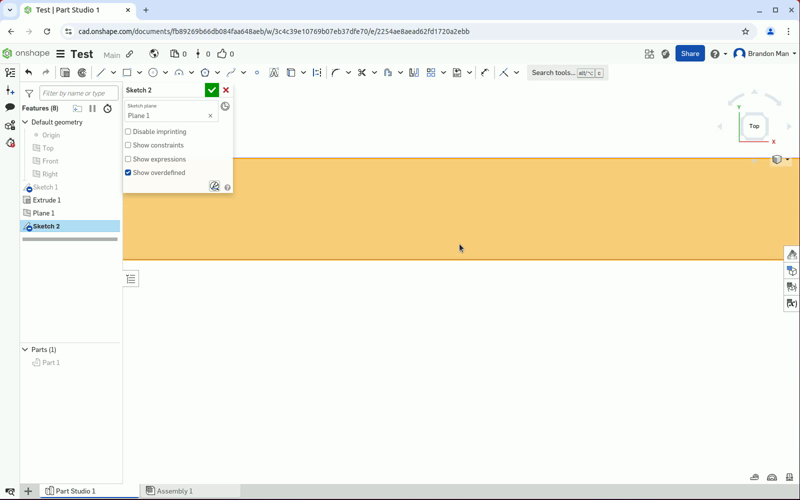
scroll(-6)
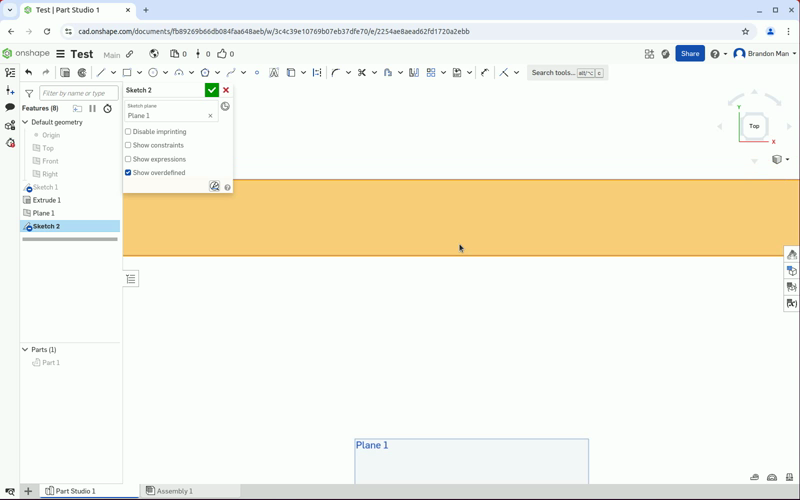
scroll(-6)
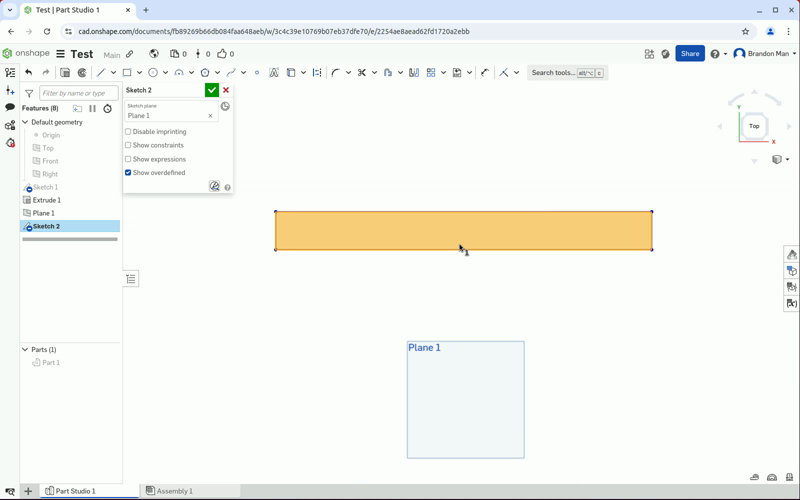
scroll(-6)
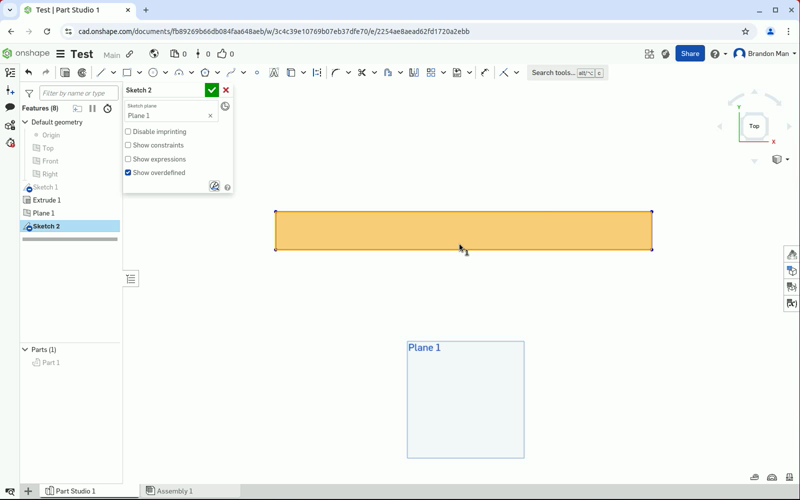
scroll(-6)
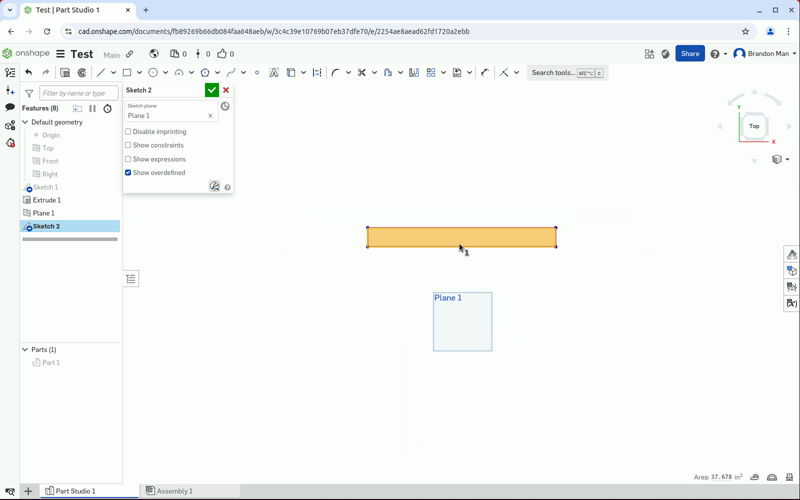
scroll(-6)
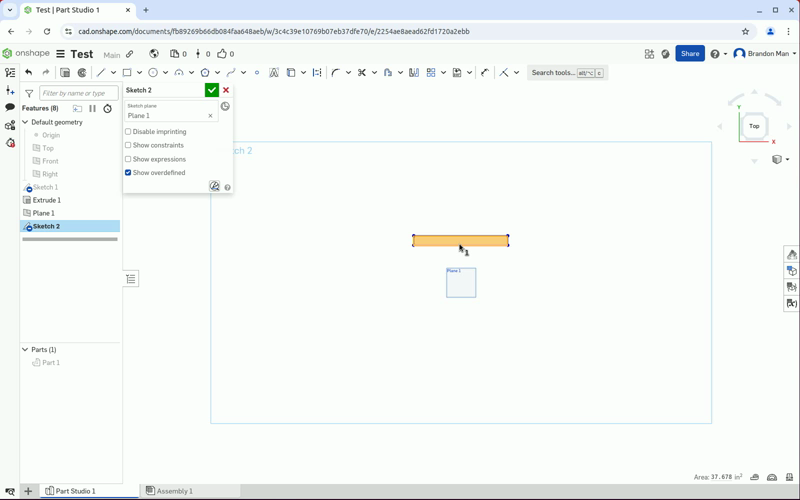
mouse_move(73, 352)
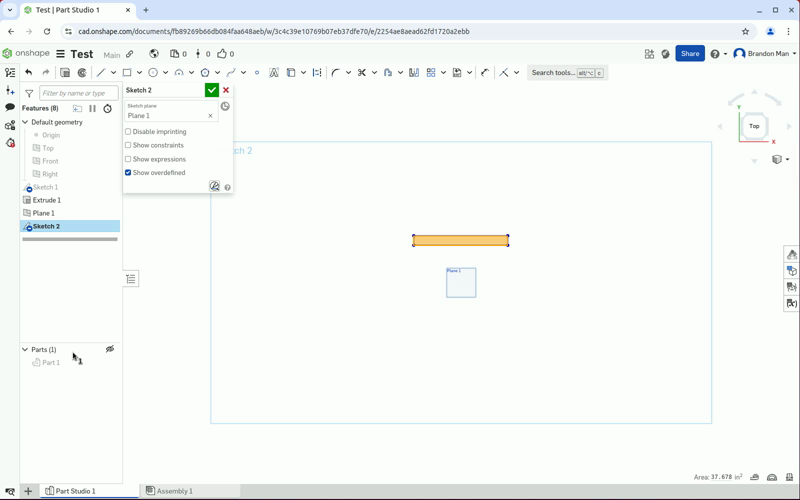
key(shift+y)
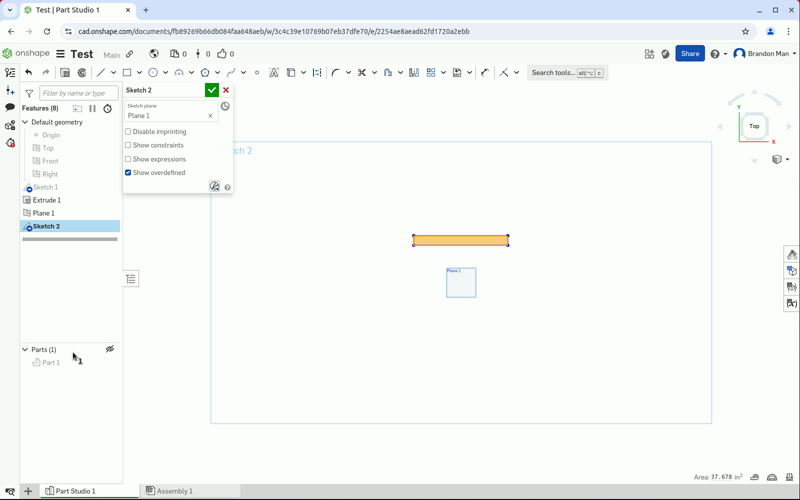
key(shift+e)
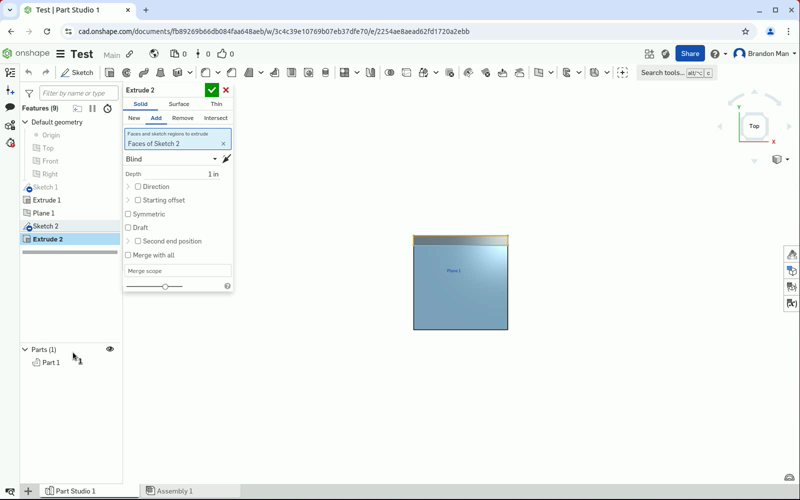
mouse_move(143, 106)
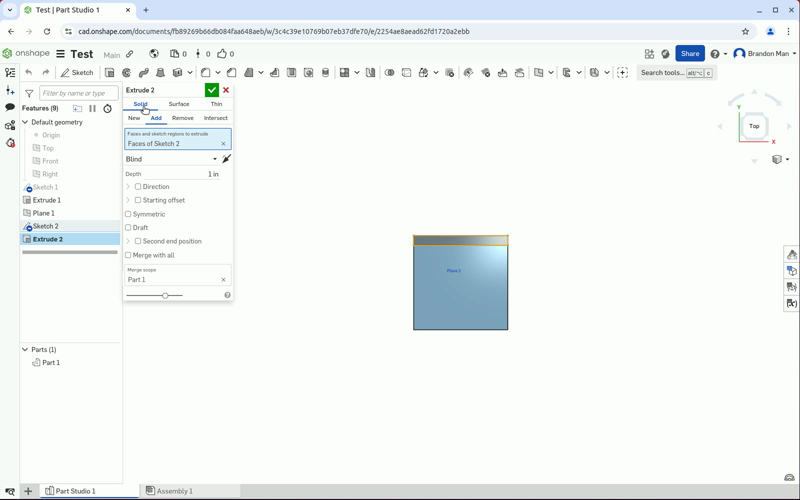
click(143, 106)
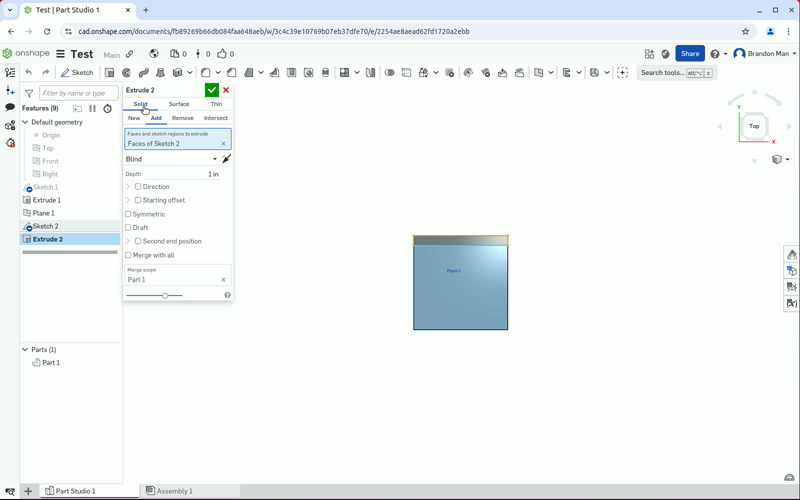
mouse_move(137, 120)
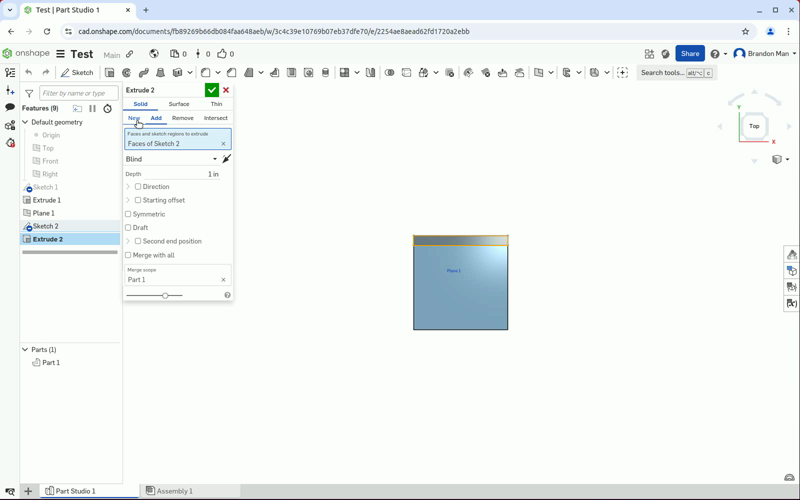
click(137, 120)
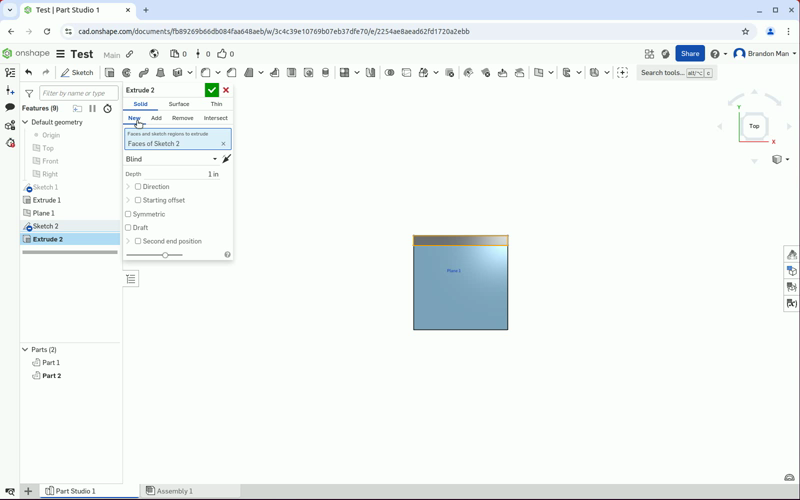
key(tab, 4)
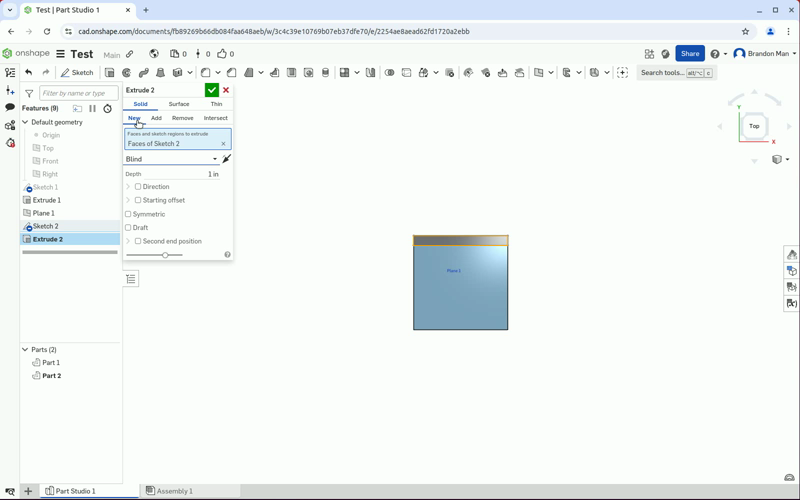
text(2.407)
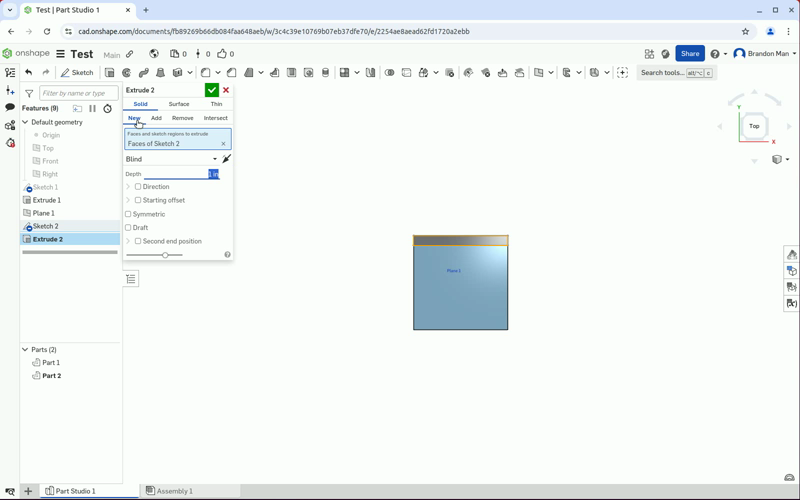
key(enter)
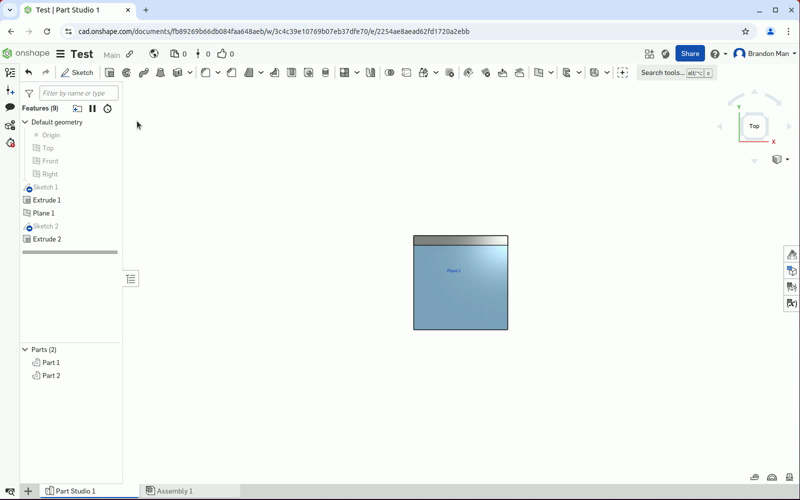
key(shift+h)
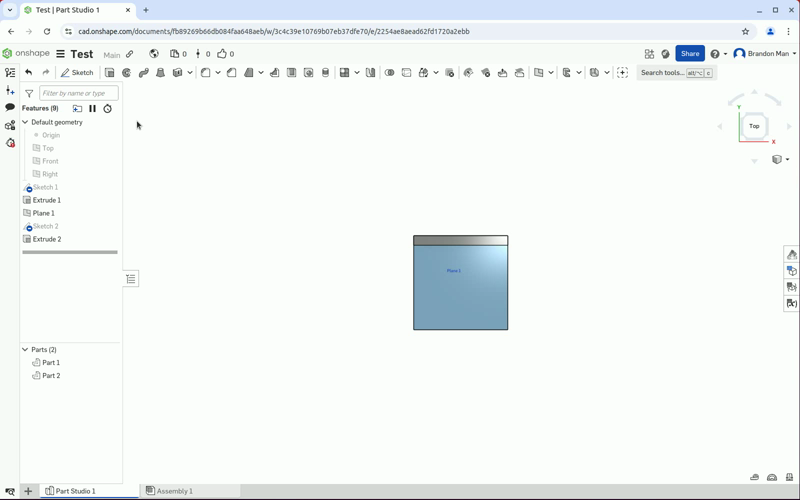
key(shift+h)
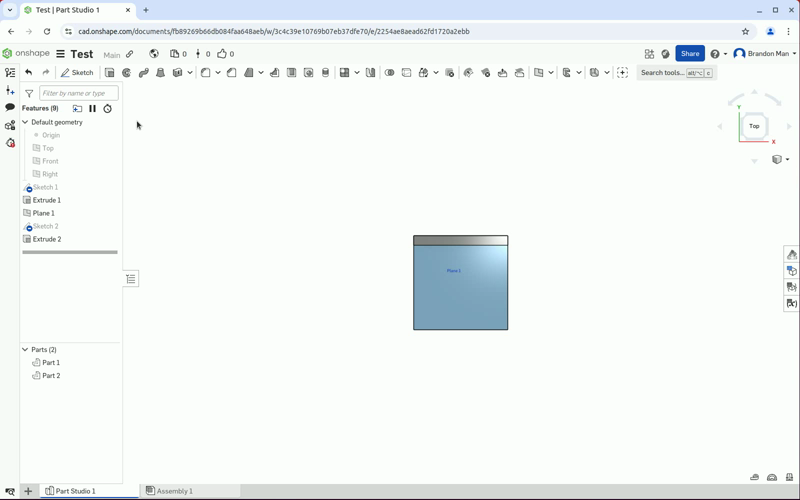
mouse_move(73, 189)
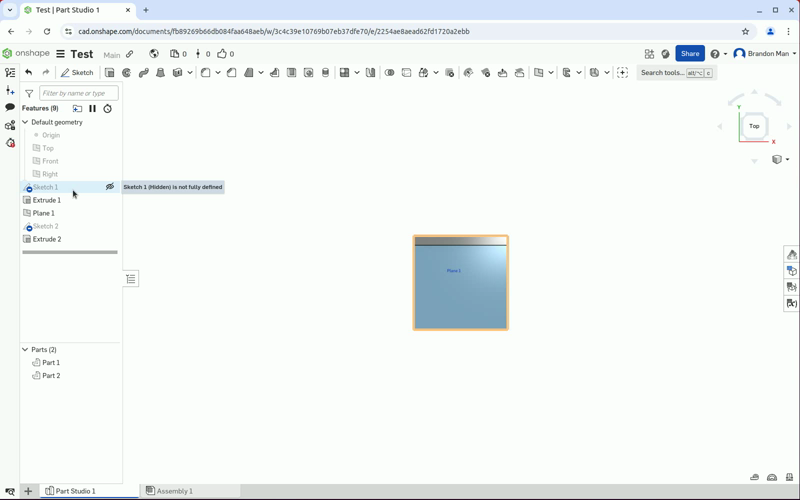
click(73, 189)
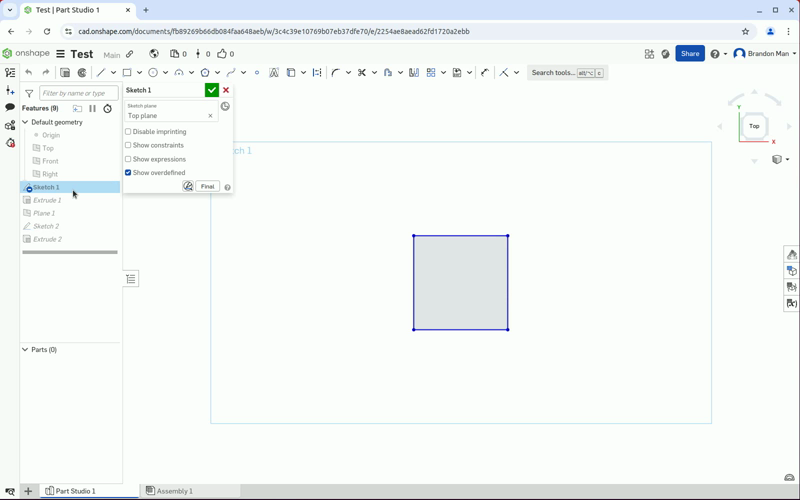
mouse_move(229, 92)
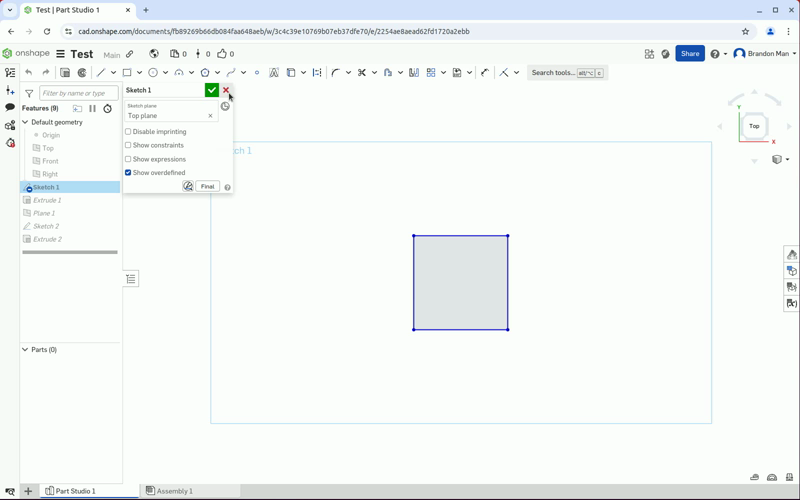
click(229, 92)
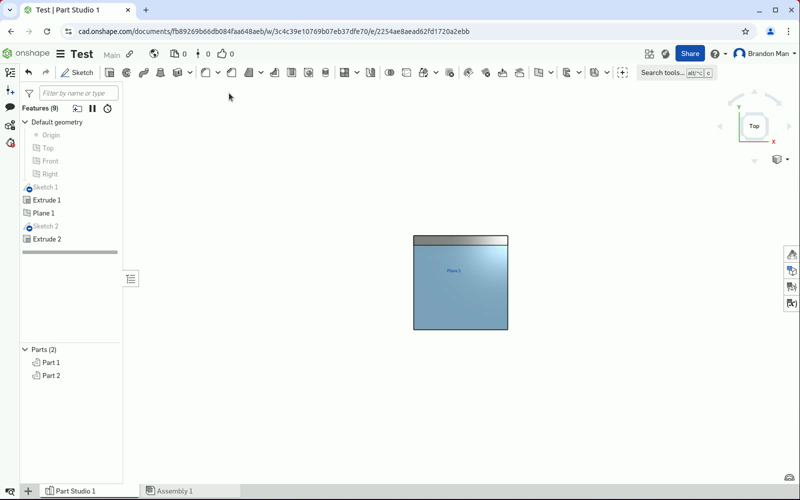
mouse_move(541, 75)
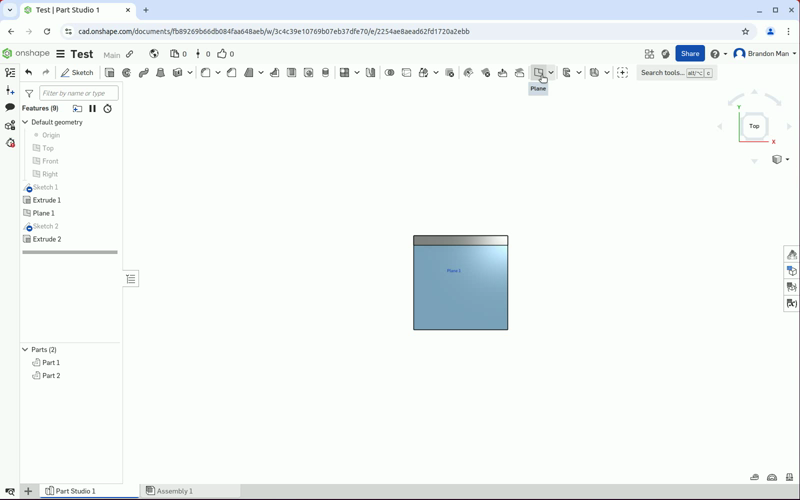
click(541, 75)
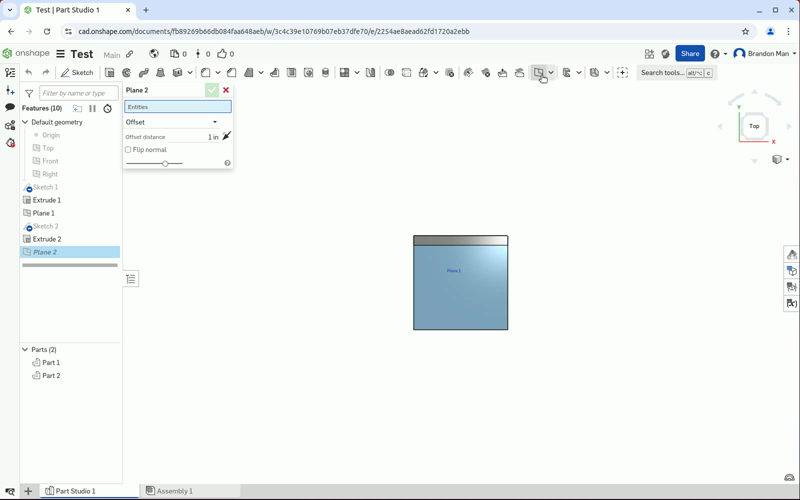
mouse_move(73, 150)
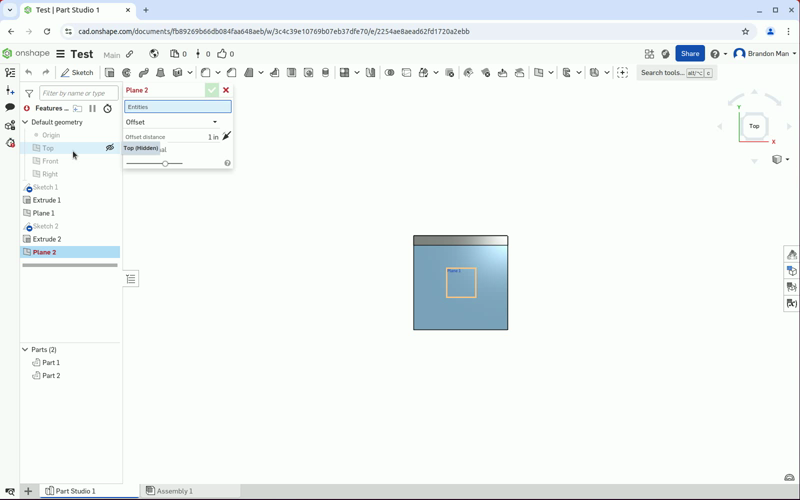
click(73, 150)
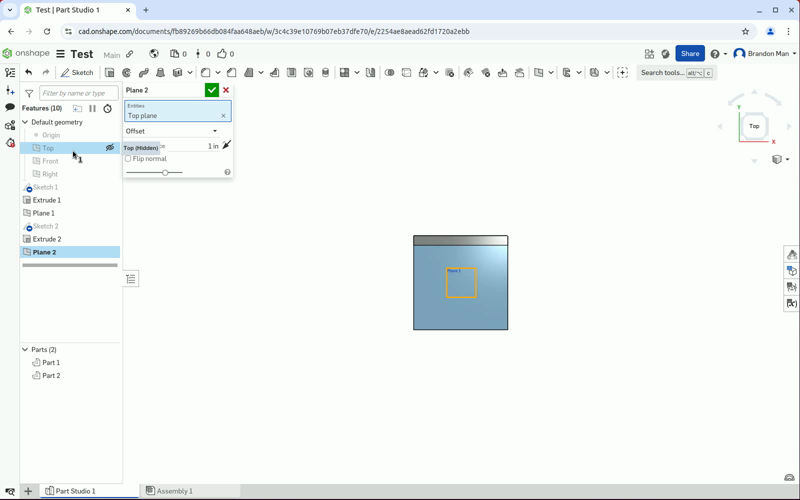
key(tab, 2)
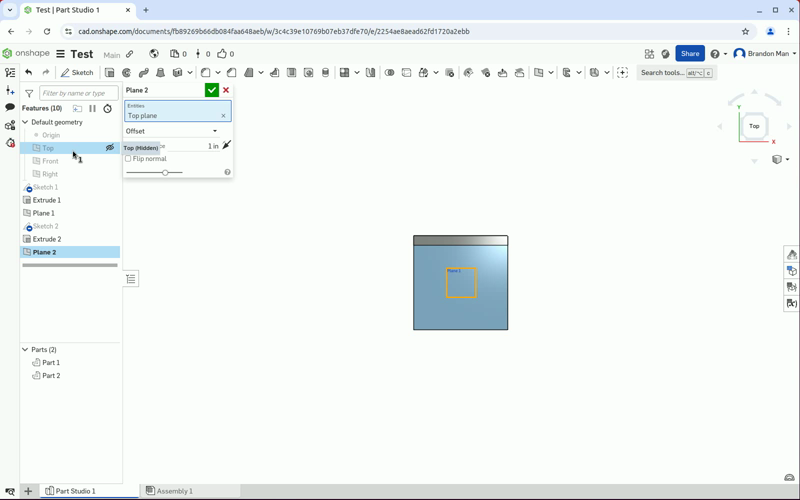
text(3.605)
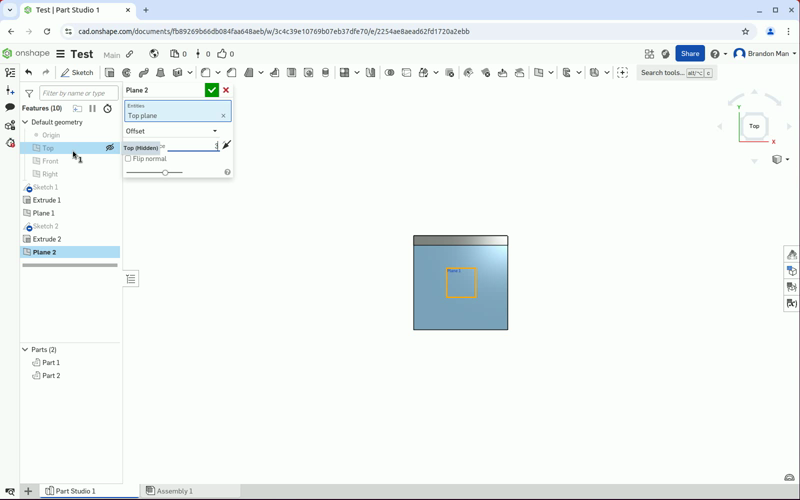
key(enter, 2)
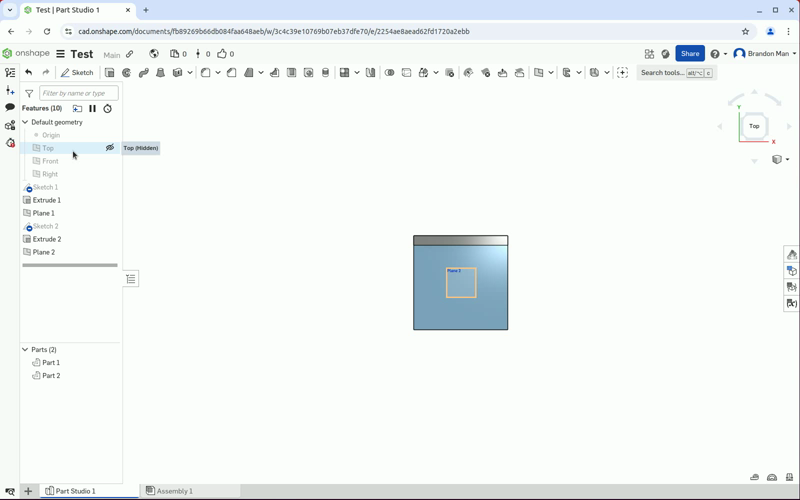
key(shift+s)
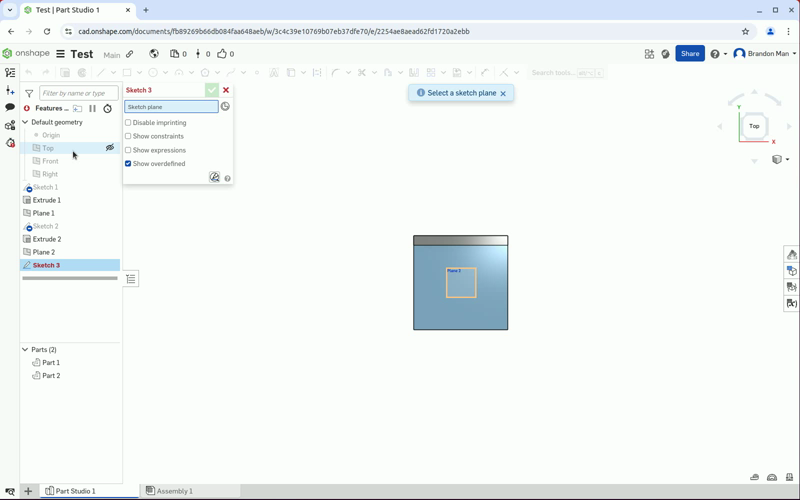
mouse_move(73, 254)
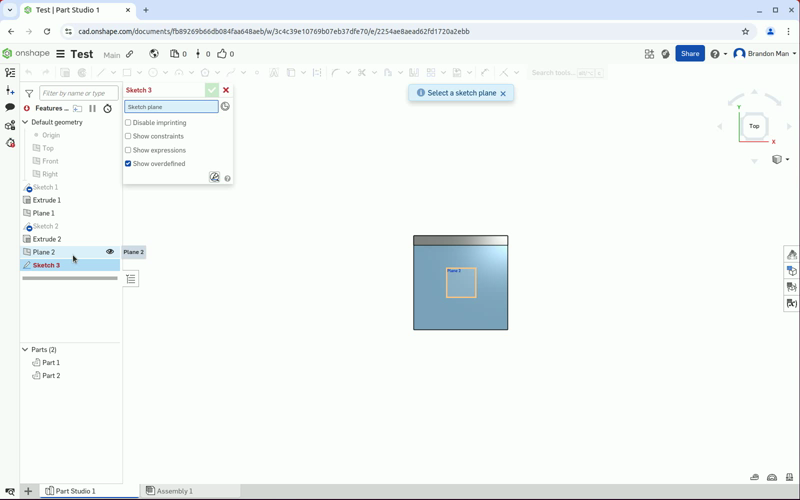
click(73, 254)
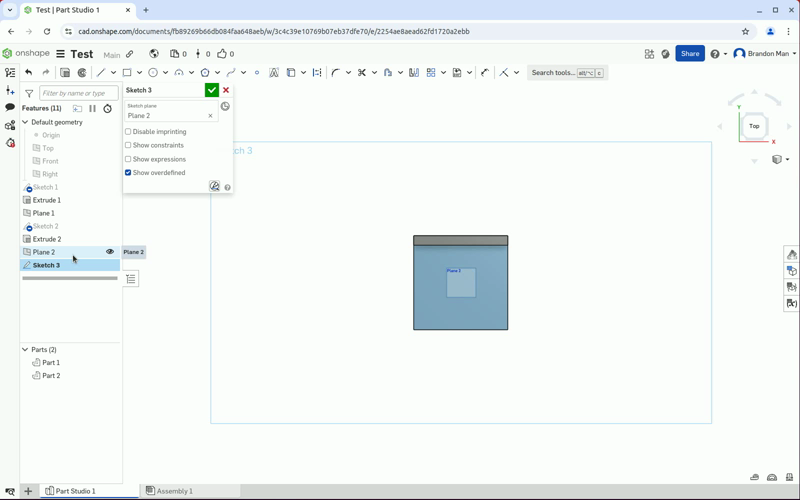
mouse_move(73, 352)
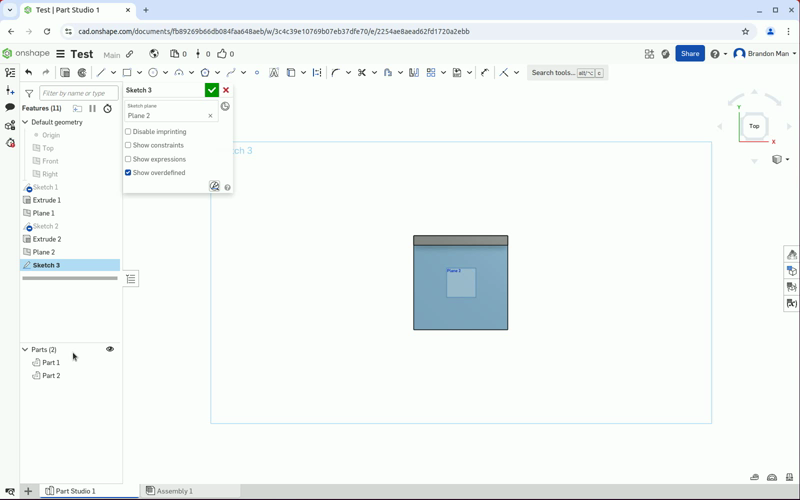
key(y)
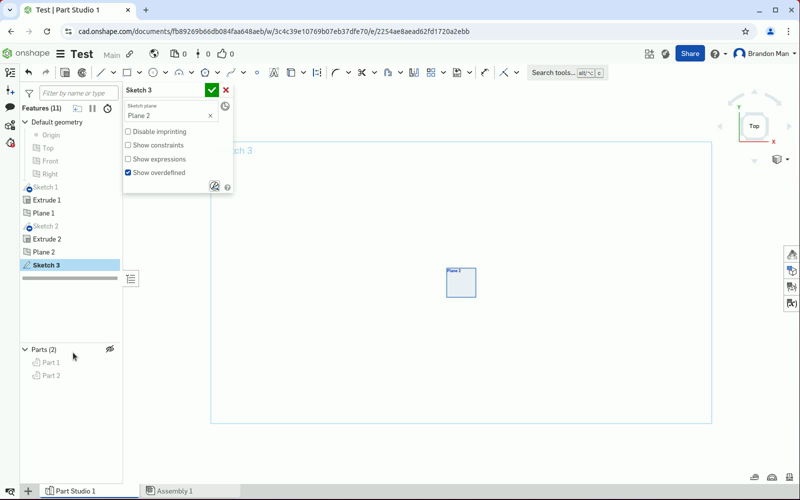
key(l)
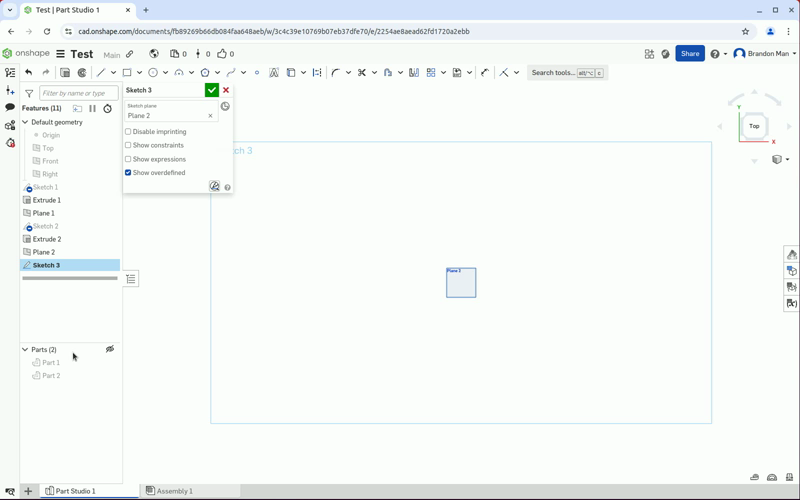
key_down(shift)
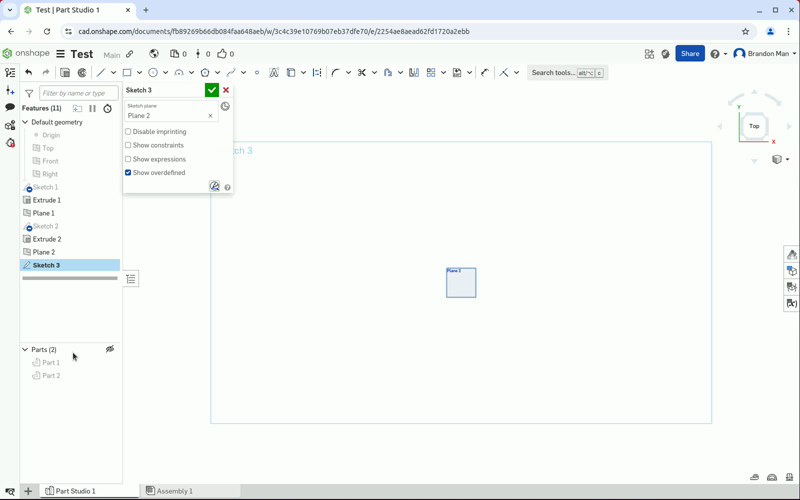
mouse_move(413, 245)
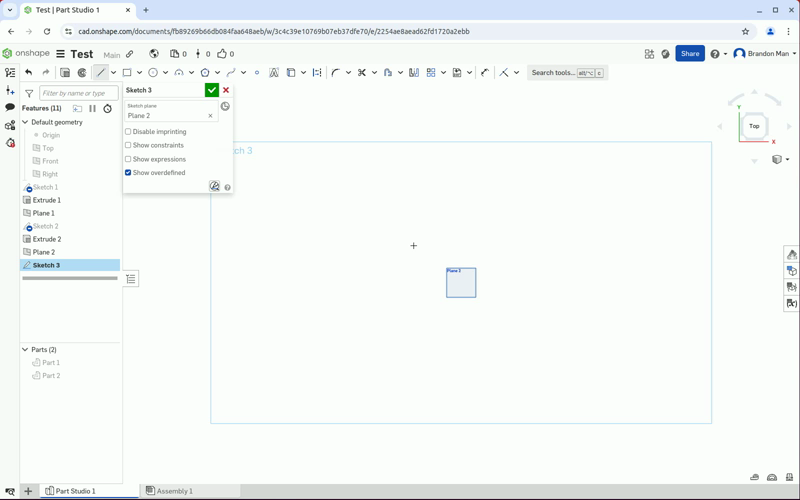
click(413, 245)
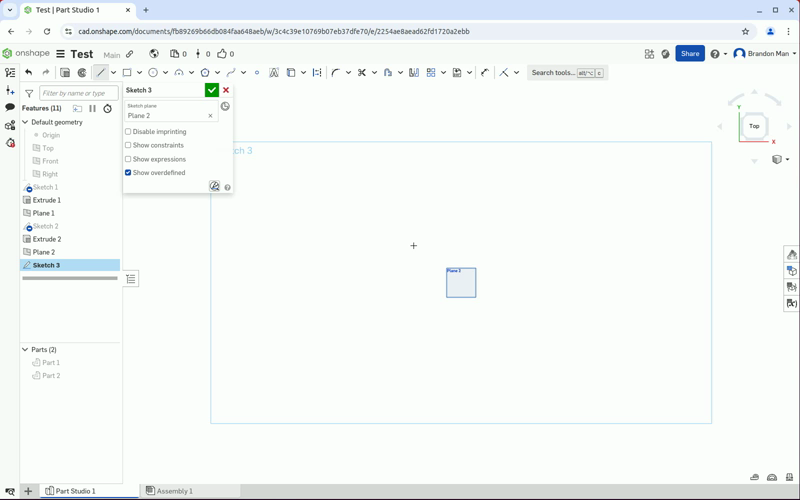
key_up(shift)
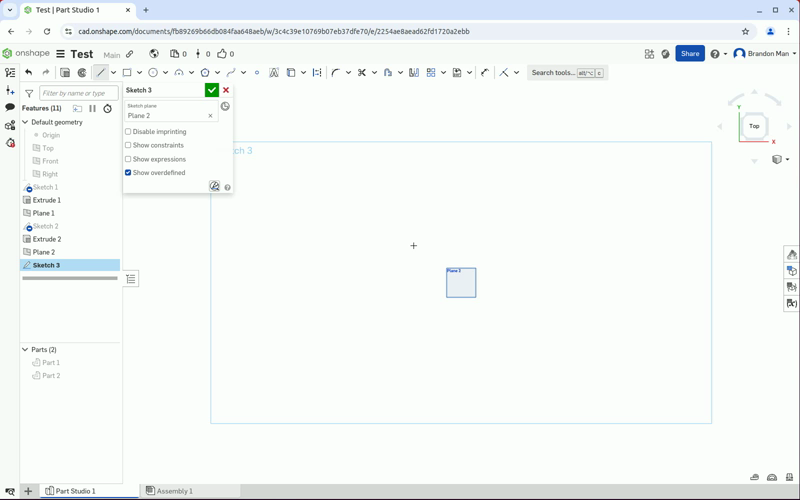
key_down(shift)
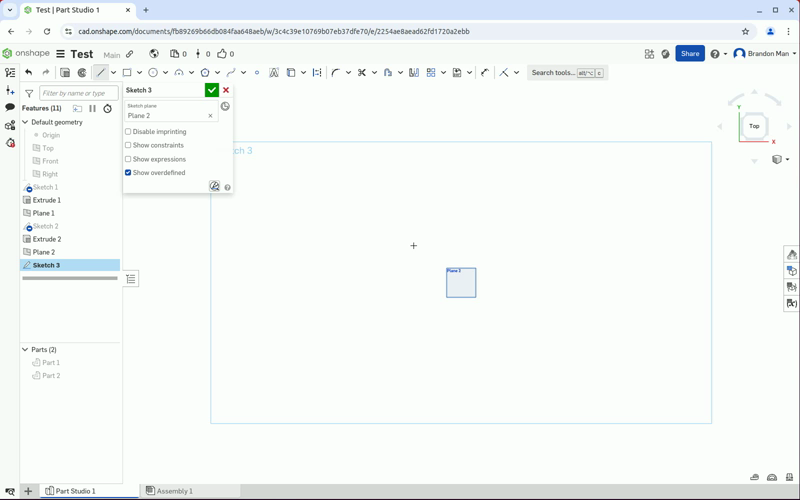
mouse_move(444, 245)
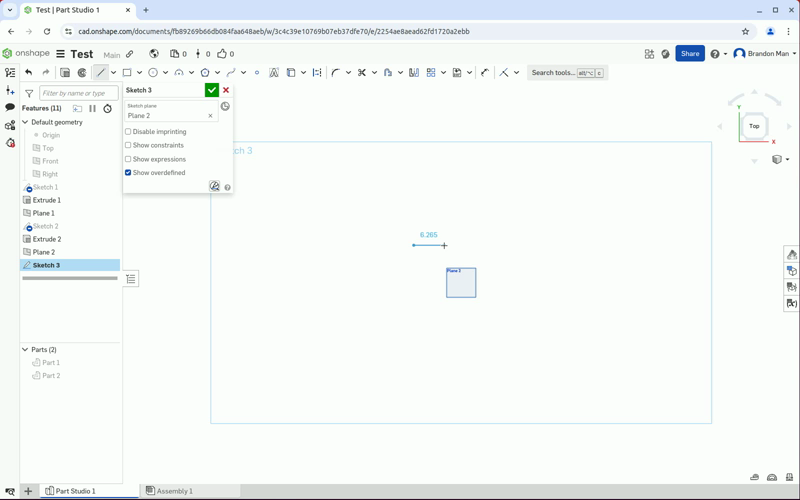
mouse_move(424, 245)
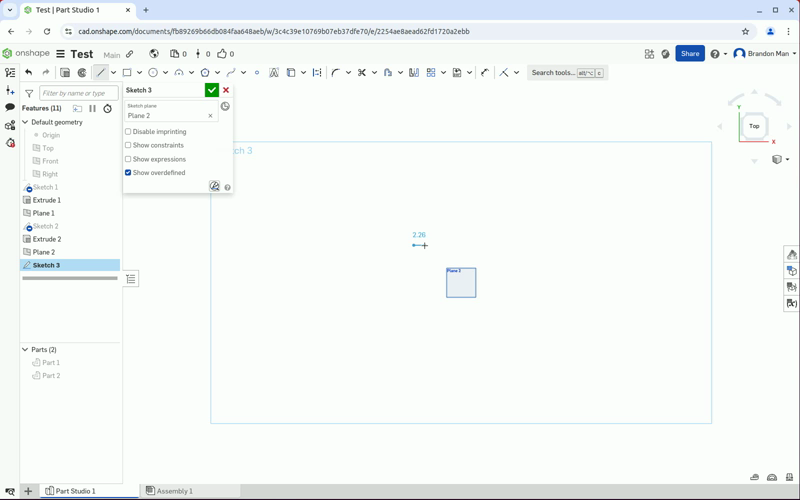
click(424, 245)
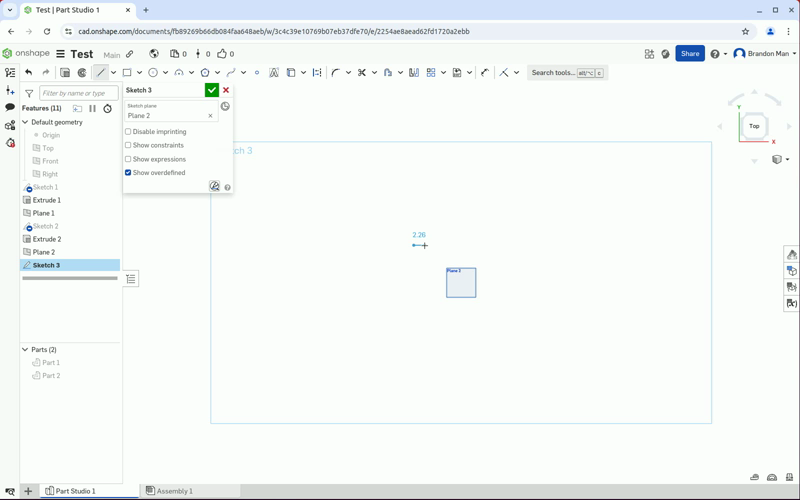
key_up(shift)
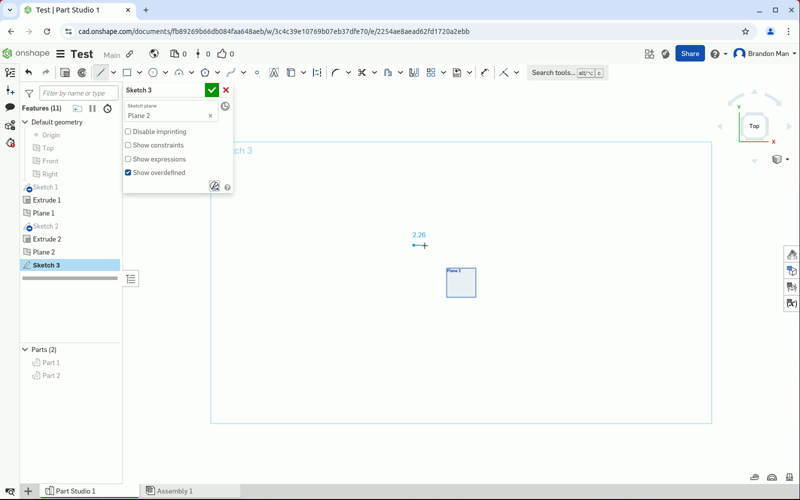
key_down(shift)
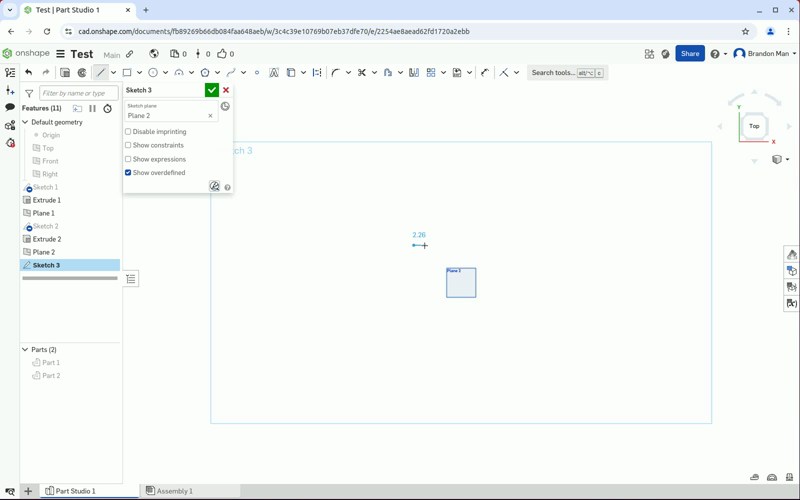
mouse_move(454, 245)
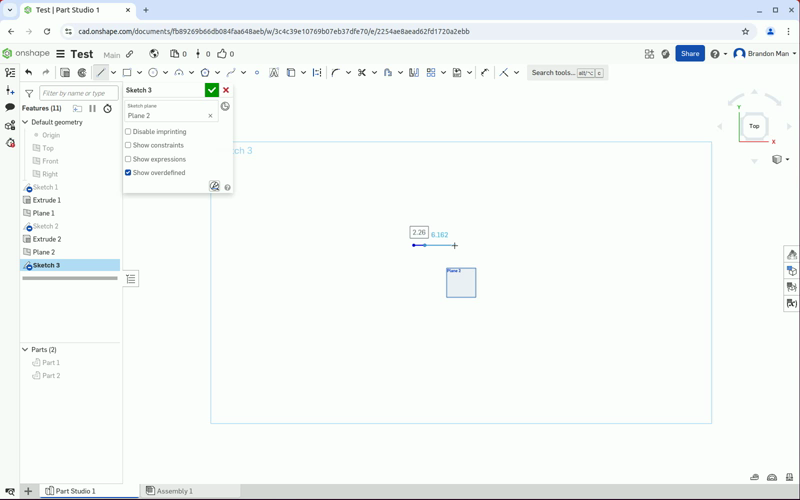
mouse_move(424, 234)
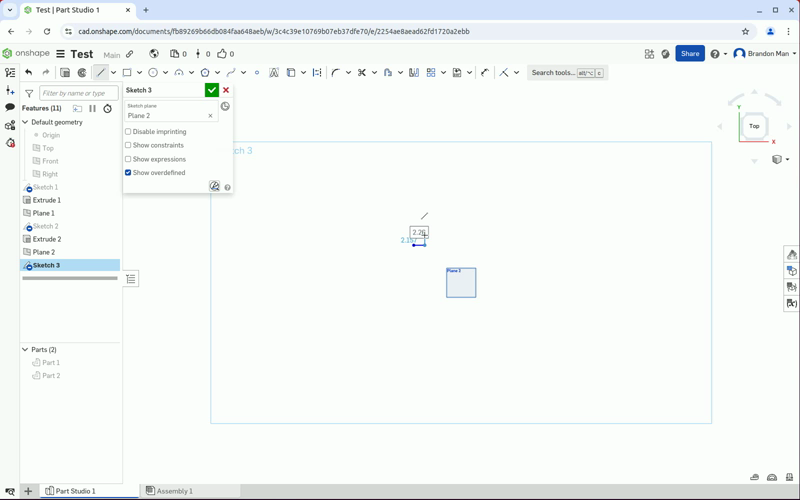
click(424, 234)
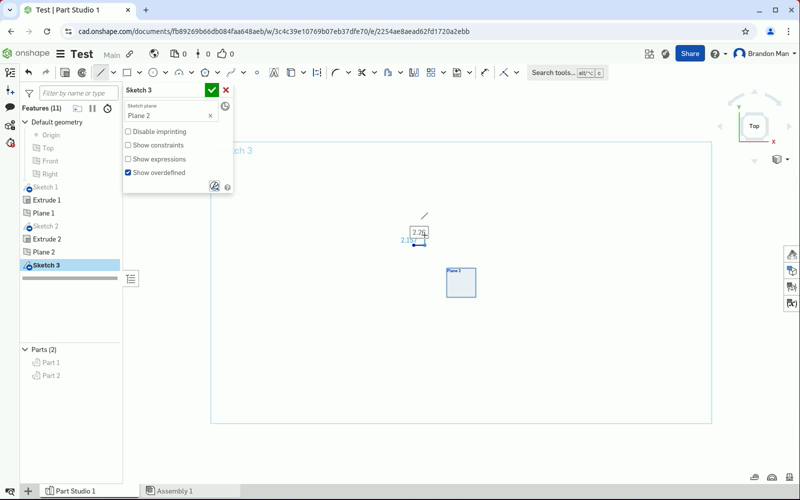
key_up(shift)
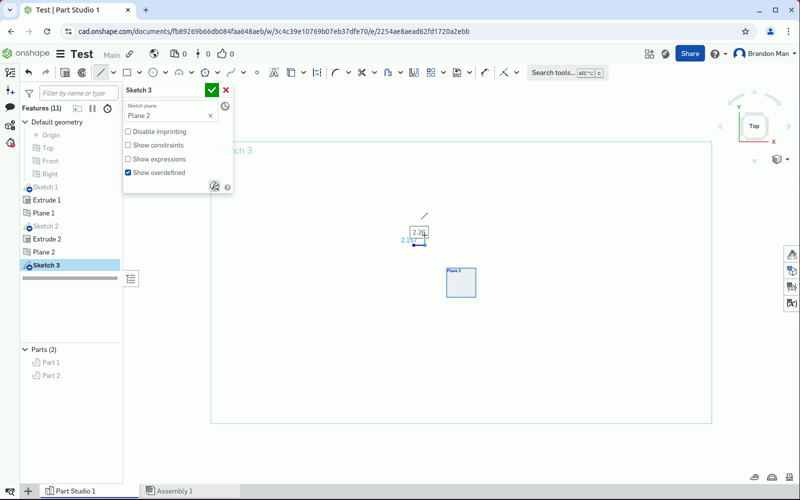
key_down(shift)
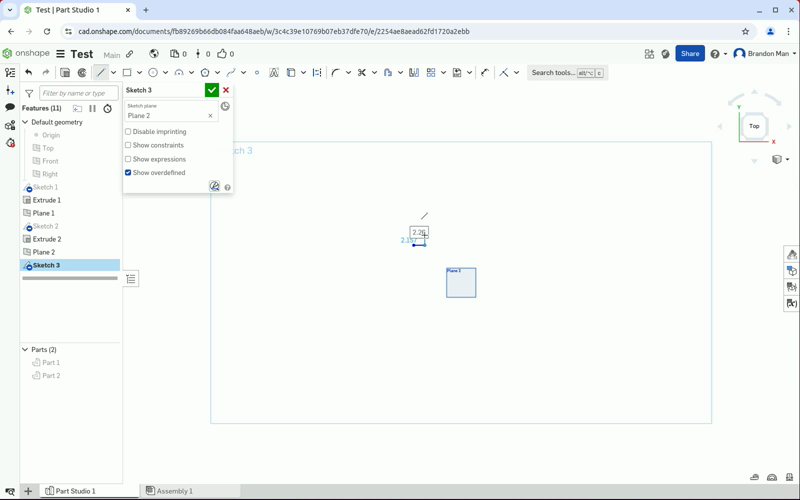
mouse_move(454, 234)
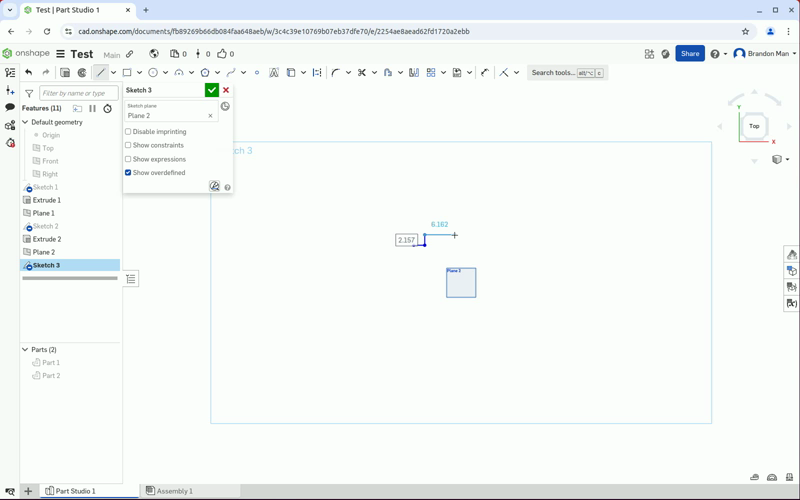
mouse_move(413, 234)
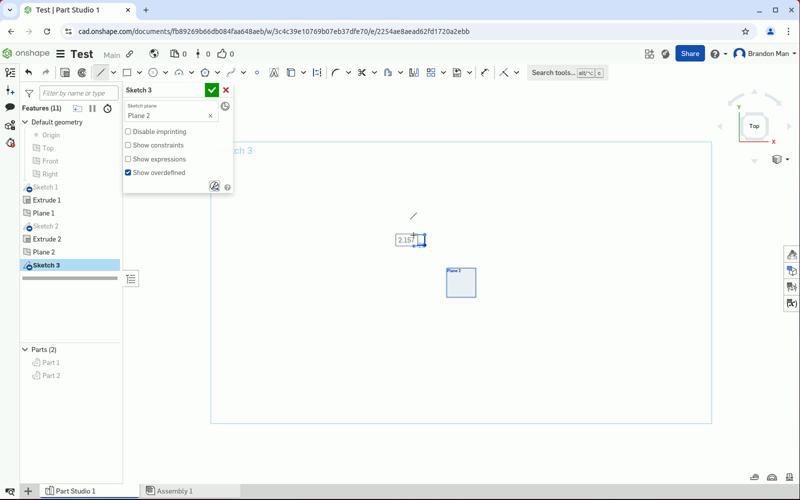
click(413, 234)
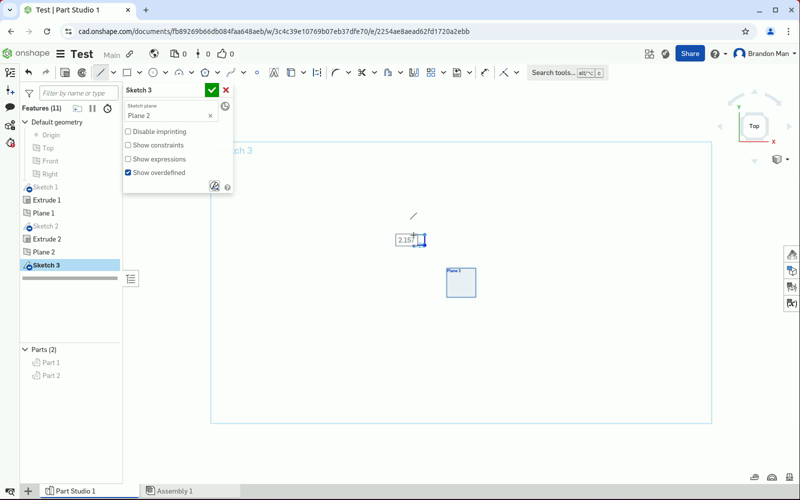
key_up(shift)
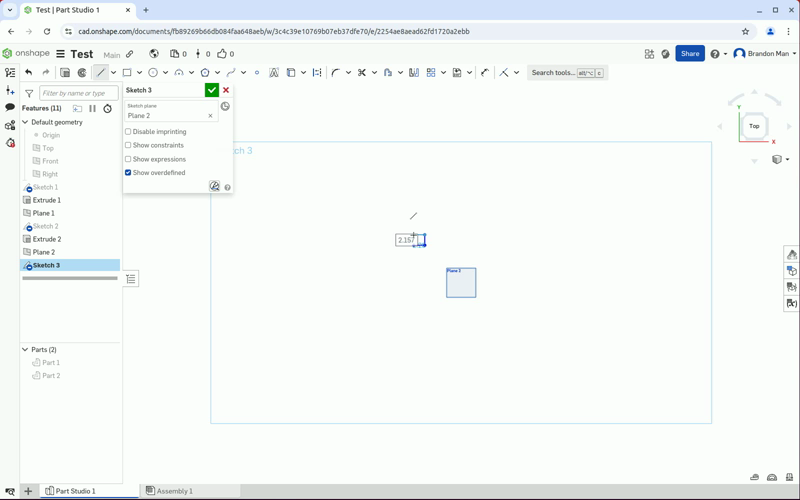
mouse_move(444, 234)
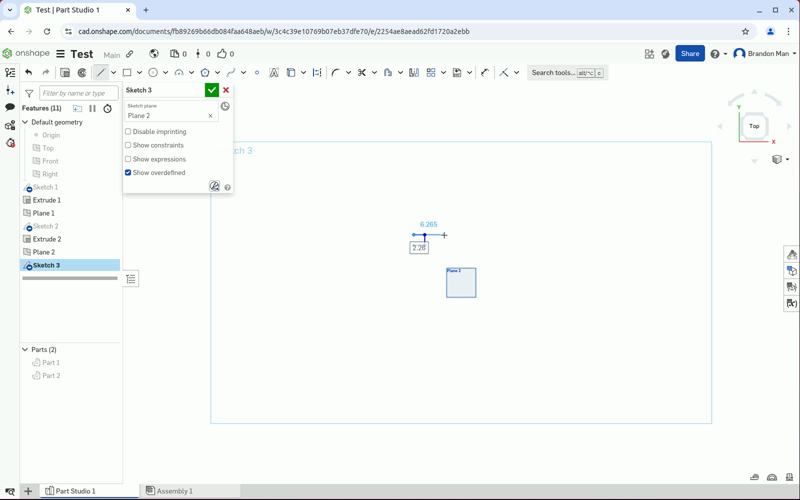
key_down(shift)
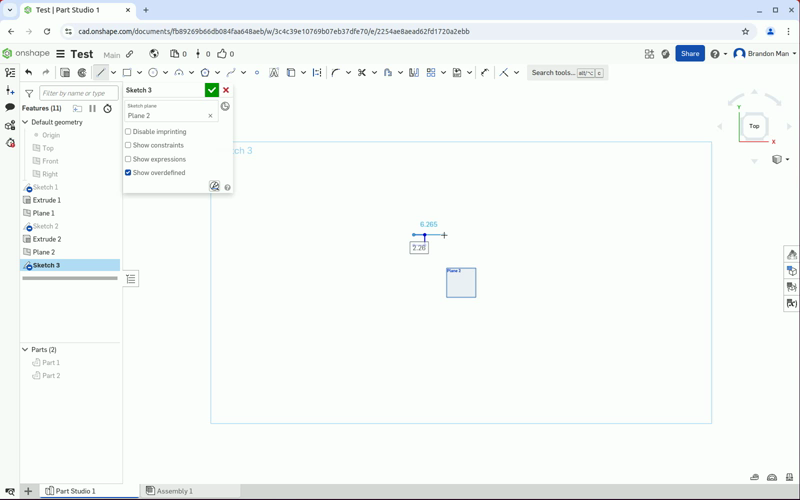
mouse_move(413, 245)
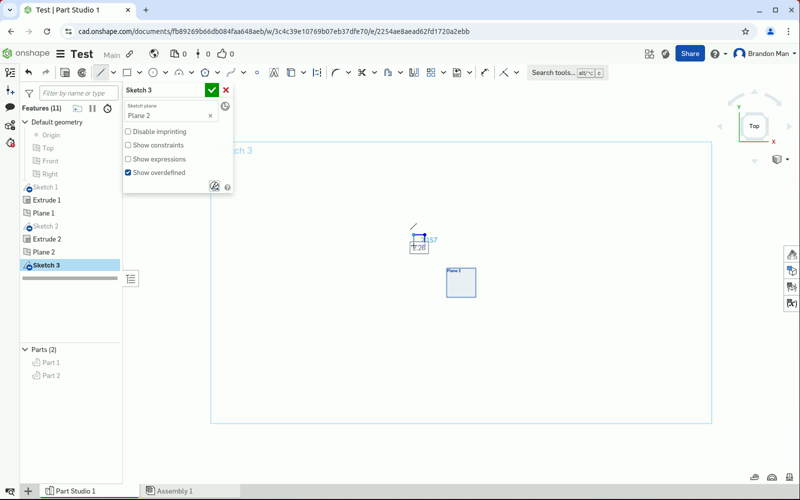
key_up(shift)
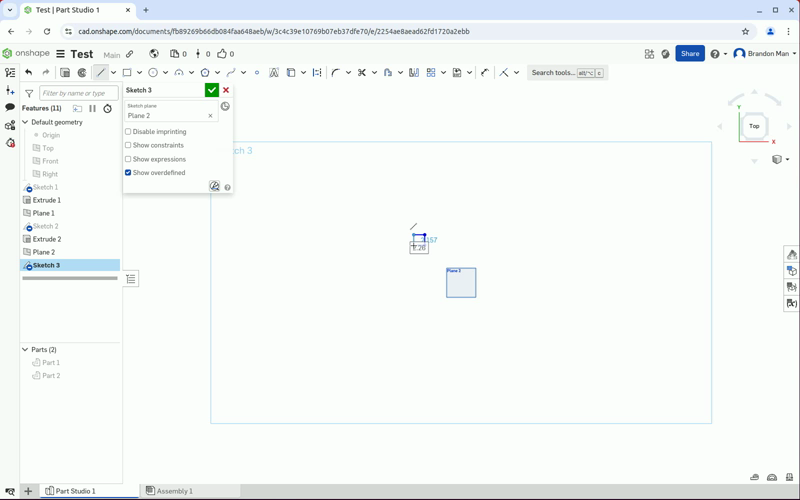
click(413, 245)
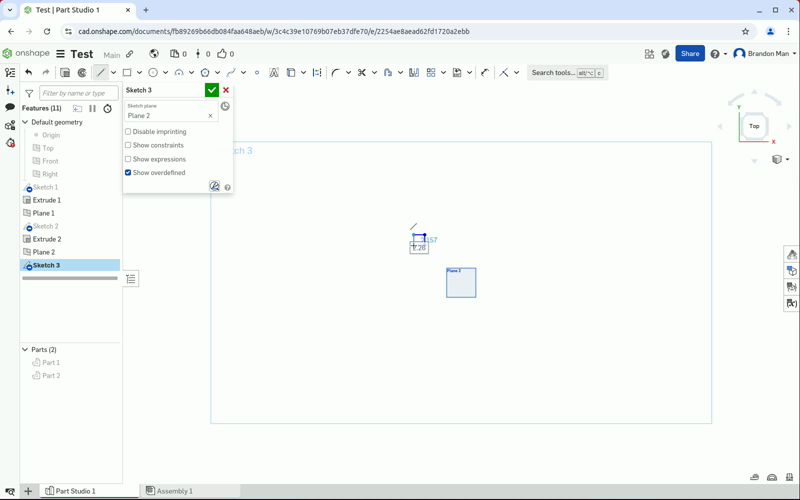
key(esc)
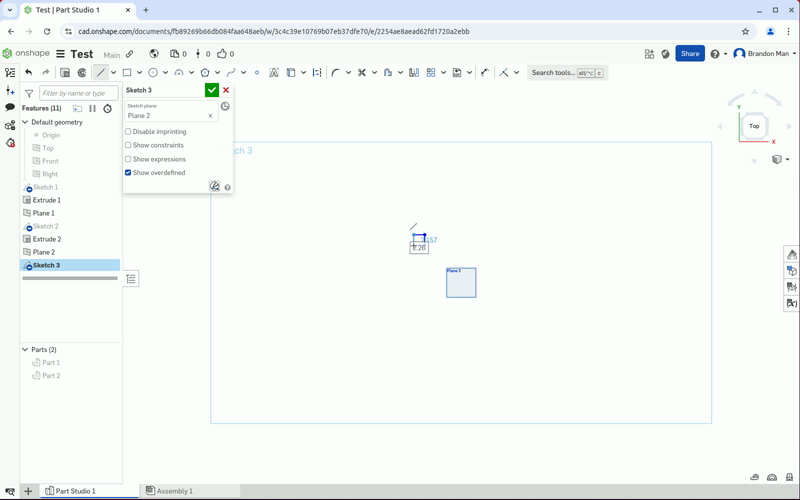
mouse_move(422, 237)
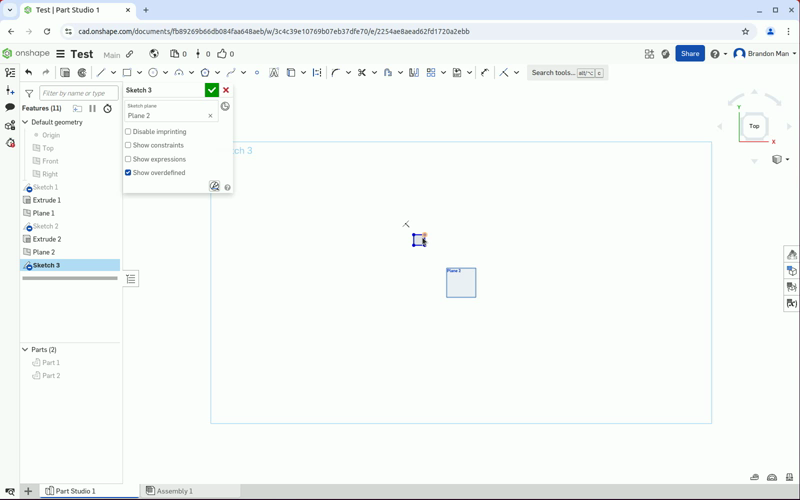
scroll(6)
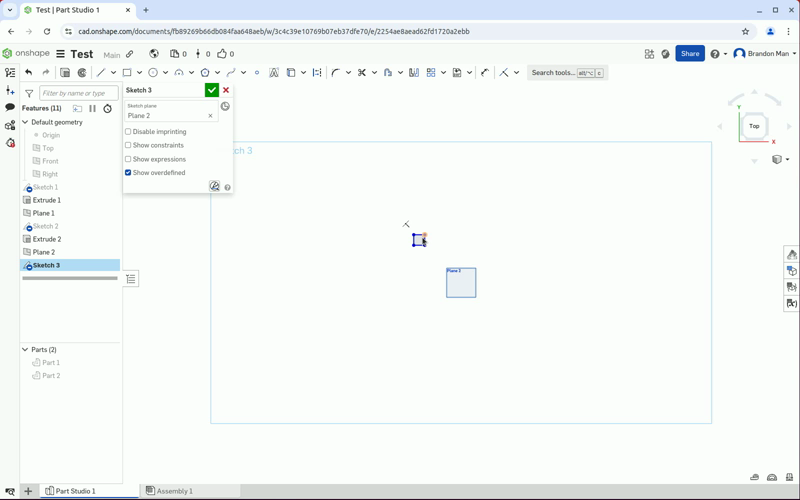
scroll(6)
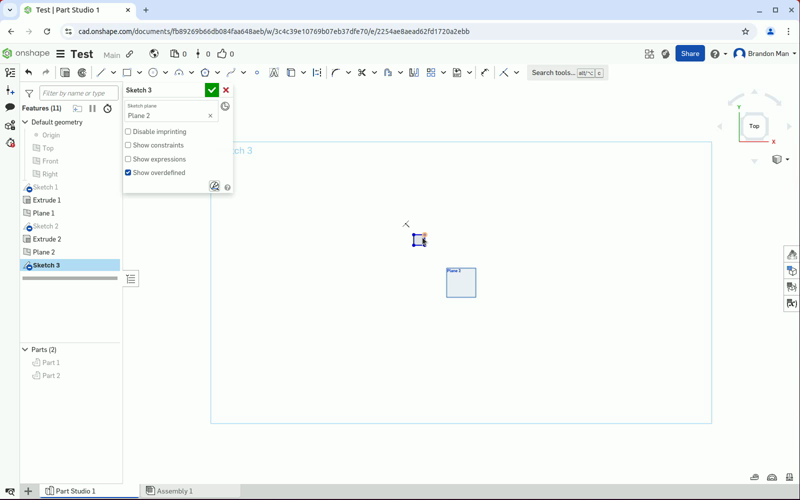
scroll(6)
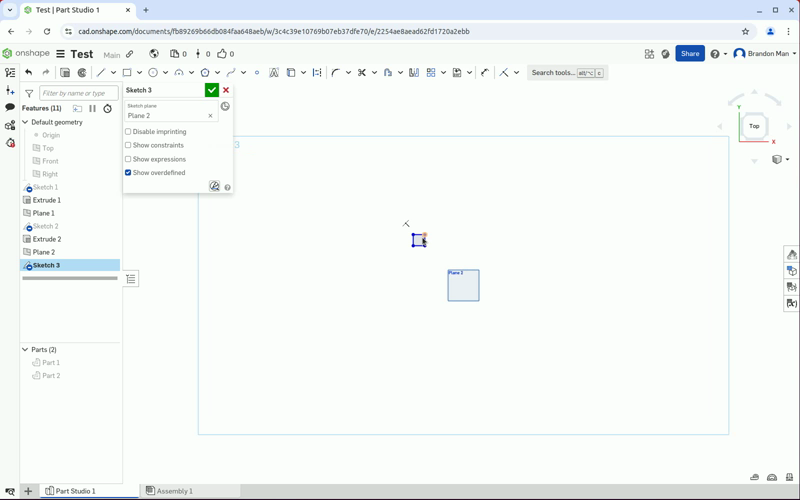
scroll(6)
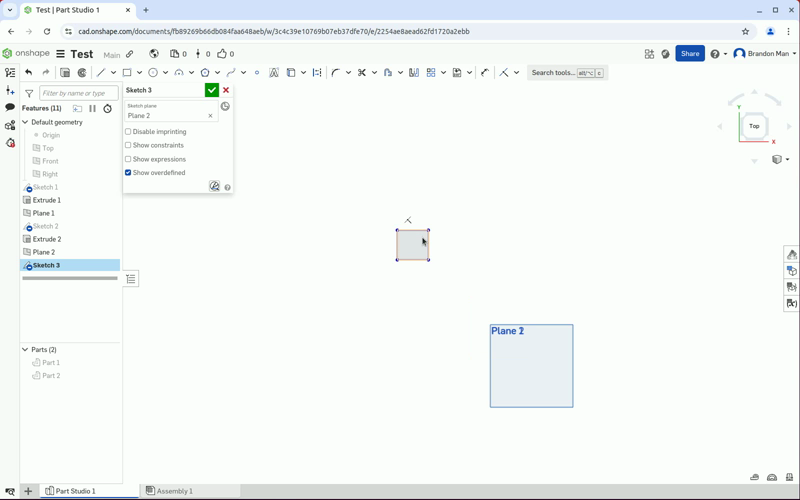
scroll(6)
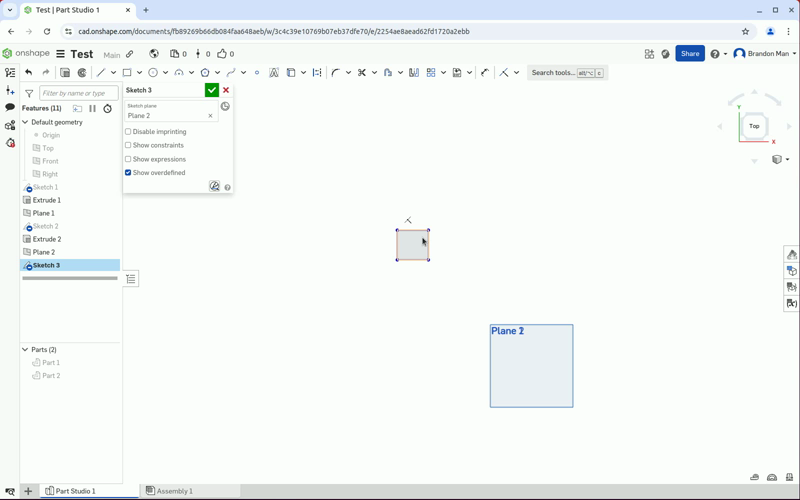
scroll(6)
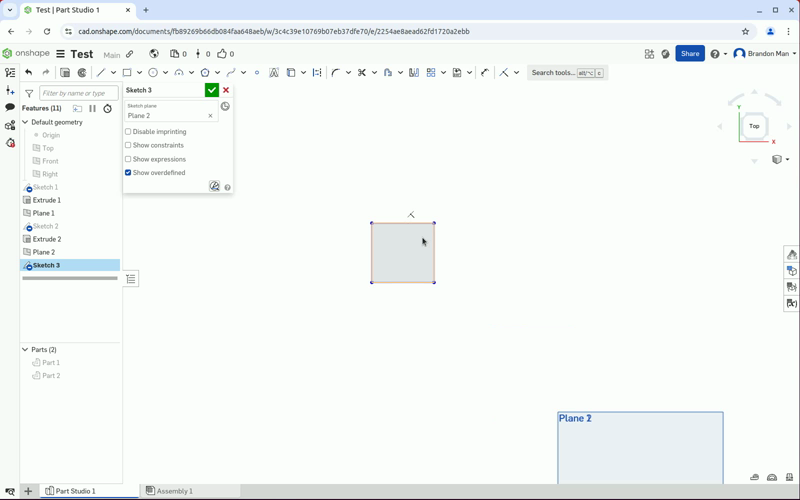
scroll(6)
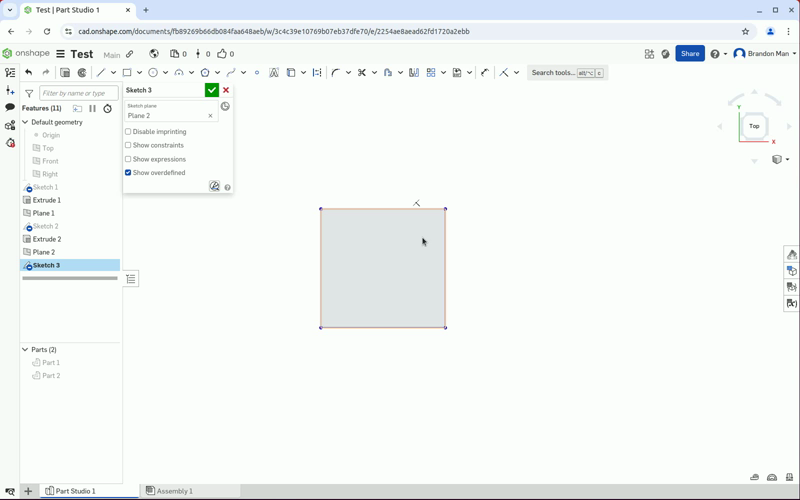
click(422, 237)
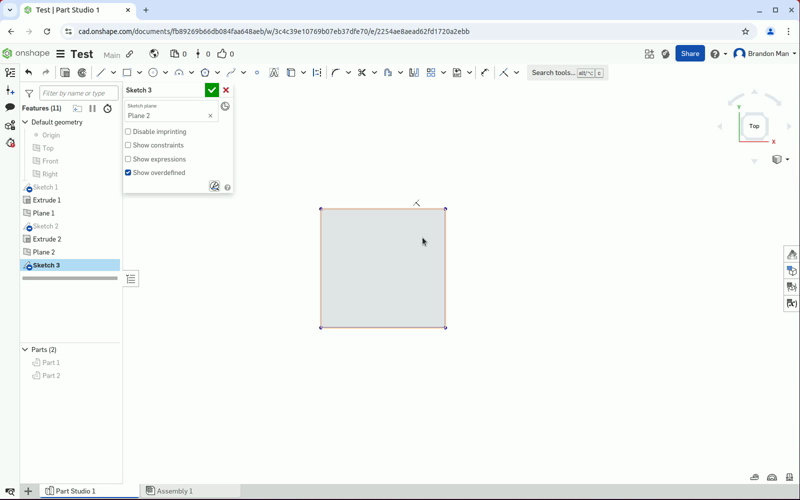
scroll(-6)
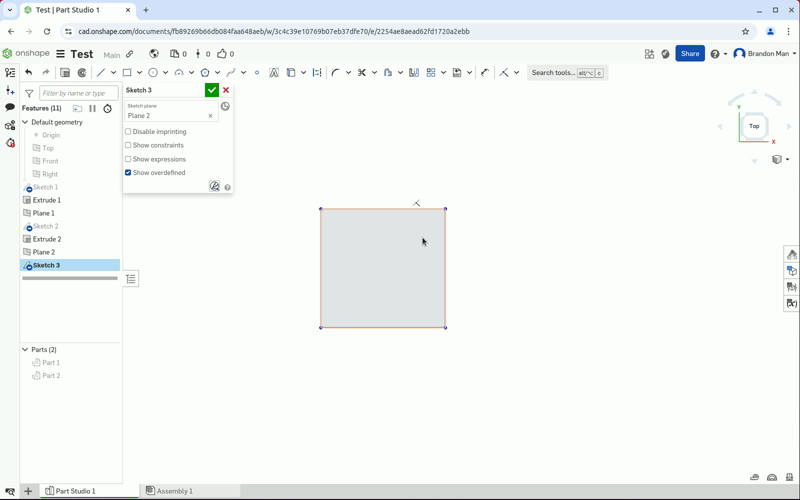
scroll(-6)
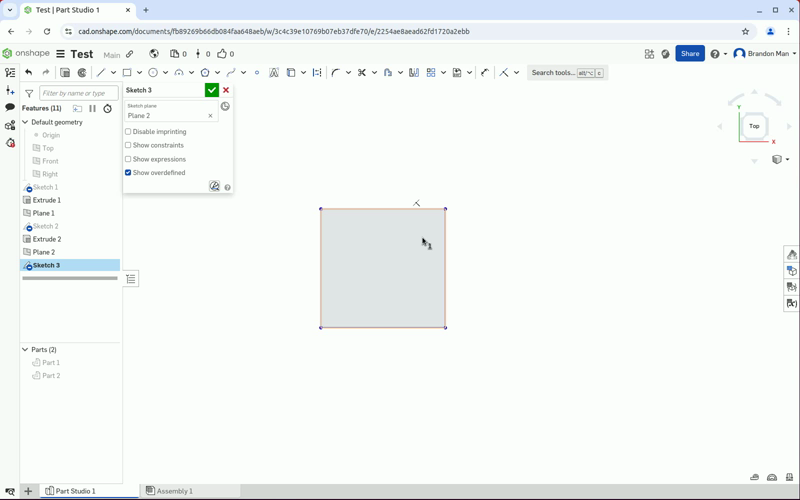
scroll(-6)
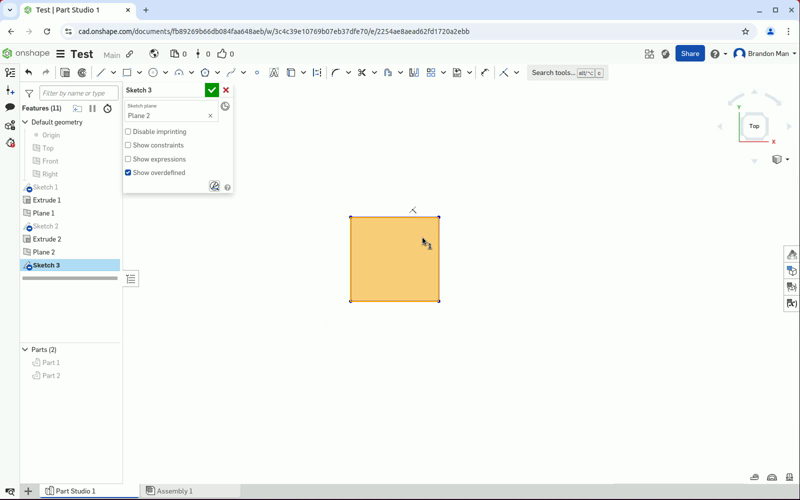
scroll(-6)
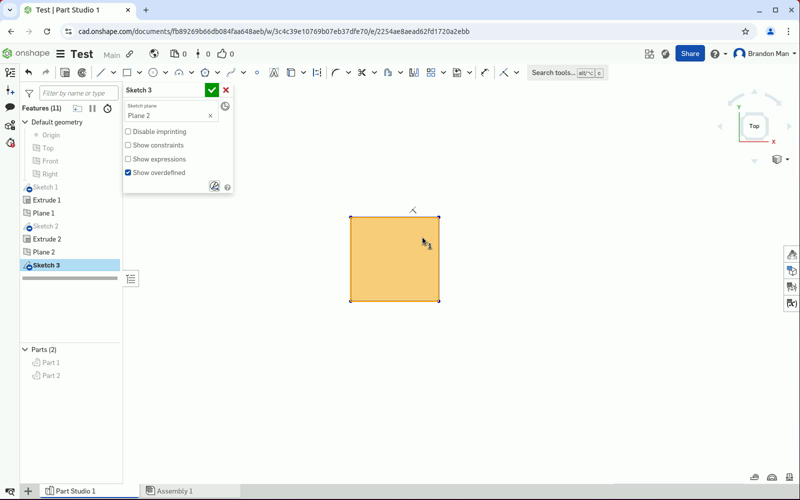
scroll(-6)
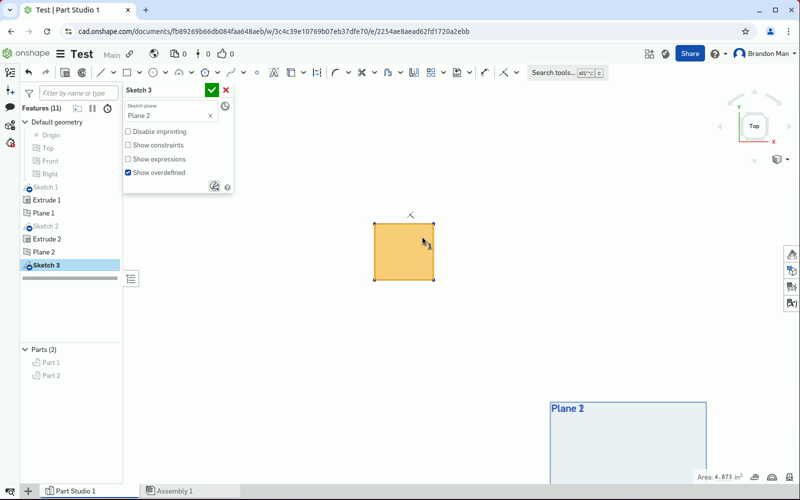
scroll(-6)
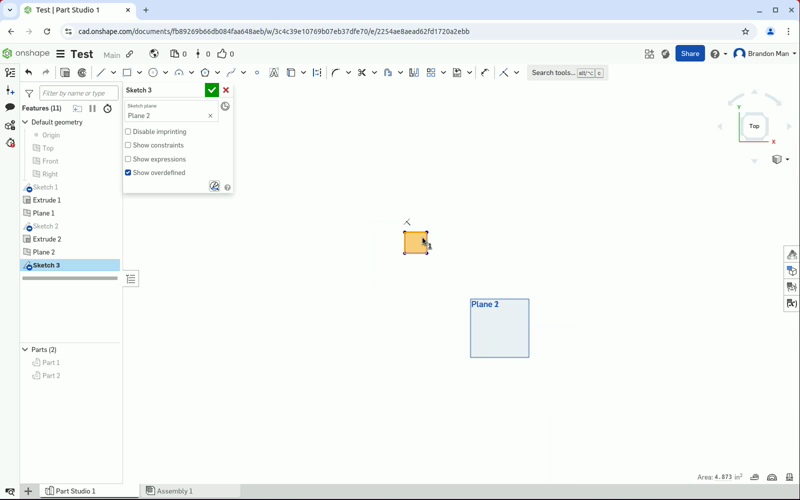
scroll(-6)
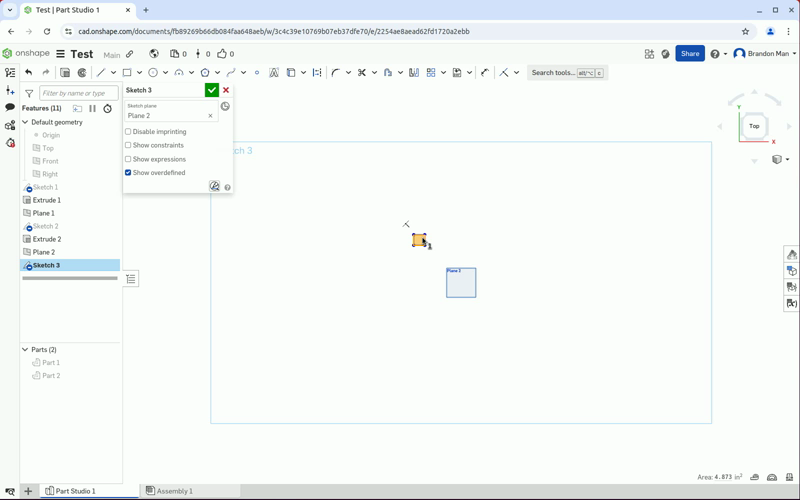
mouse_move(73, 352)
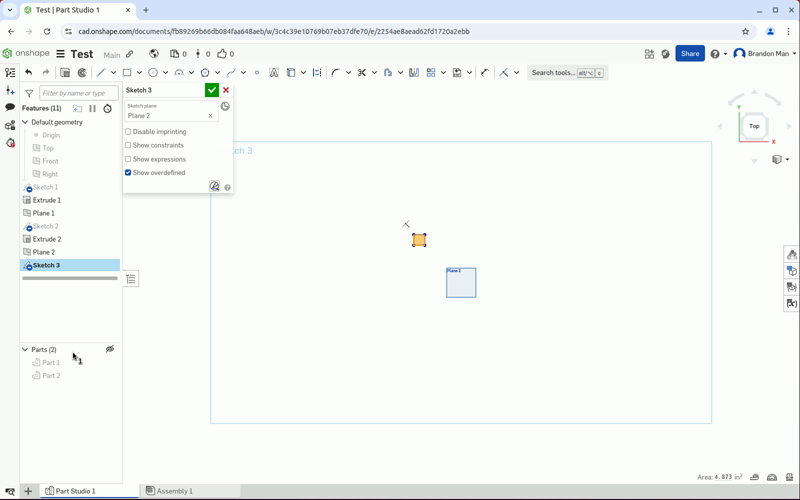
key(shift+y)
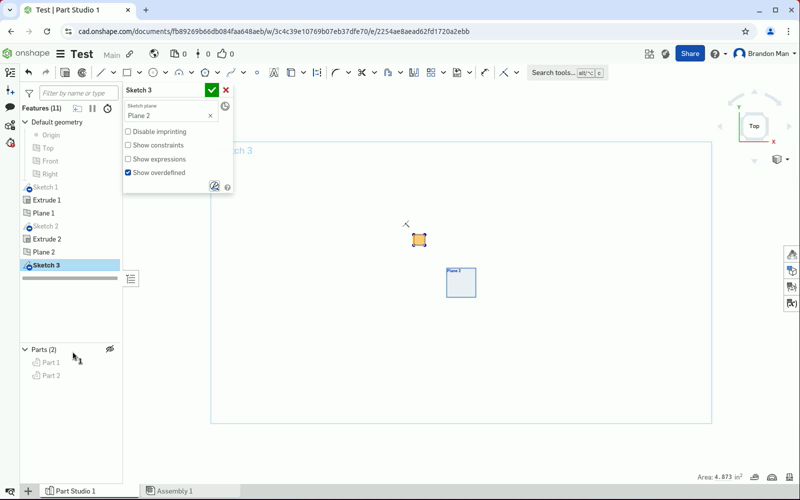
key(shift+e)
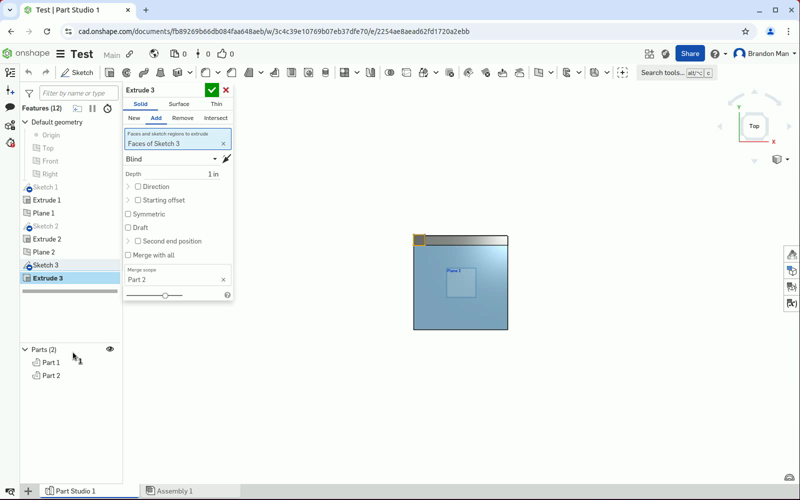
mouse_move(143, 106)
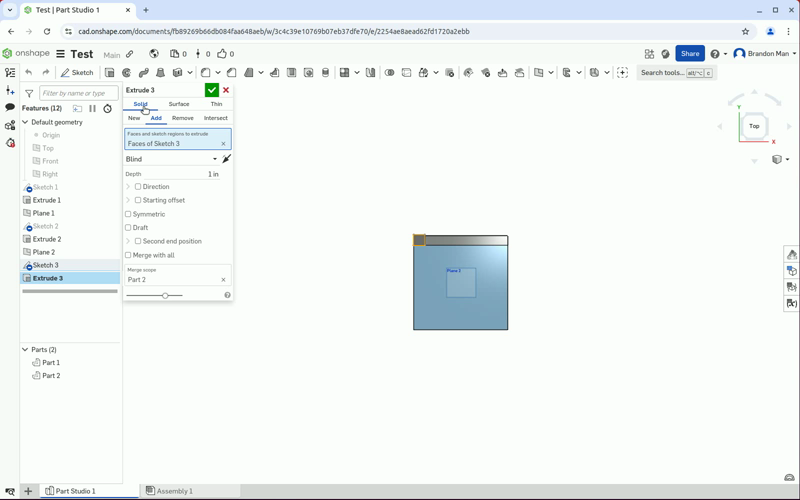
click(143, 106)
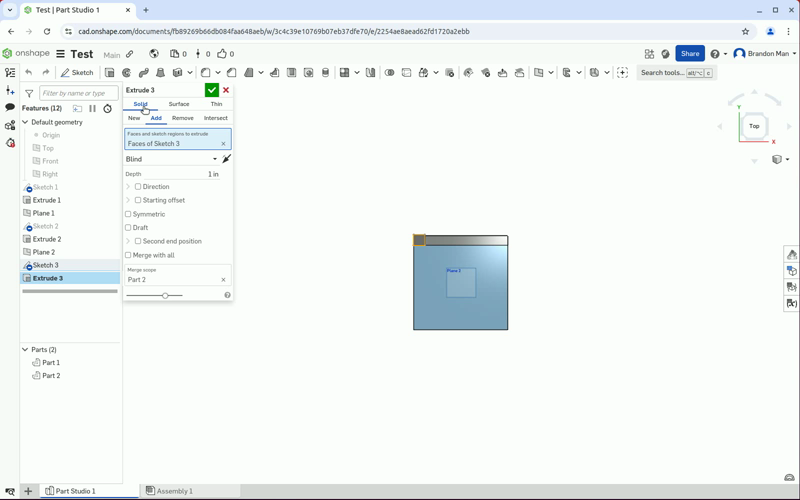
mouse_move(137, 120)
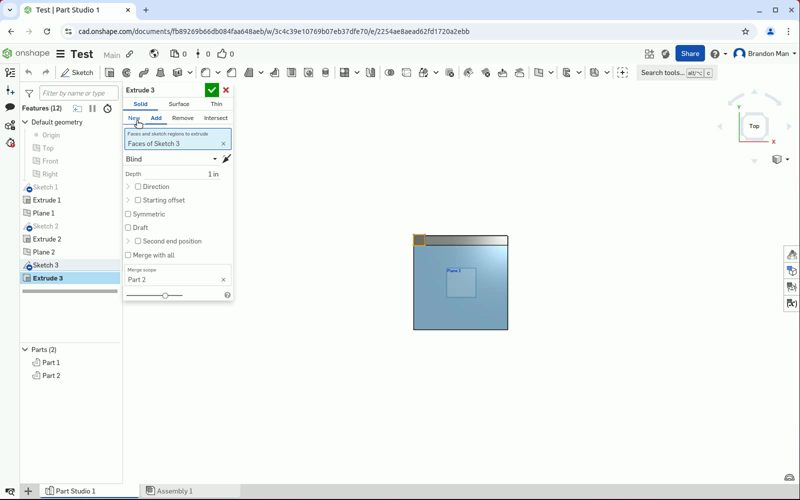
click(137, 120)
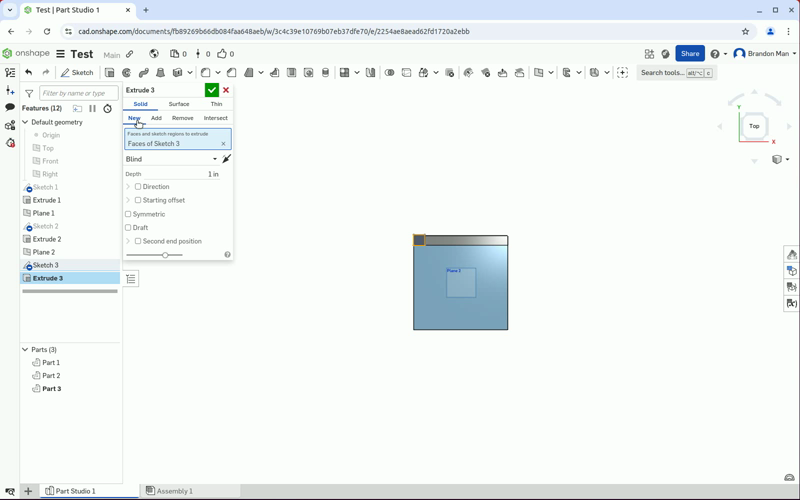
key(tab, 4)
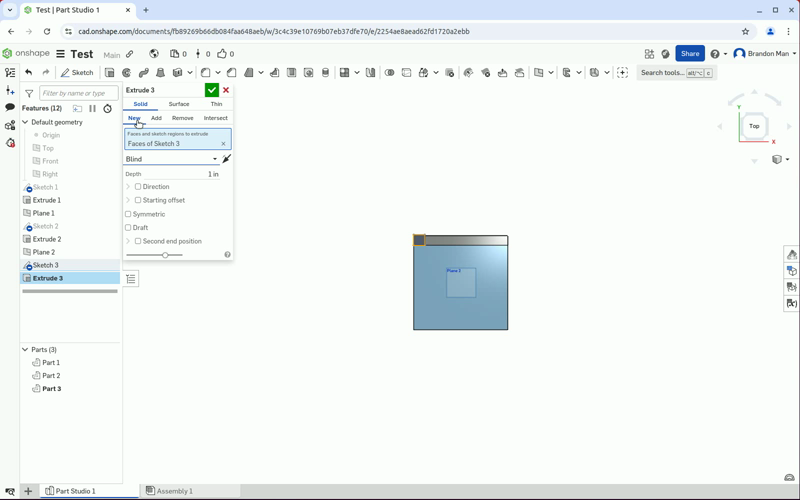
text(17.572)
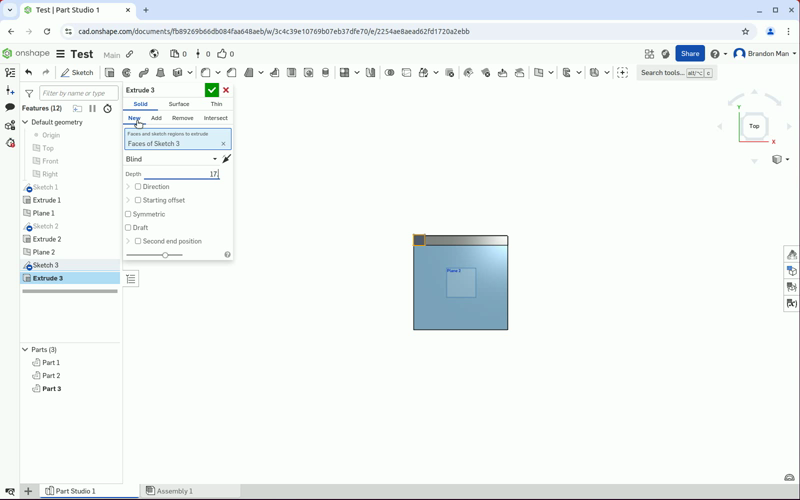
key(enter)
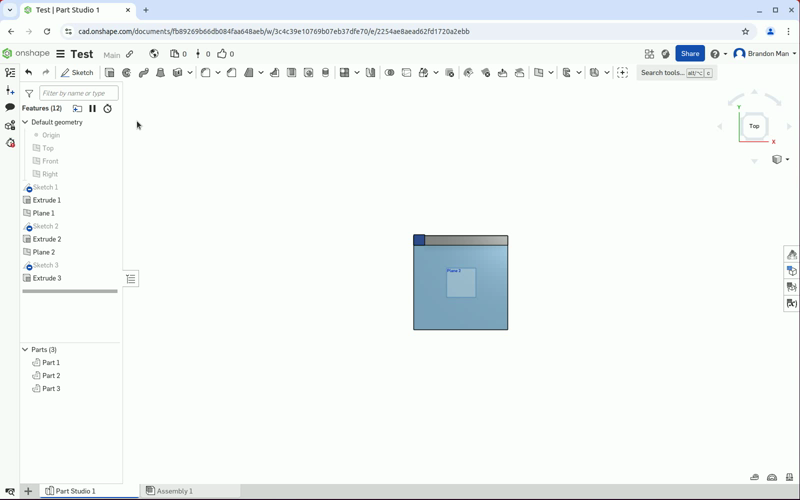
key(shift+h)
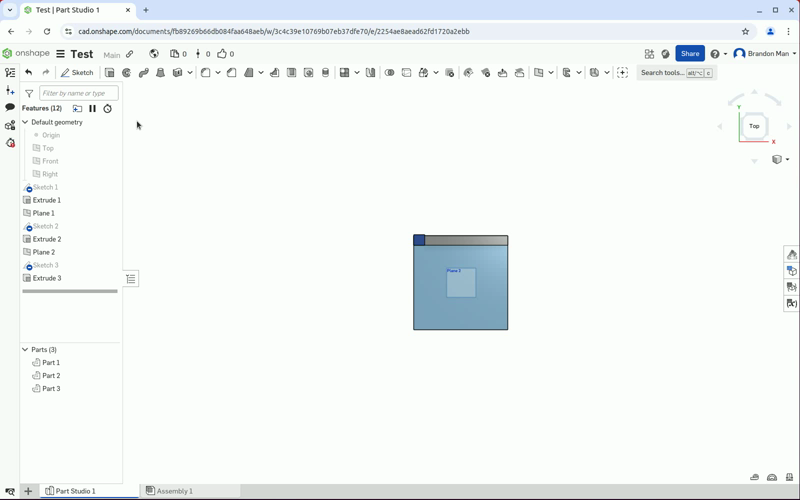
key(shift+h)
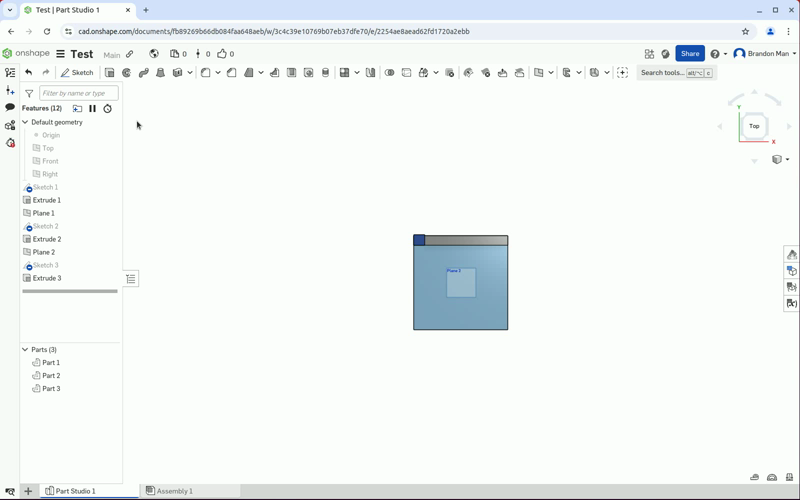
mouse_move(73, 189)
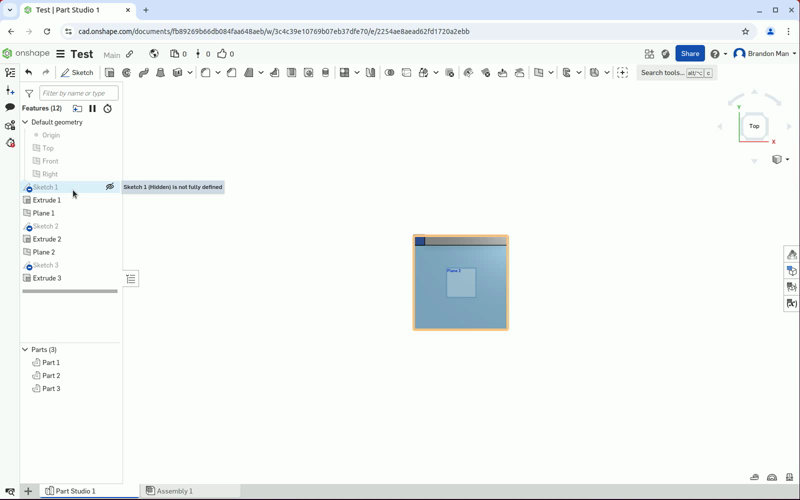
click(73, 189)
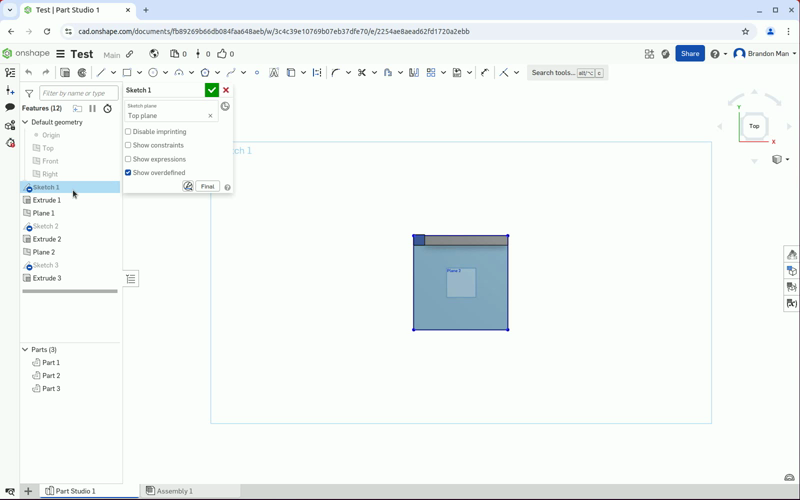
mouse_move(229, 92)
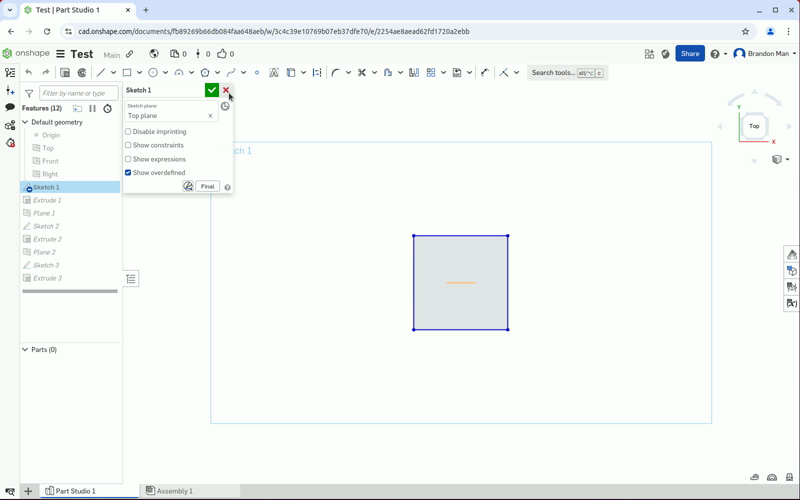
click(229, 92)
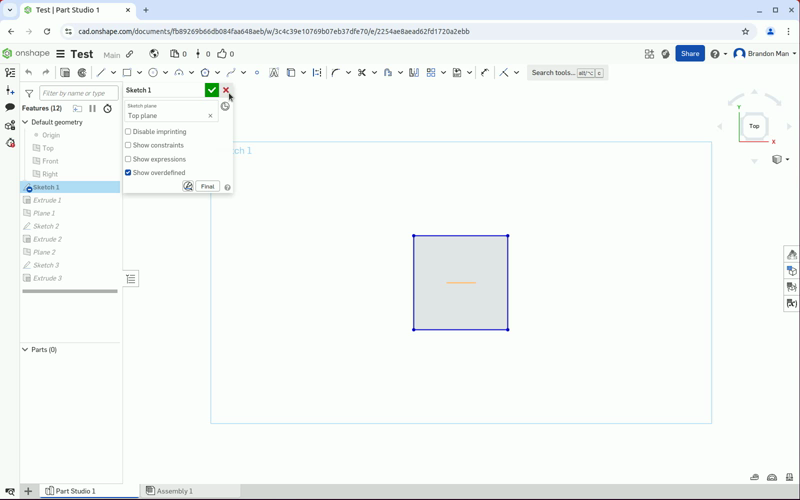
key(shift+s)
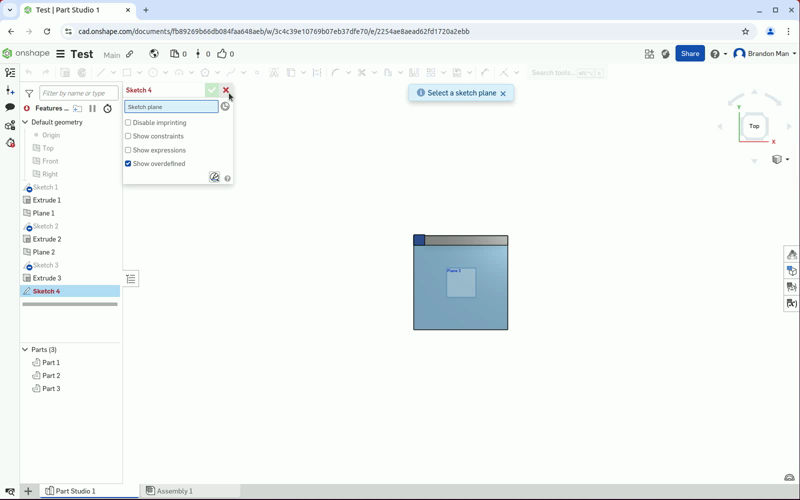
mouse_move(73, 254)
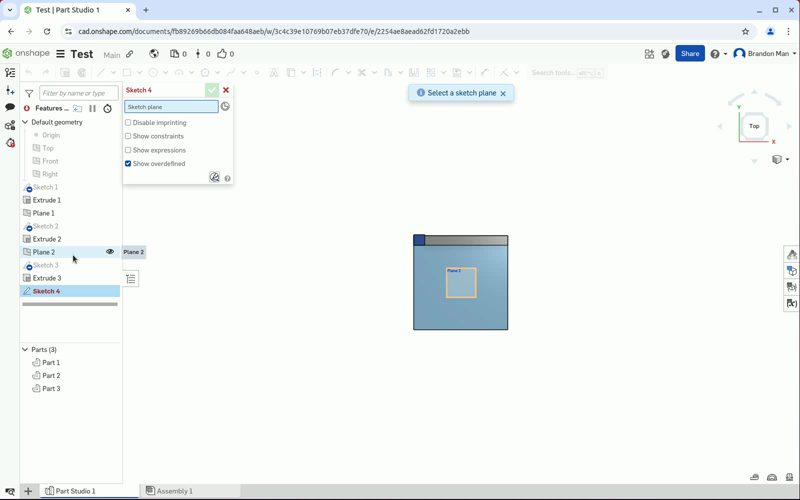
click(73, 254)
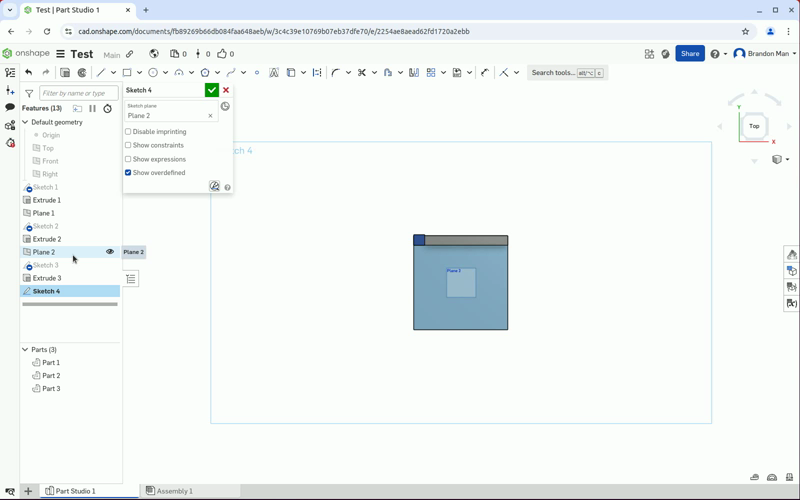
mouse_move(73, 352)
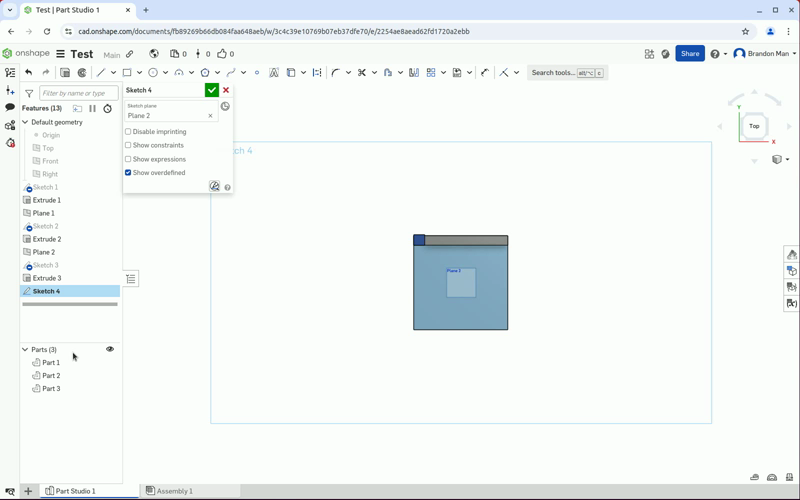
key(y)
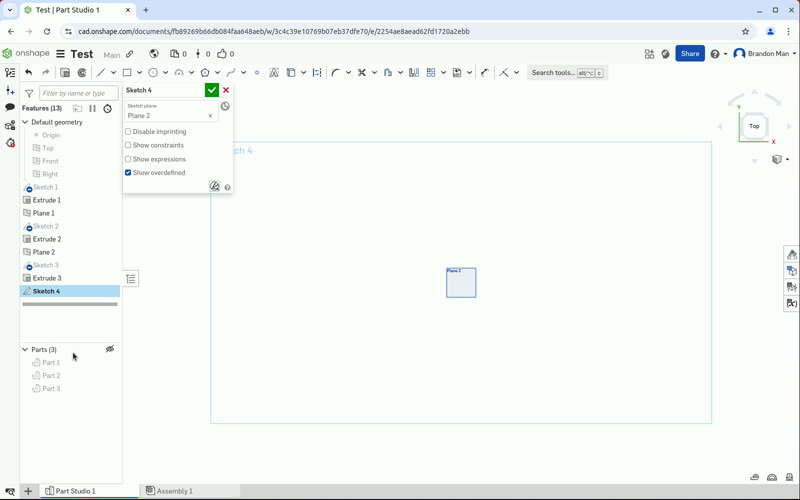
key(l)
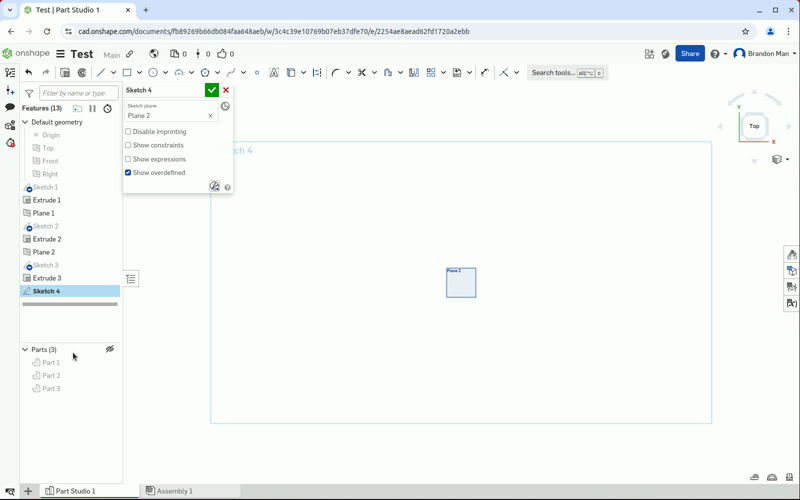
key_down(shift)
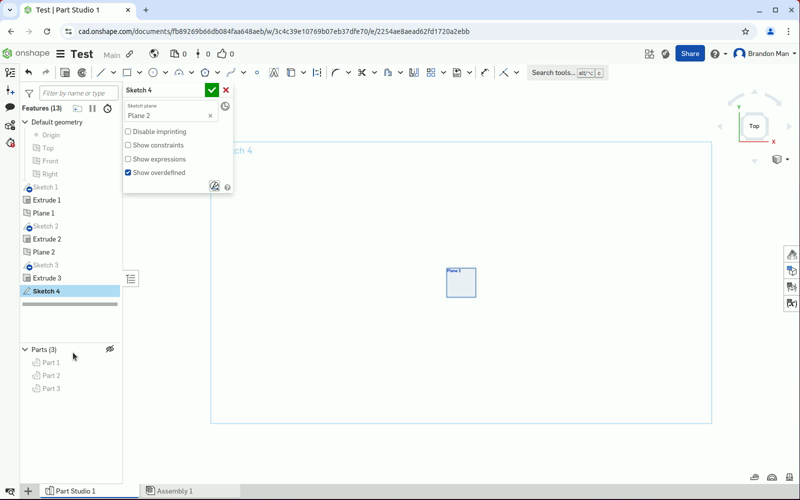
mouse_move(498, 245)
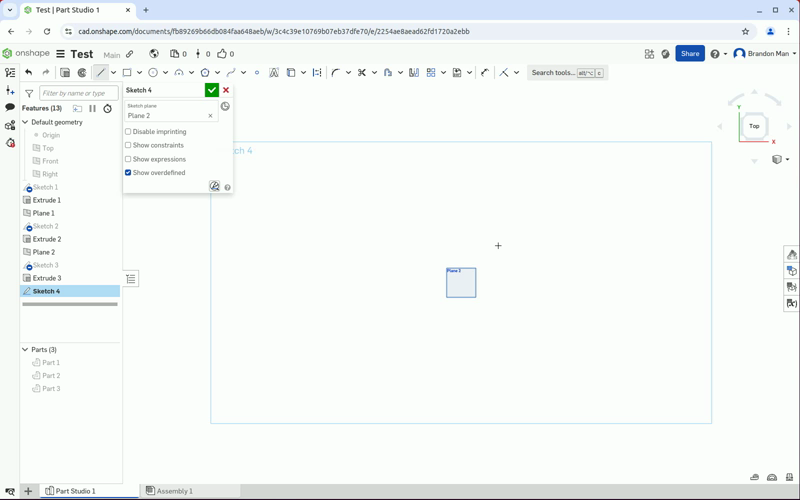
click(498, 245)
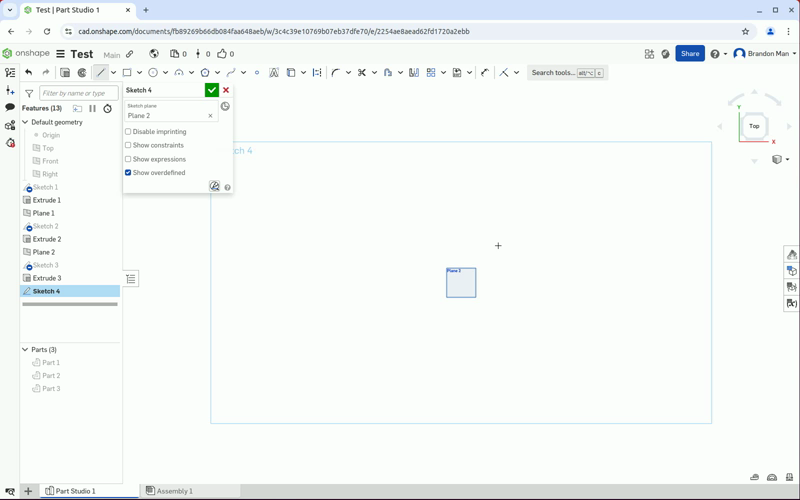
key_up(shift)
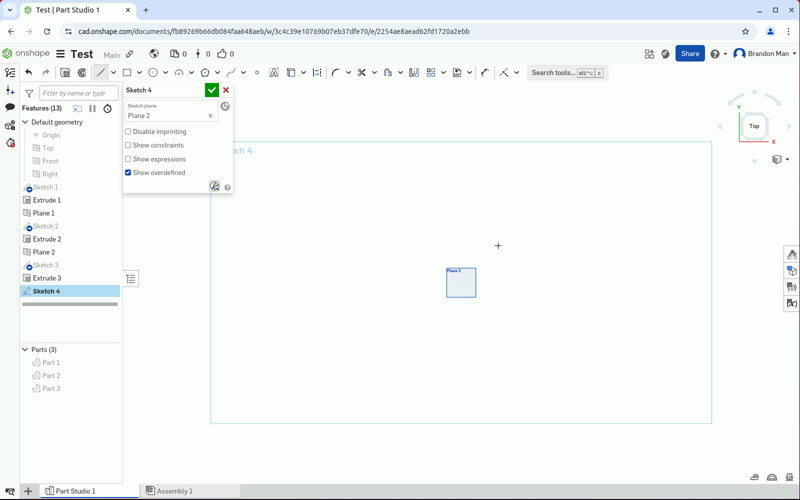
key_down(shift)
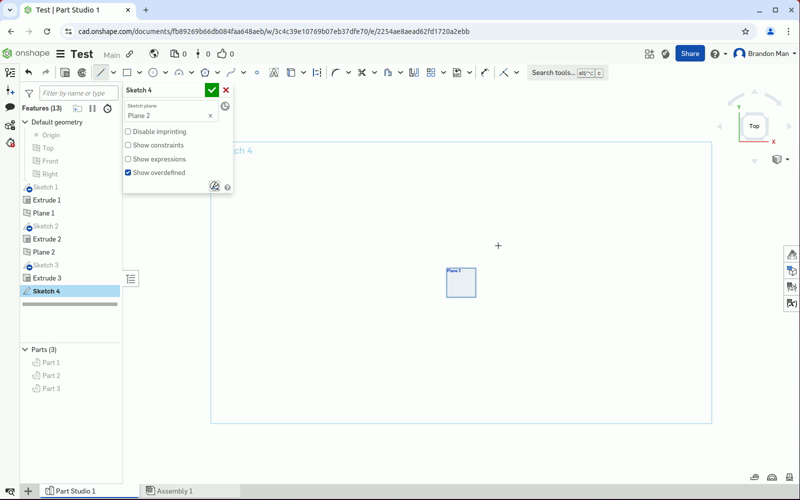
mouse_move(528, 245)
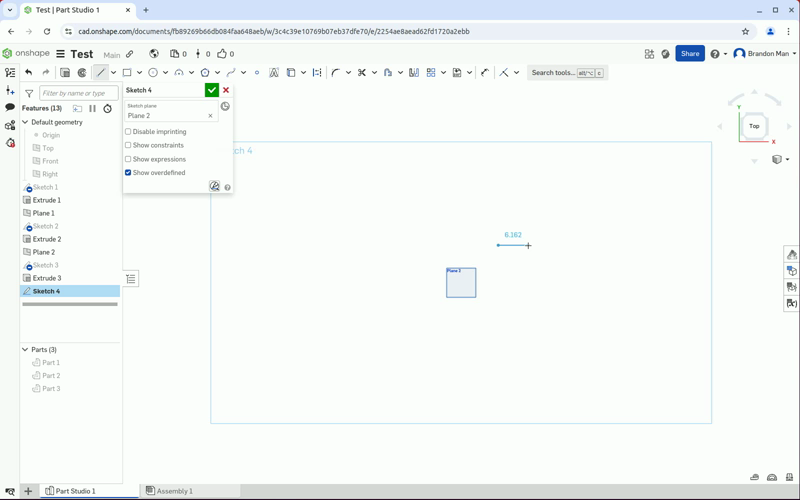
mouse_move(508, 245)
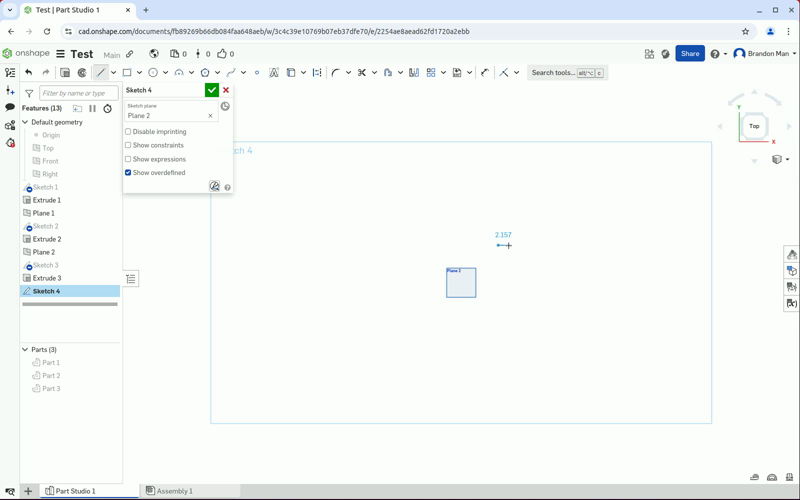
click(508, 245)
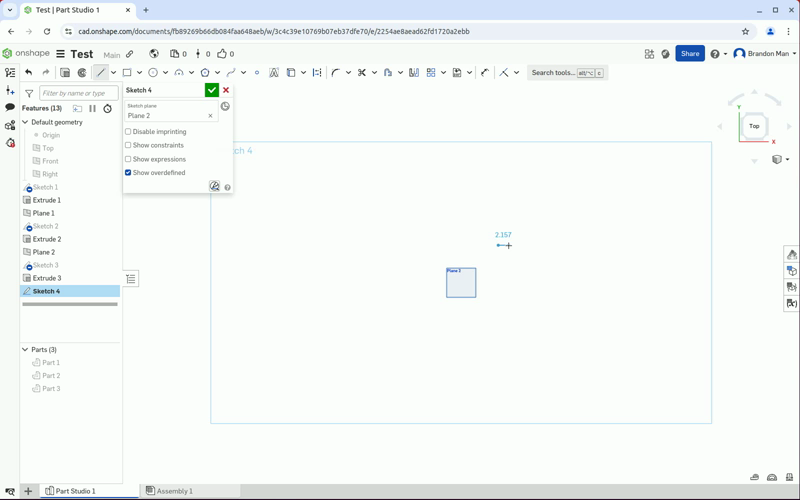
key_up(shift)
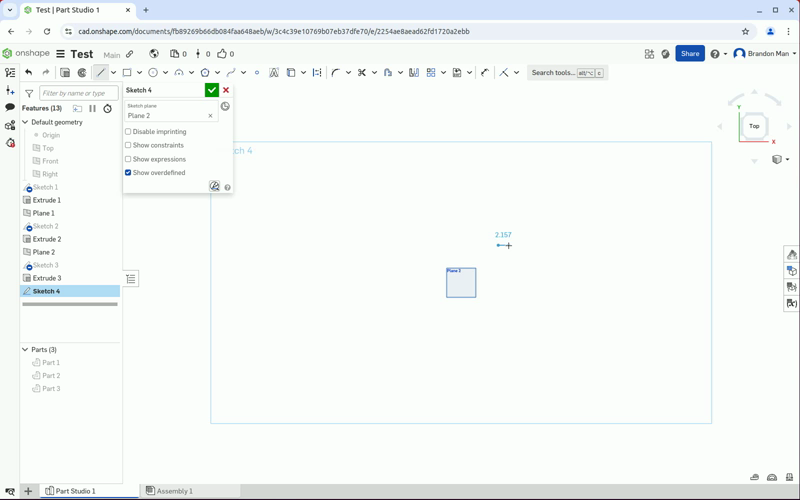
key_down(shift)
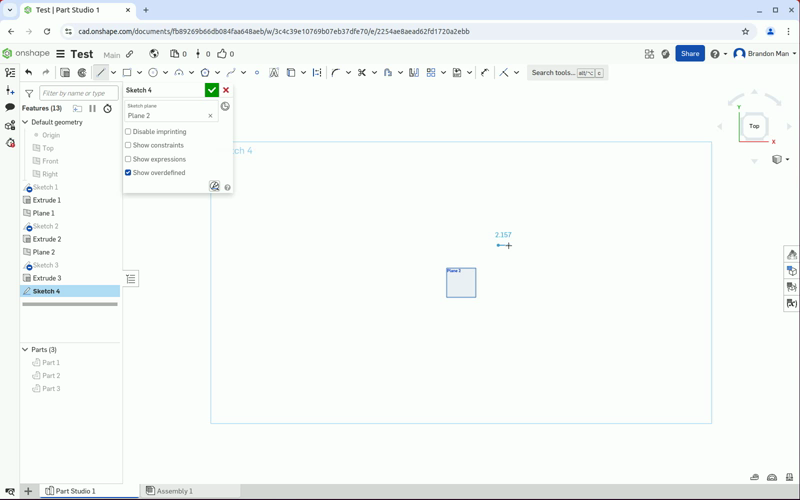
mouse_move(538, 245)
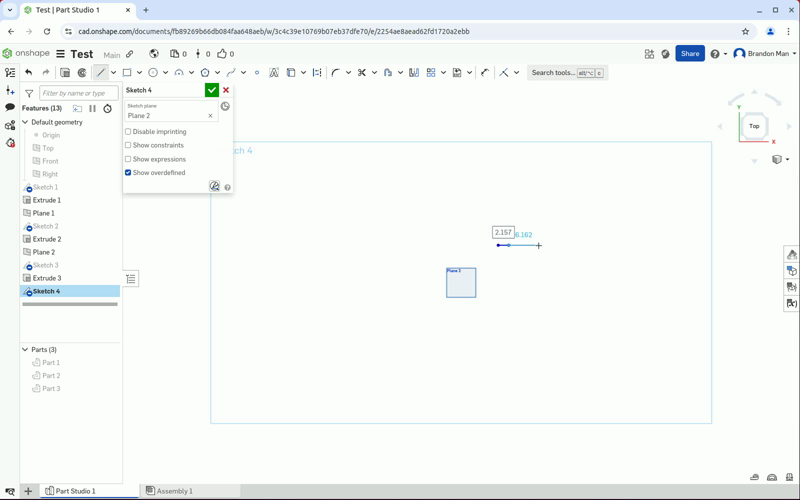
mouse_move(508, 234)
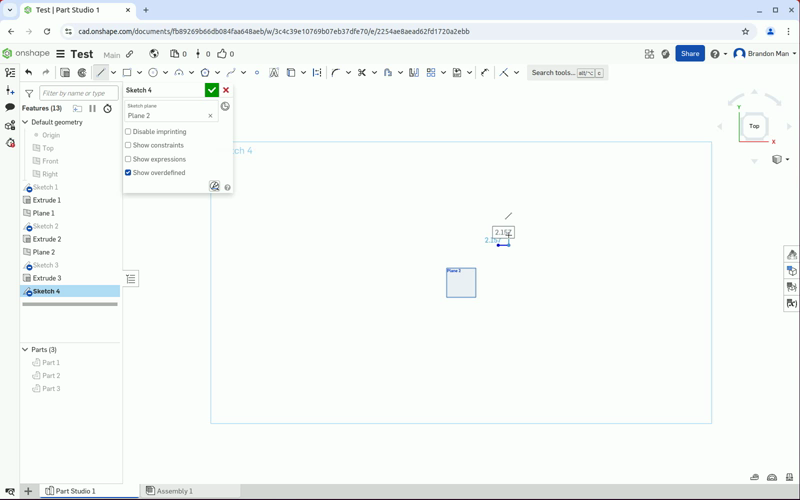
click(508, 234)
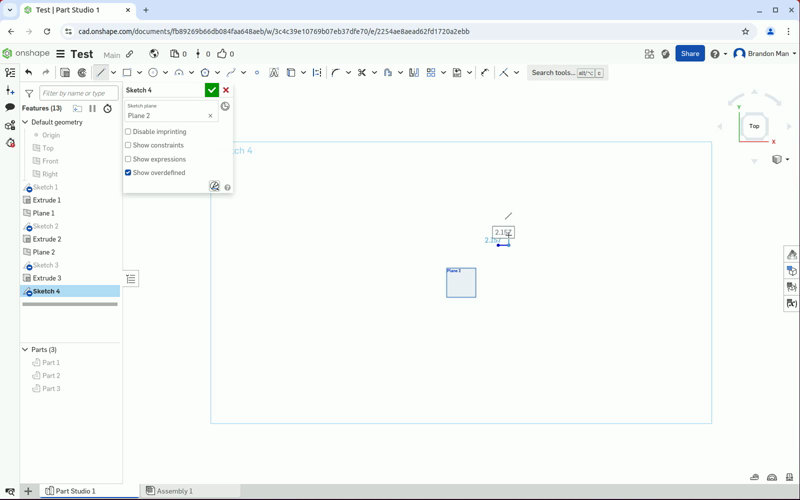
key_up(shift)
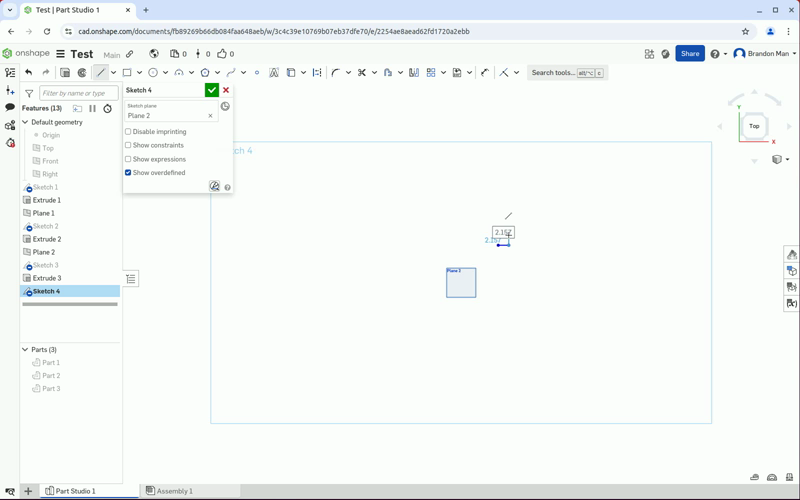
key_down(shift)
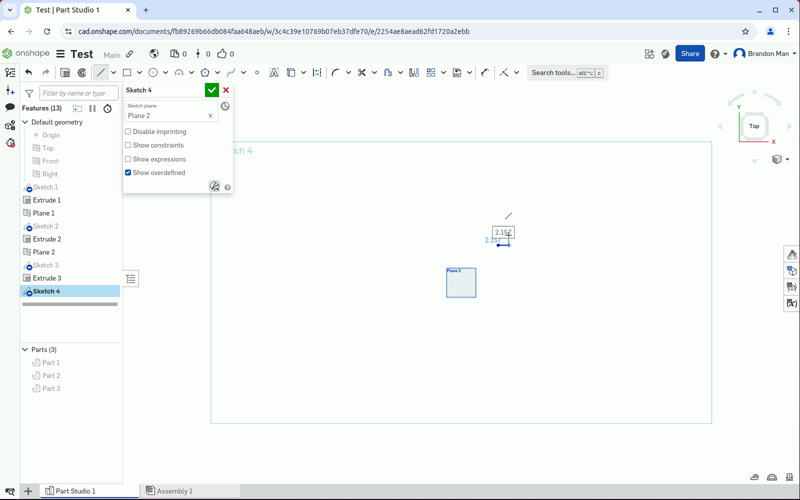
mouse_move(538, 234)
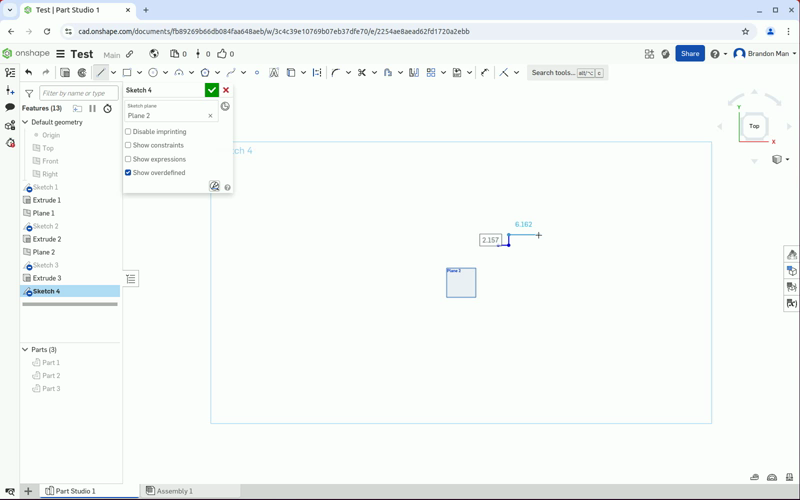
mouse_move(498, 234)
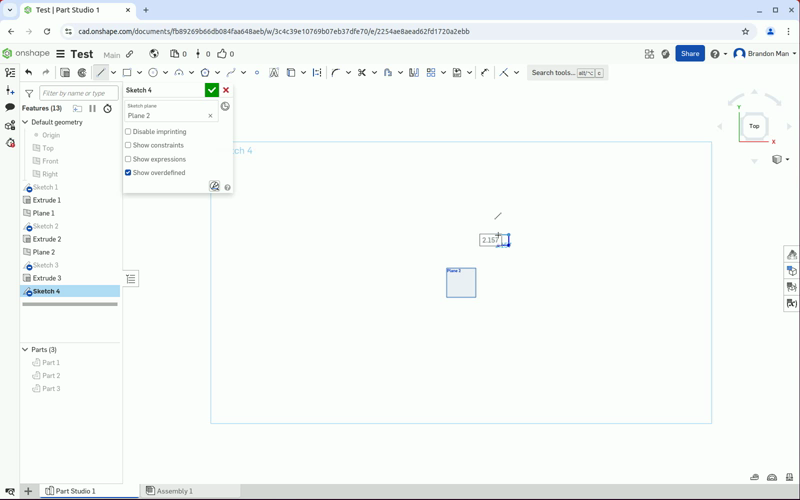
click(498, 234)
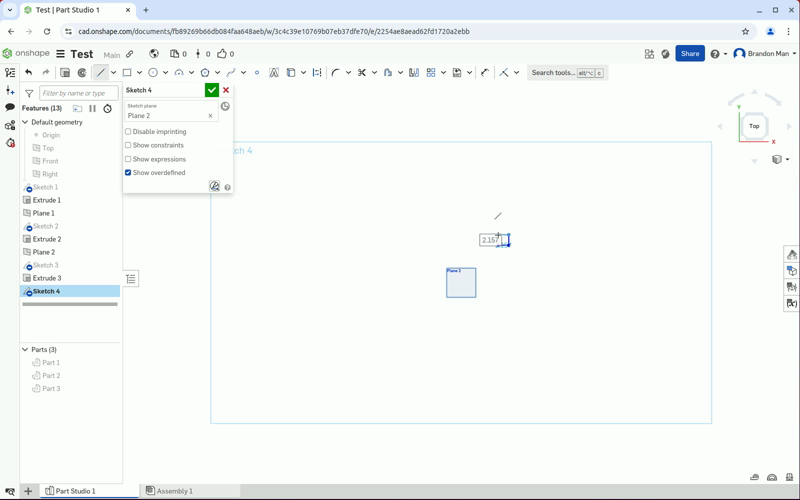
key_up(shift)
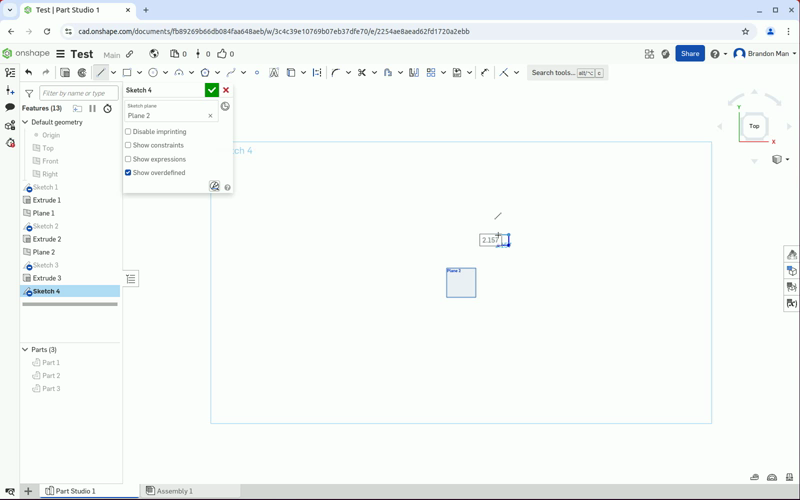
mouse_move(528, 234)
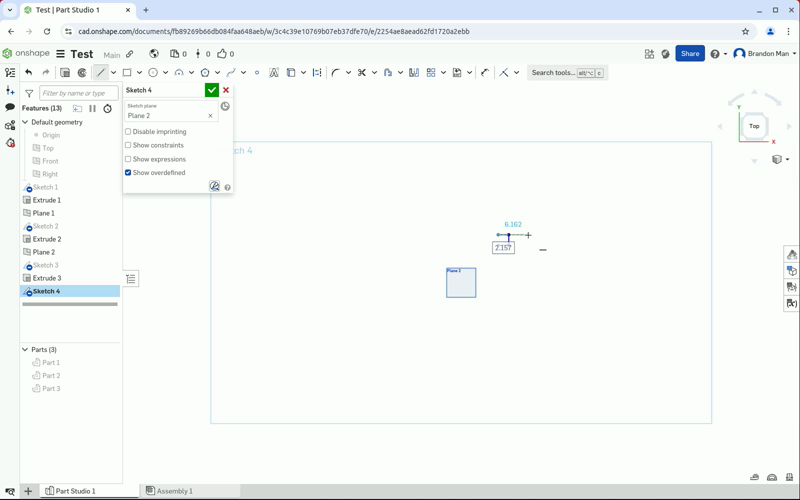
key_down(shift)
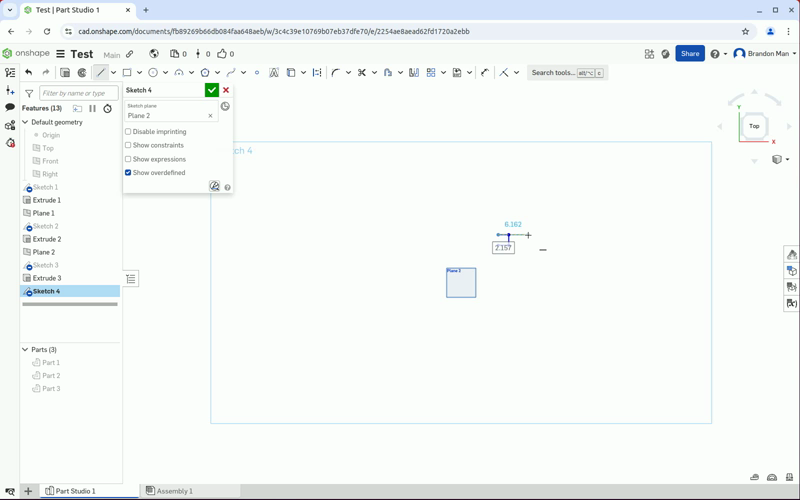
mouse_move(498, 245)
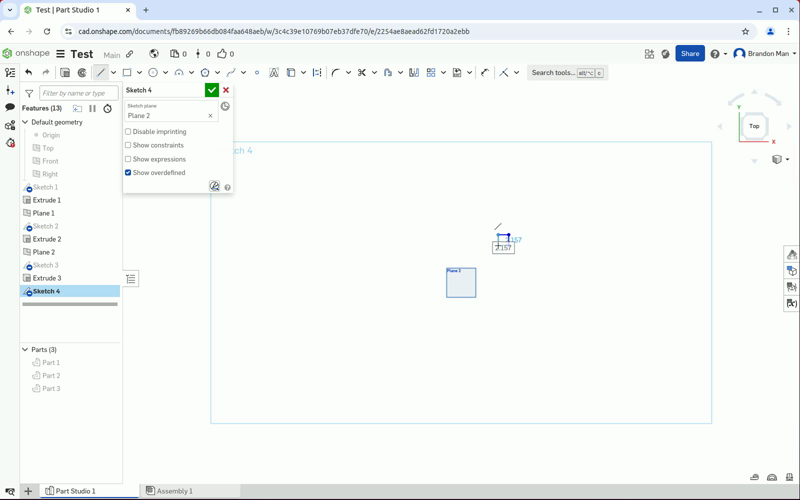
key_up(shift)
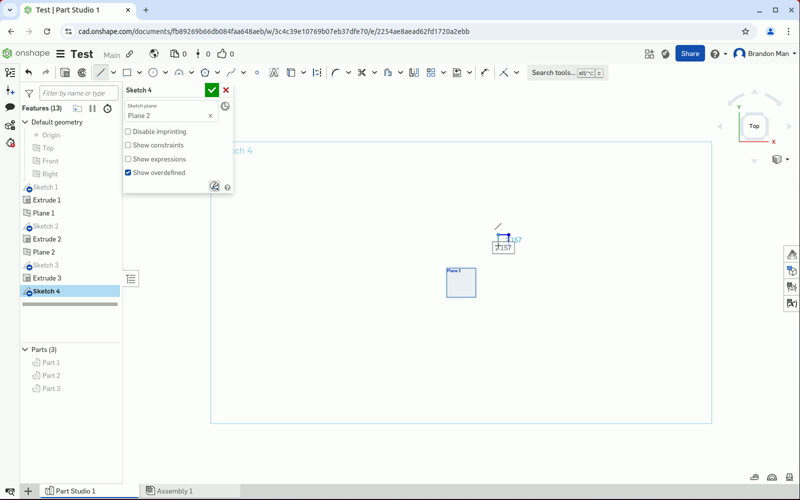
click(498, 245)
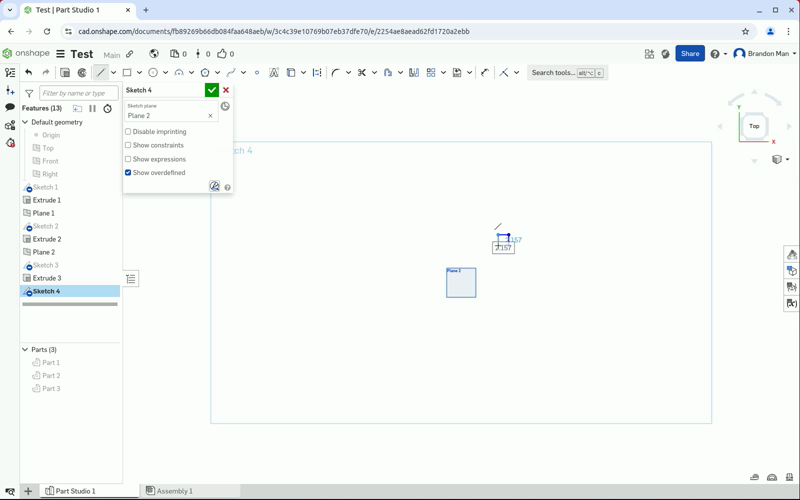
key(esc)
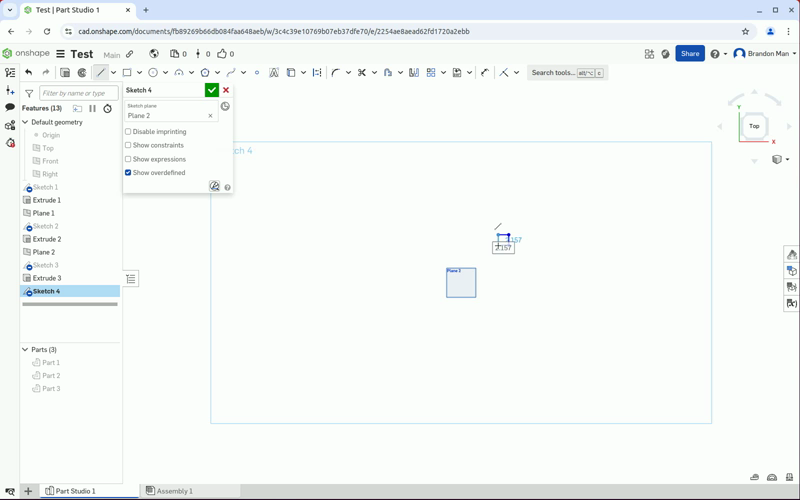
mouse_move(499, 239)
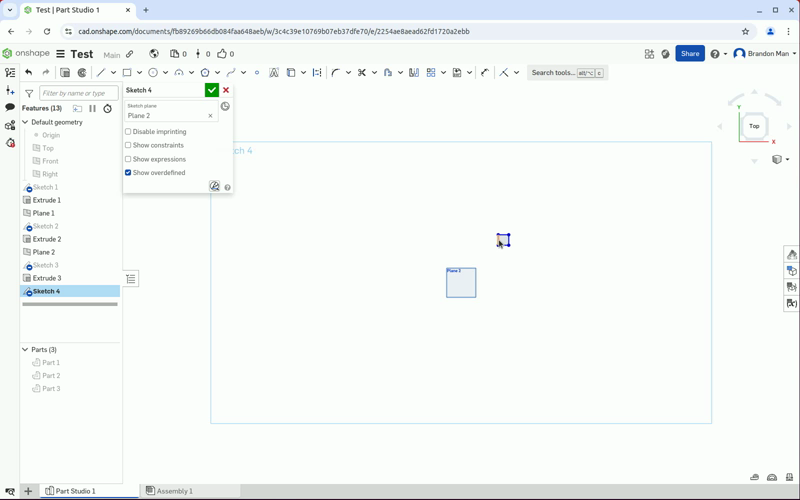
scroll(6)
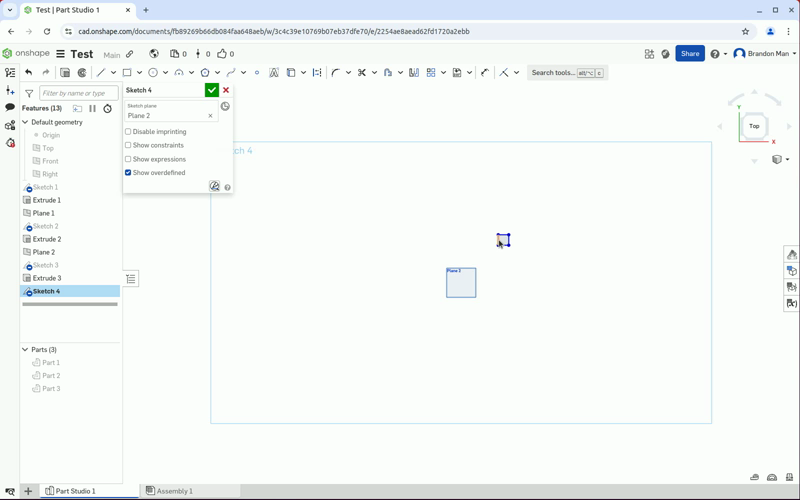
scroll(6)
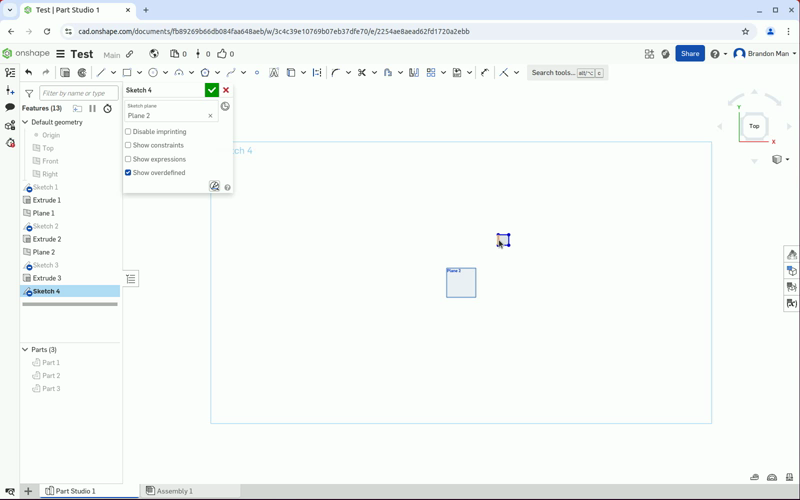
scroll(6)
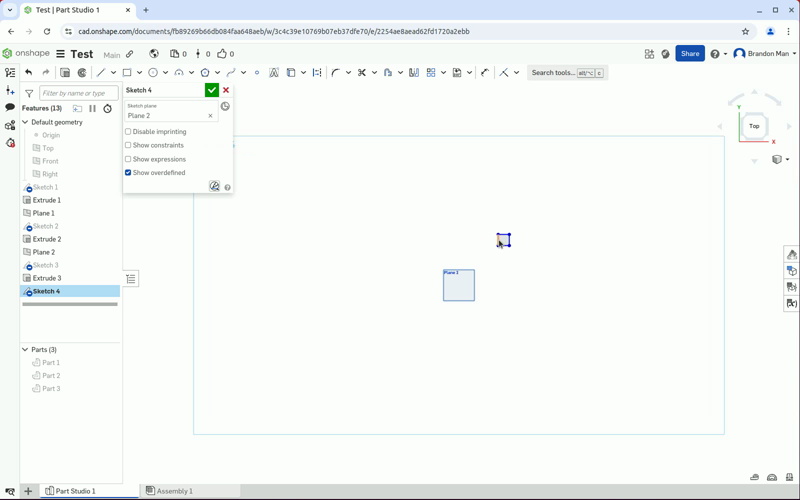
scroll(6)
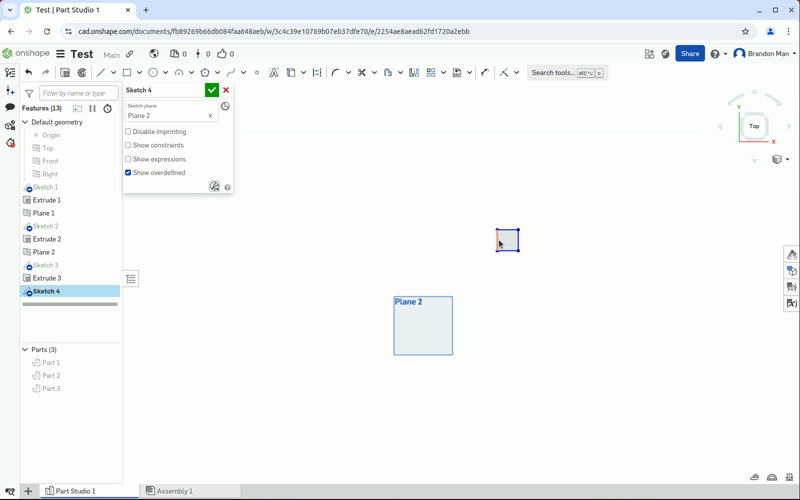
scroll(6)
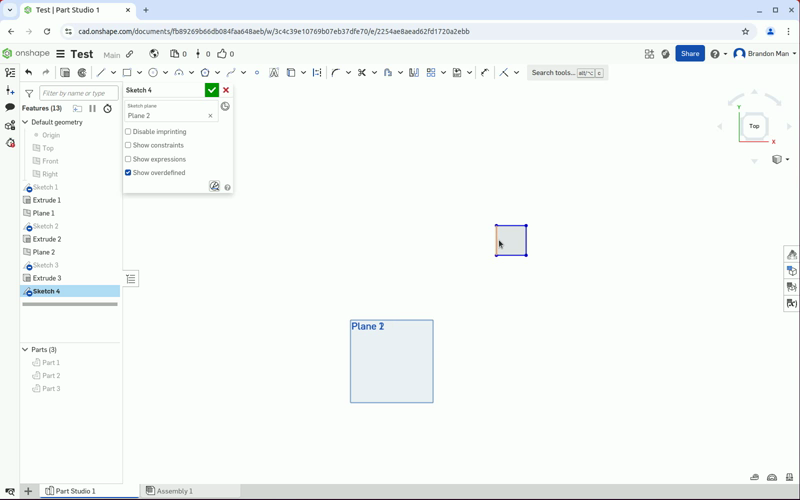
scroll(6)
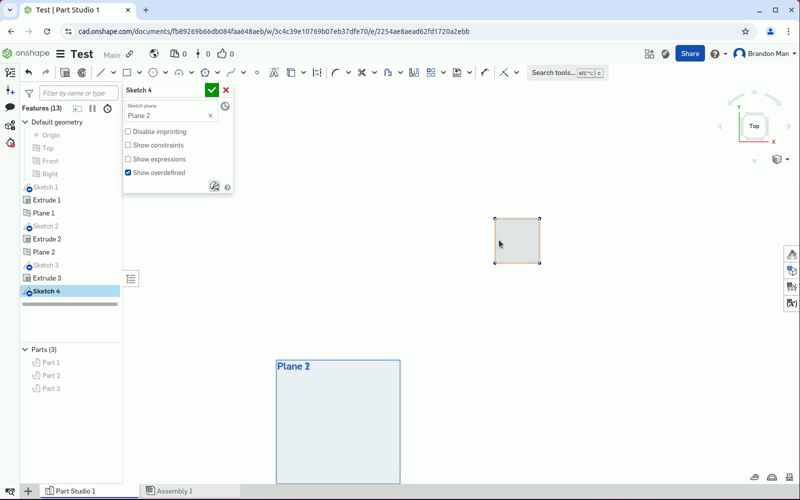
scroll(6)
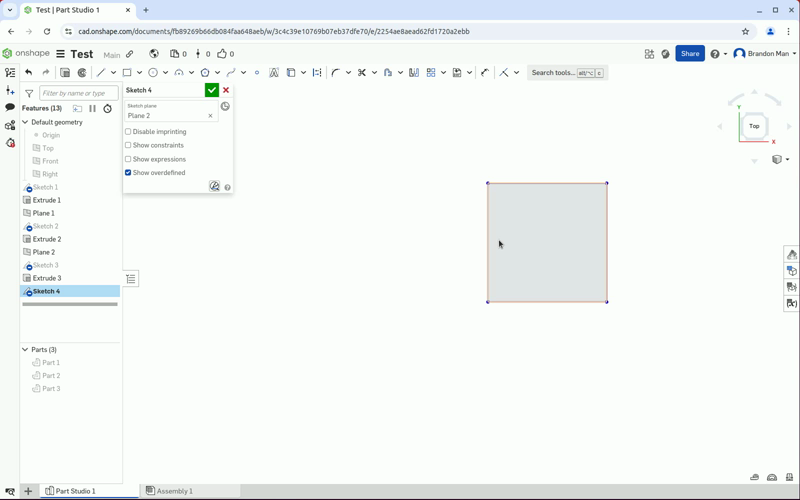
click(499, 239)
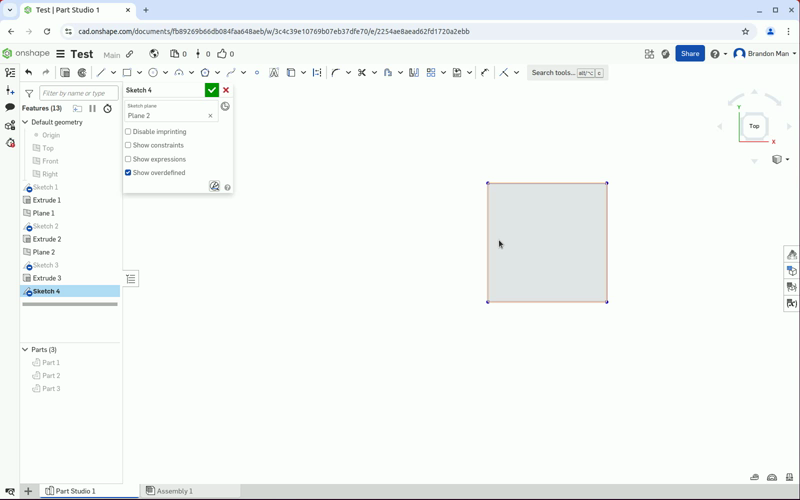
scroll(-6)
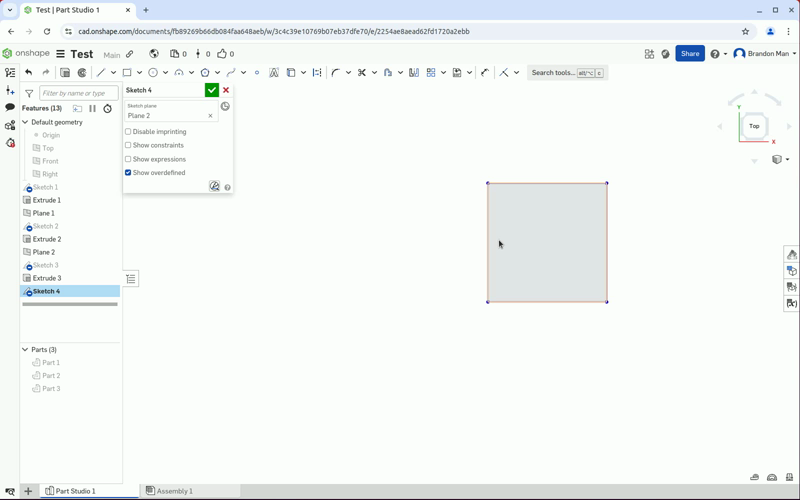
scroll(-6)
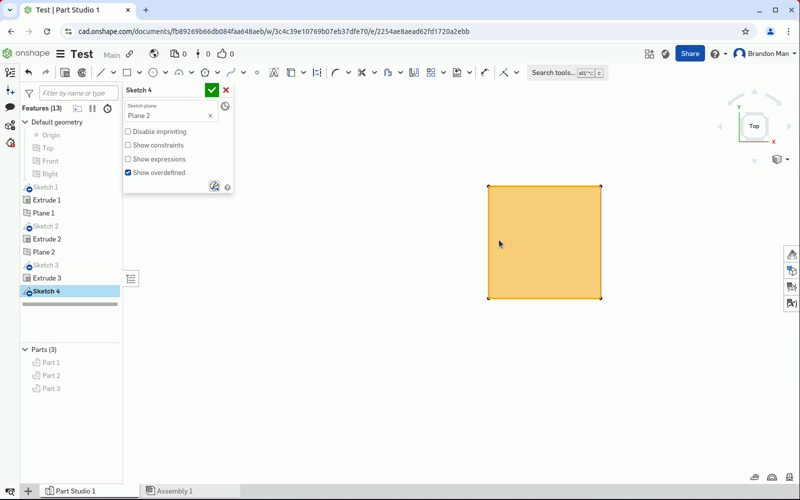
scroll(-6)
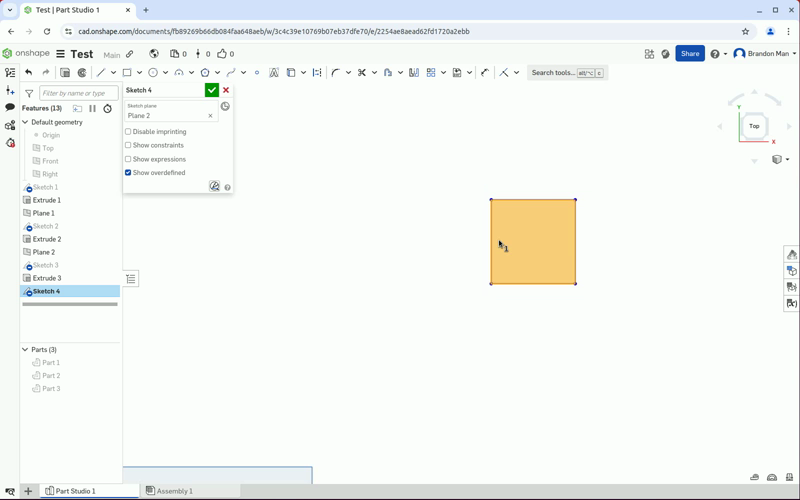
scroll(-6)
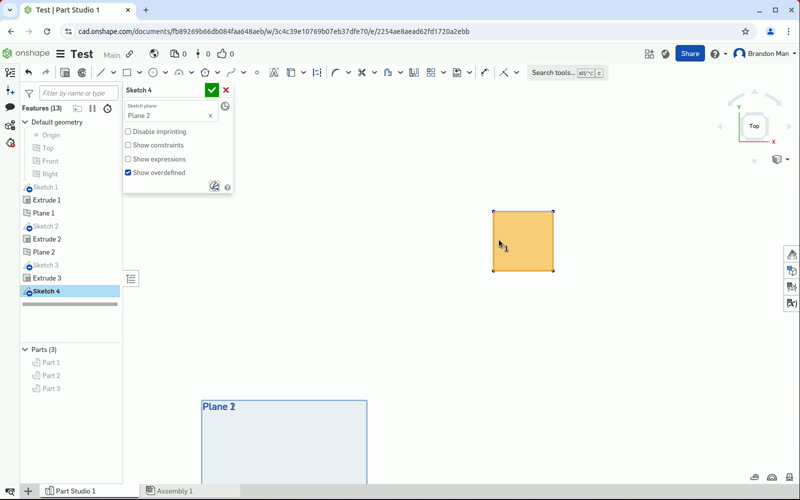
scroll(-6)
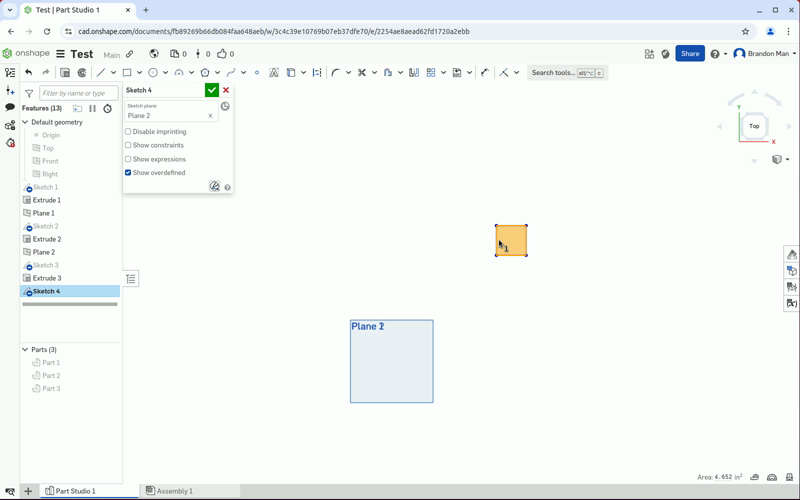
scroll(-6)
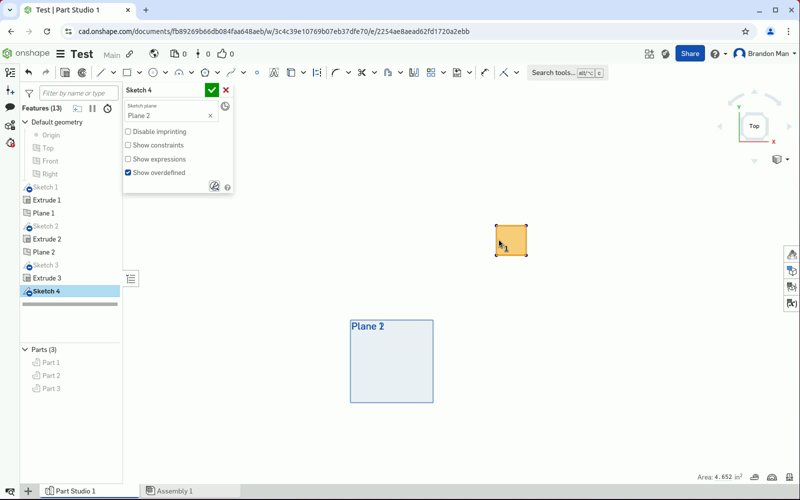
scroll(-6)
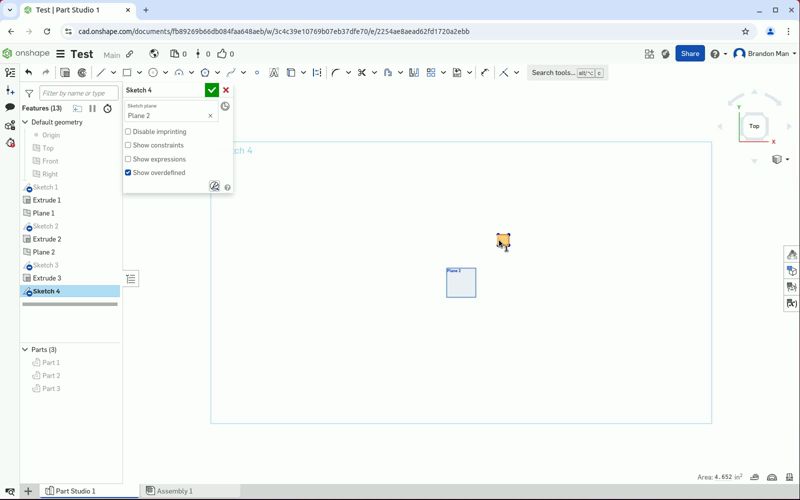
mouse_move(73, 352)
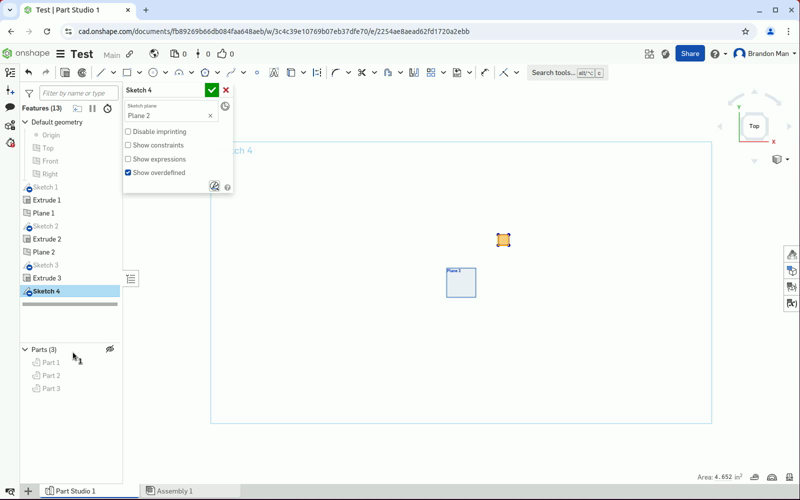
key(shift+y)
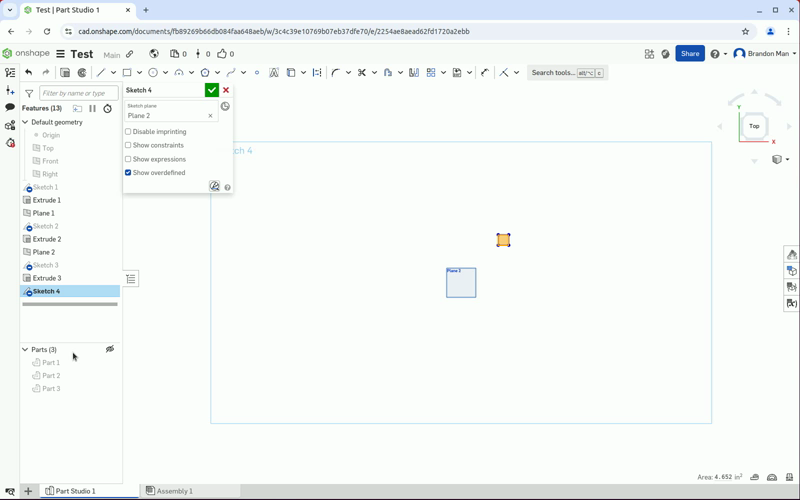
key(shift+e)
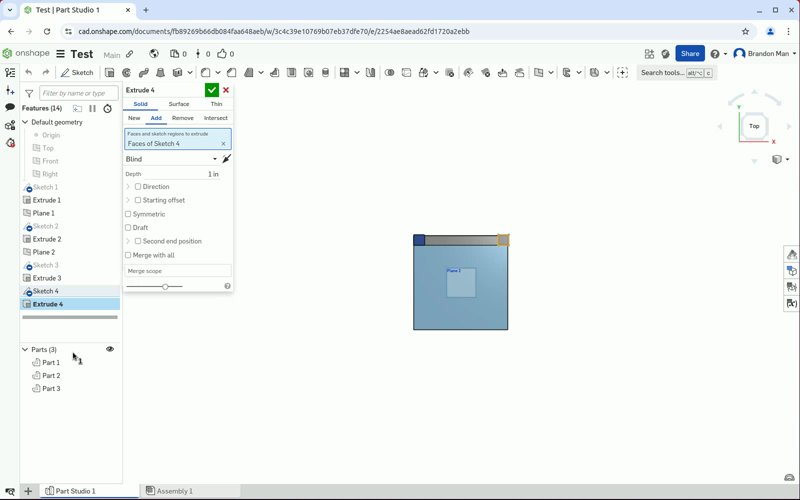
mouse_move(143, 106)
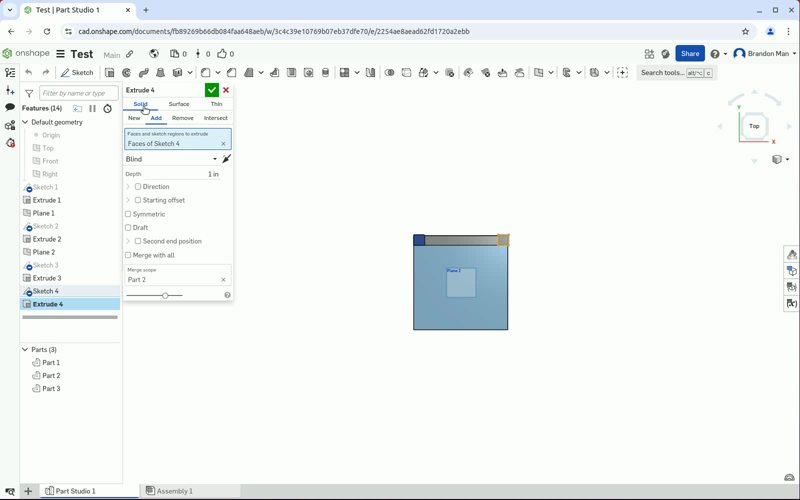
click(143, 106)
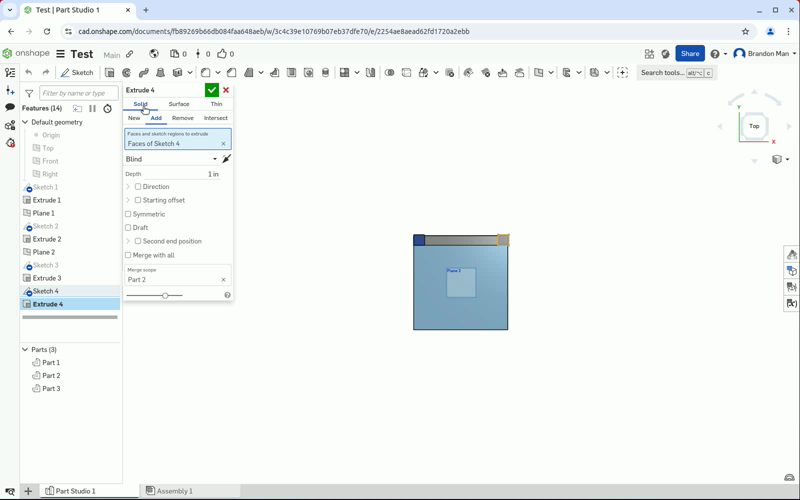
mouse_move(137, 120)
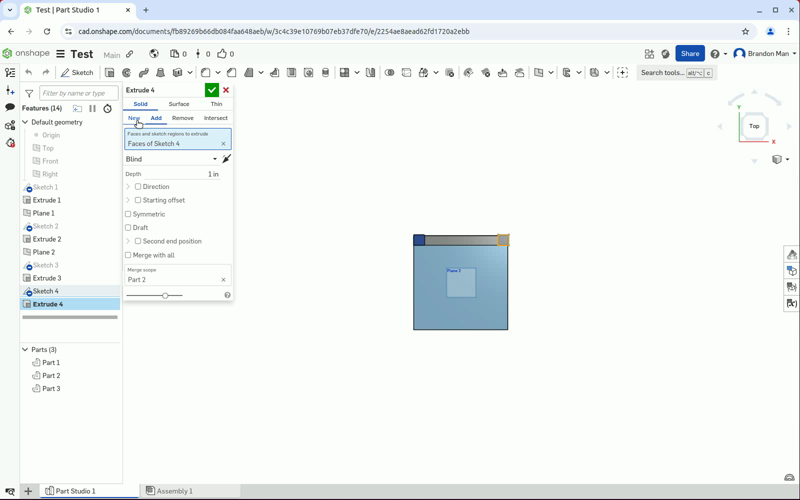
click(137, 120)
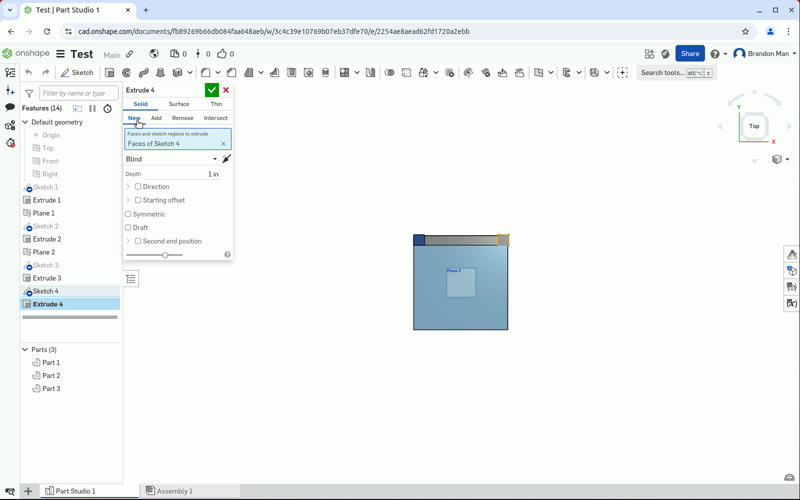
key(tab, 4)
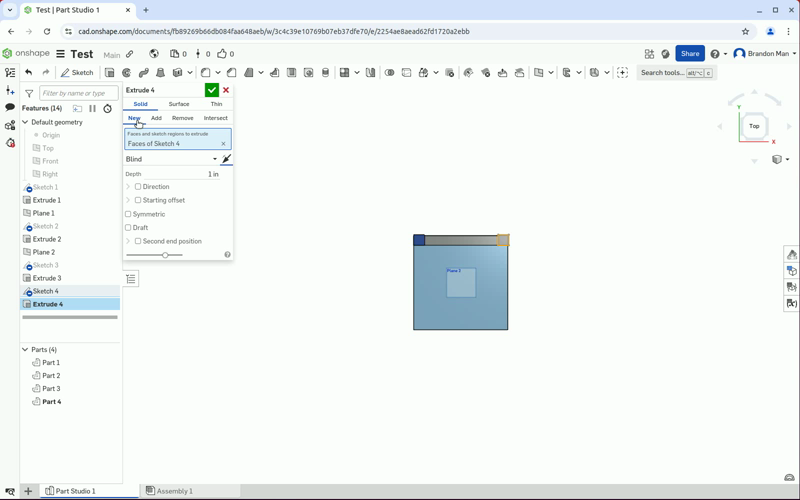
text(17.572)
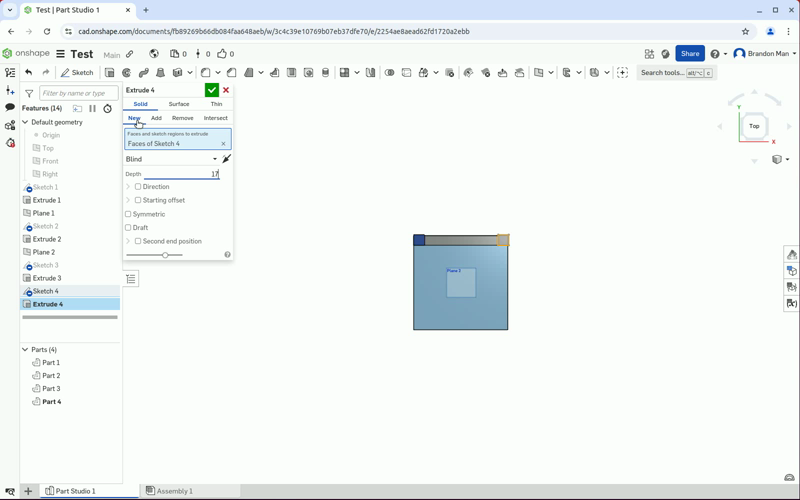
key(enter)
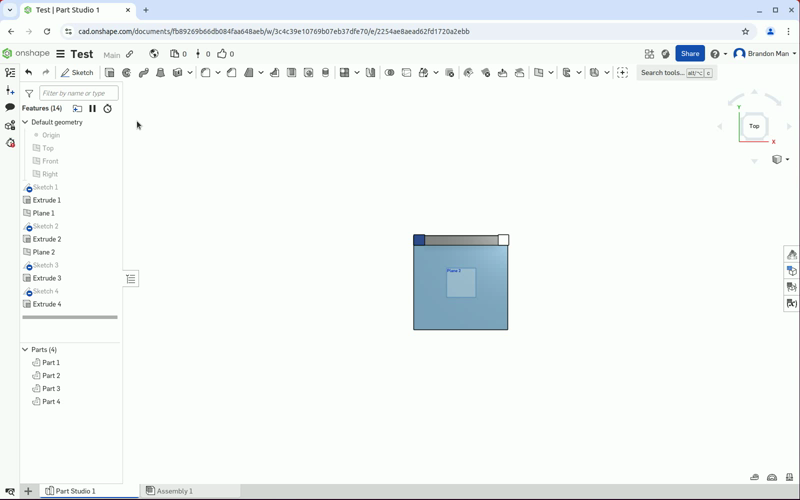
key(shift+h)
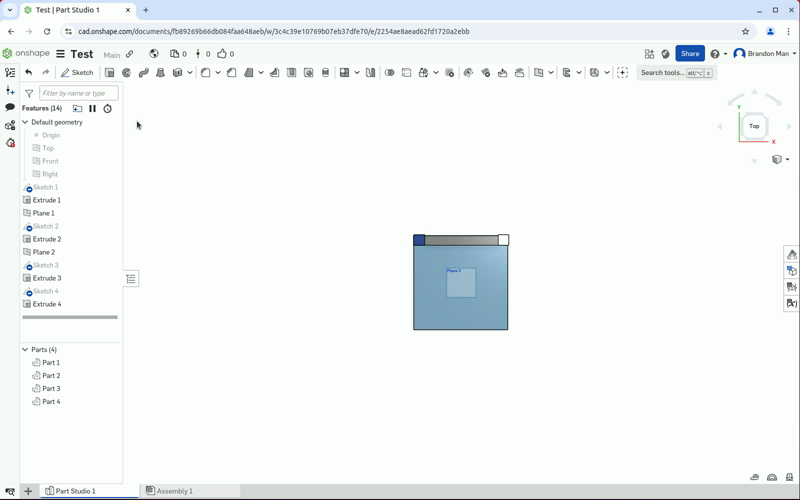
key(shift+h)
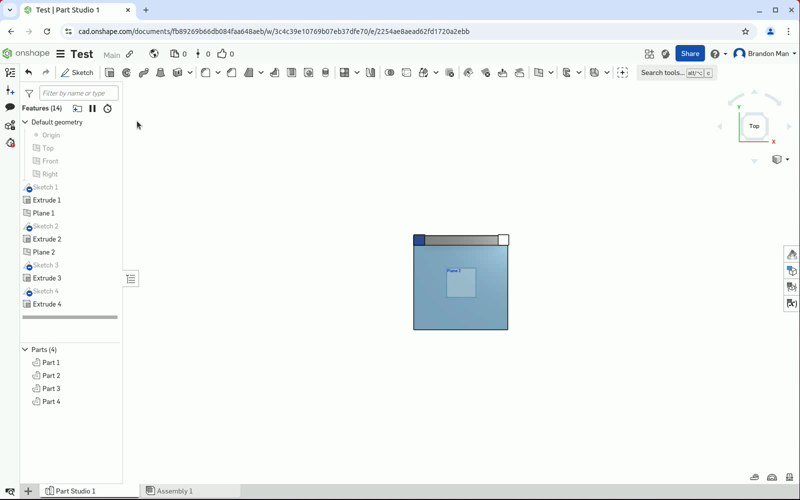
mouse_move(73, 189)
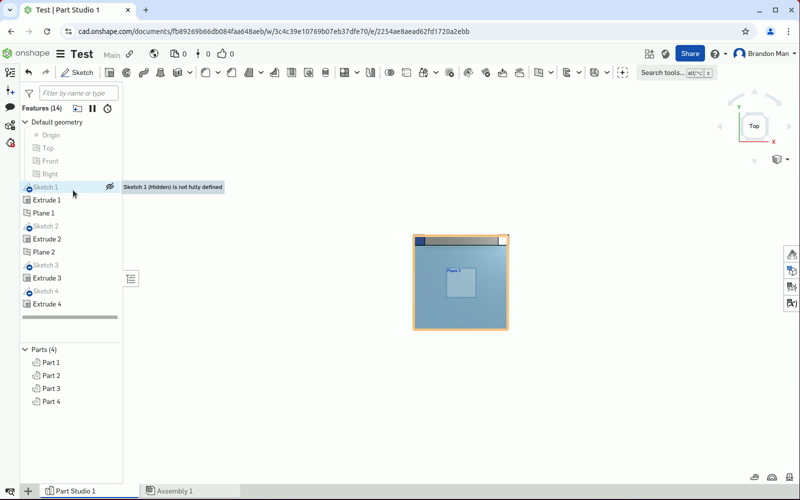
click(73, 189)
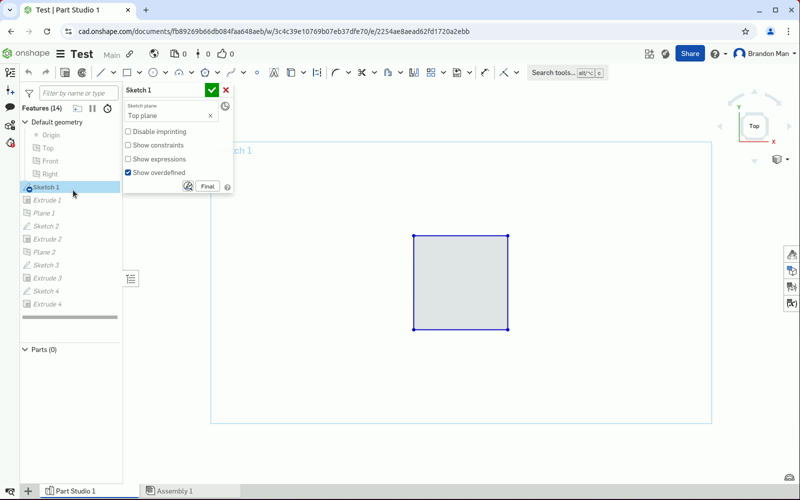
mouse_move(229, 92)
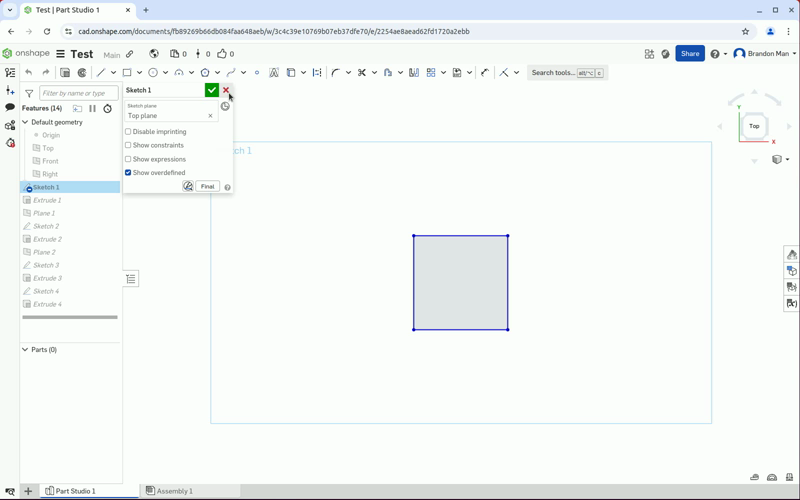
click(229, 92)
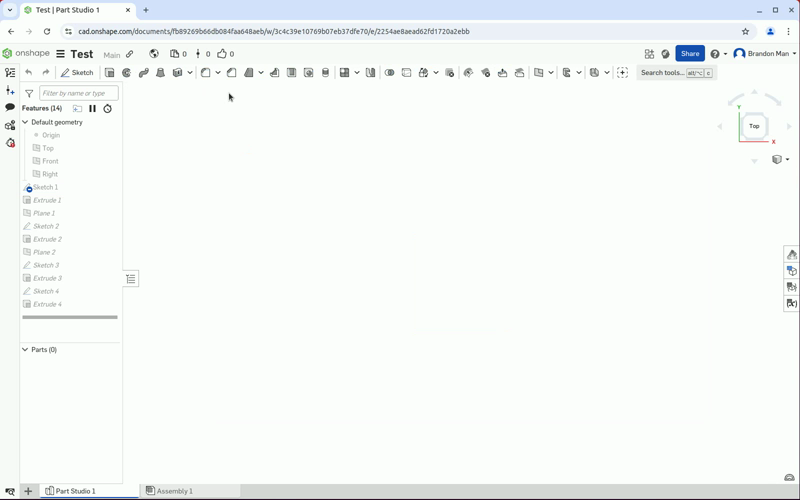
key(shift+s)
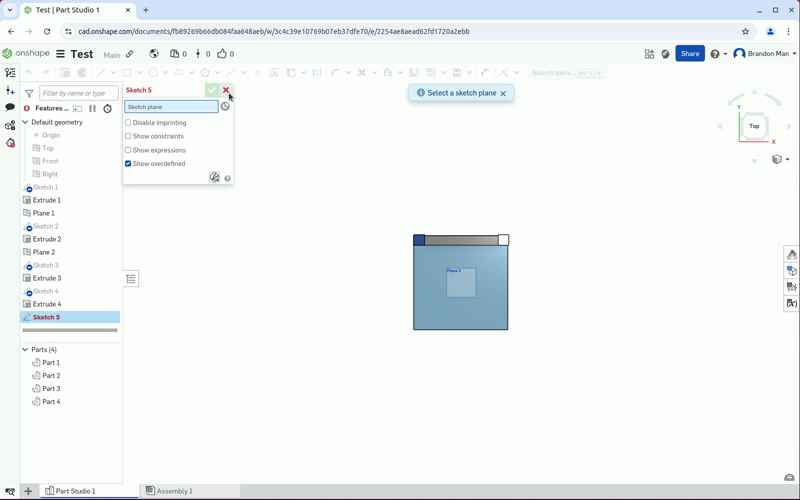
mouse_move(73, 254)
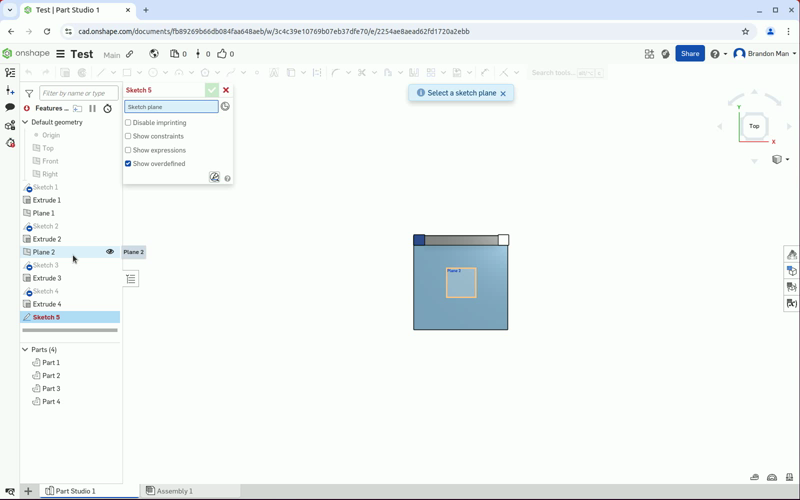
click(73, 254)
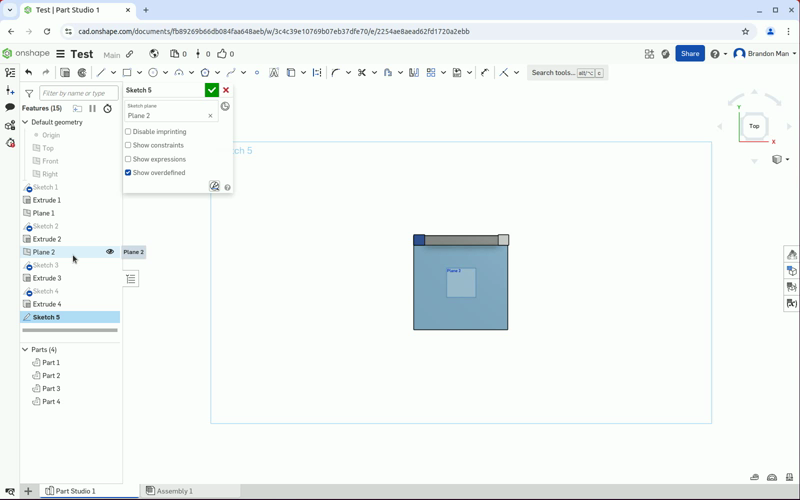
mouse_move(73, 352)
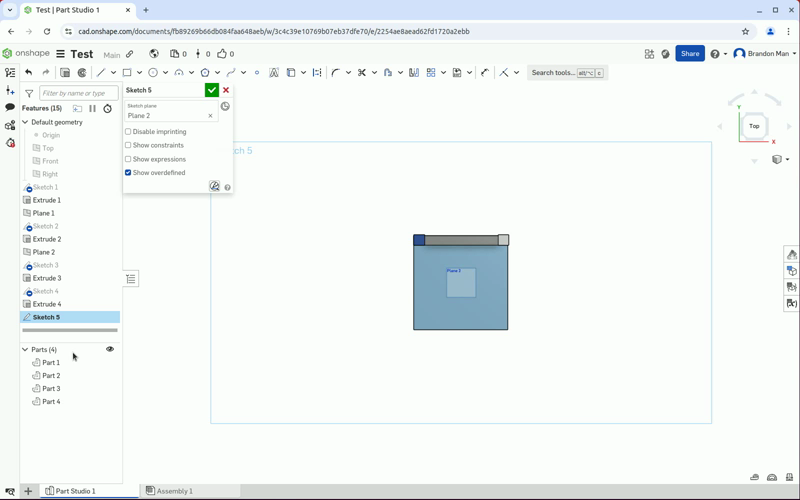
key(y)
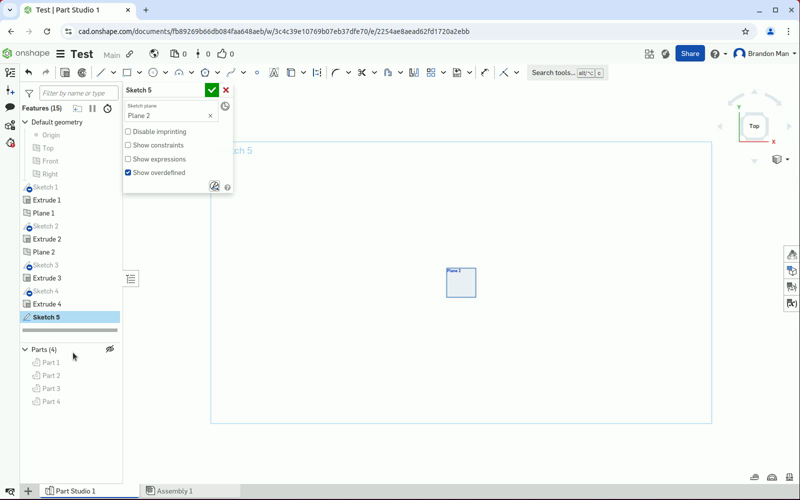
key(c)
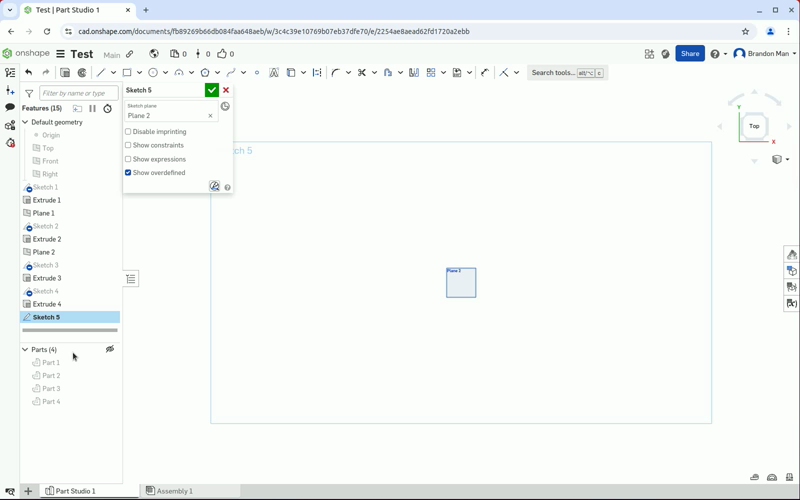
key_down(shift)
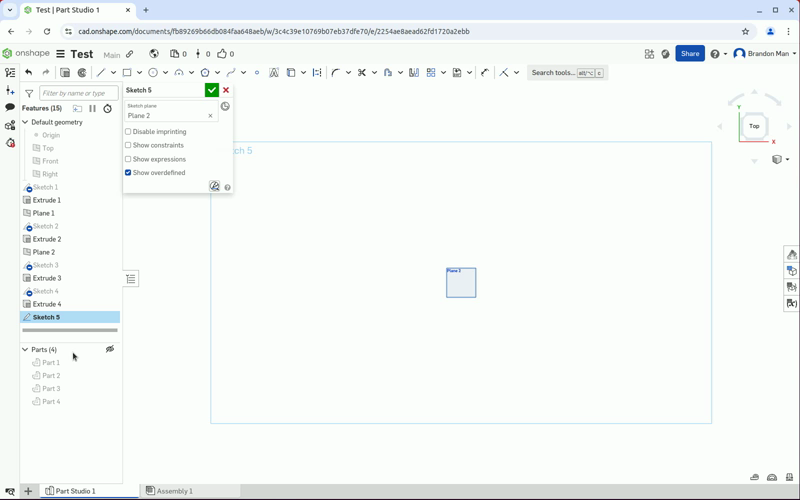
mouse_move(436, 240)
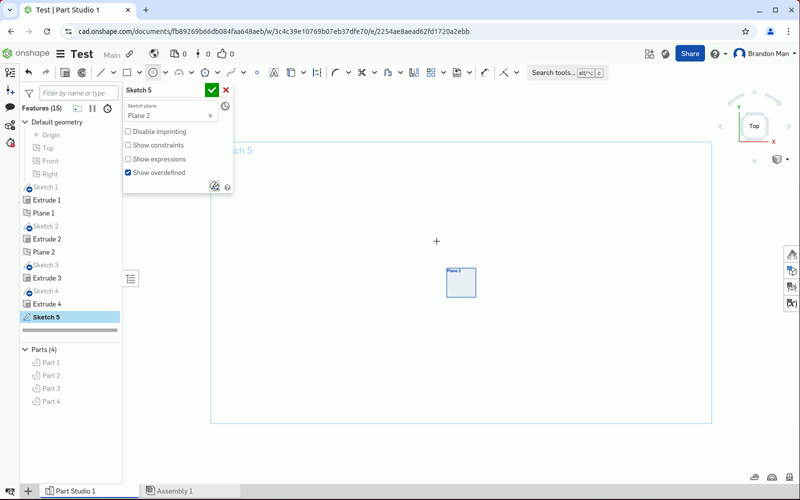
click(436, 240)
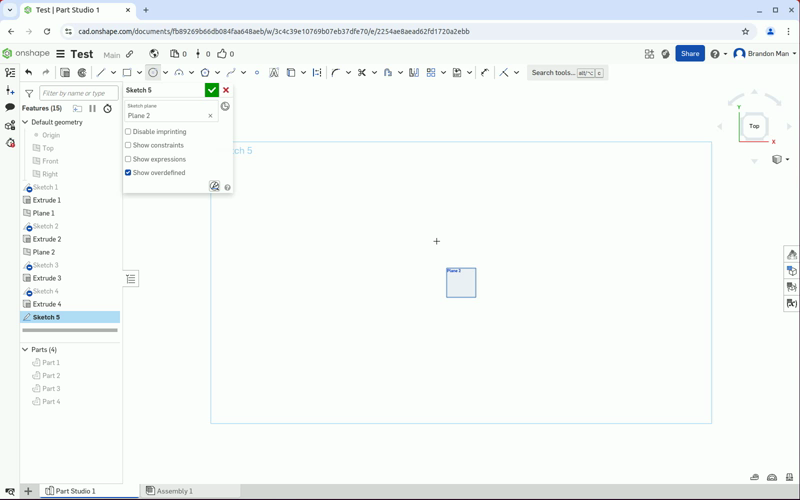
key_up(shift)
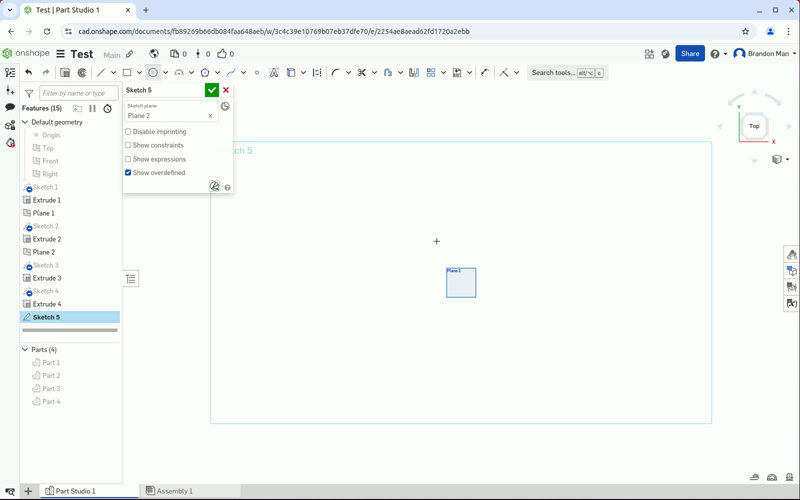
mouse_move(440, 240)
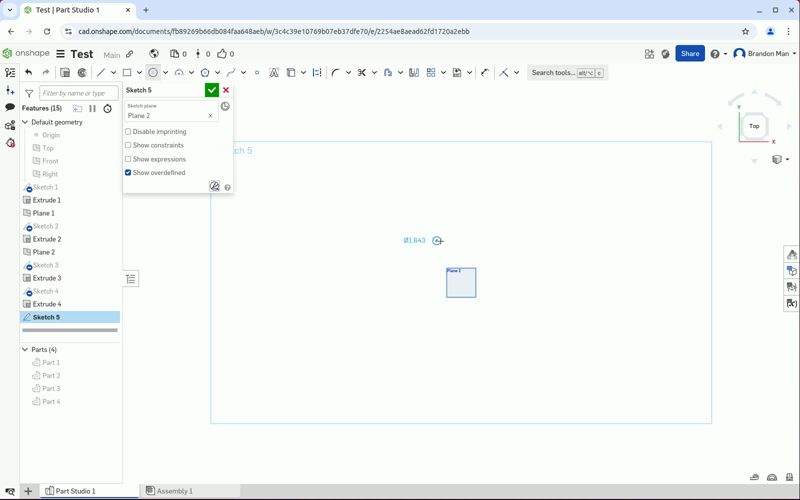
click(440, 240)
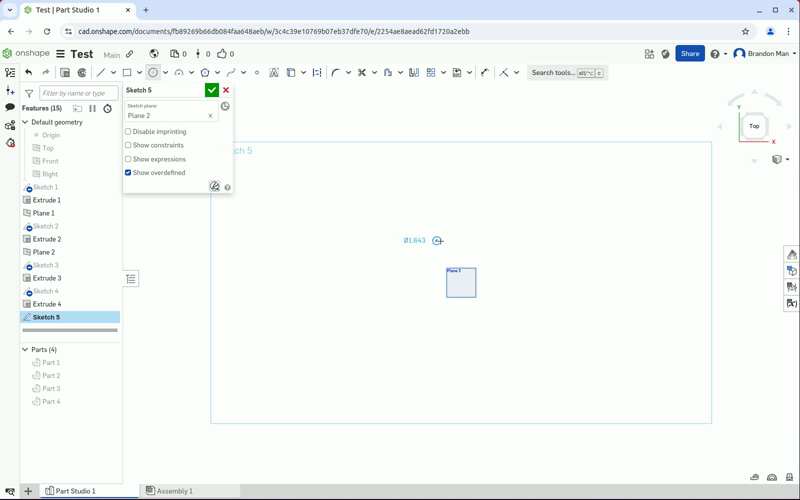
key(esc)
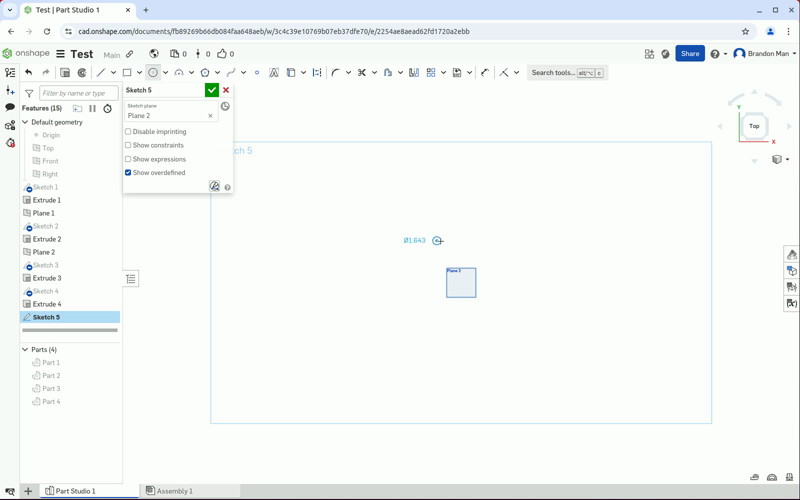
mouse_move(439, 242)
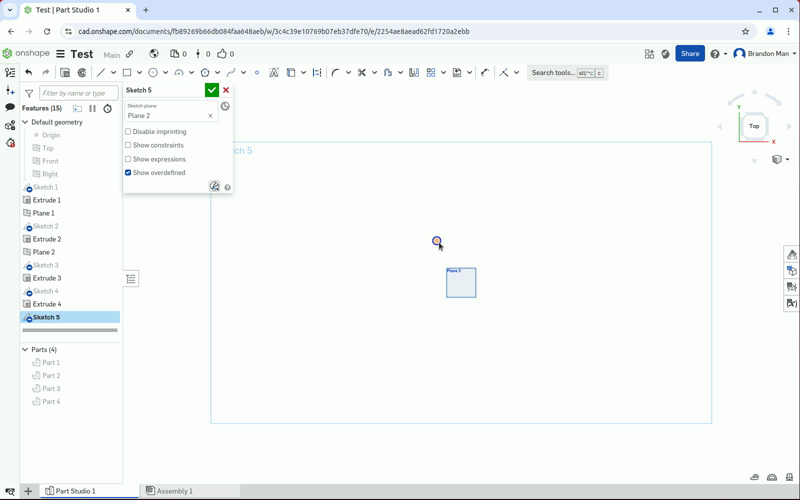
scroll(6)
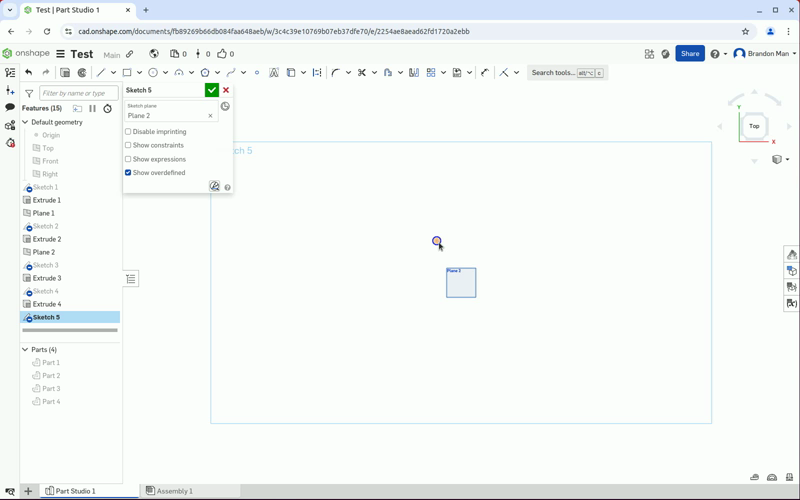
scroll(6)
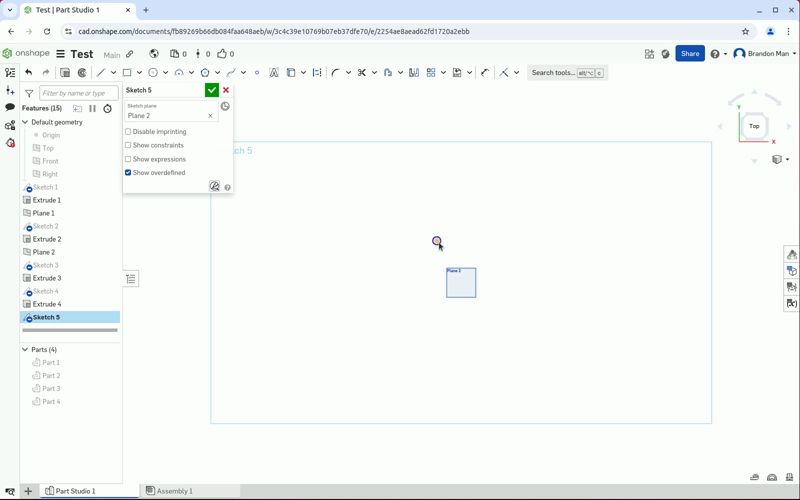
scroll(6)
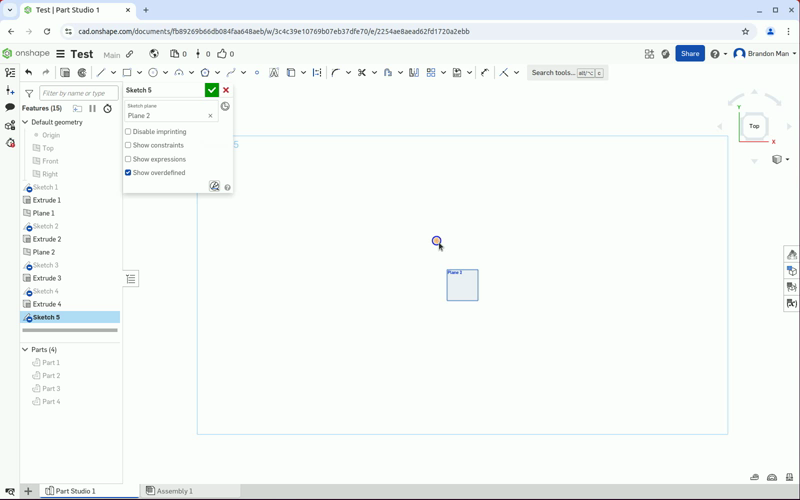
scroll(6)
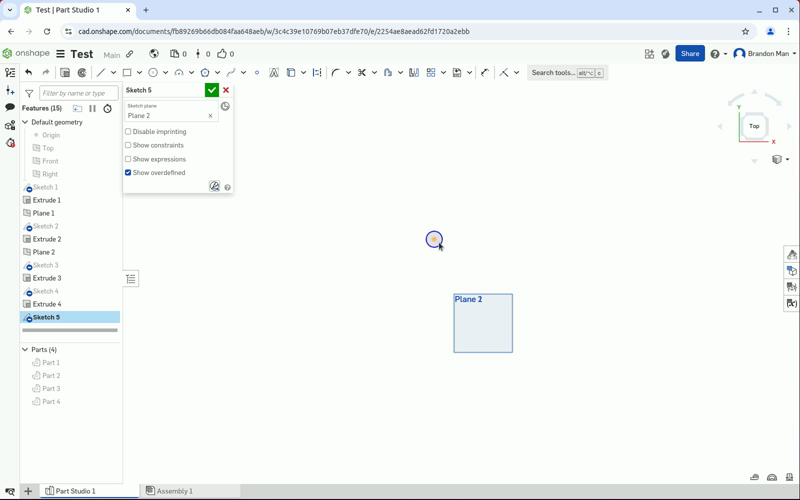
scroll(6)
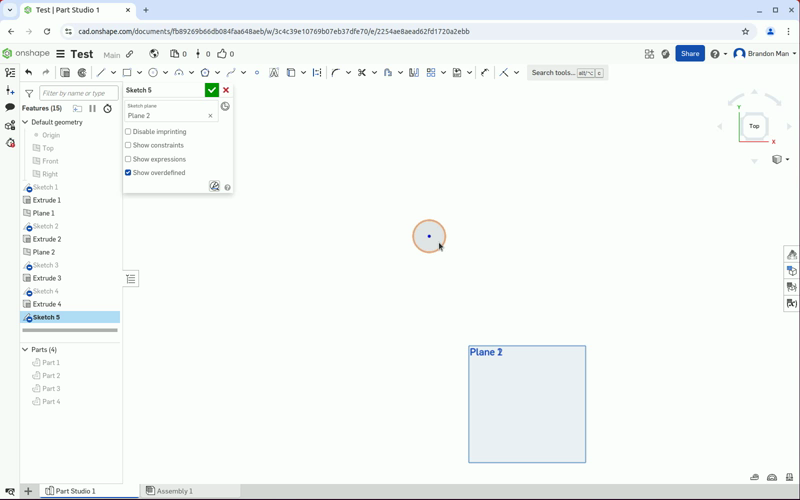
scroll(6)
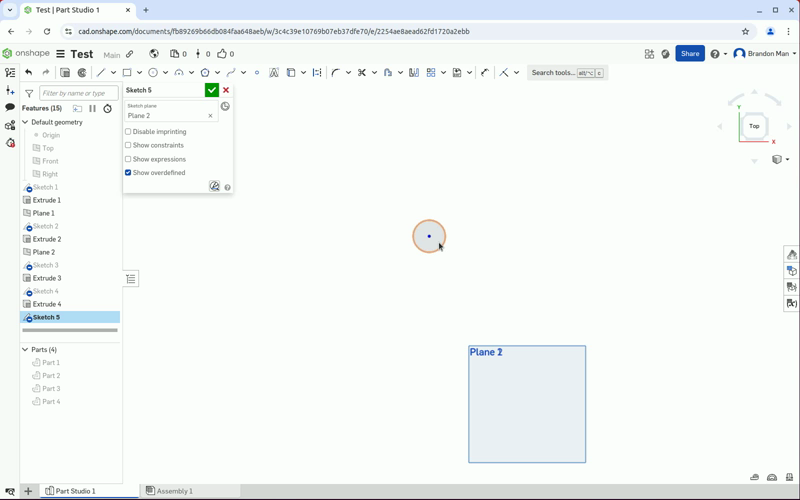
scroll(6)
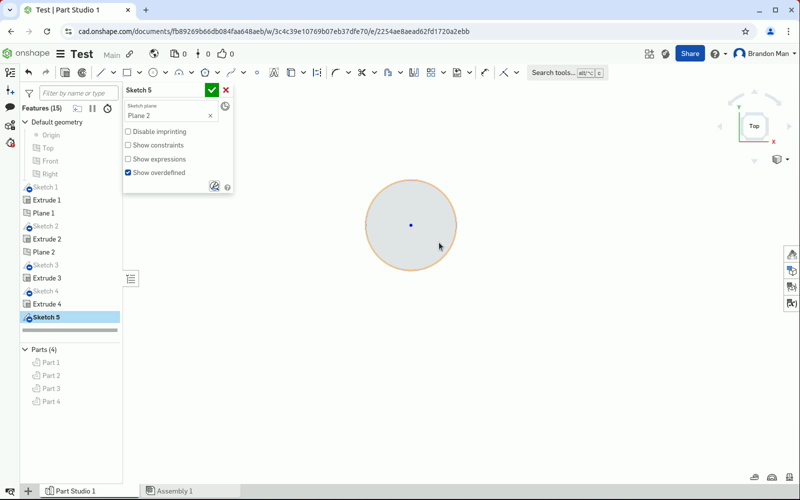
click(439, 242)
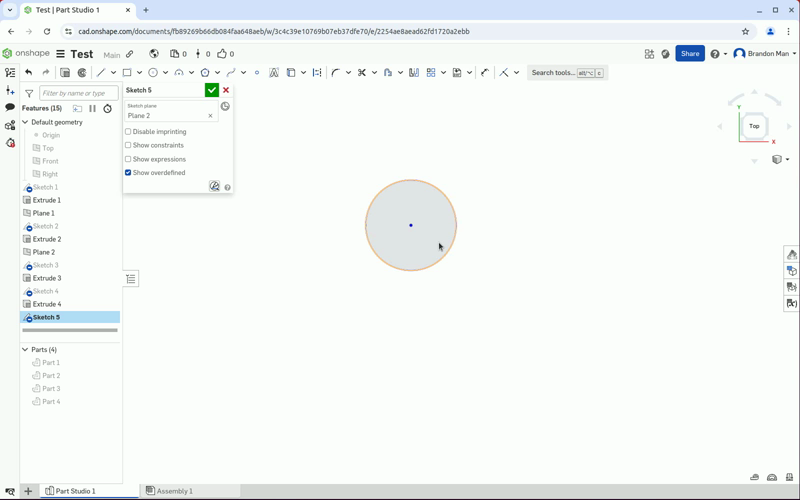
scroll(-6)
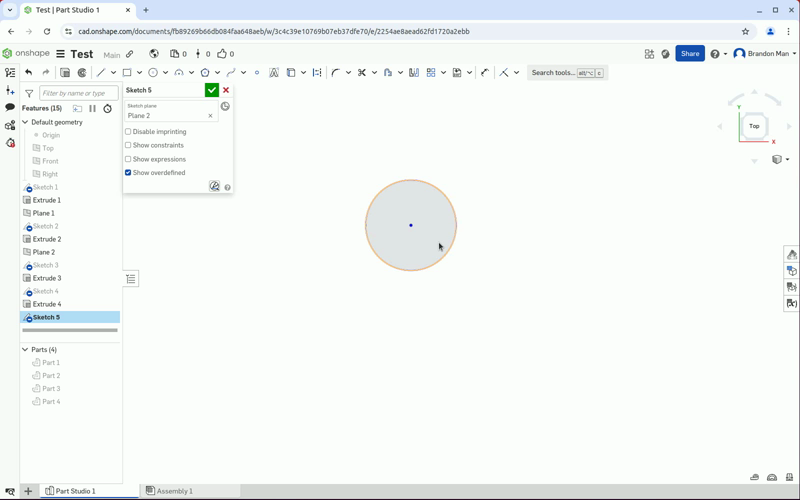
scroll(-6)
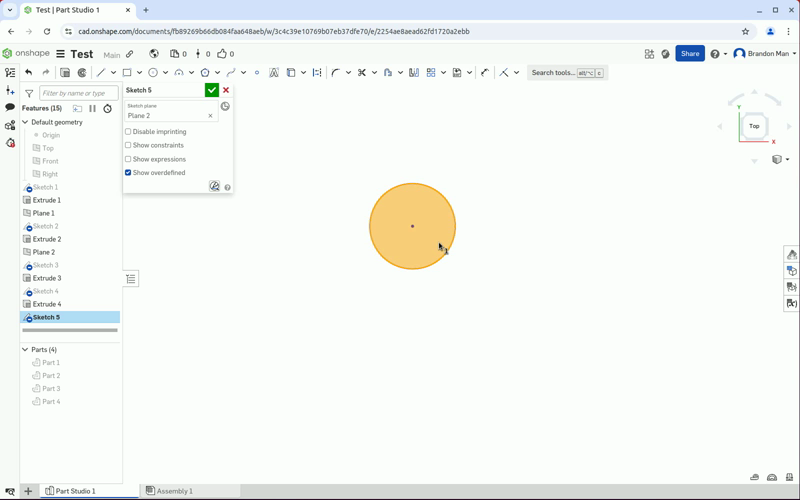
scroll(-6)
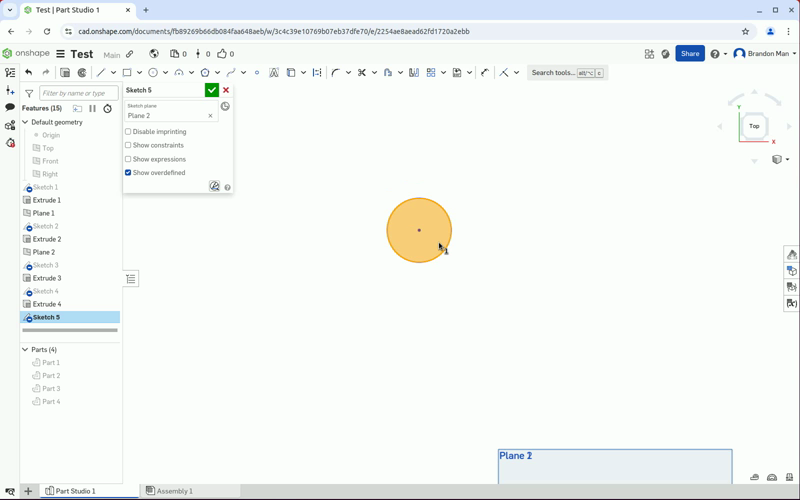
scroll(-6)
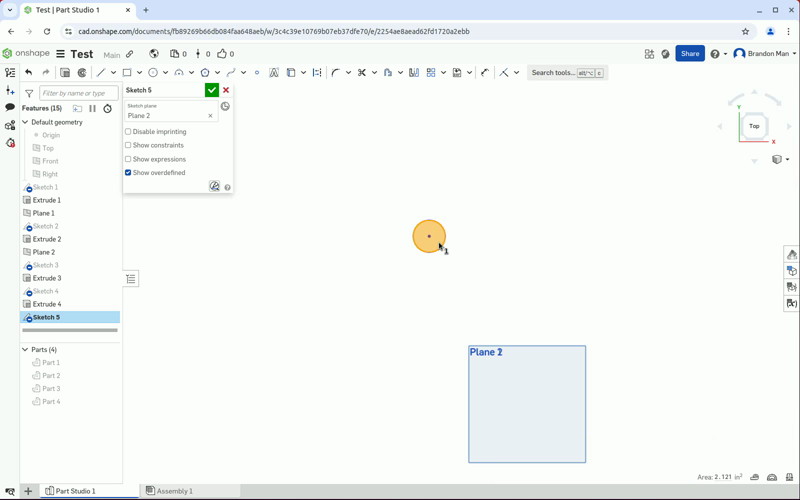
scroll(-6)
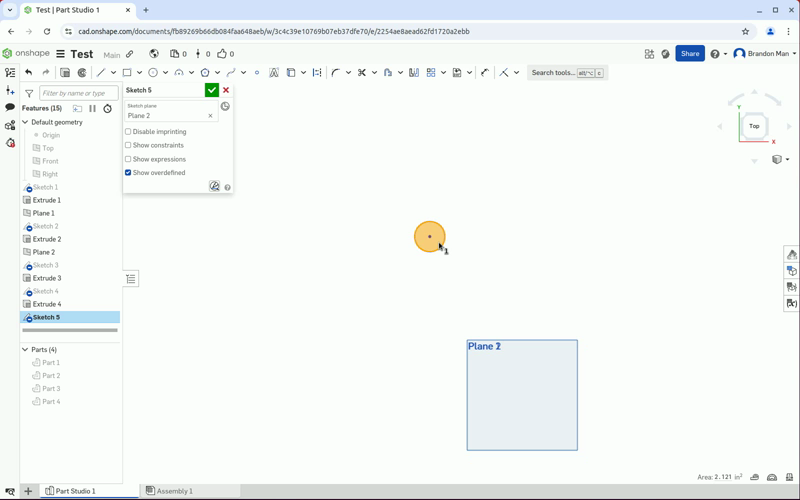
scroll(-6)
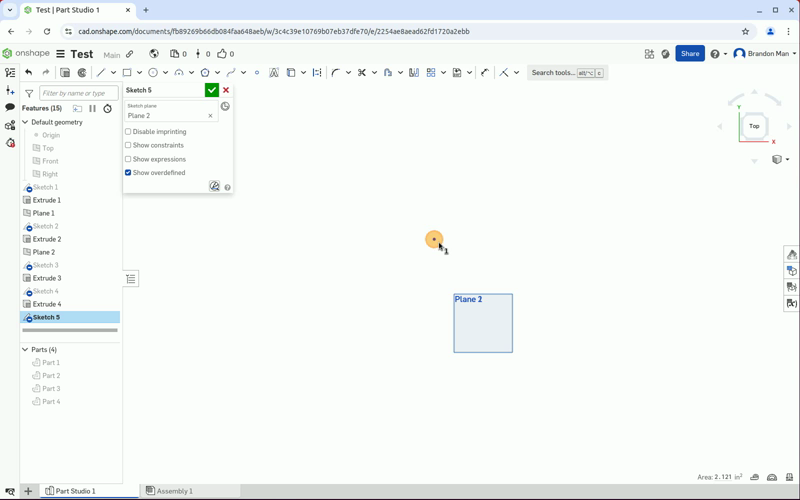
scroll(-6)
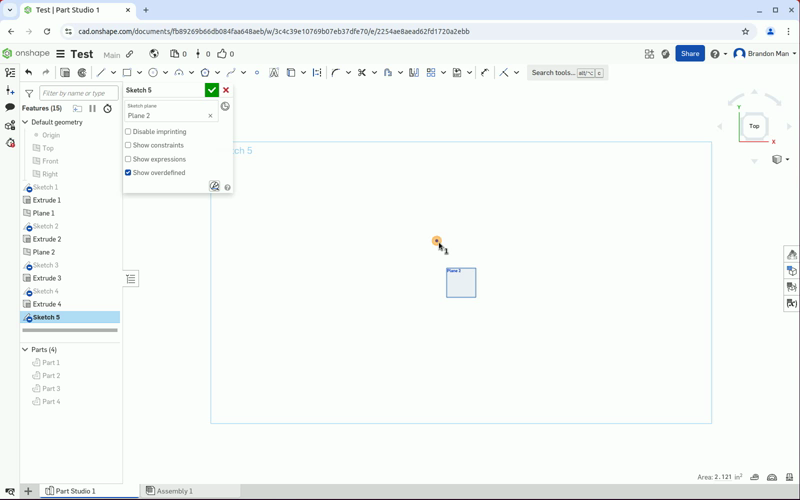
mouse_move(73, 352)
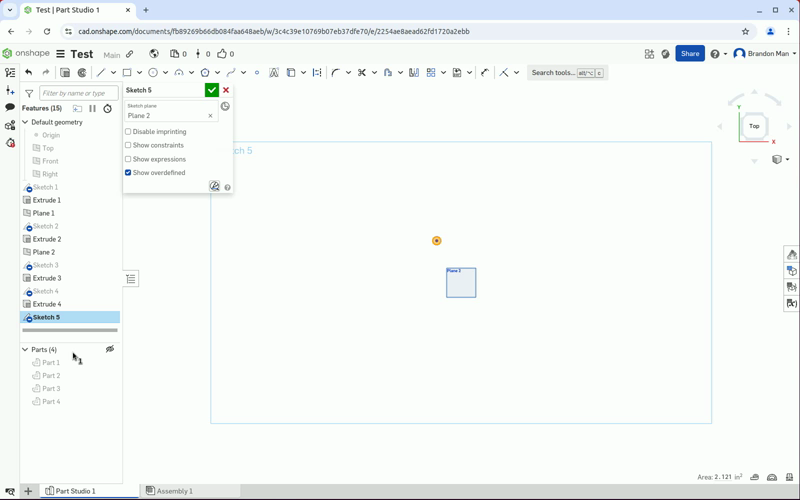
key(shift+y)
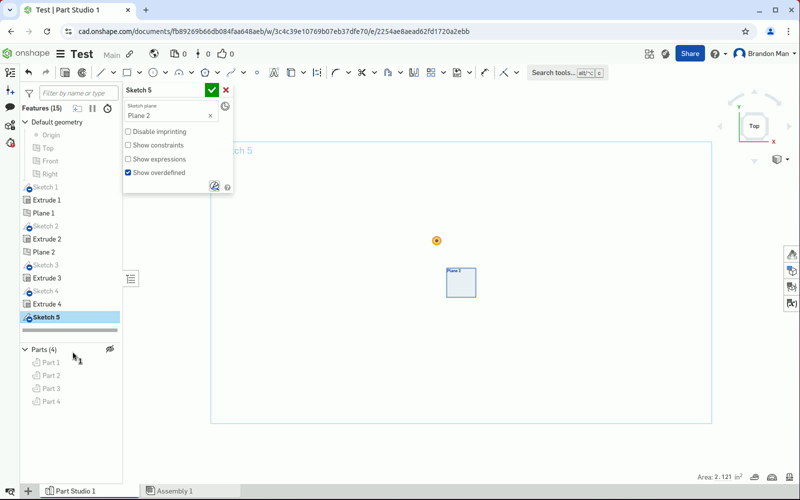
key(shift+e)
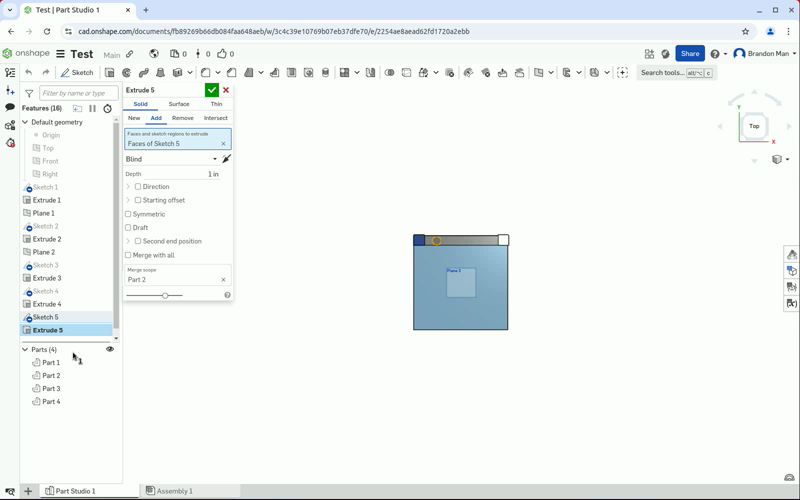
mouse_move(143, 106)
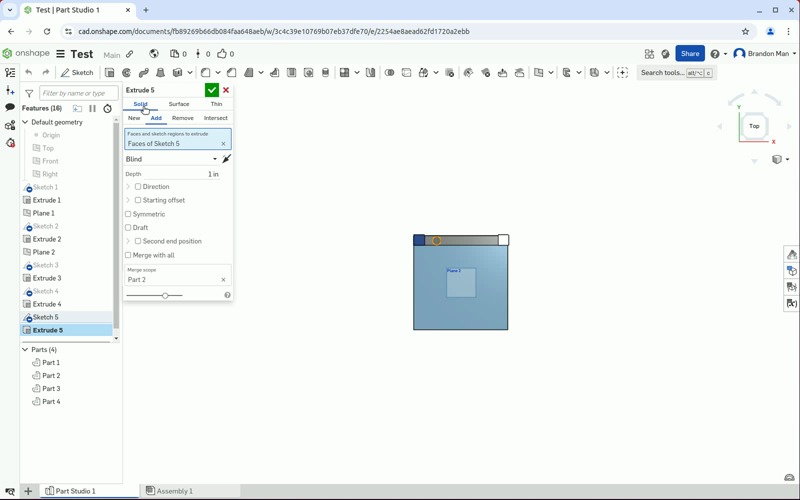
click(143, 106)
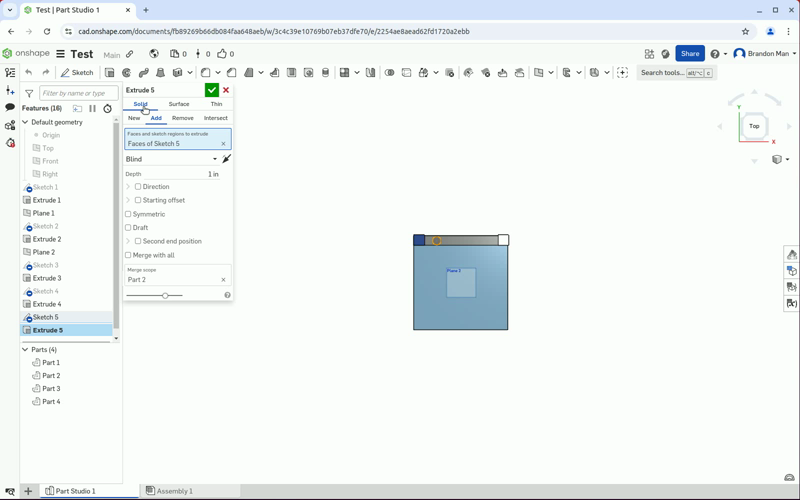
mouse_move(137, 120)
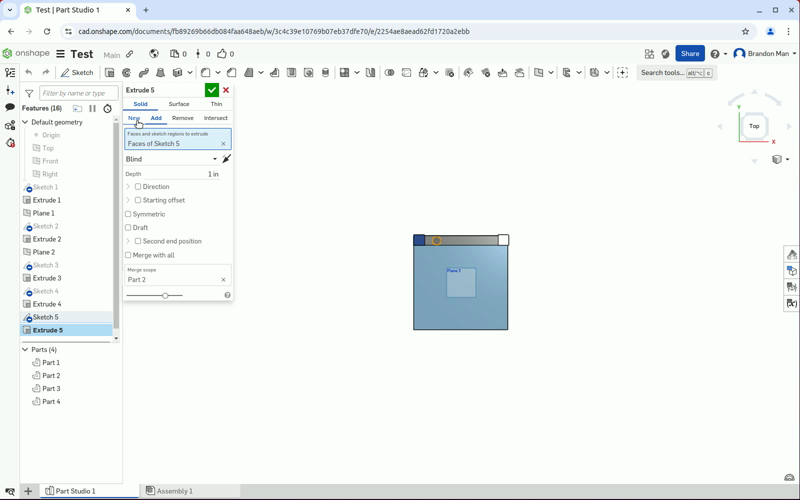
click(137, 120)
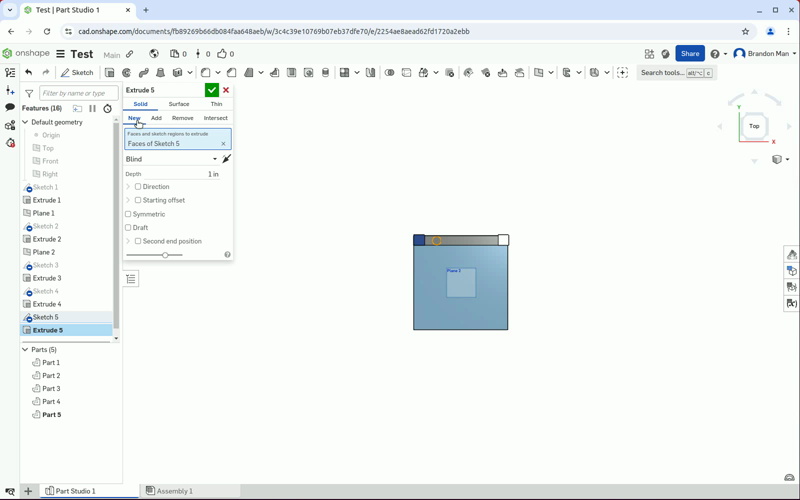
key(tab, 4)
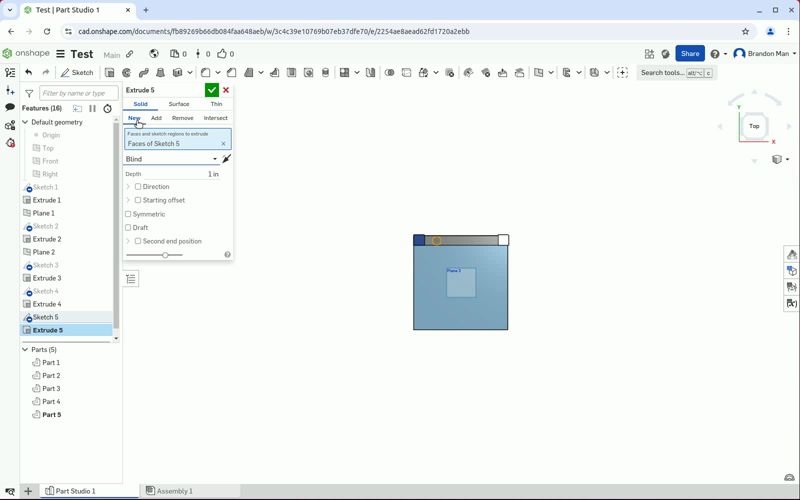
text(17.572)
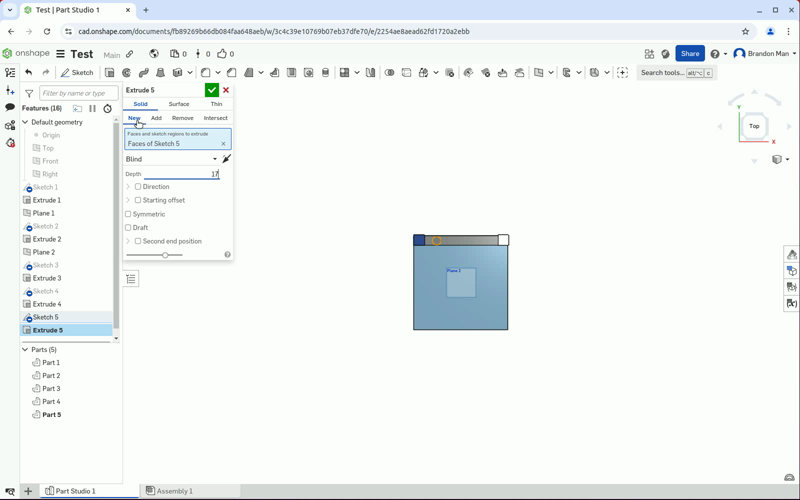
key(enter)
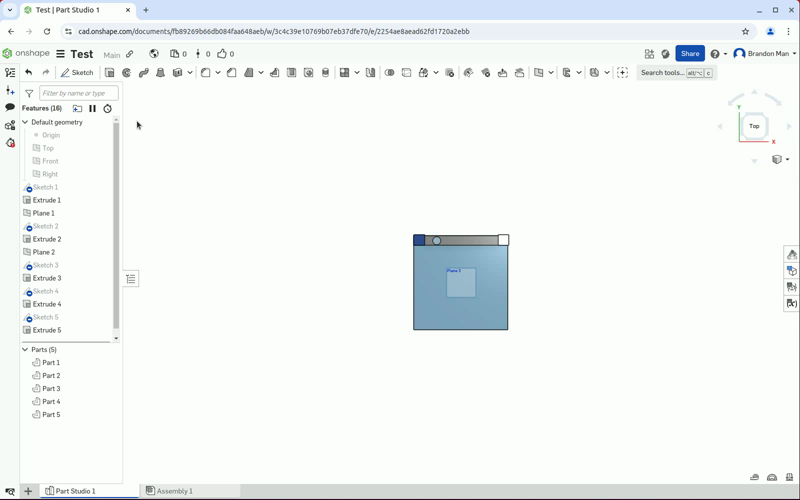
key(shift+h)
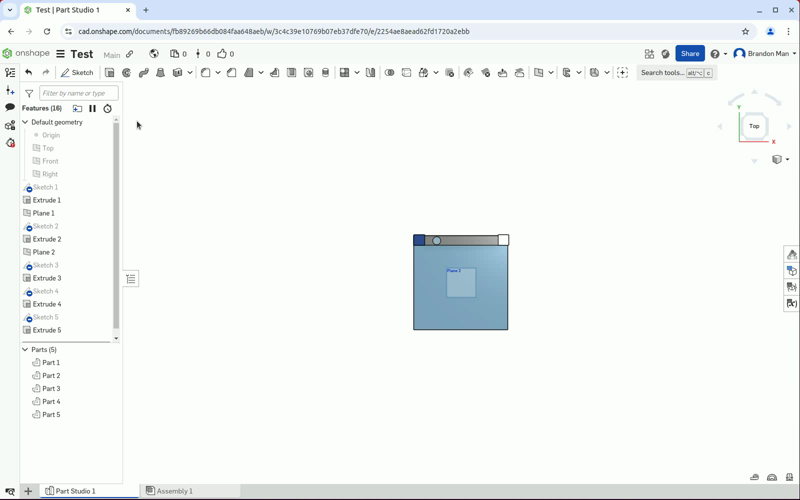
key(shift+h)
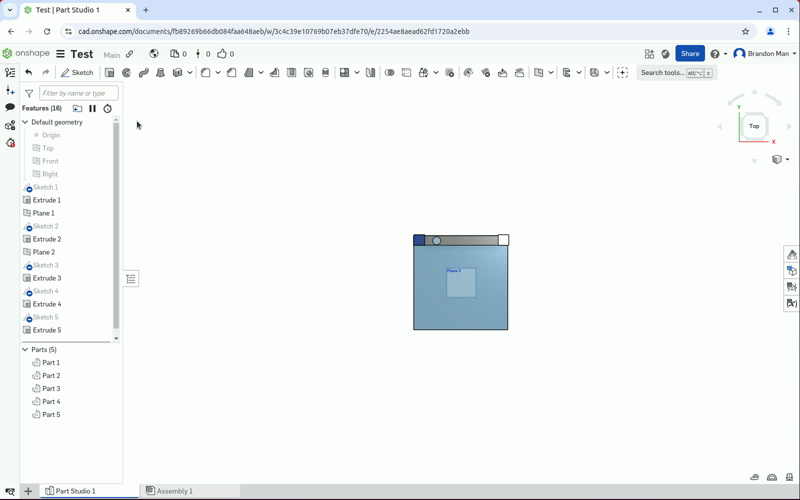
mouse_move(69, 189)
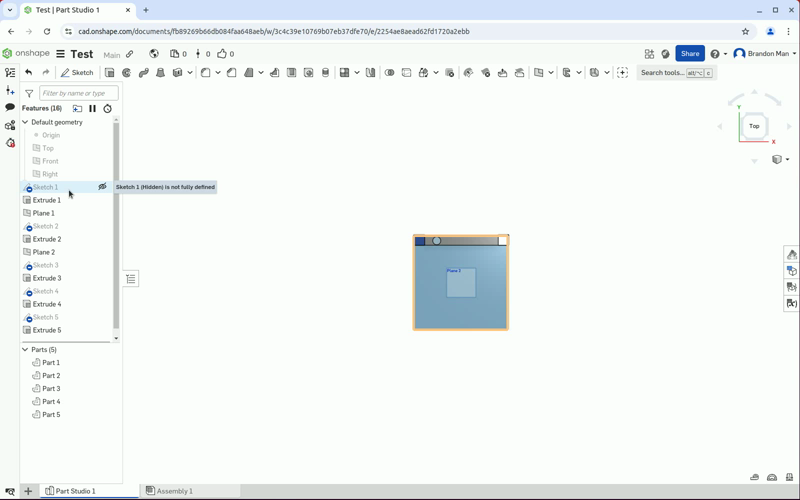
click(69, 189)
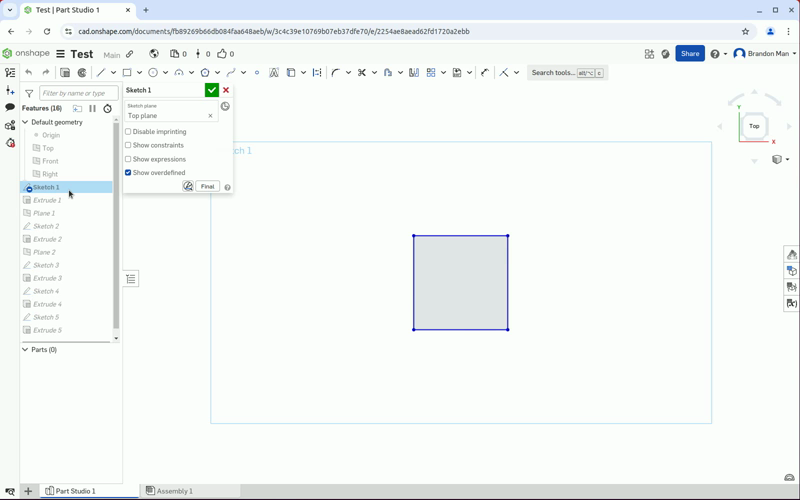
mouse_move(229, 92)
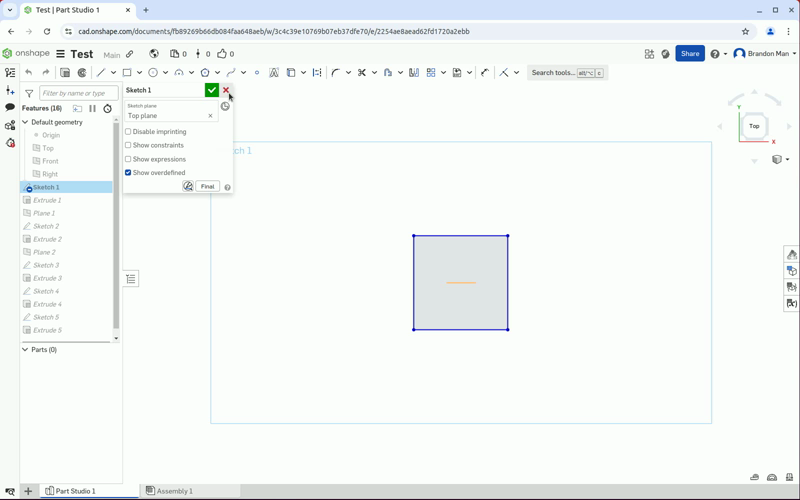
click(229, 92)
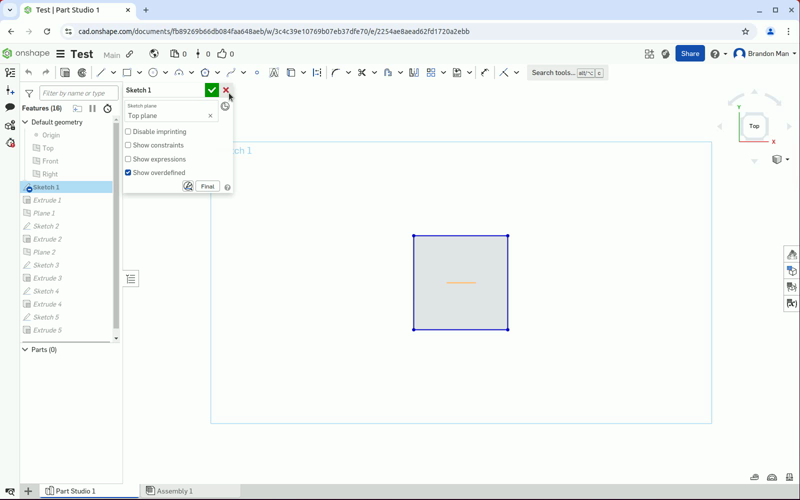
key(shift+s)
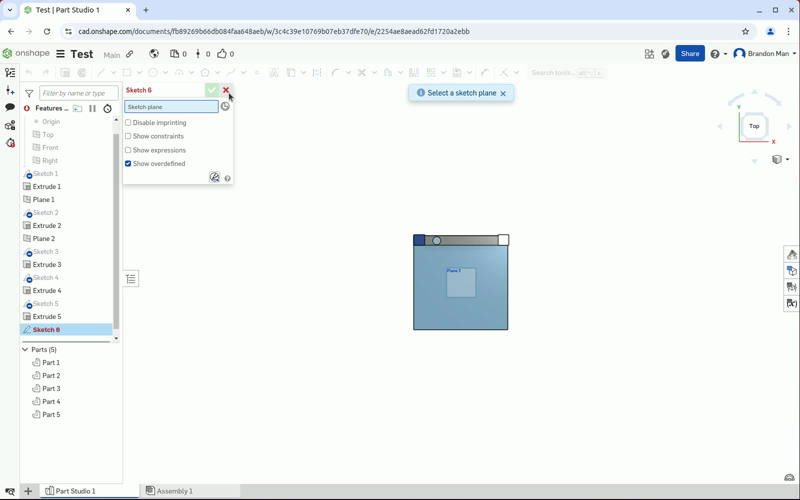
mouse_move(69, 241)
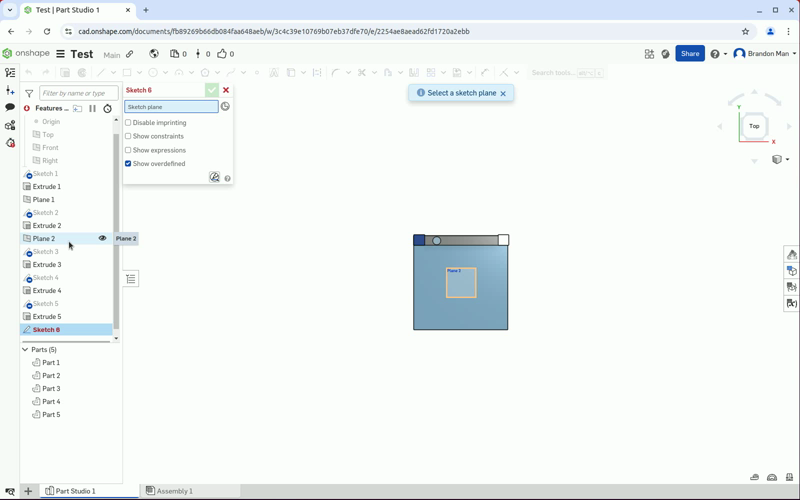
click(69, 241)
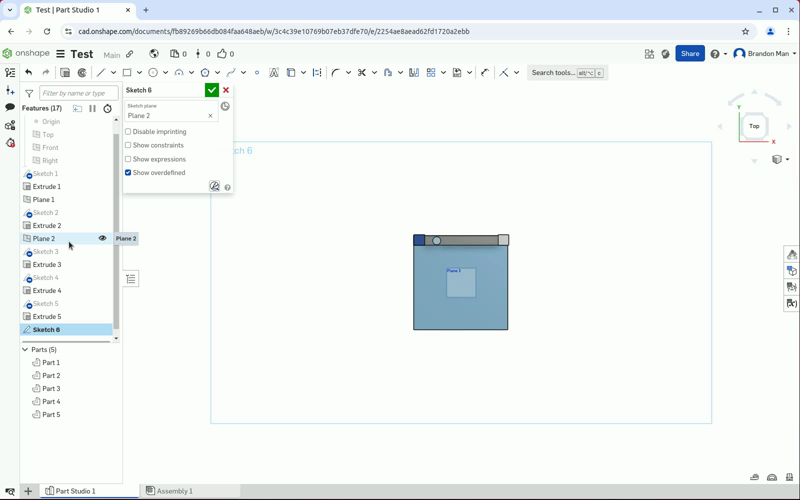
mouse_move(73, 352)
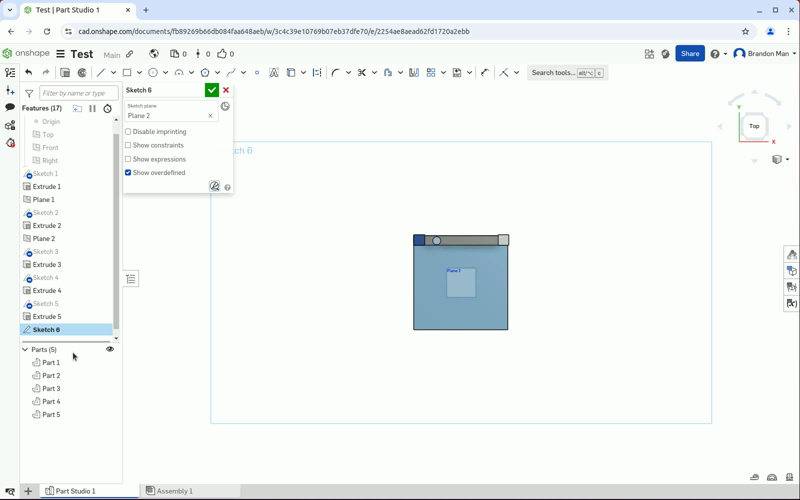
key(y)
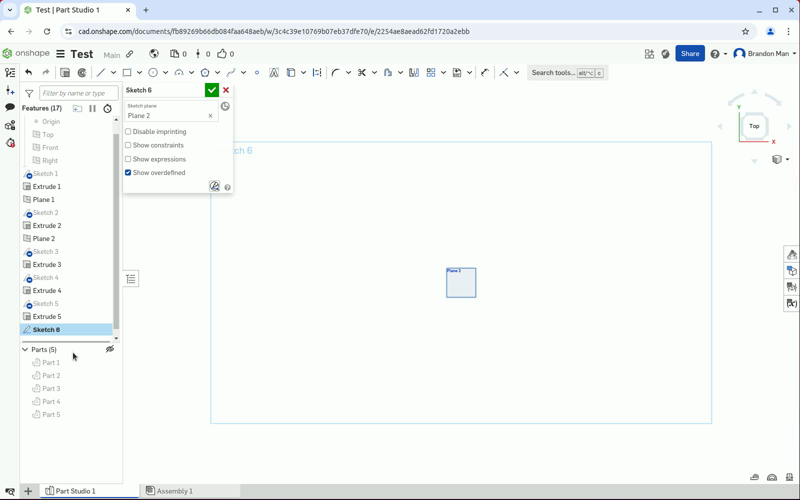
key(c)
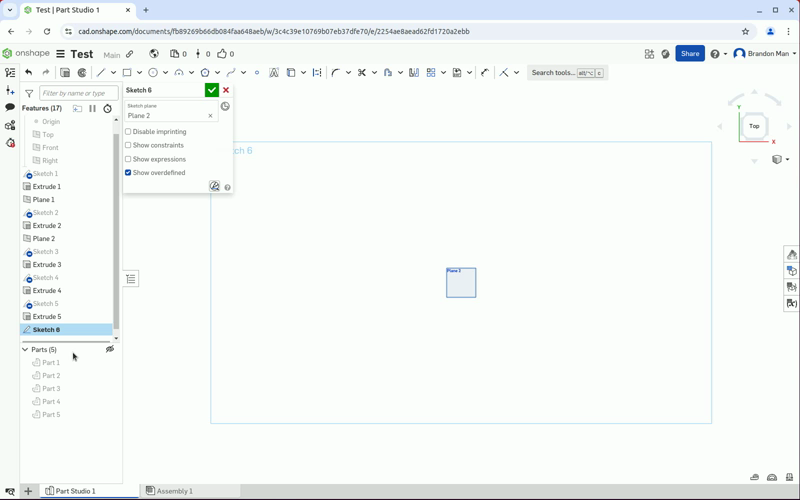
key_down(shift)
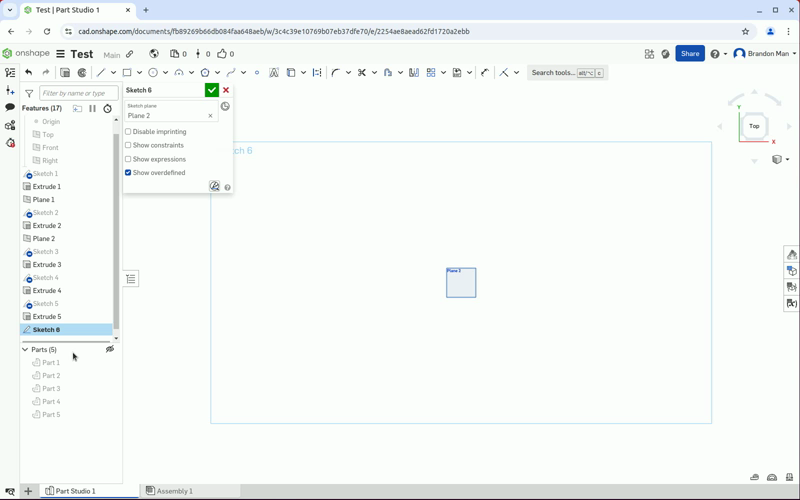
mouse_move(449, 240)
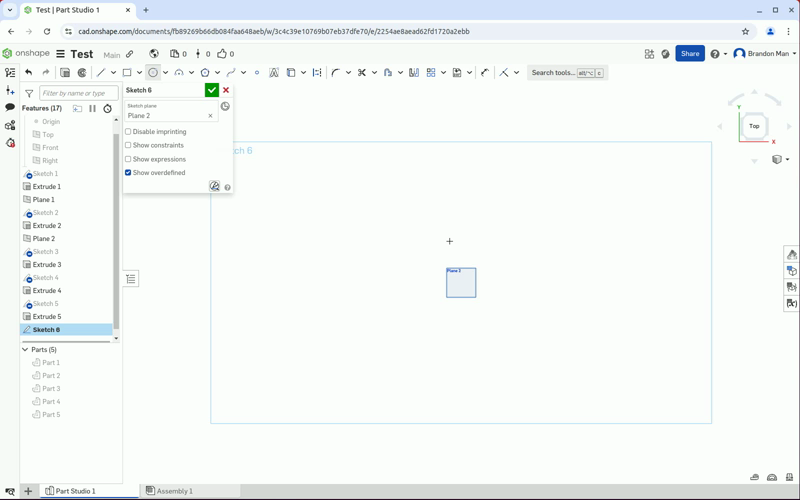
click(449, 240)
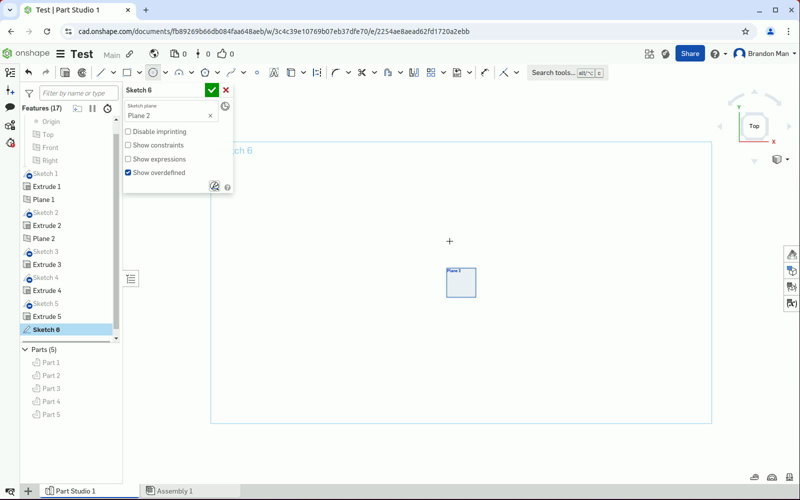
key_up(shift)
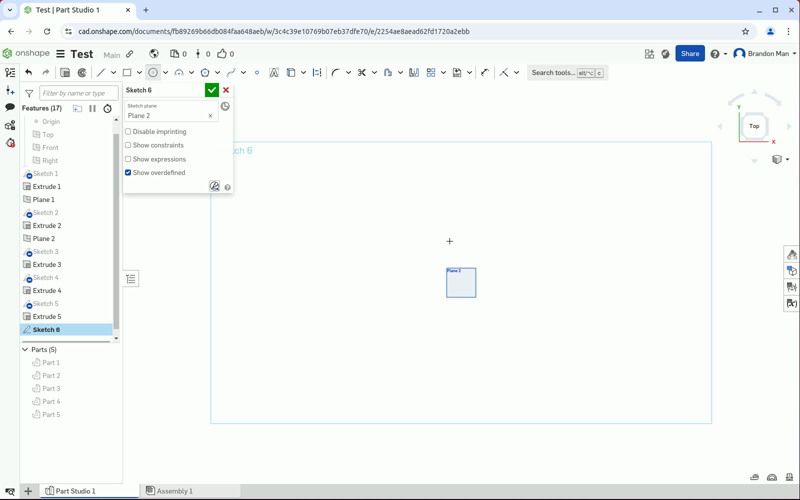
mouse_move(453, 240)
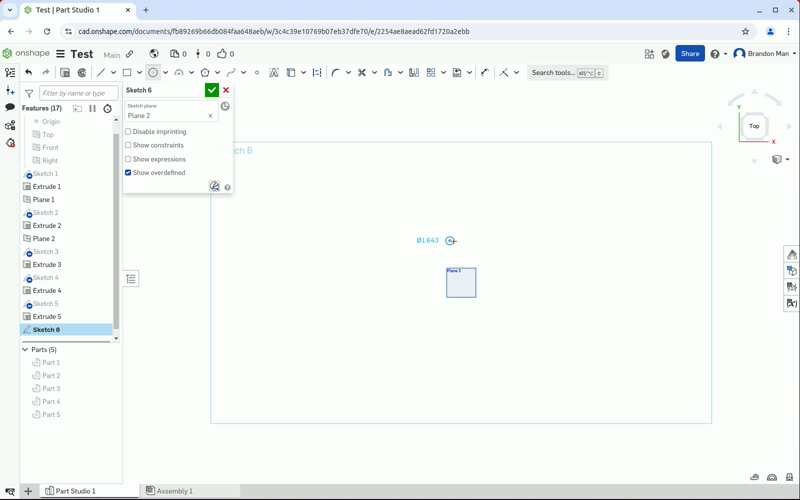
click(453, 240)
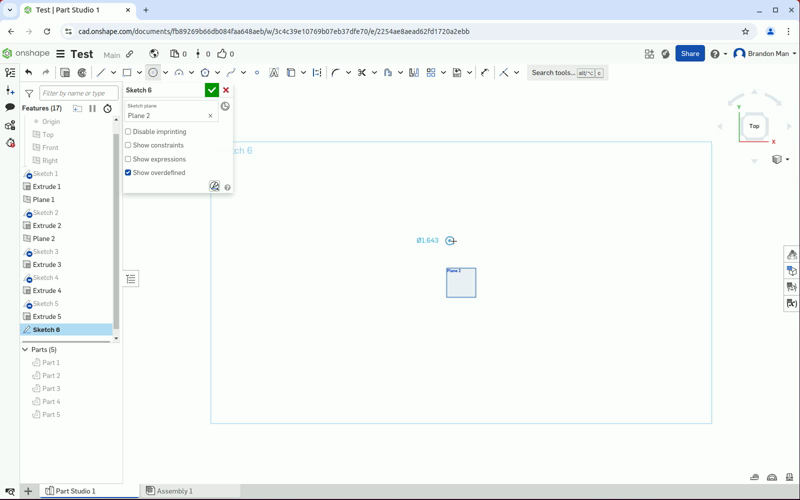
key(esc)
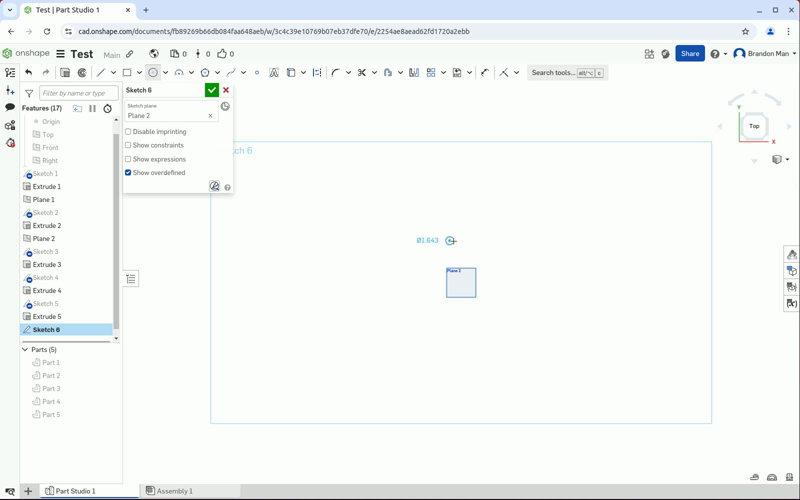
mouse_move(449, 239)
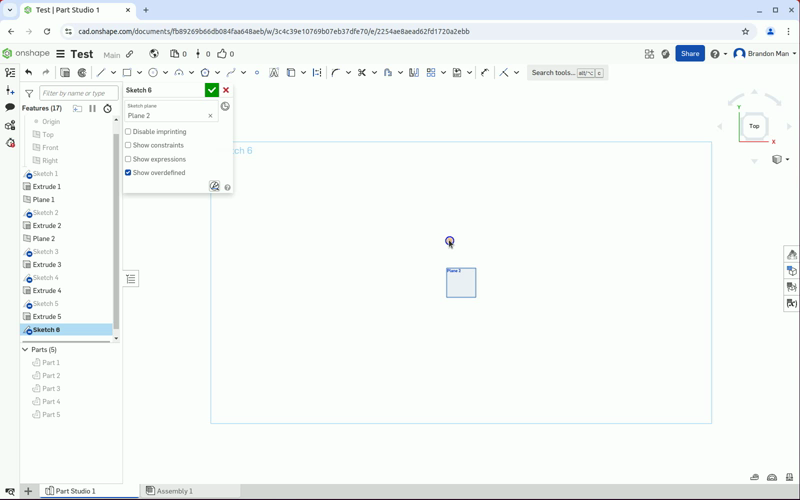
scroll(6)
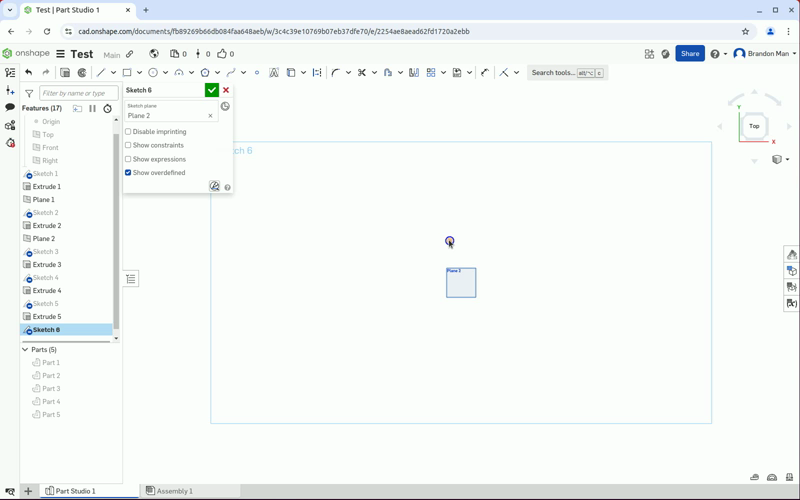
scroll(6)
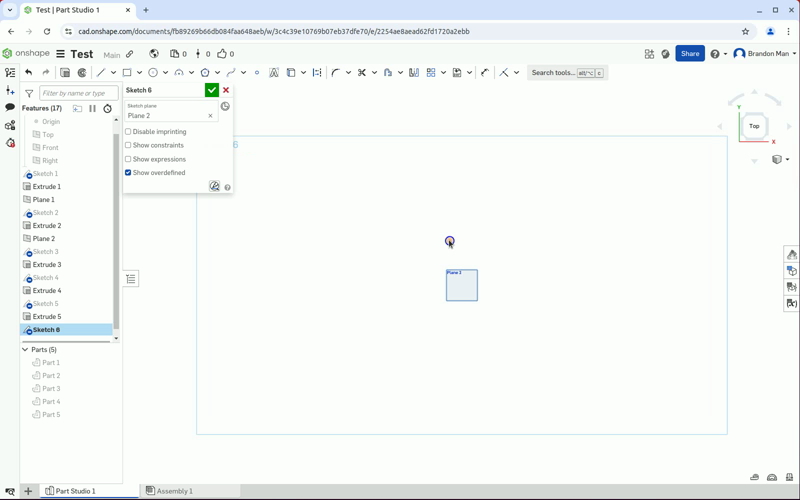
scroll(6)
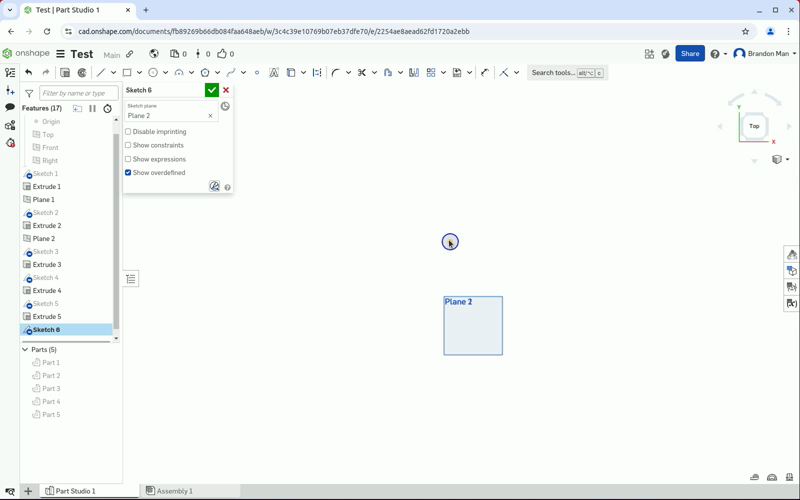
scroll(6)
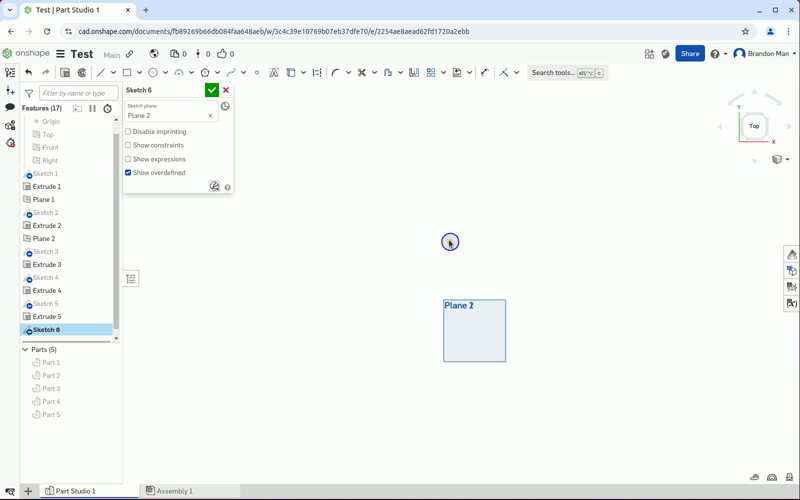
scroll(6)
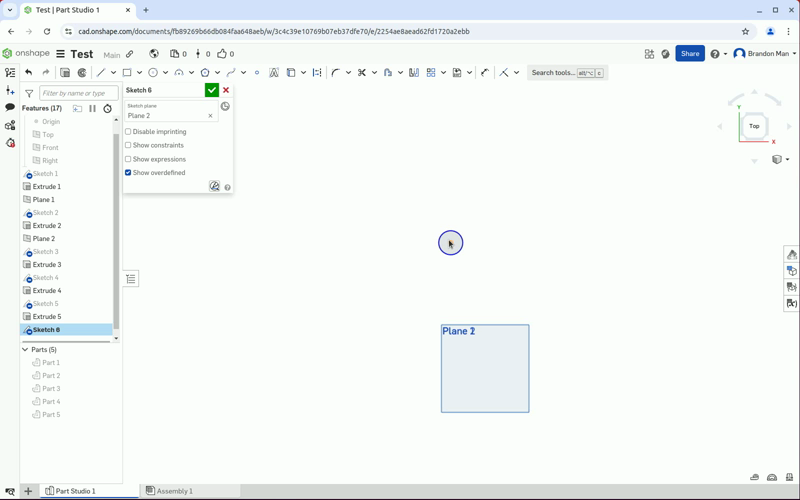
scroll(6)
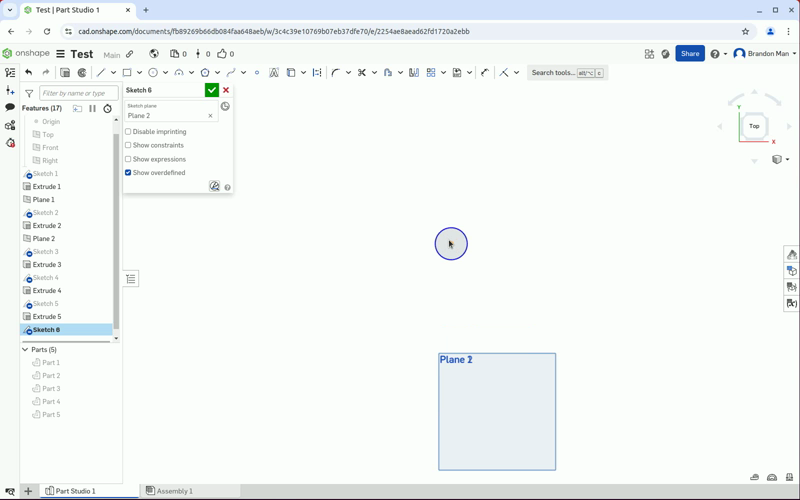
scroll(6)
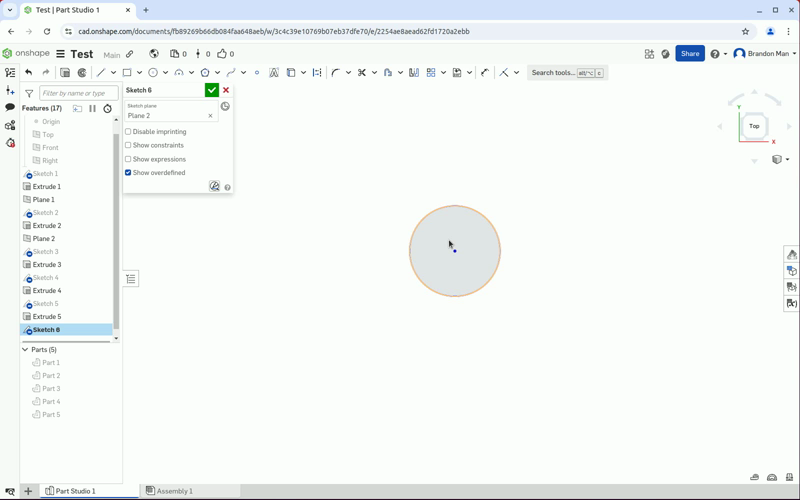
click(449, 239)
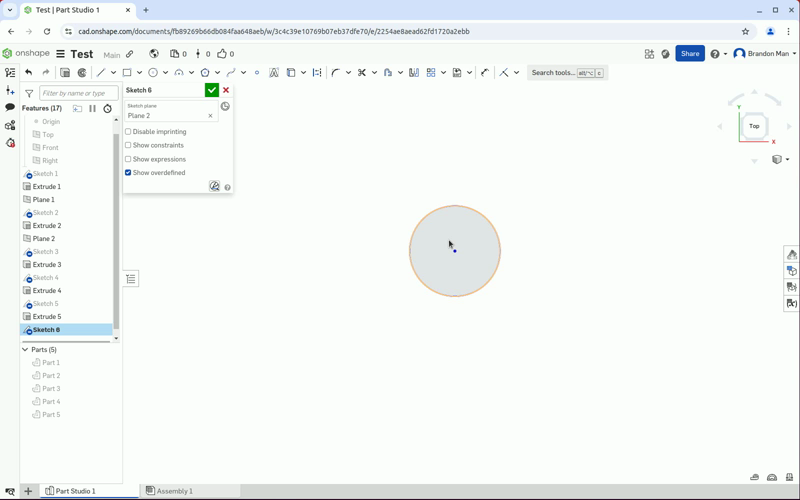
scroll(-6)
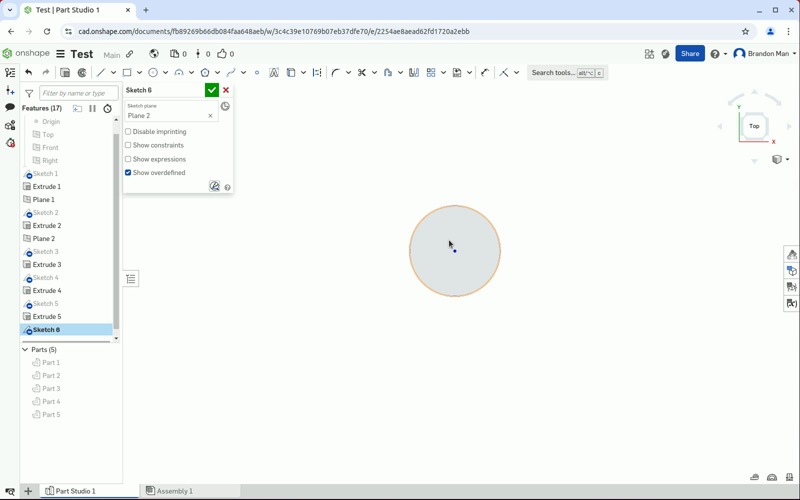
scroll(-6)
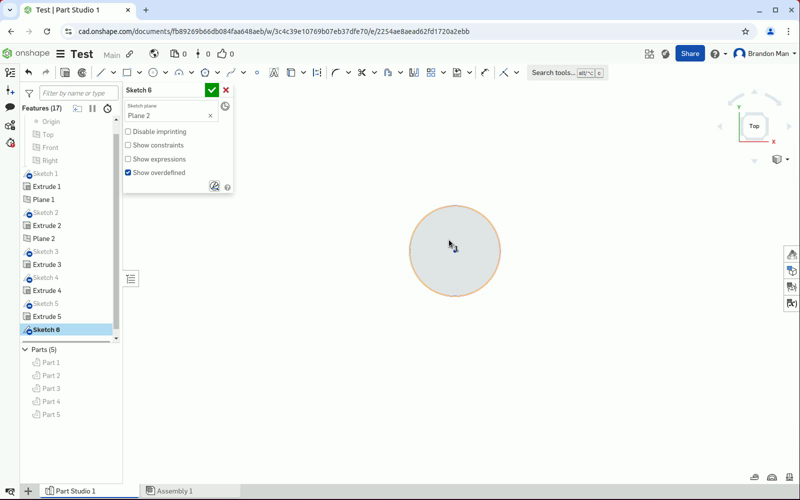
scroll(-6)
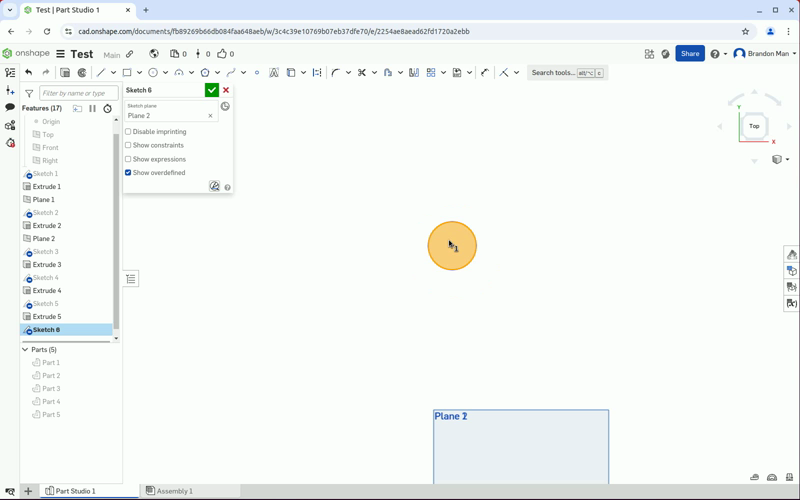
scroll(-6)
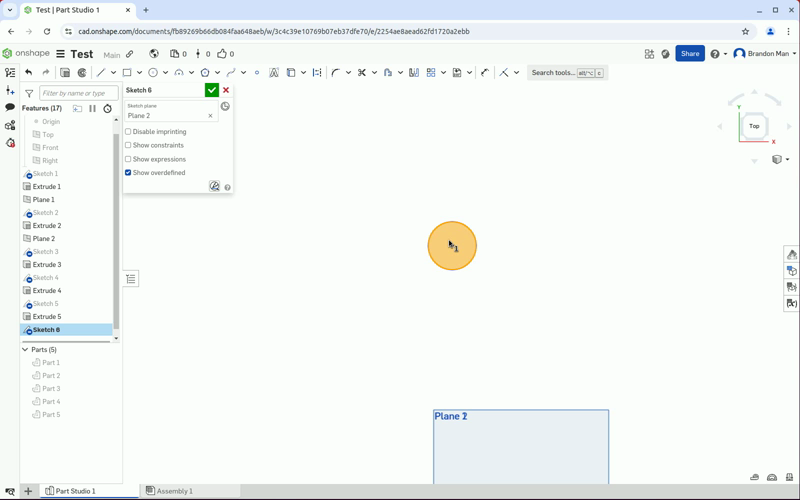
scroll(-6)
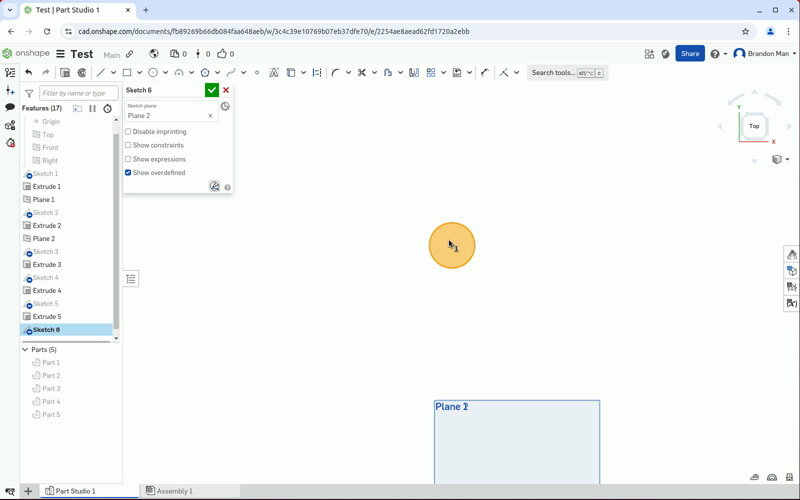
scroll(-6)
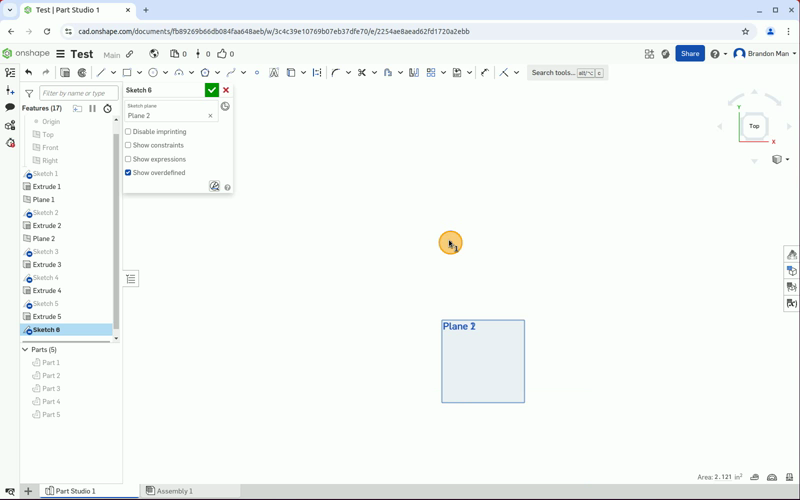
scroll(-6)
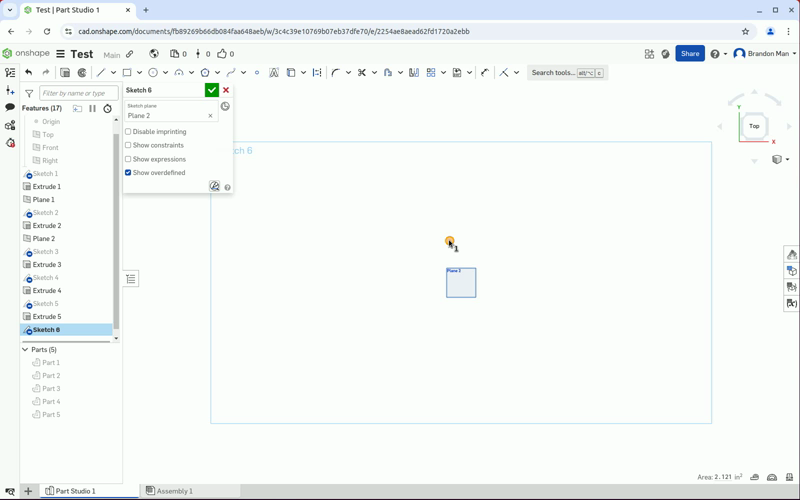
mouse_move(73, 352)
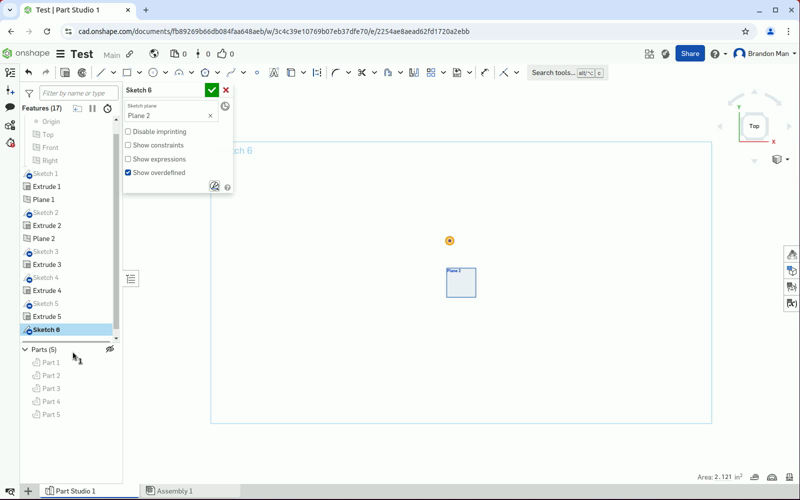
key(shift+y)
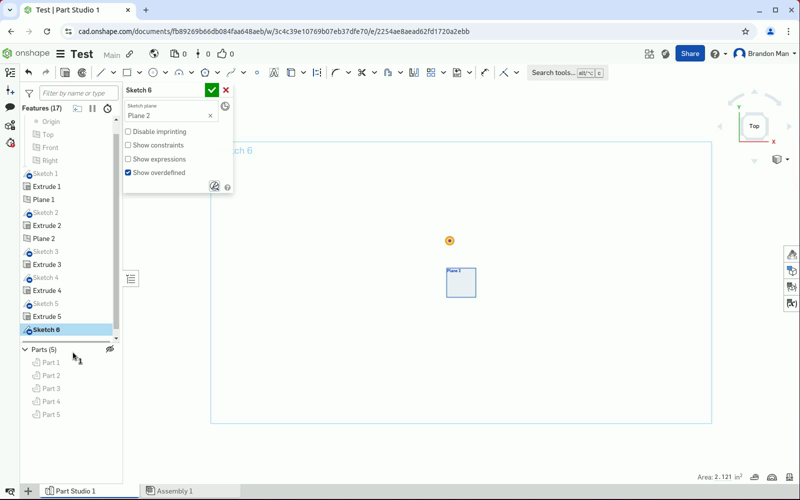
key(shift+e)
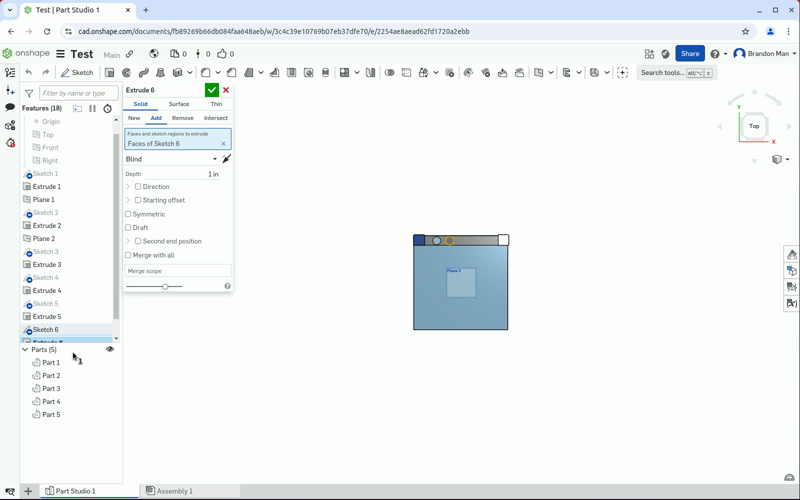
mouse_move(143, 106)
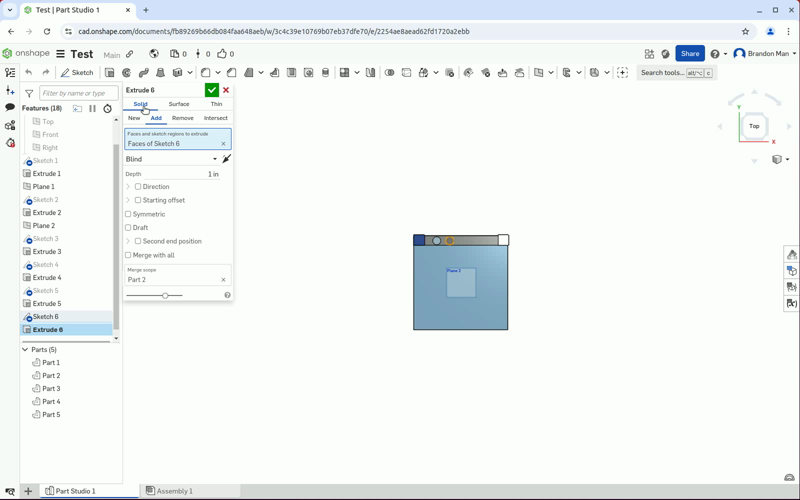
click(143, 106)
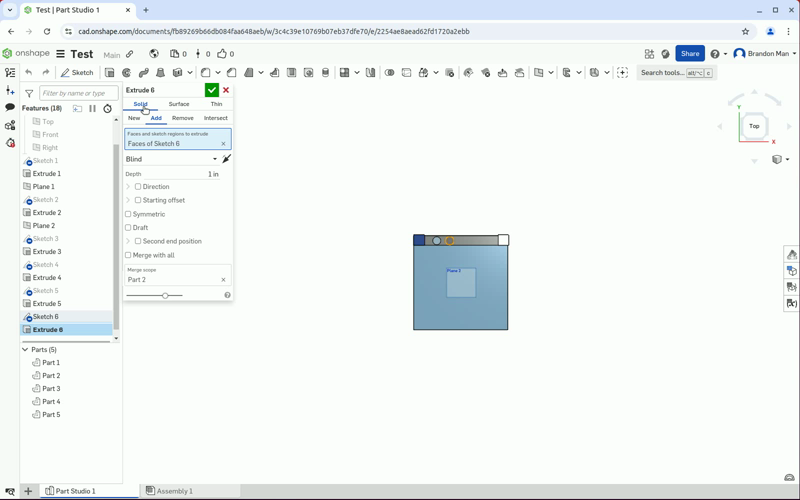
mouse_move(137, 120)
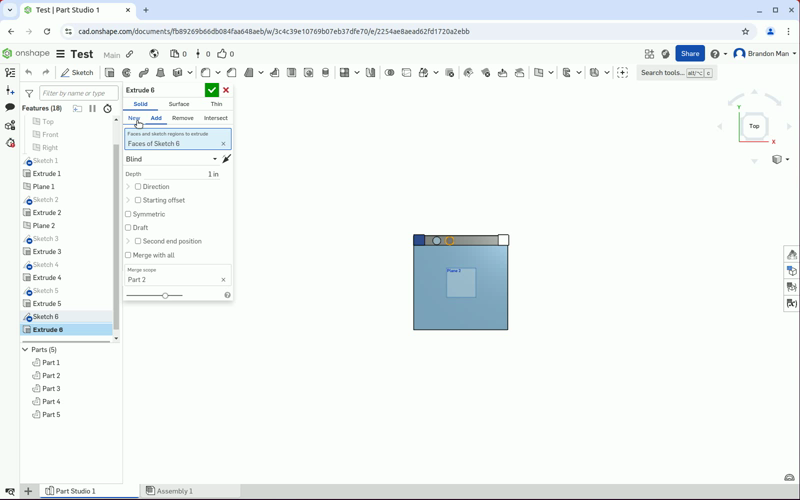
click(137, 120)
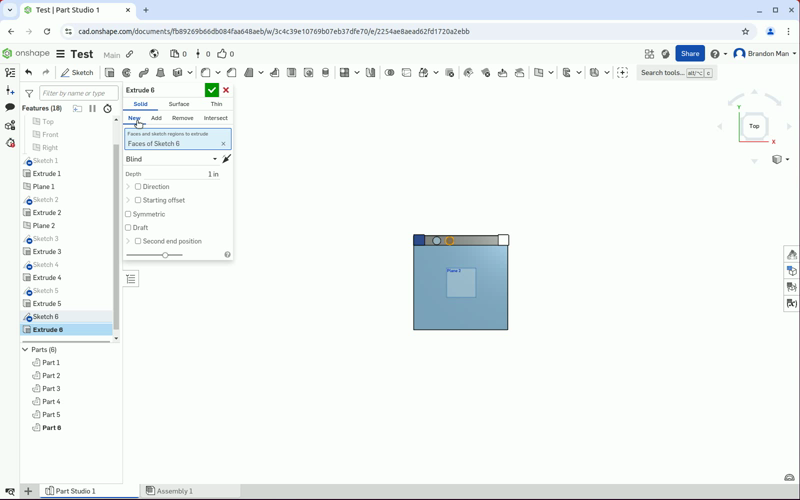
key(tab, 4)
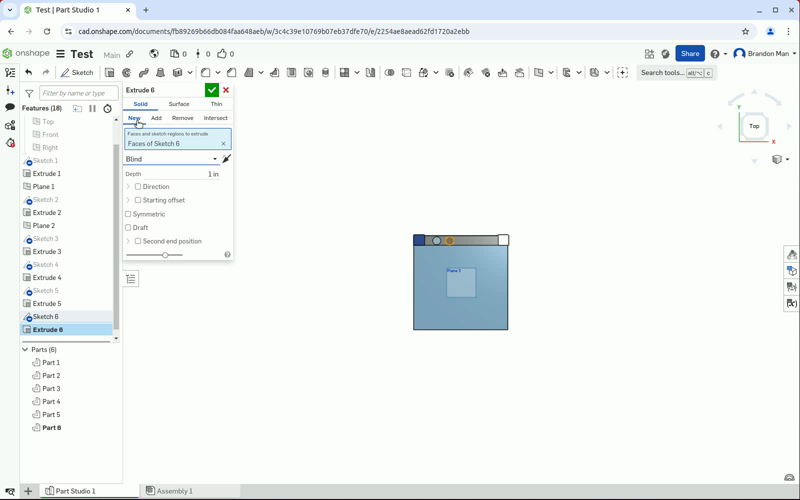
text(17.572)
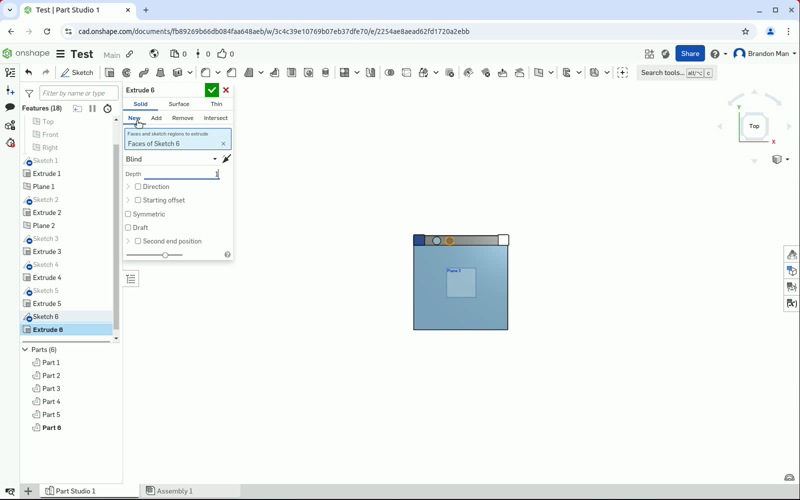
key(enter)
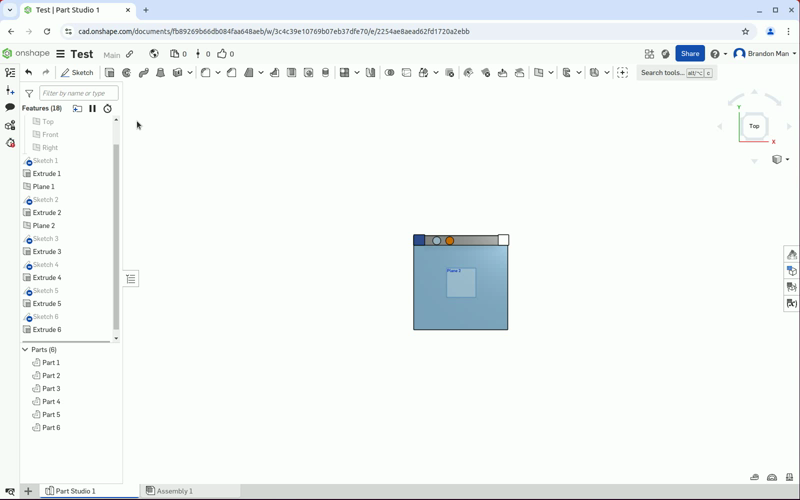
key(shift+h)
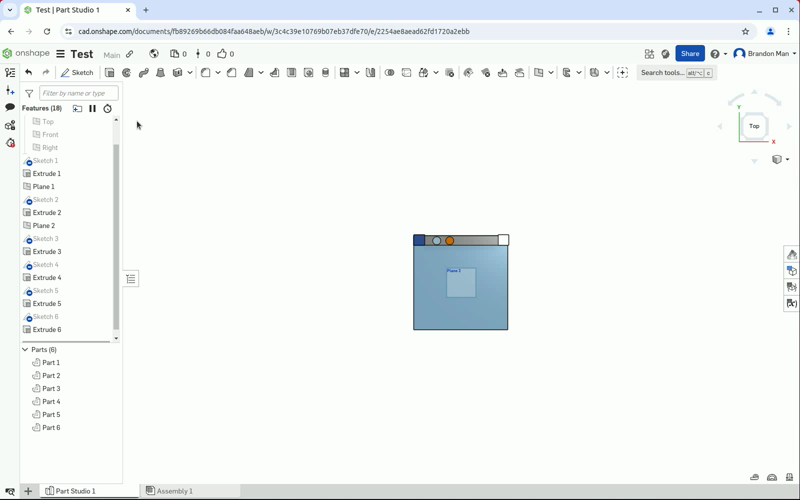
key(shift+h)
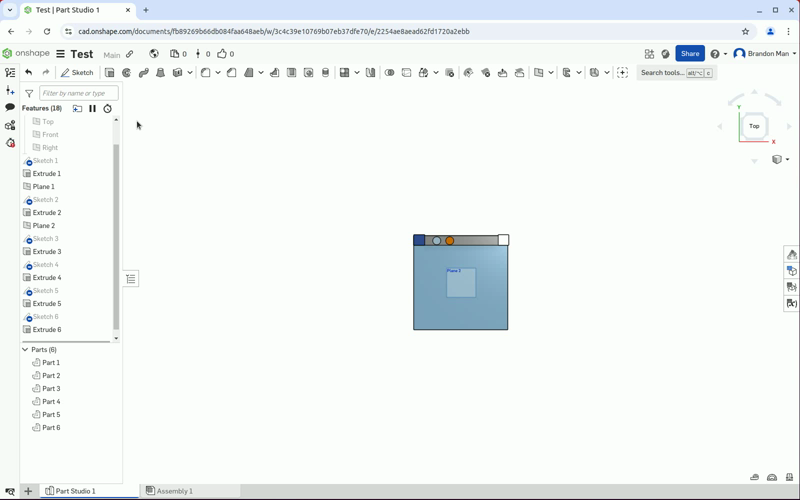
mouse_move(69, 163)
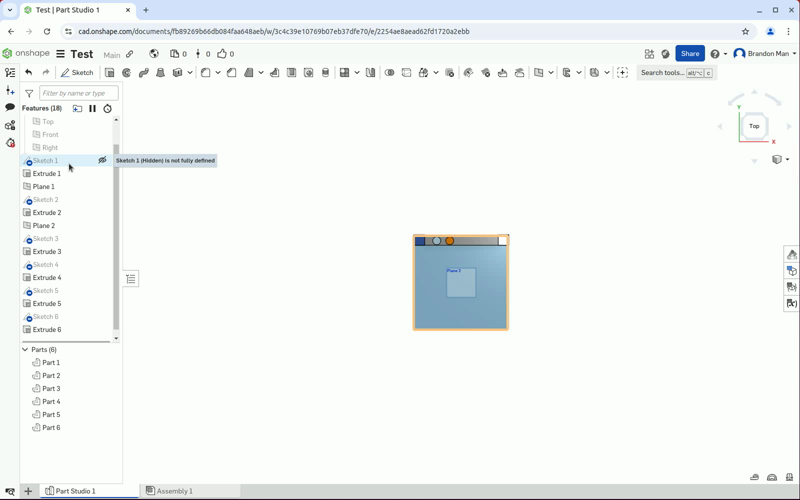
click(69, 163)
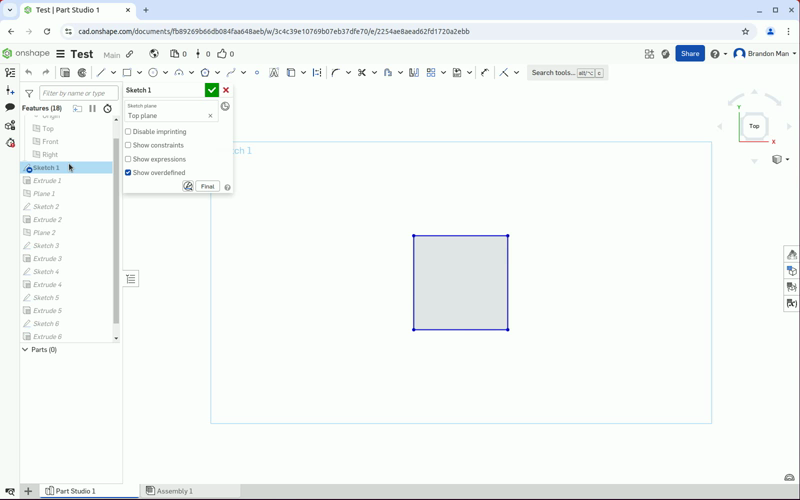
mouse_move(229, 92)
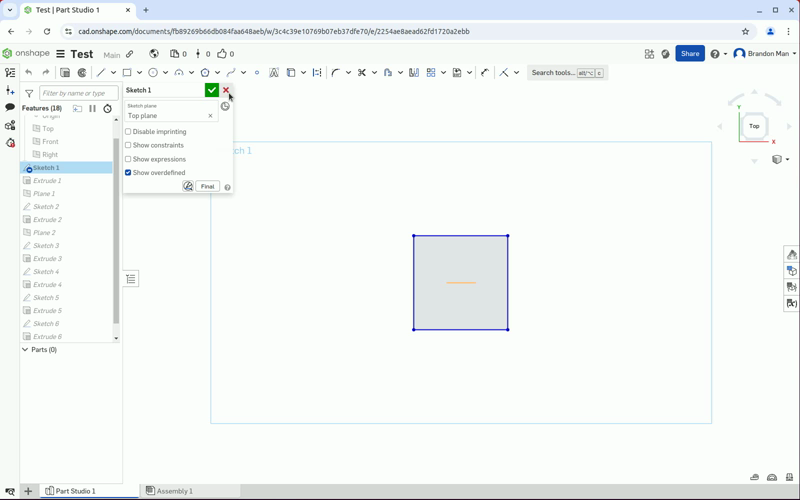
click(229, 92)
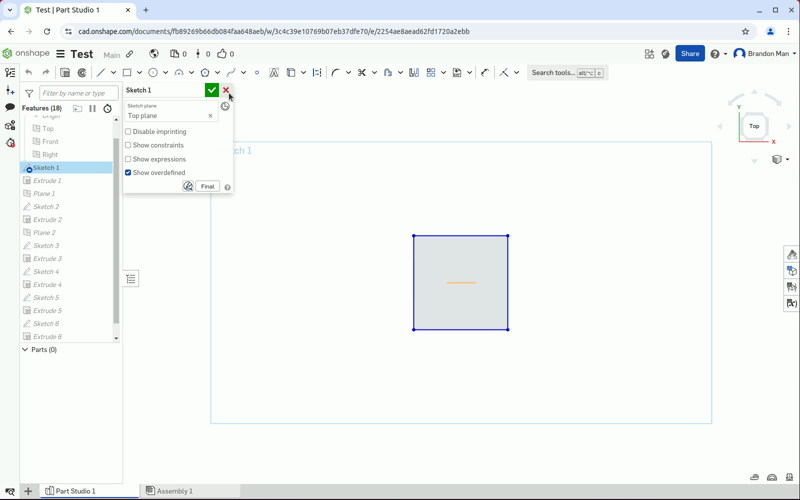
key(shift+s)
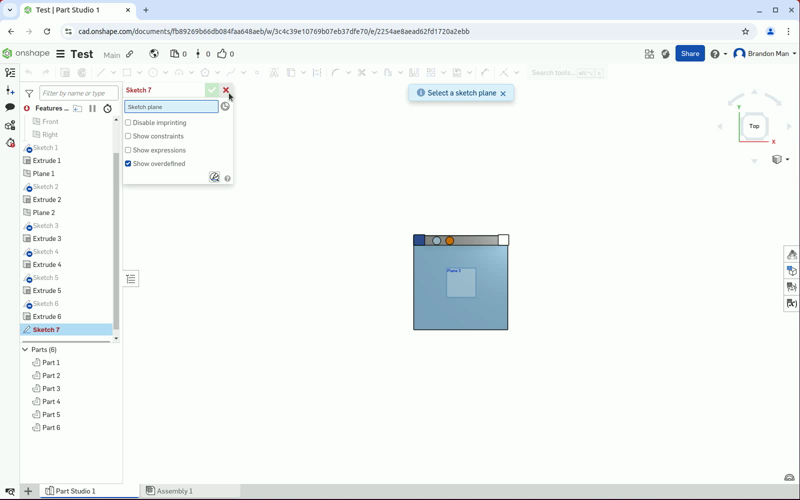
mouse_move(69, 215)
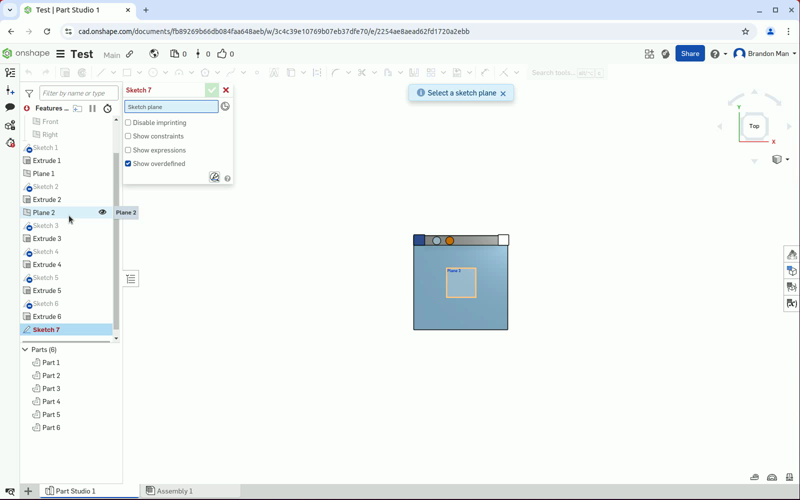
click(69, 215)
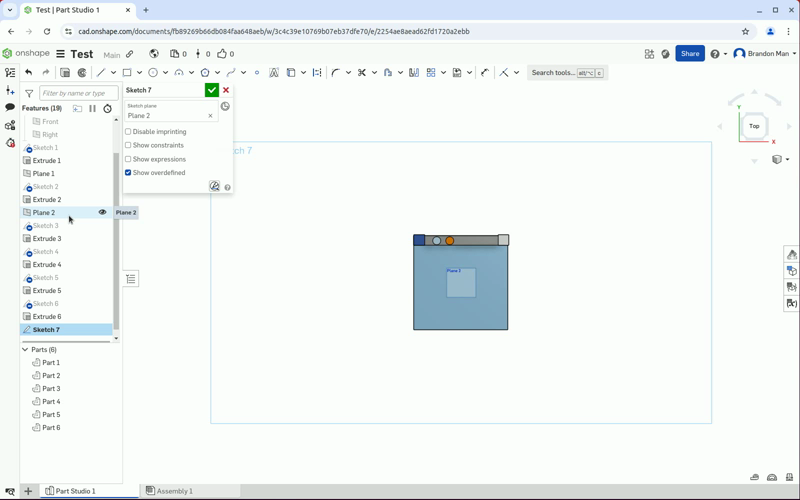
mouse_move(73, 352)
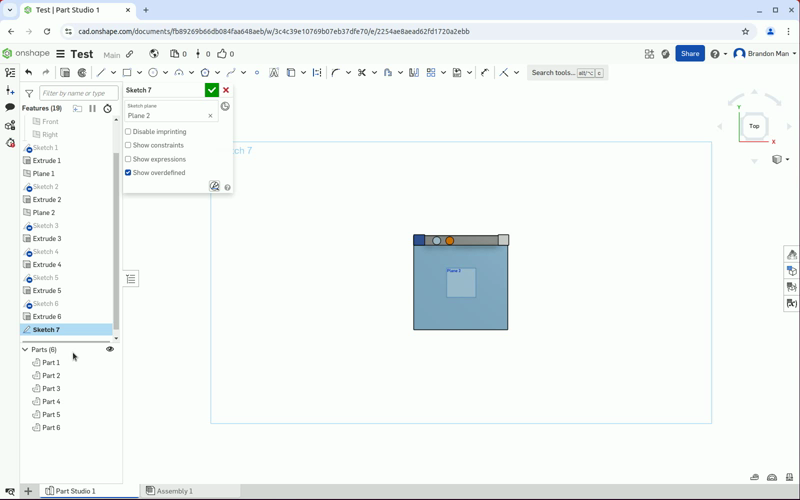
key(y)
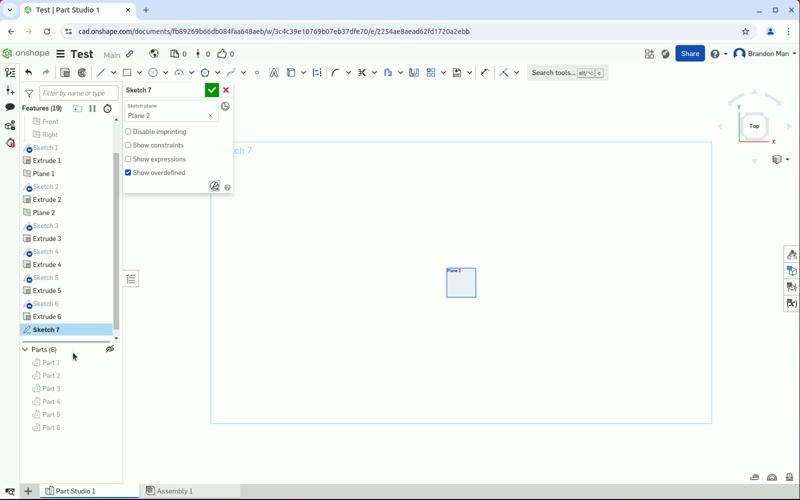
key(c)
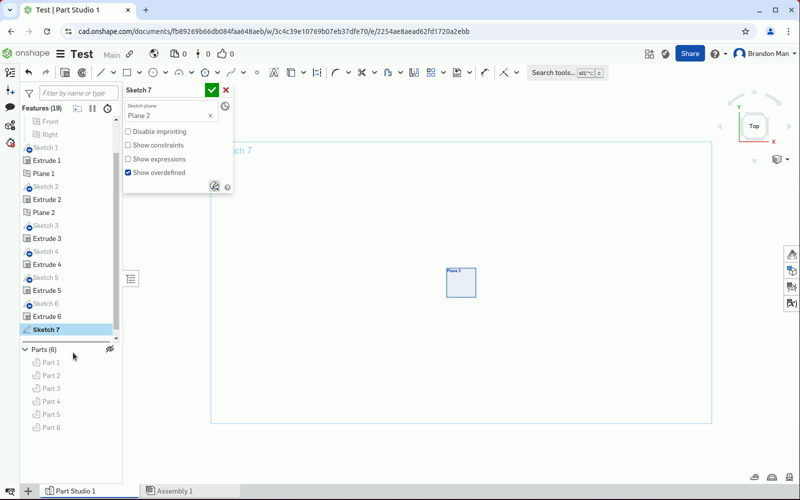
key_down(shift)
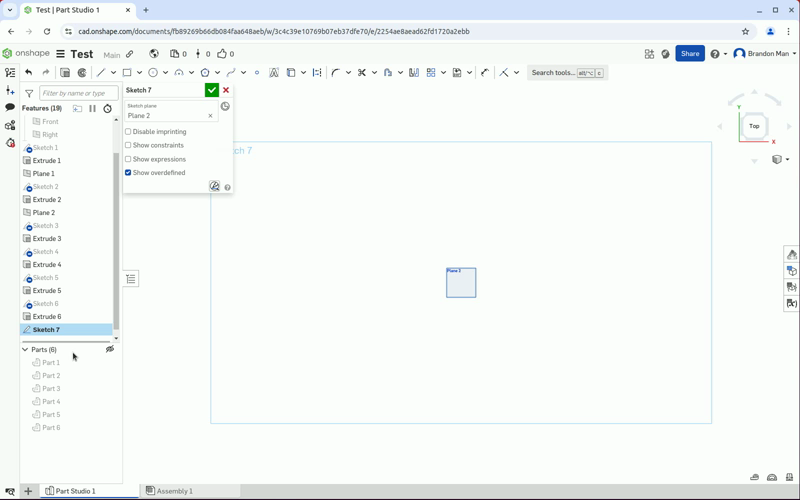
mouse_move(461, 240)
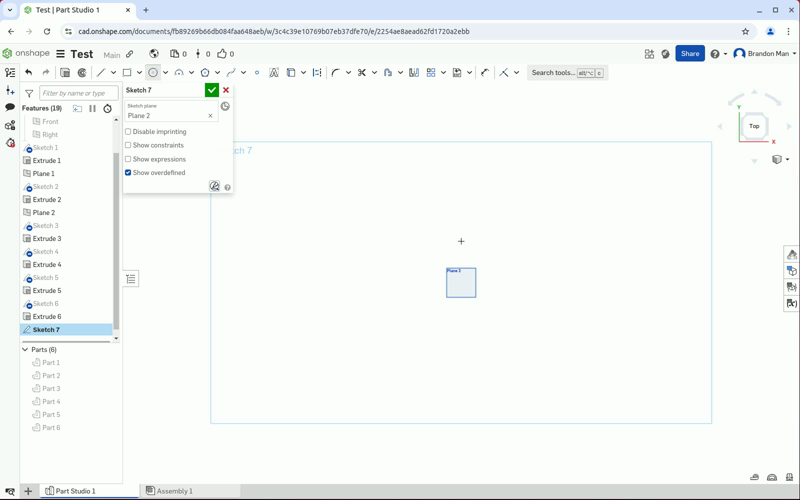
click(461, 240)
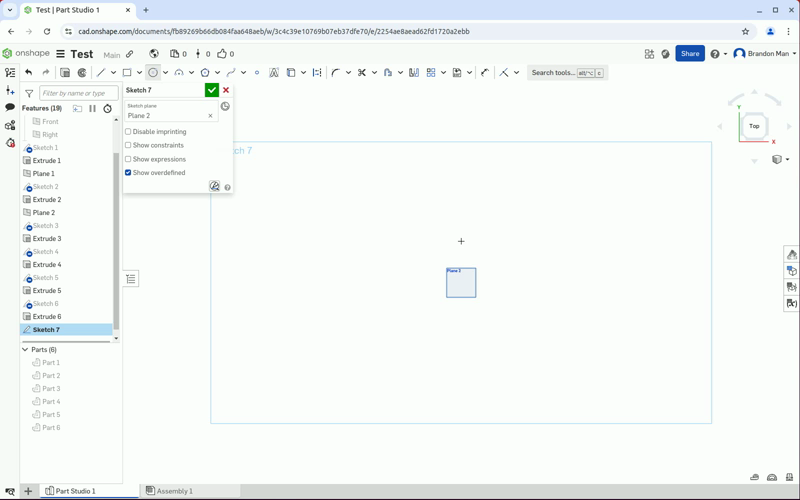
key_up(shift)
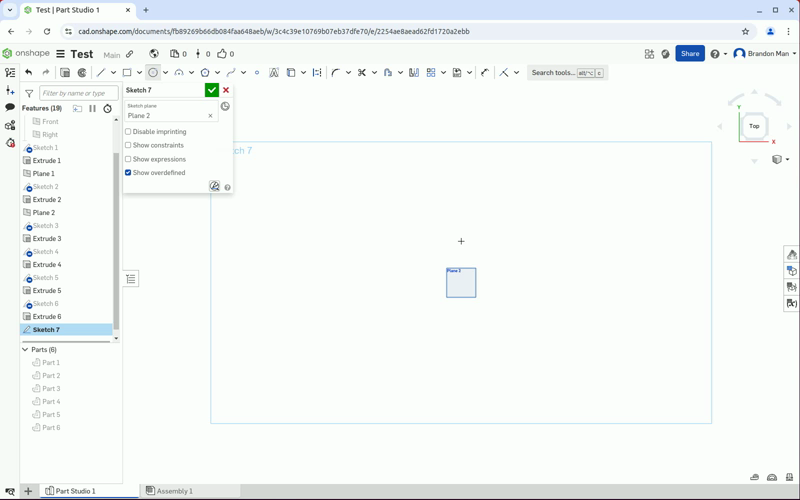
mouse_move(465, 240)
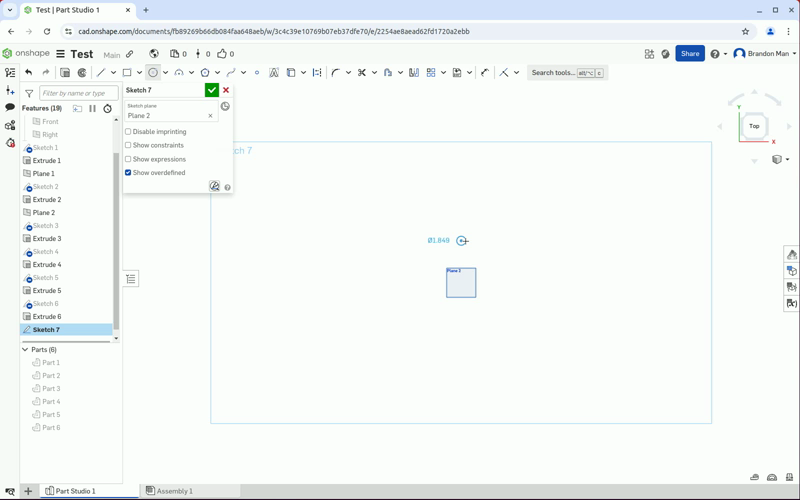
click(465, 240)
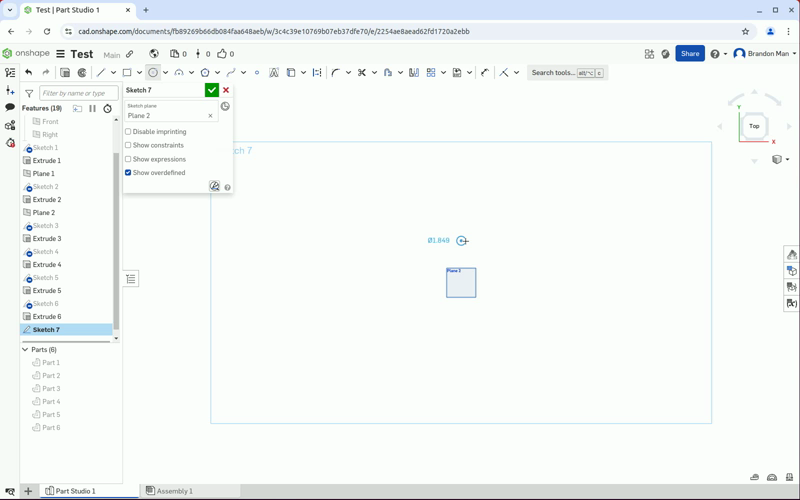
key(esc)
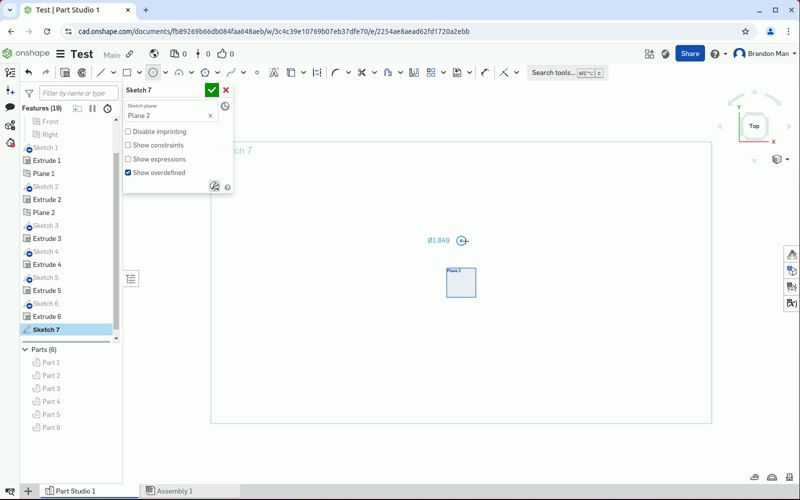
mouse_move(462, 240)
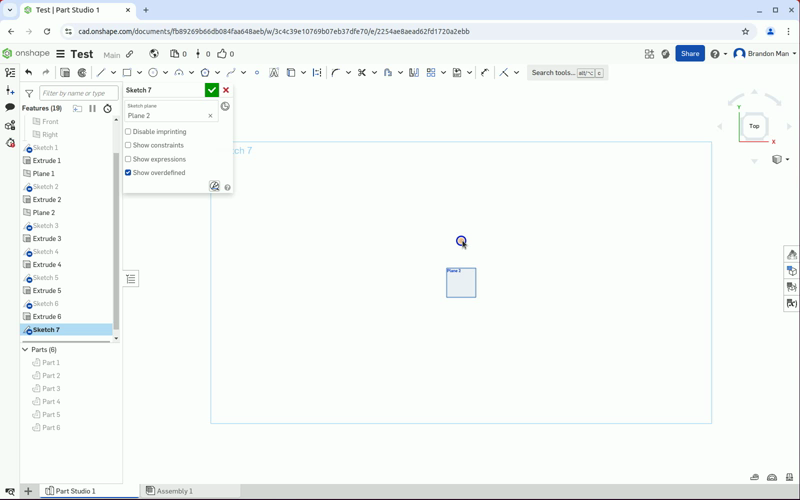
scroll(6)
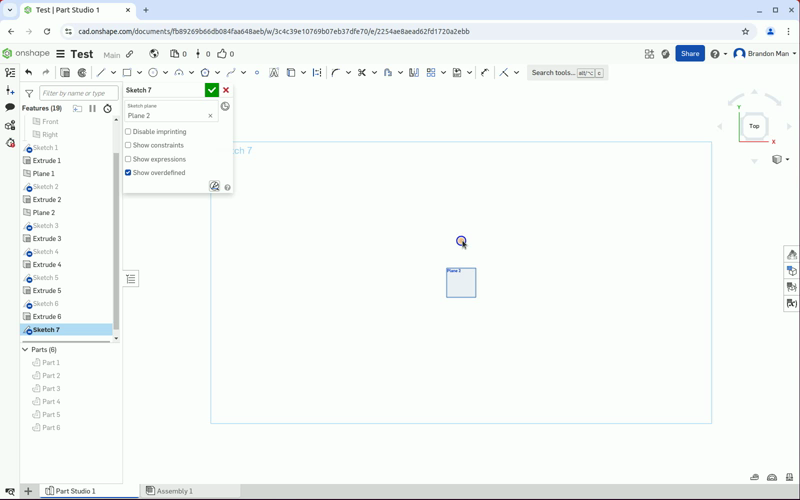
scroll(6)
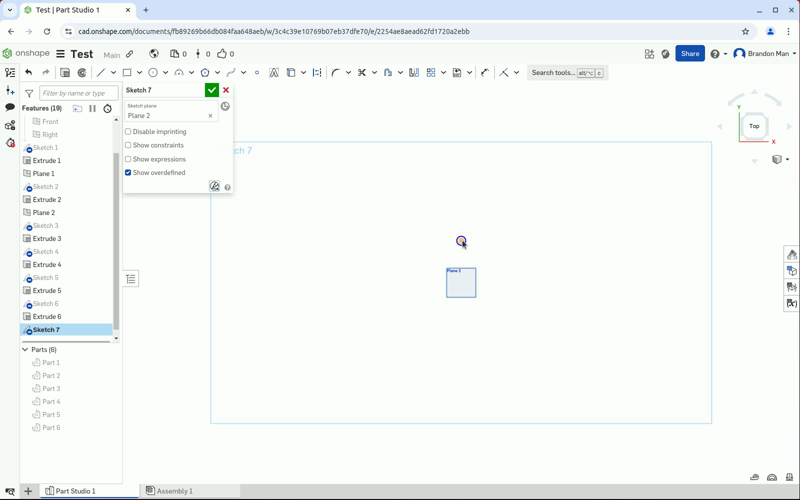
scroll(6)
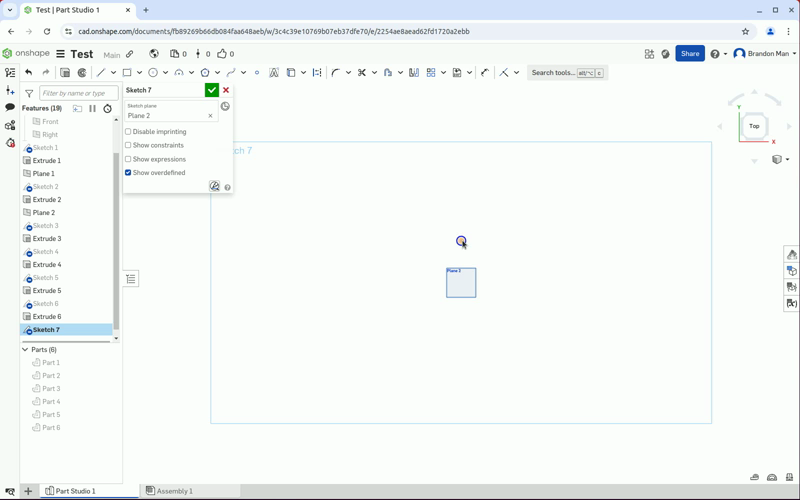
scroll(6)
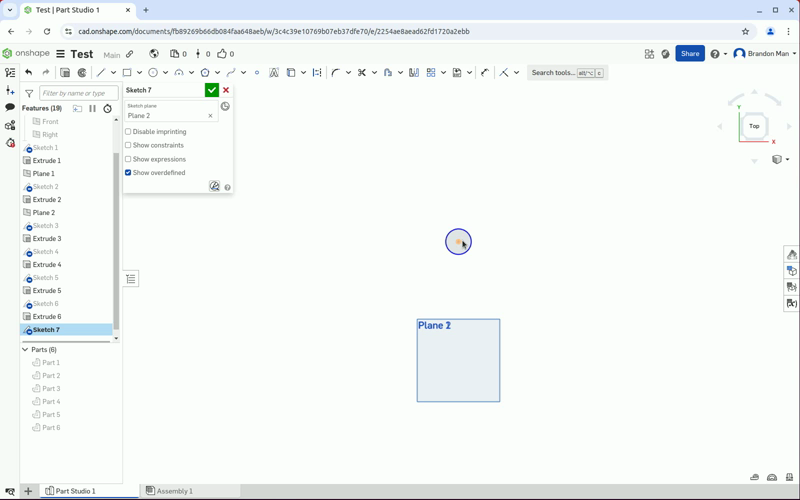
scroll(6)
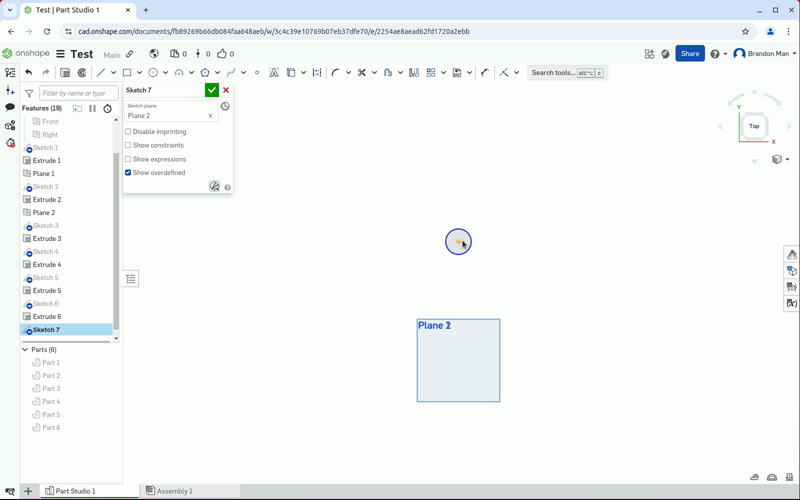
scroll(6)
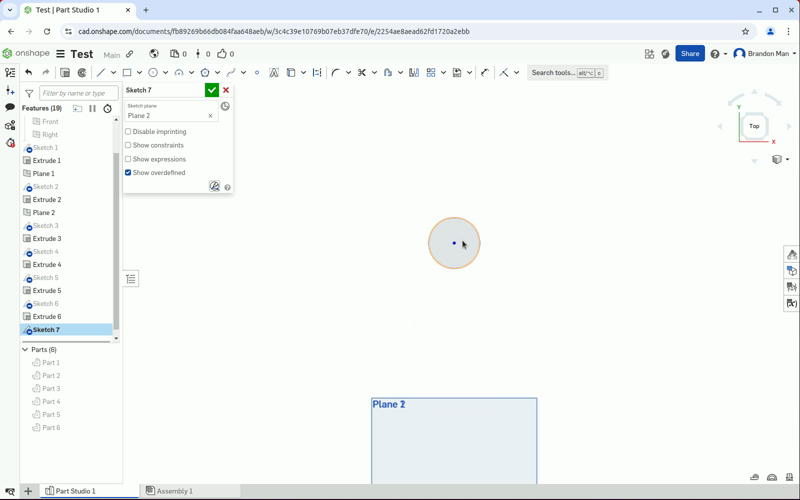
scroll(6)
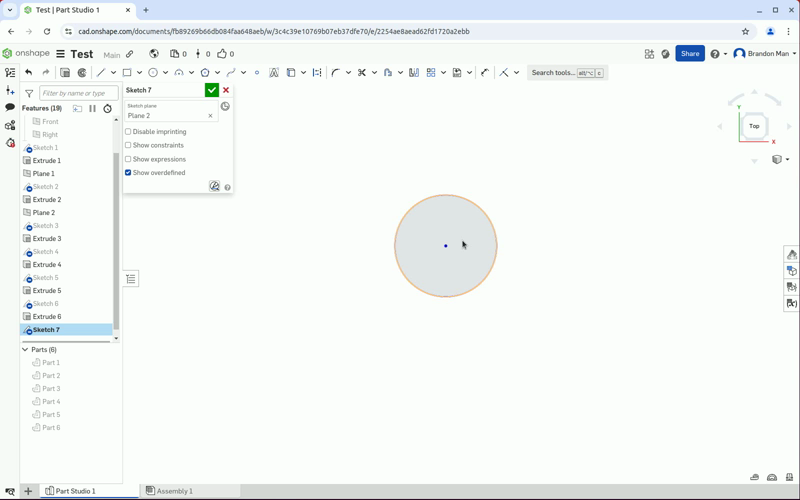
click(462, 240)
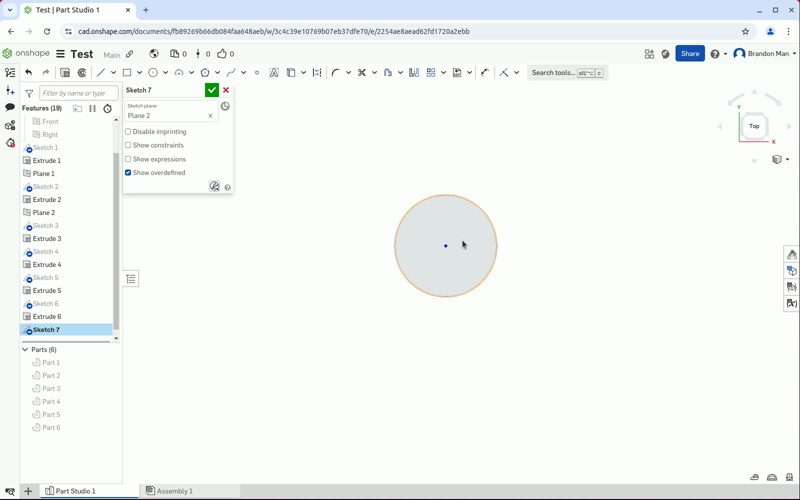
scroll(-6)
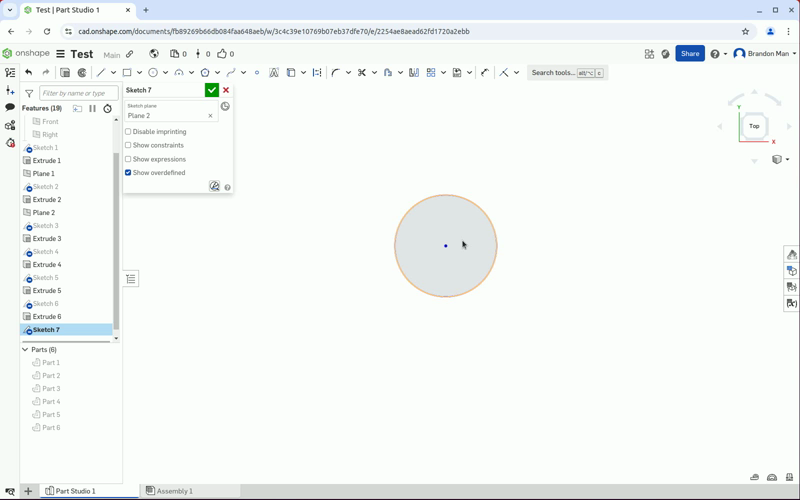
scroll(-6)
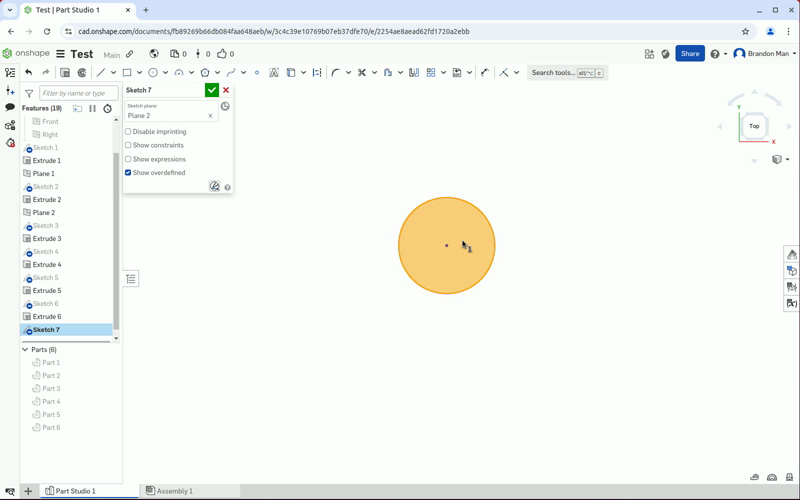
scroll(-6)
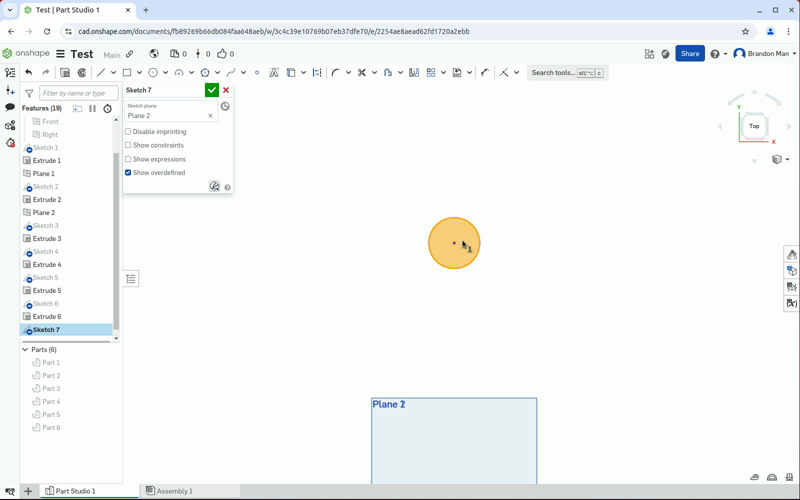
scroll(-6)
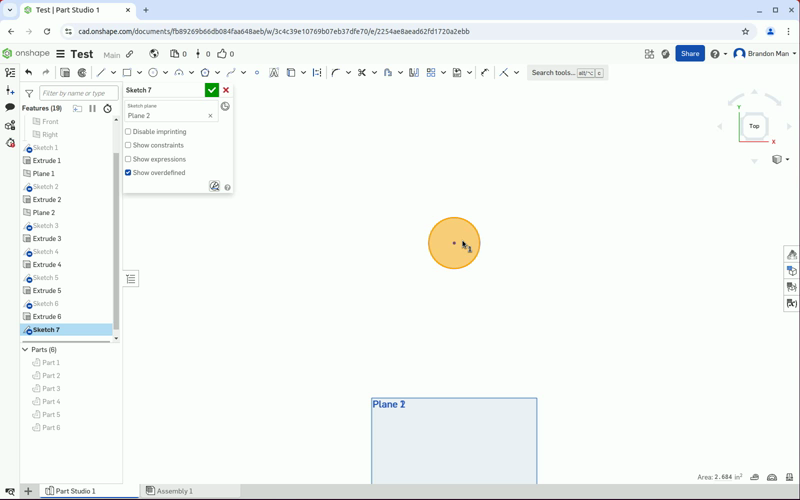
scroll(-6)
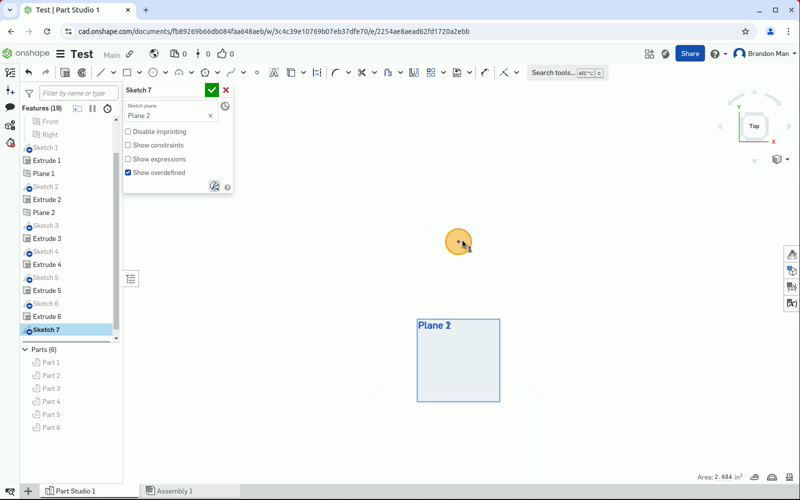
scroll(-6)
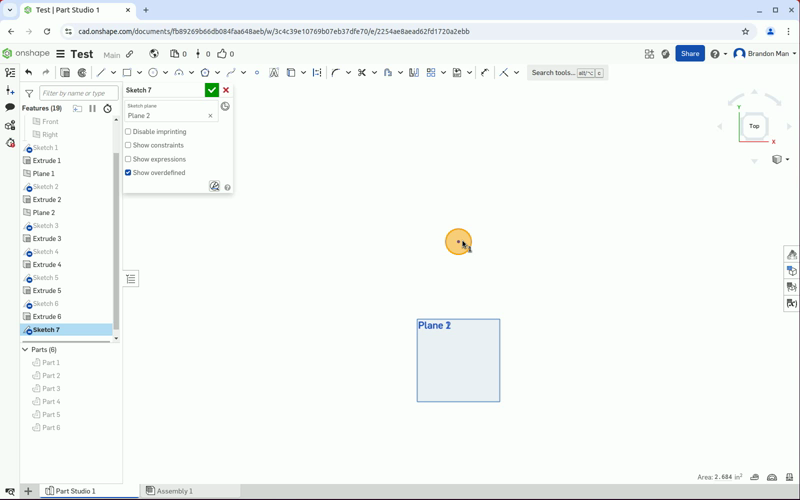
scroll(-6)
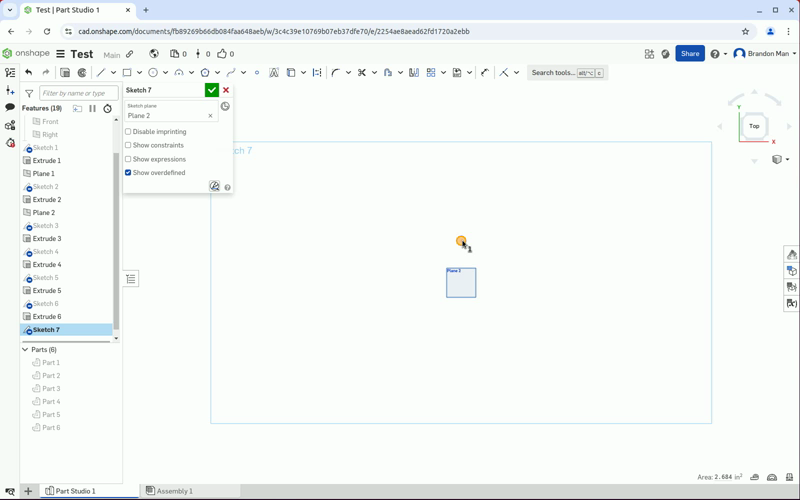
mouse_move(73, 352)
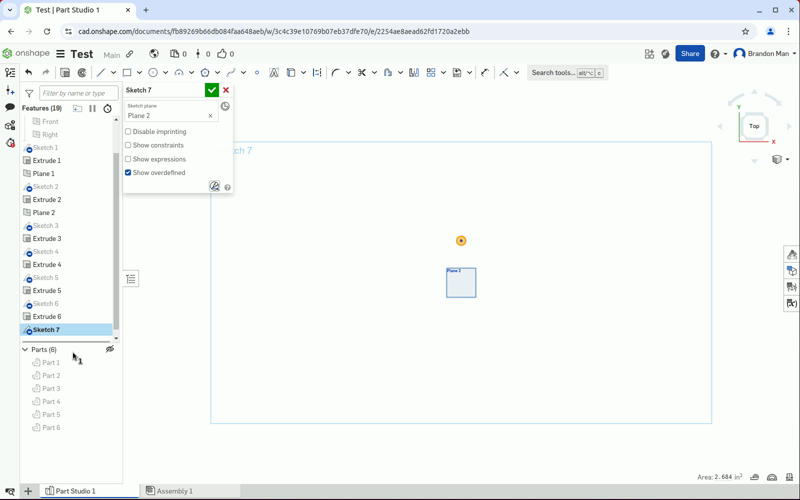
key(shift+y)
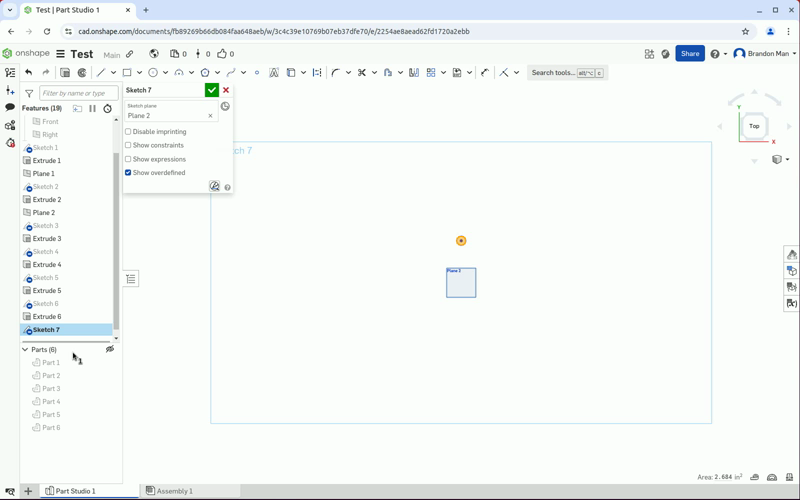
key(shift+e)
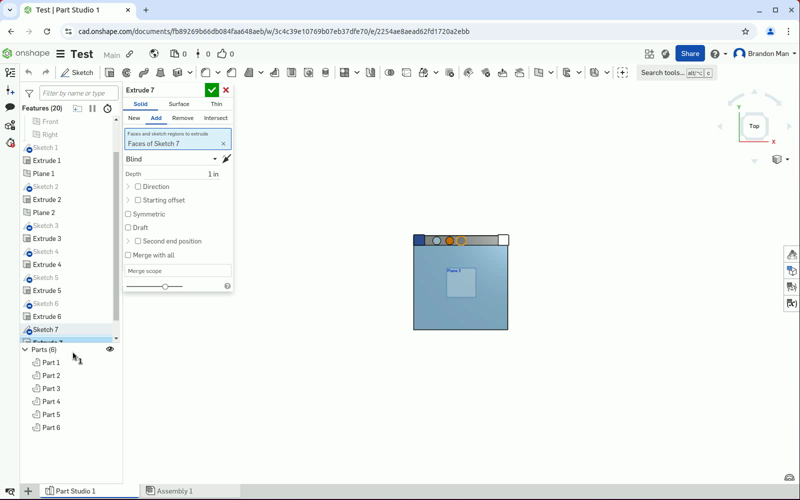
mouse_move(143, 106)
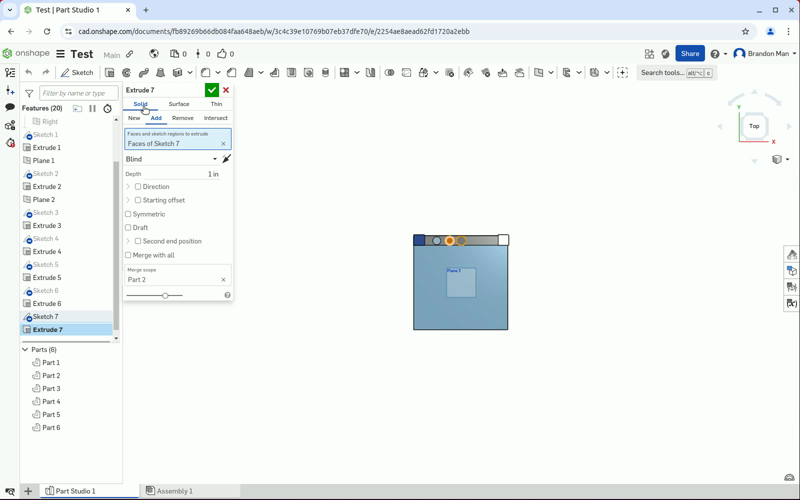
click(143, 106)
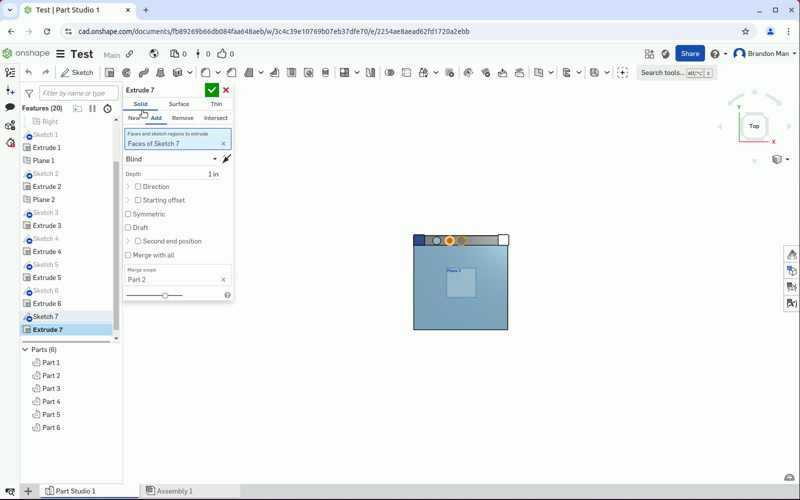
mouse_move(137, 120)
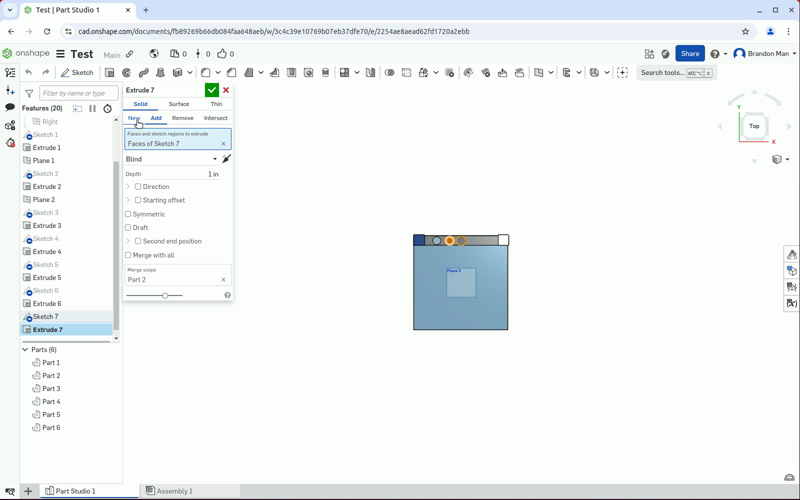
click(137, 120)
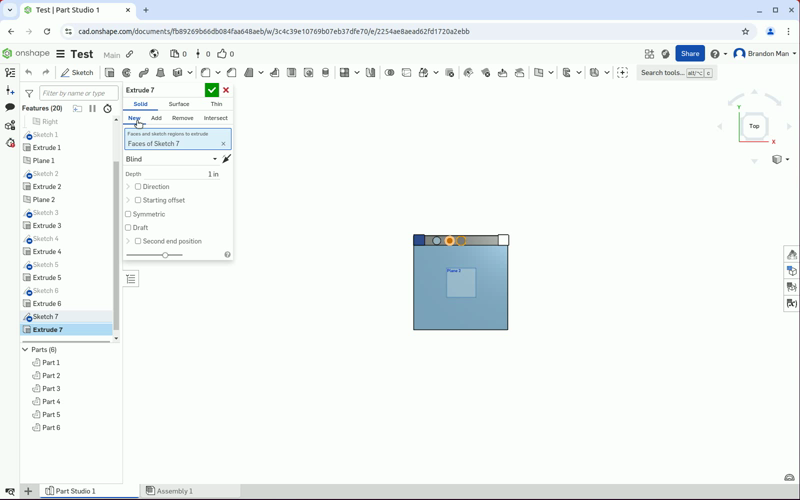
key(tab, 4)
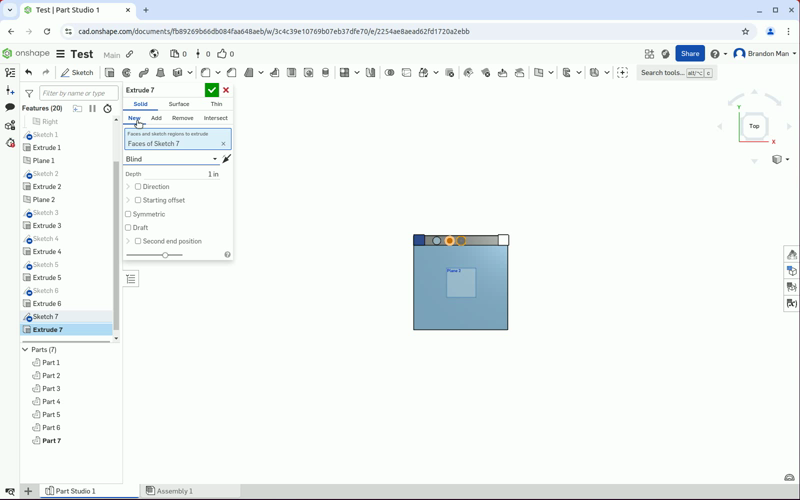
text(17.572)
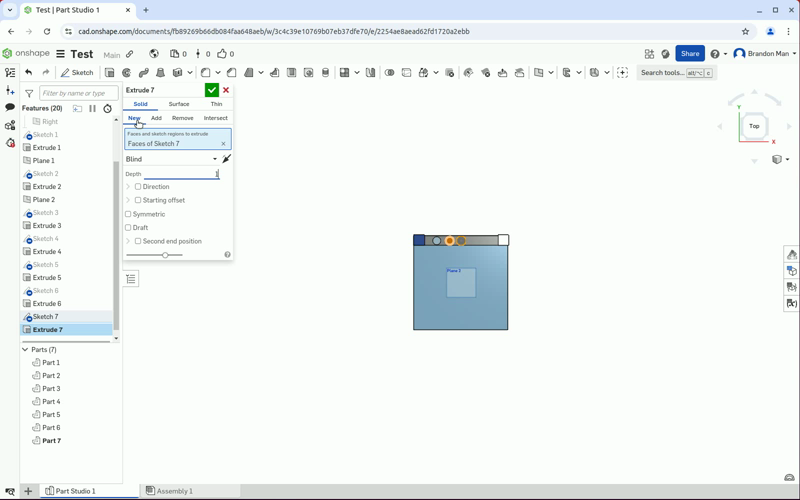
key(enter)
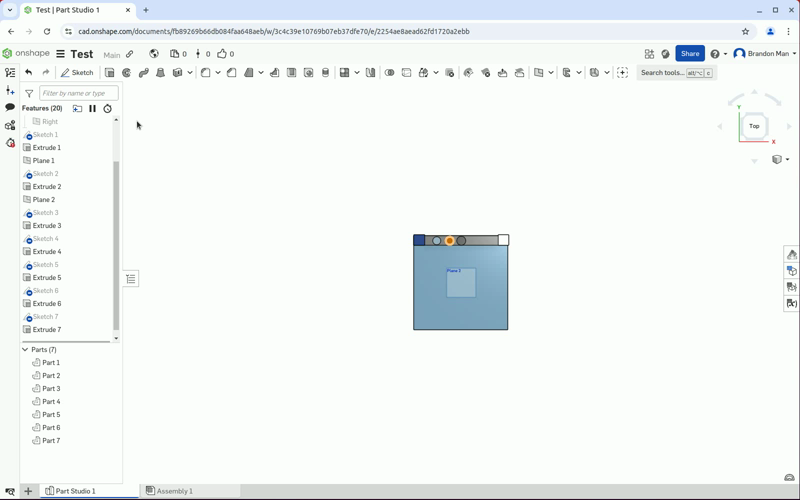
key(shift+h)
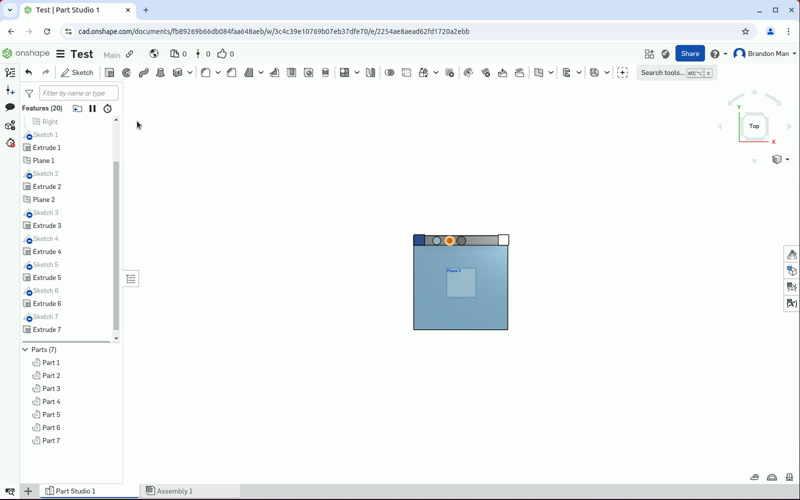
key(shift+h)
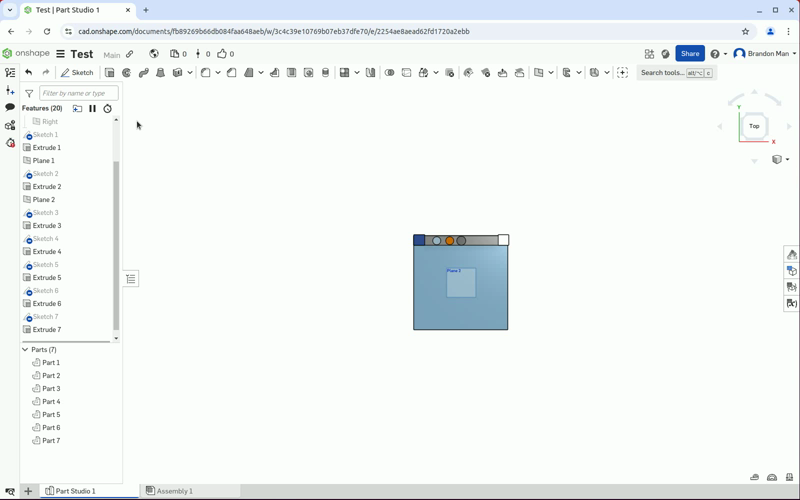
mouse_move(69, 137)
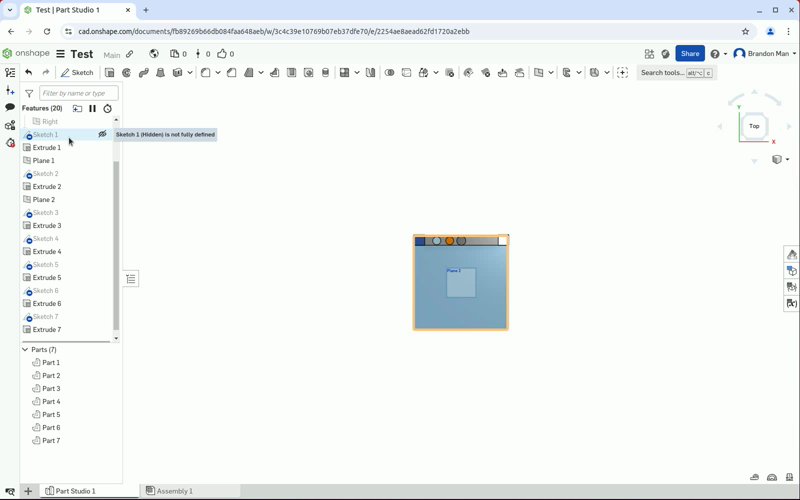
click(69, 137)
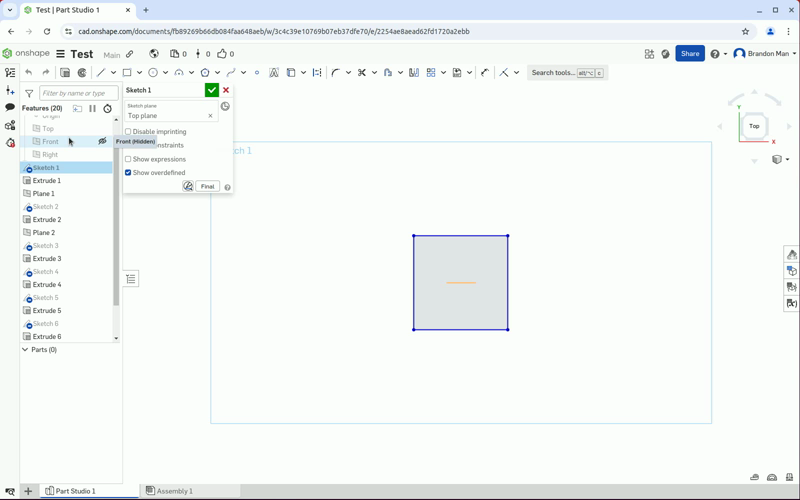
mouse_move(229, 92)
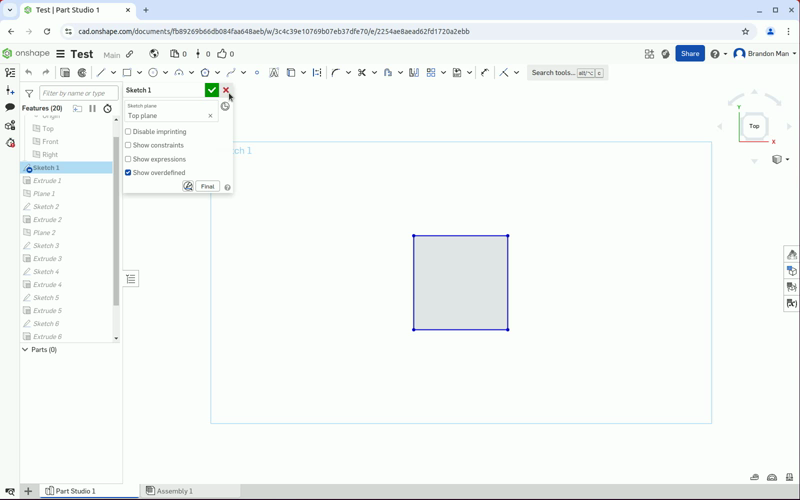
click(229, 92)
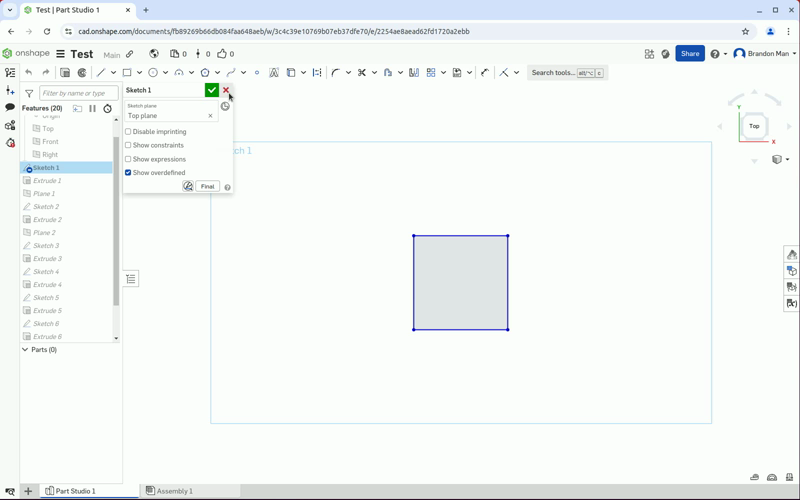
key(shift+s)
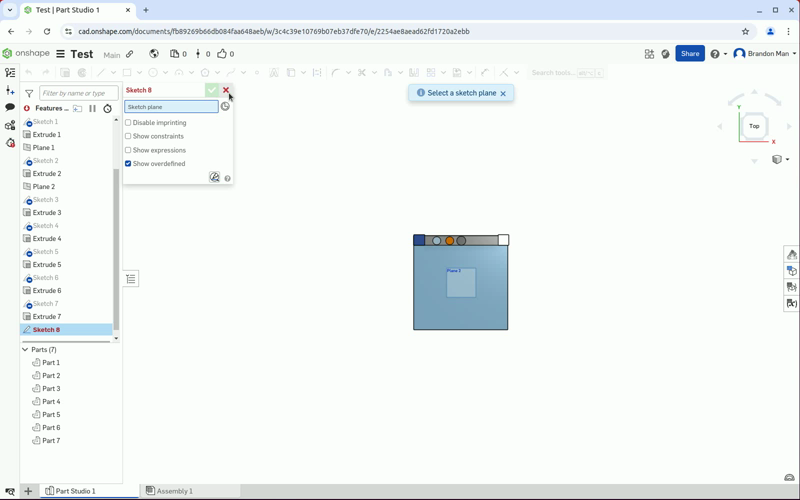
mouse_move(69, 189)
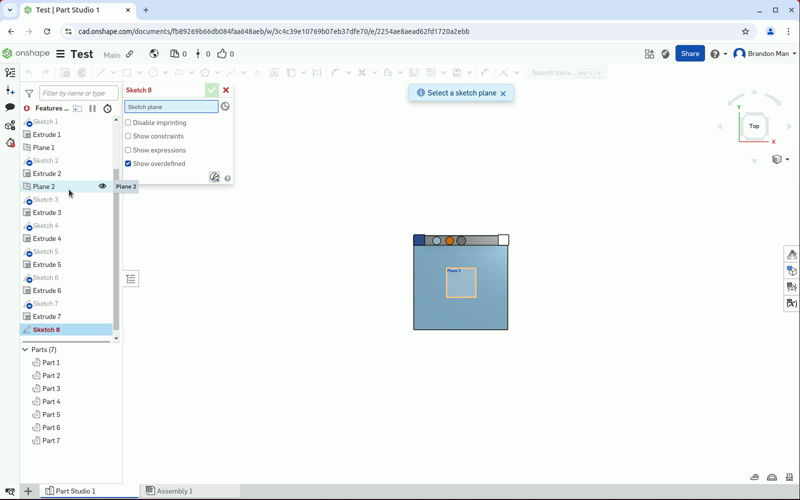
click(69, 189)
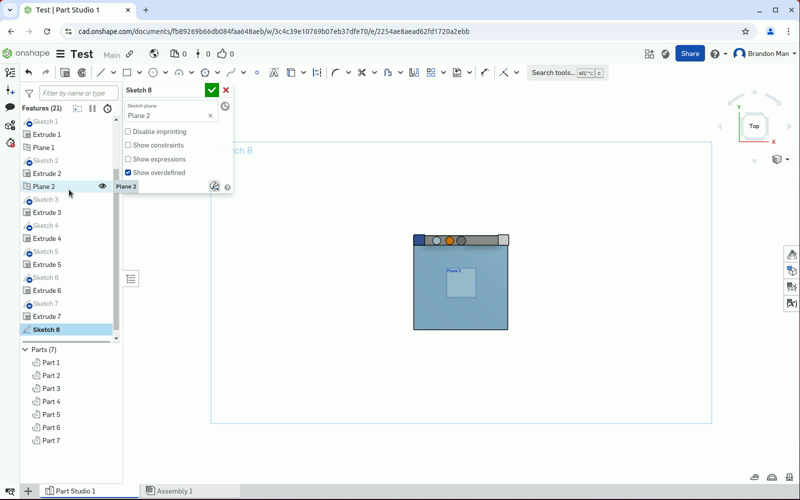
mouse_move(73, 352)
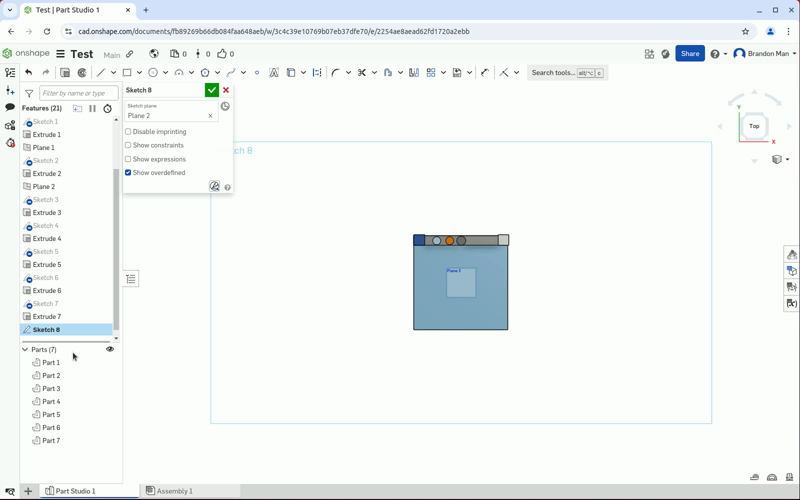
key(y)
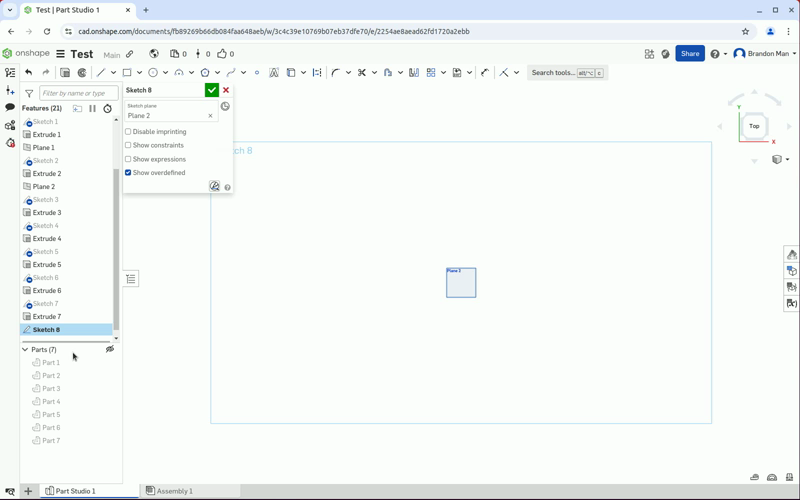
key(c)
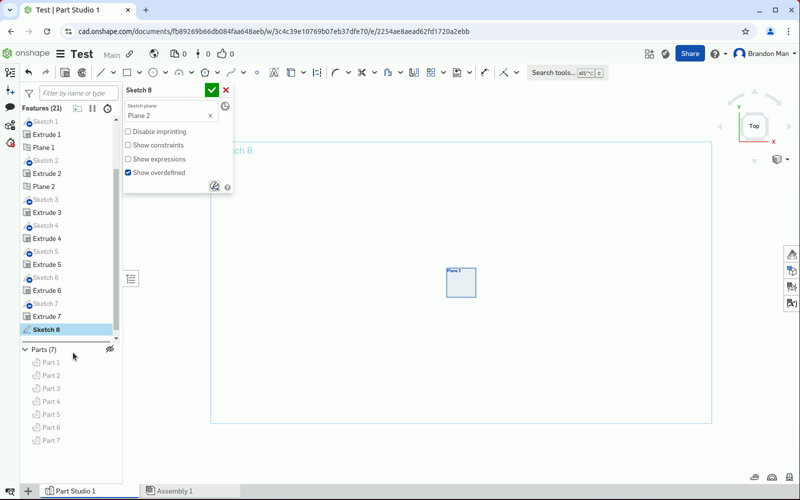
key_down(shift)
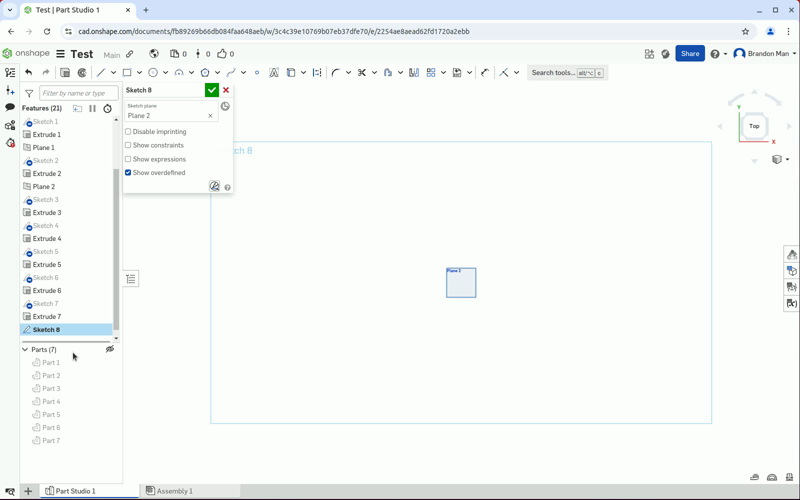
mouse_move(474, 240)
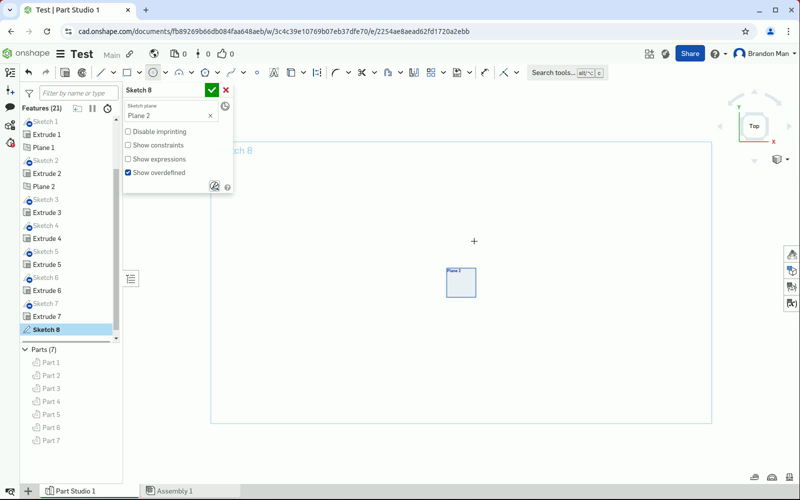
click(474, 240)
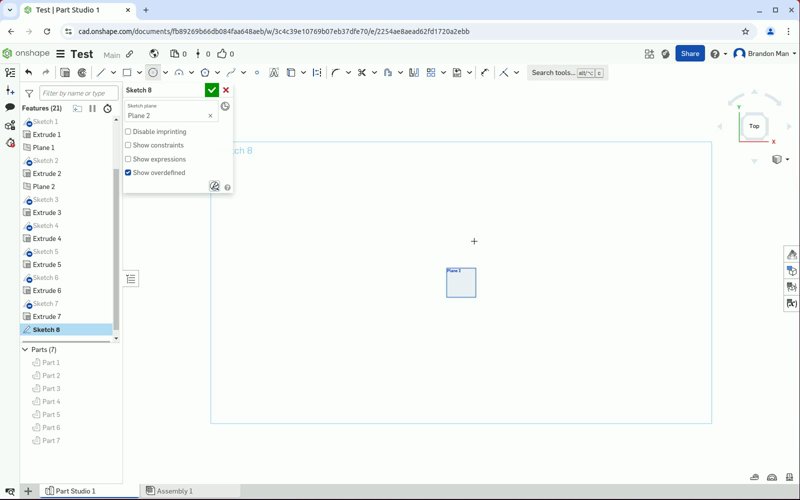
key_up(shift)
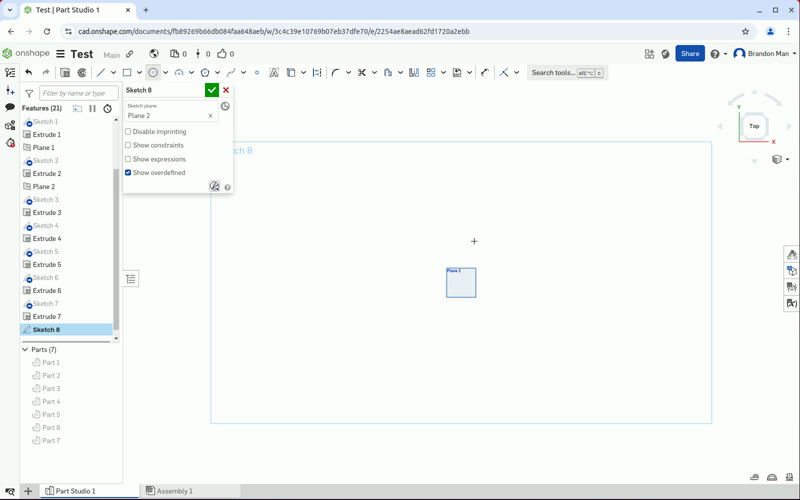
mouse_move(478, 240)
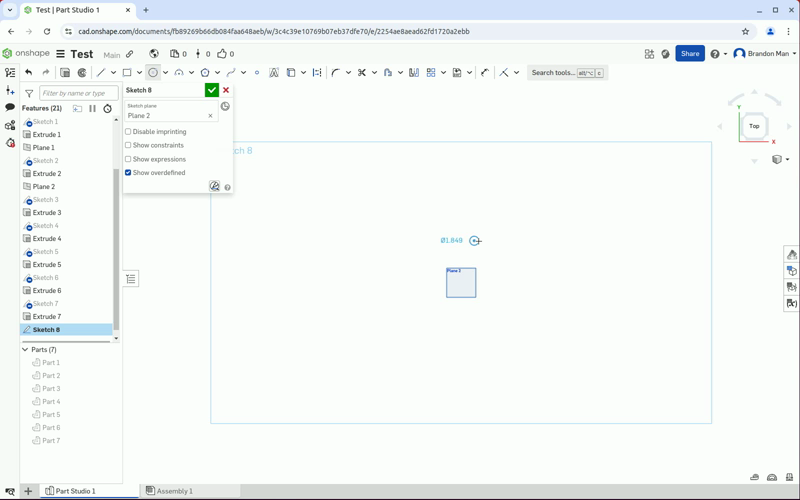
click(478, 240)
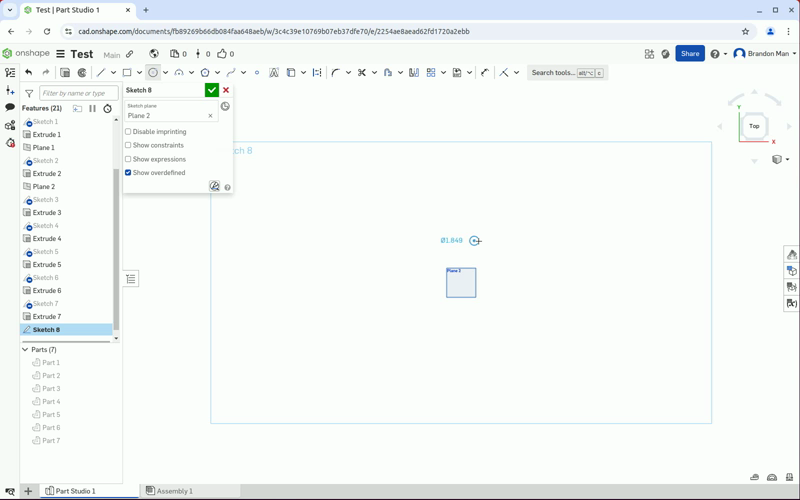
key(esc)
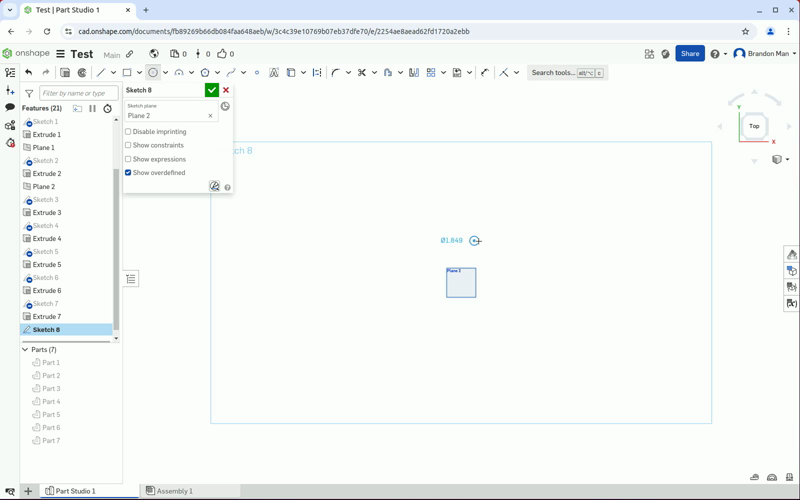
mouse_move(472, 239)
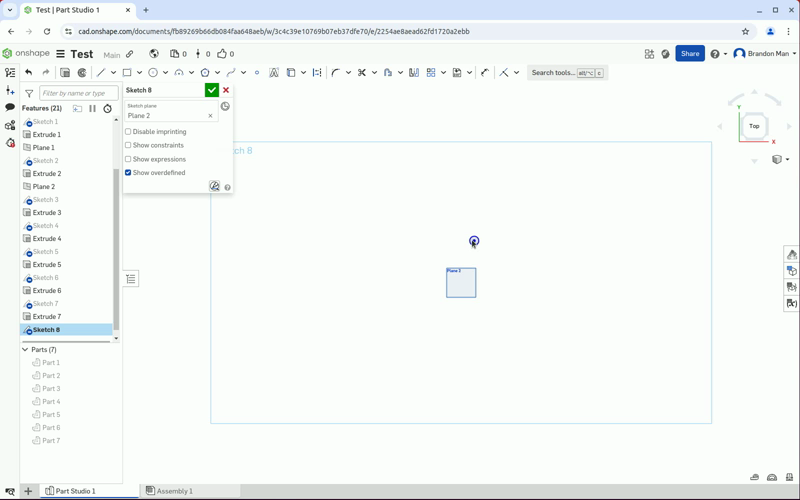
scroll(6)
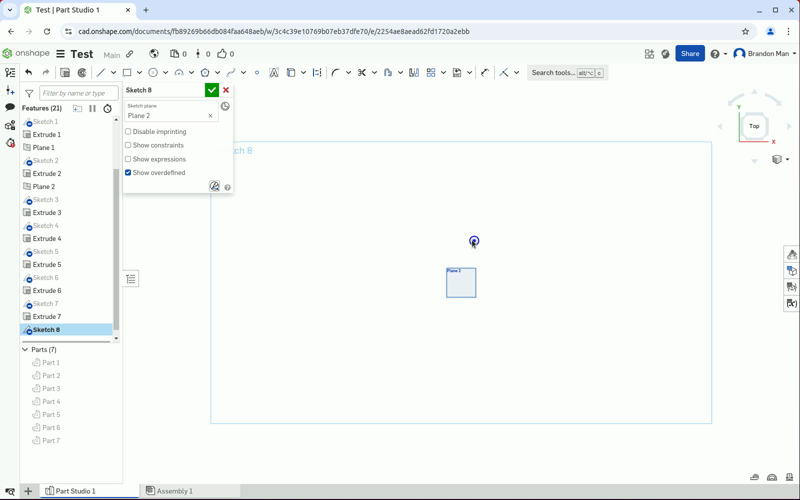
scroll(6)
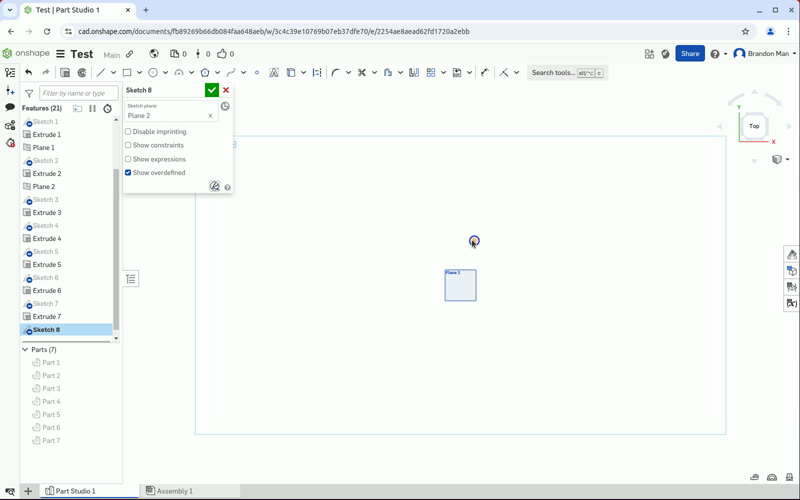
scroll(6)
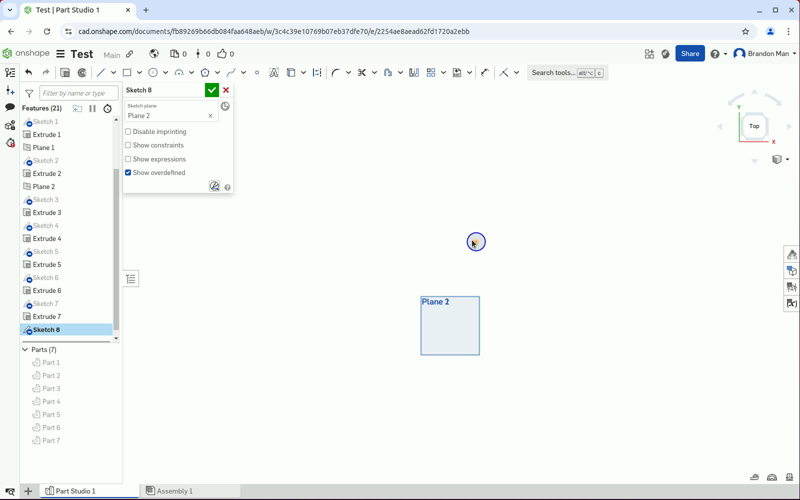
scroll(6)
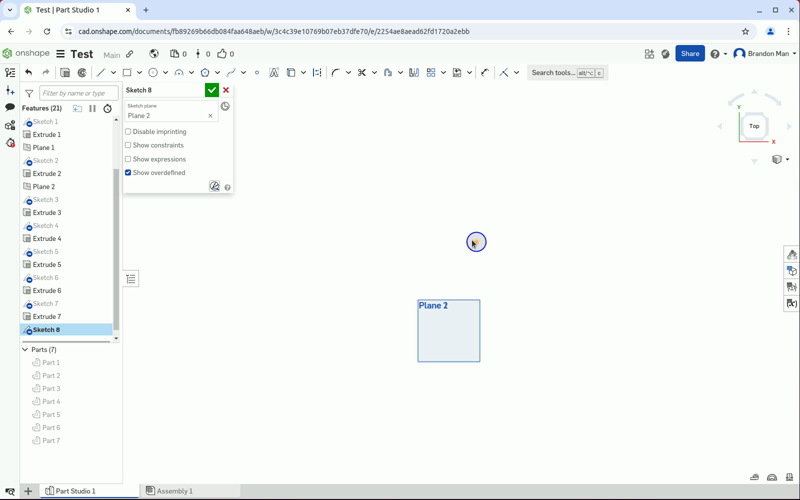
scroll(6)
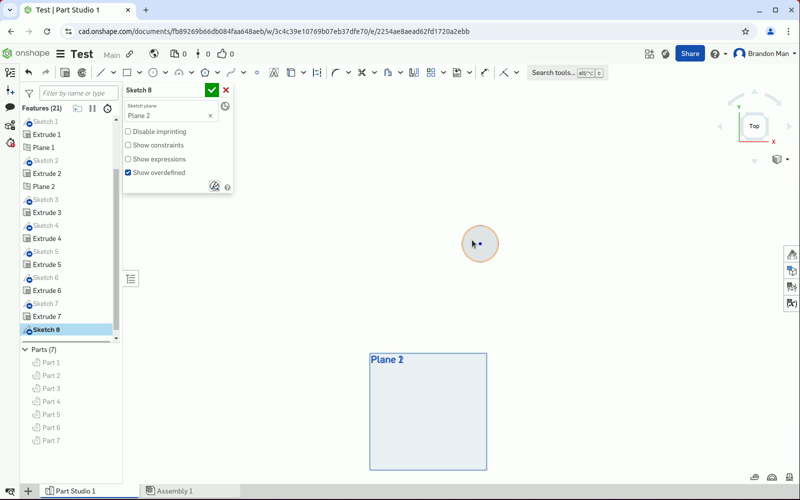
scroll(6)
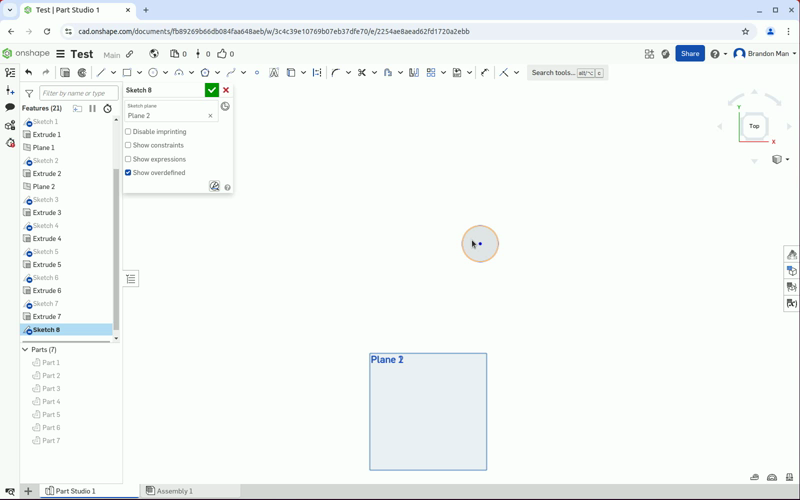
scroll(6)
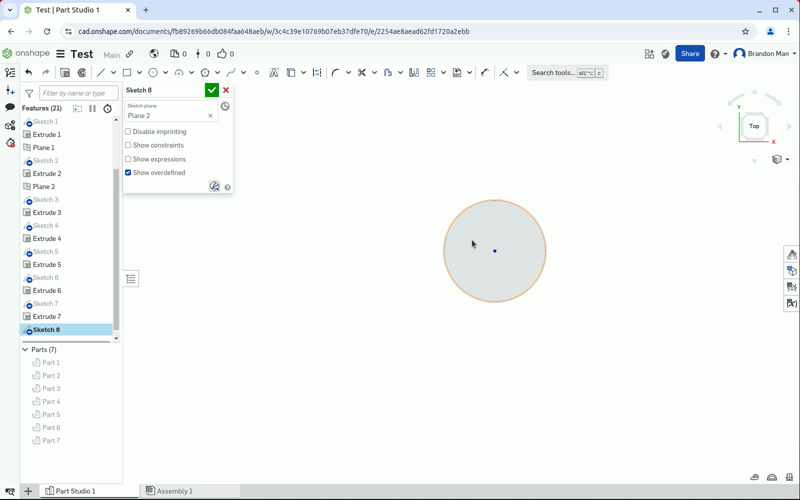
click(472, 239)
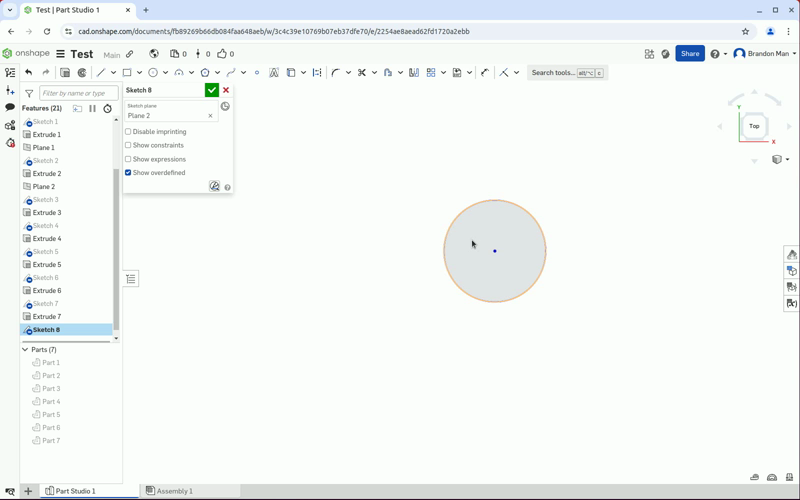
scroll(-6)
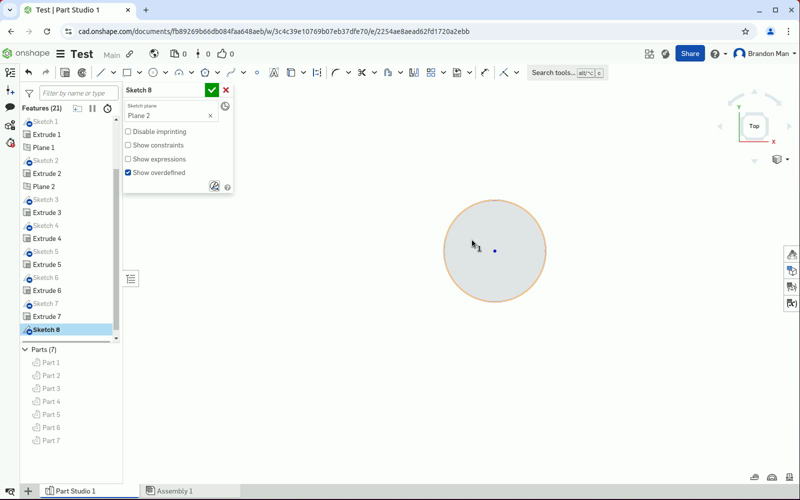
scroll(-6)
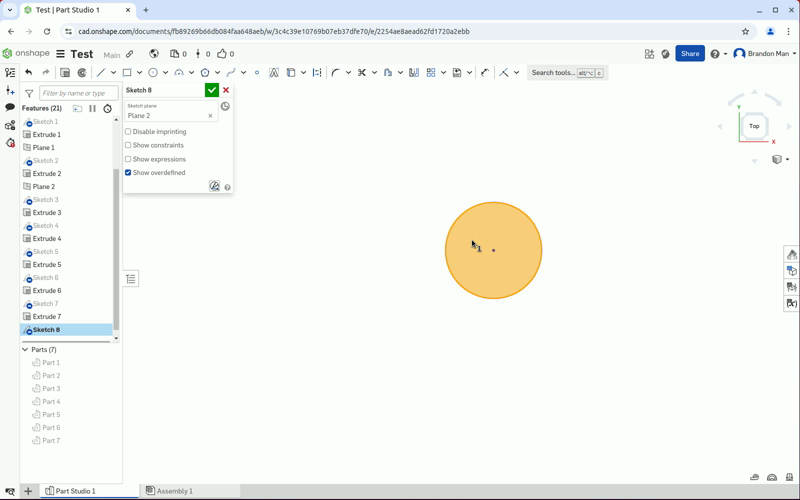
scroll(-6)
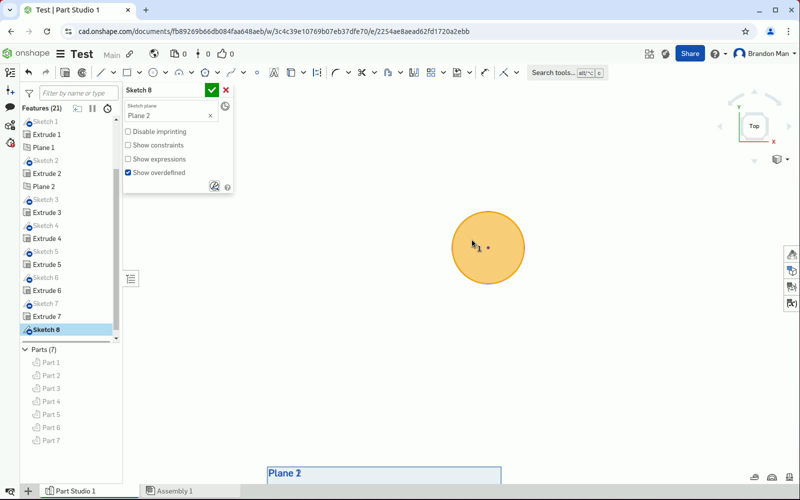
scroll(-6)
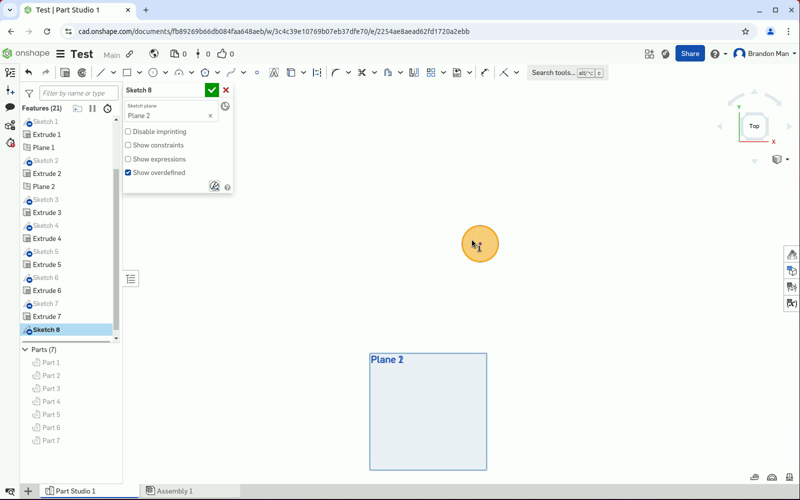
scroll(-6)
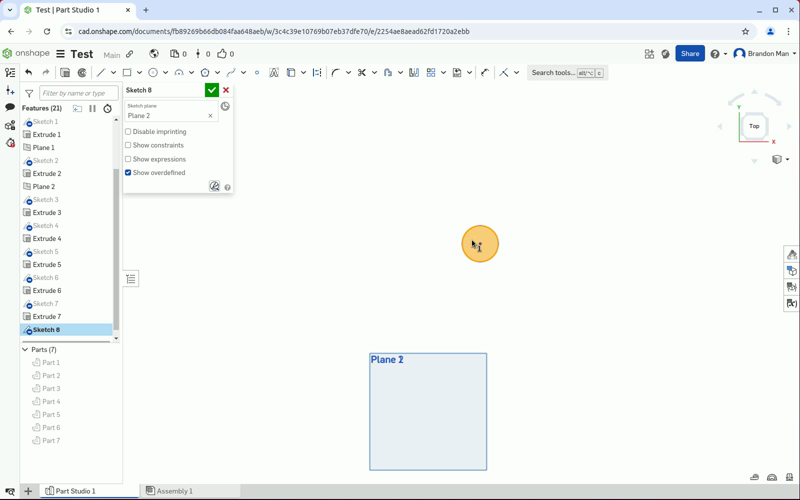
scroll(-6)
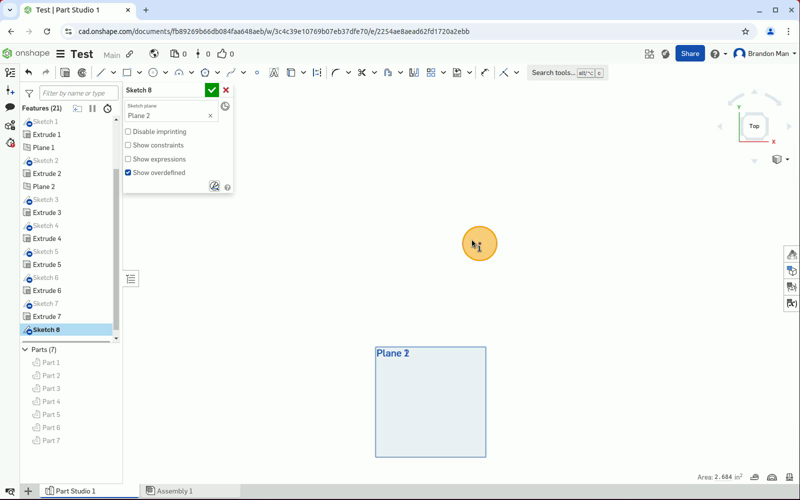
scroll(-6)
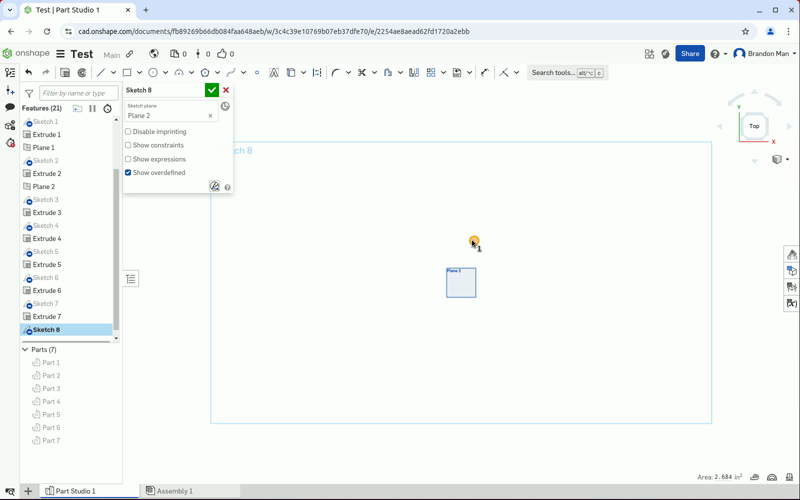
mouse_move(73, 352)
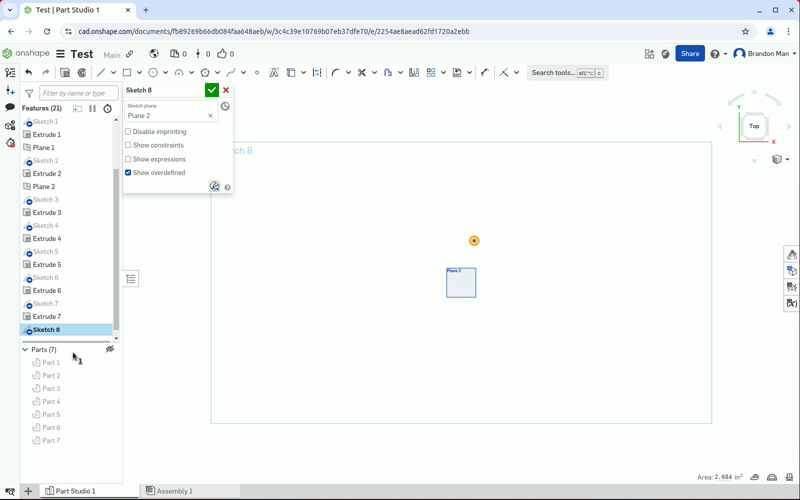
key(shift+y)
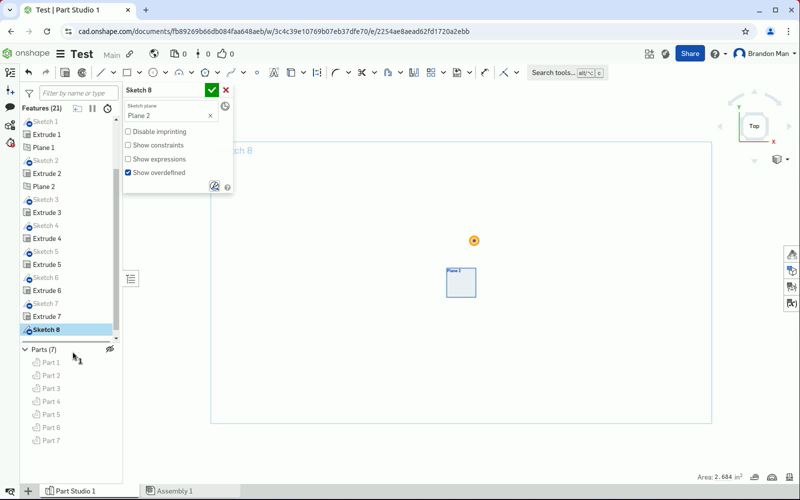
key(shift+e)
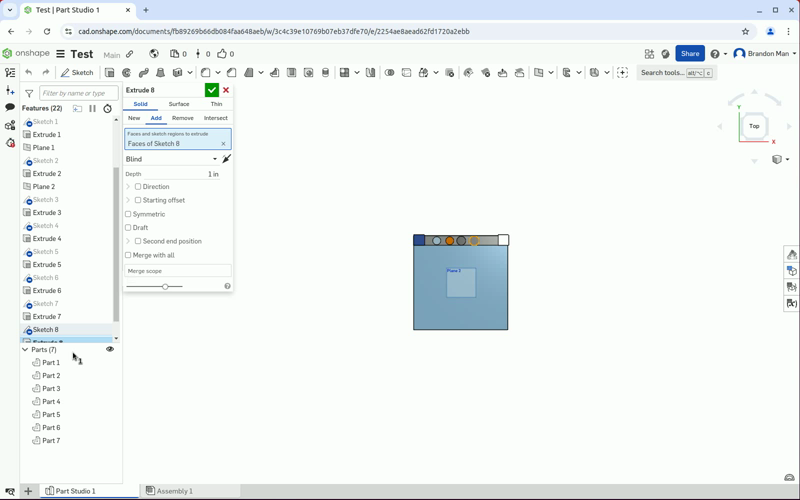
mouse_move(143, 106)
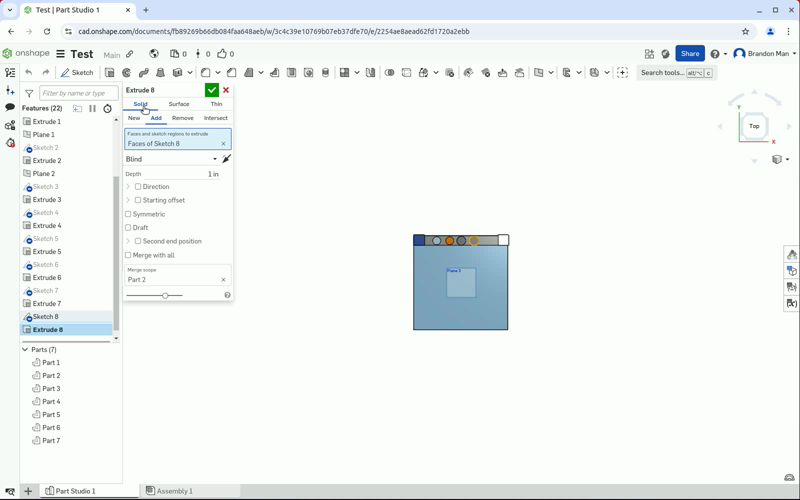
click(143, 106)
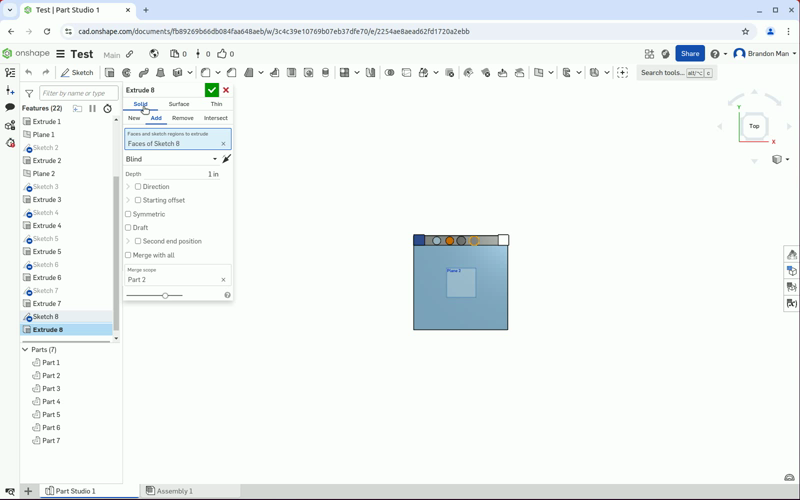
mouse_move(137, 120)
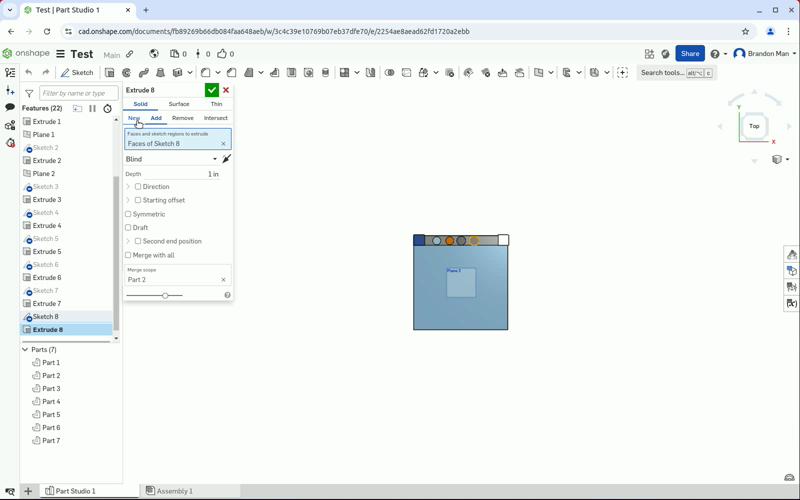
click(137, 120)
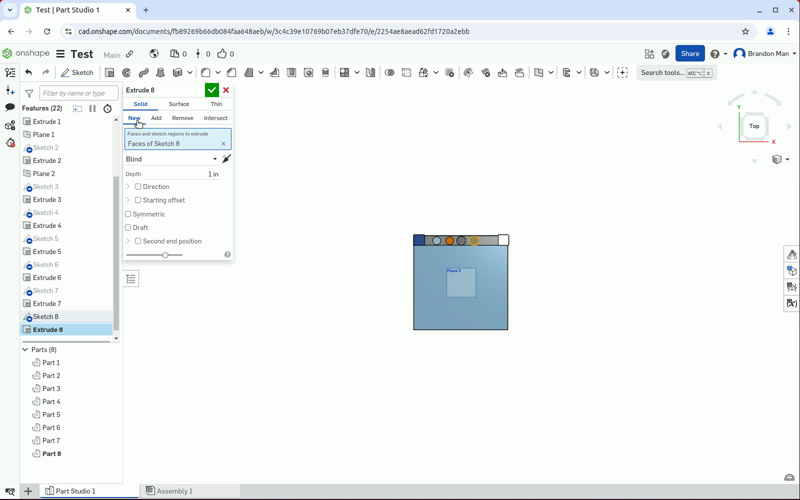
key(tab, 4)
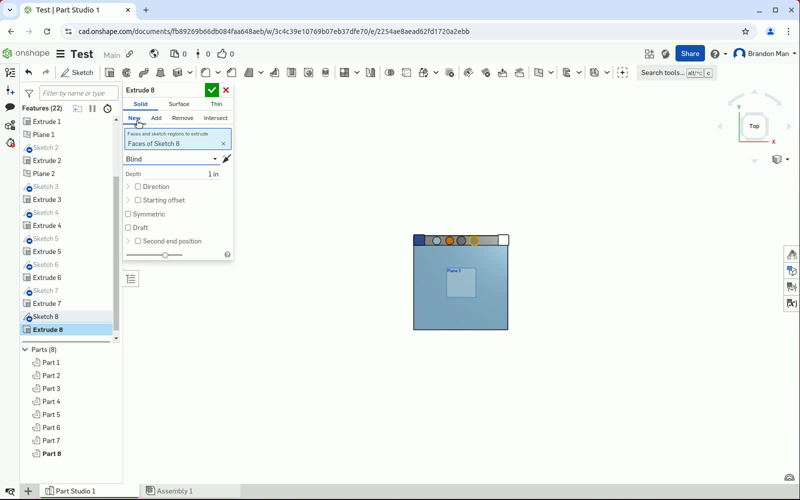
text(17.572)
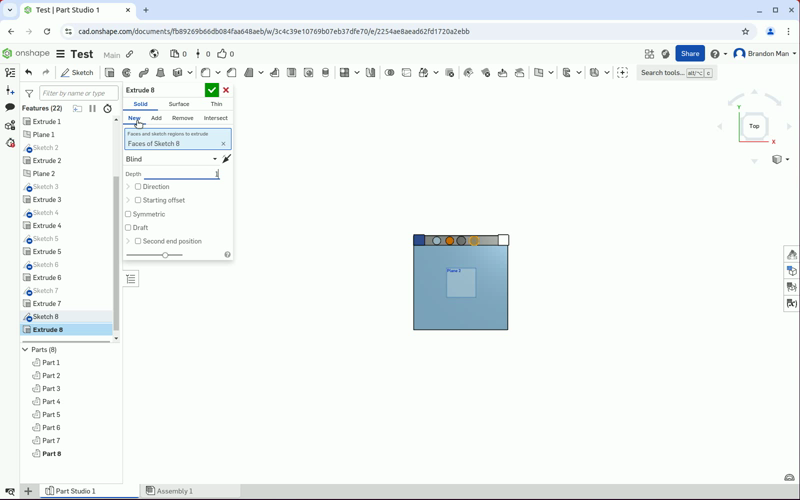
key(enter)
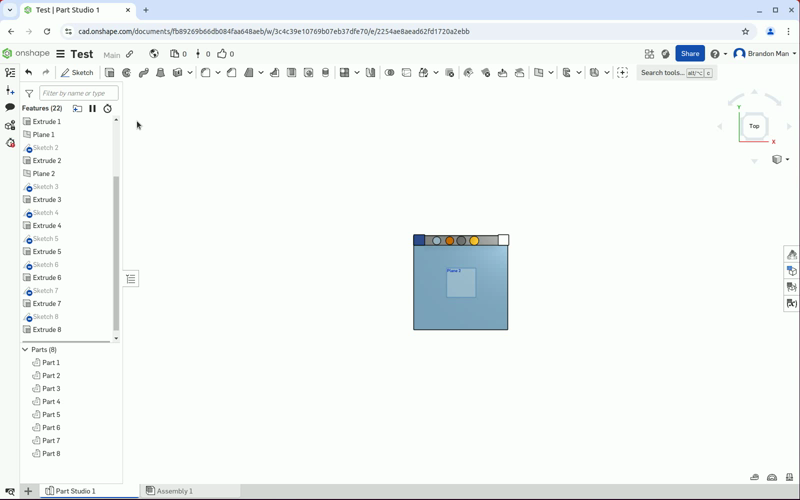
key(shift+h)
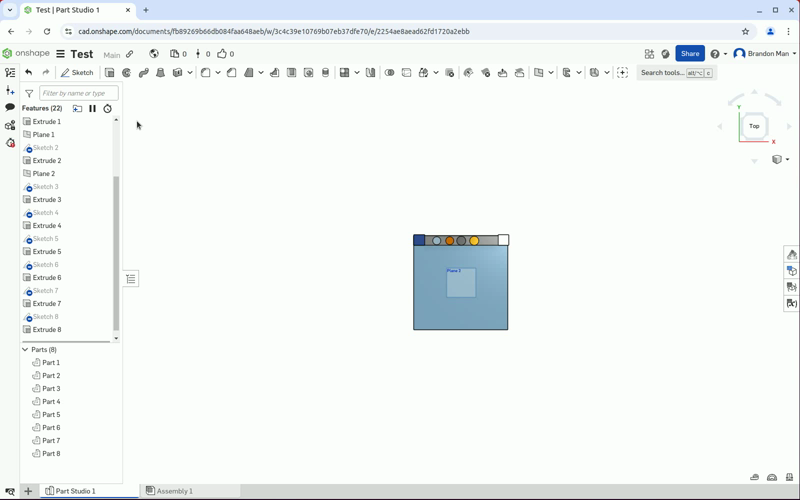
key(shift+h)
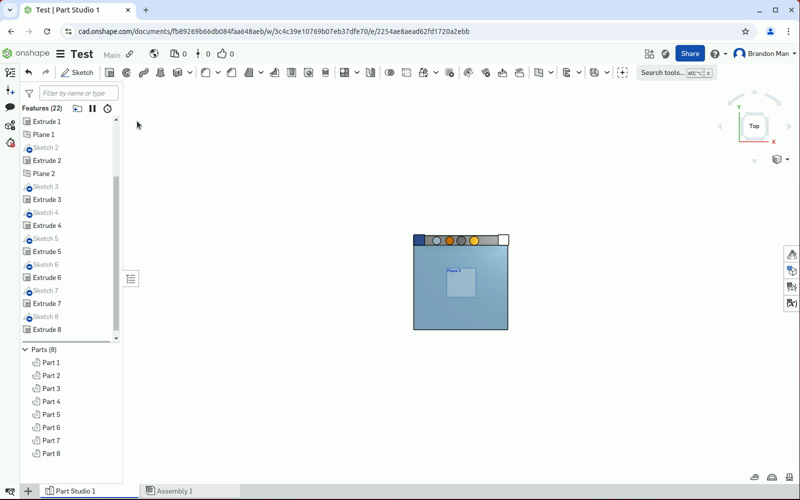
mouse_move(69, 111)
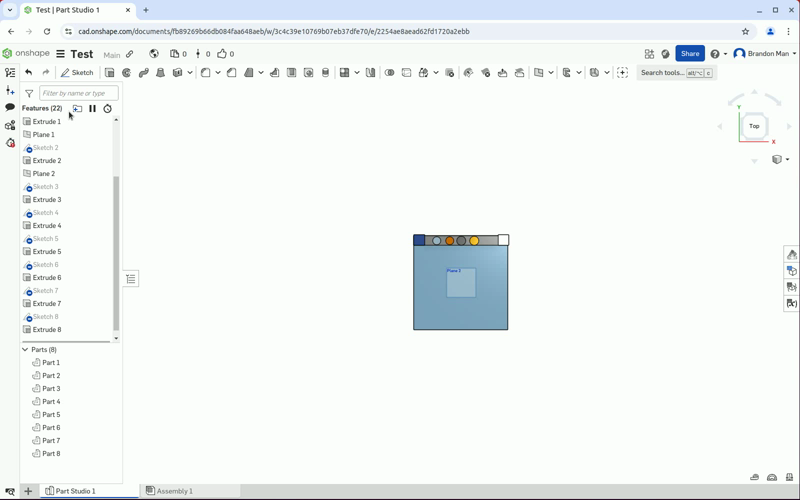
click(69, 111)
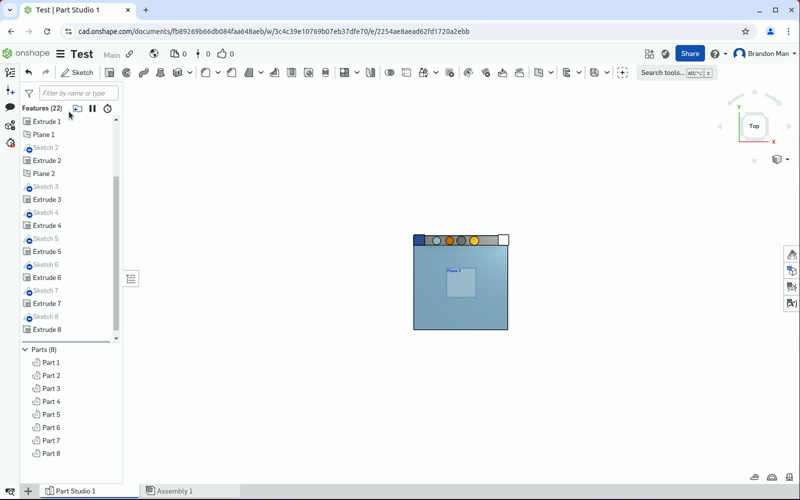
key(shift+s)
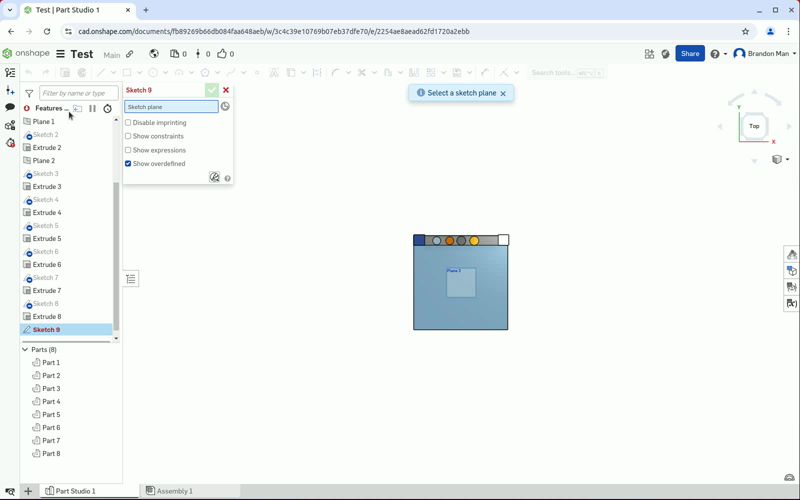
mouse_move(69, 163)
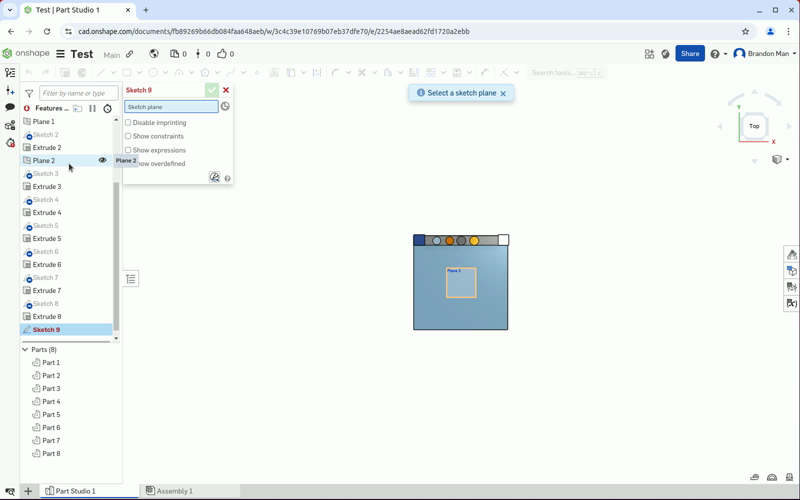
click(69, 163)
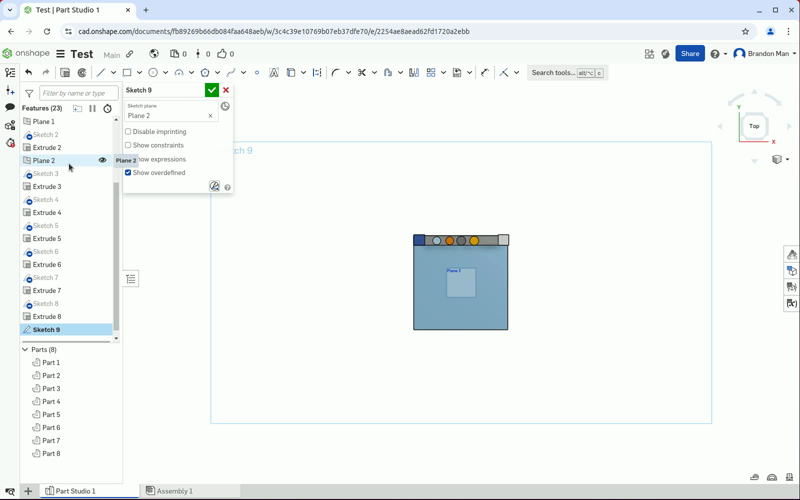
mouse_move(73, 352)
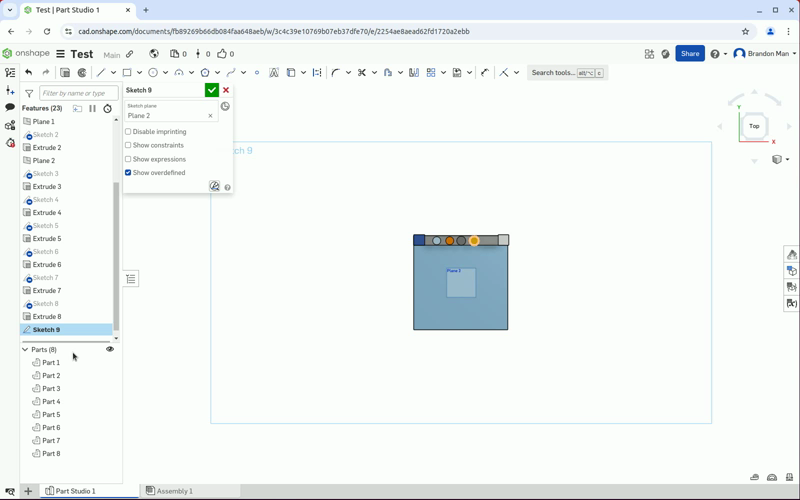
key(y)
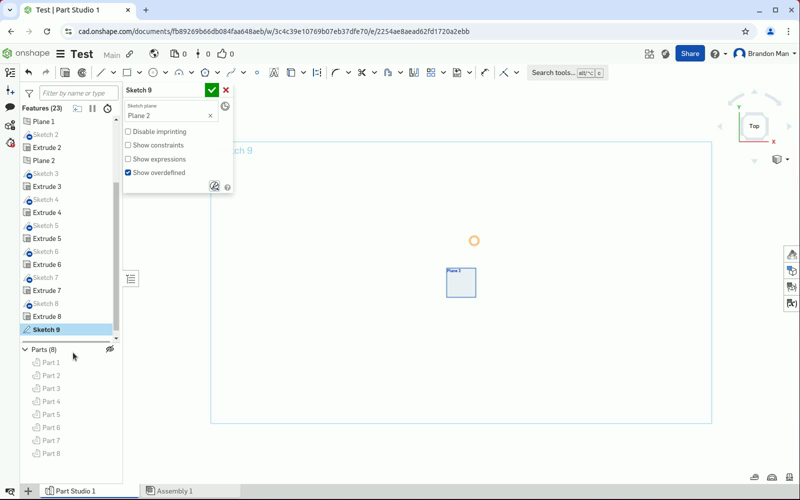
key(c)
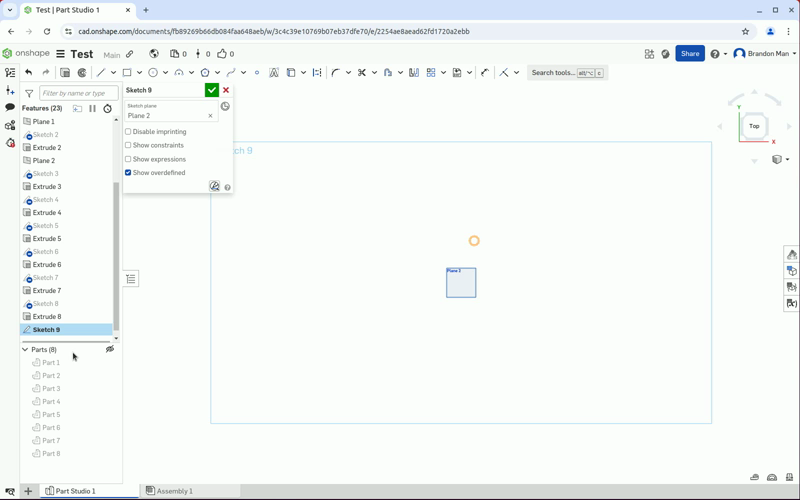
key_down(shift)
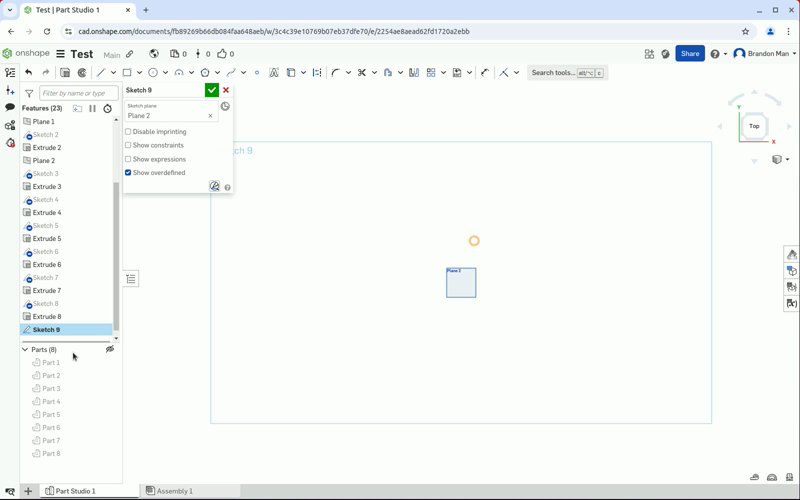
mouse_move(487, 240)
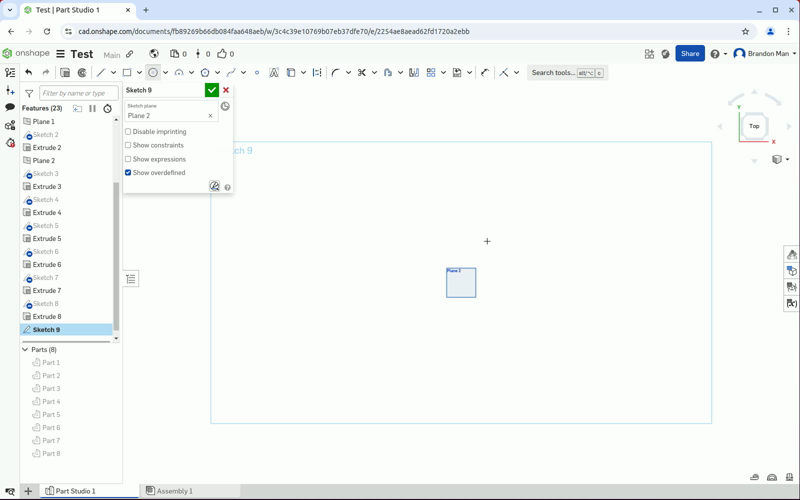
click(487, 240)
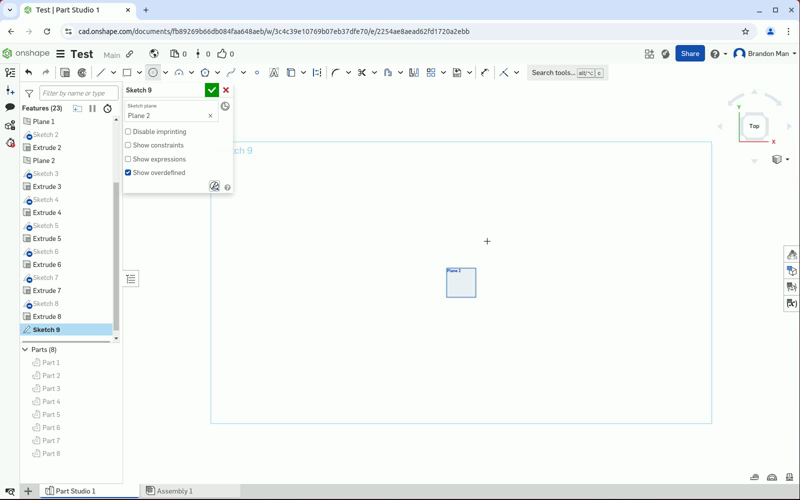
key_up(shift)
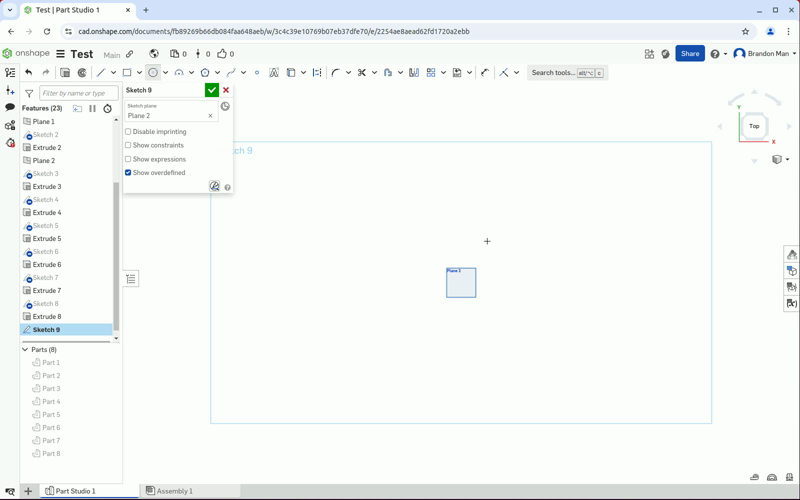
mouse_move(491, 240)
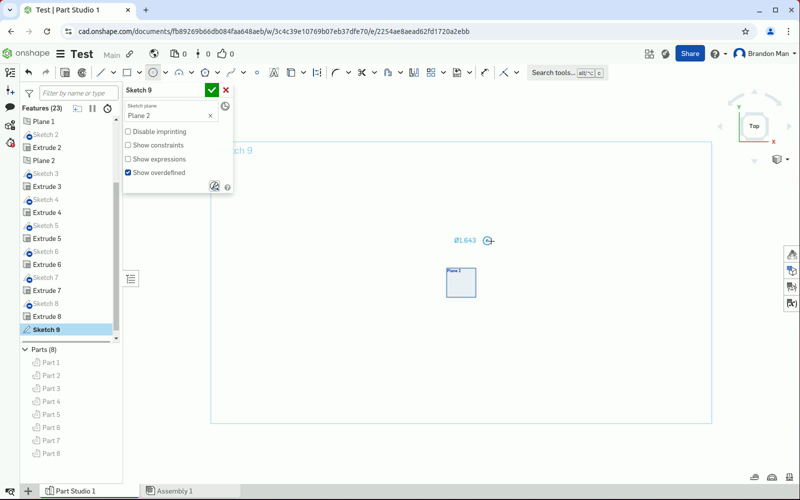
click(491, 240)
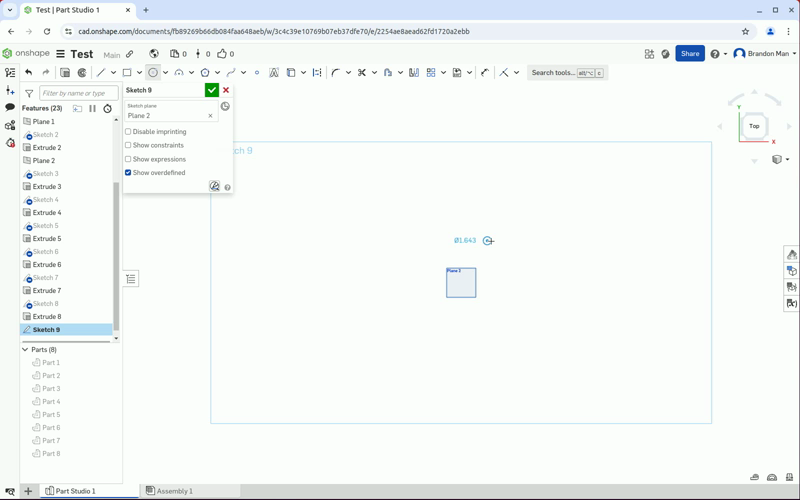
key(esc)
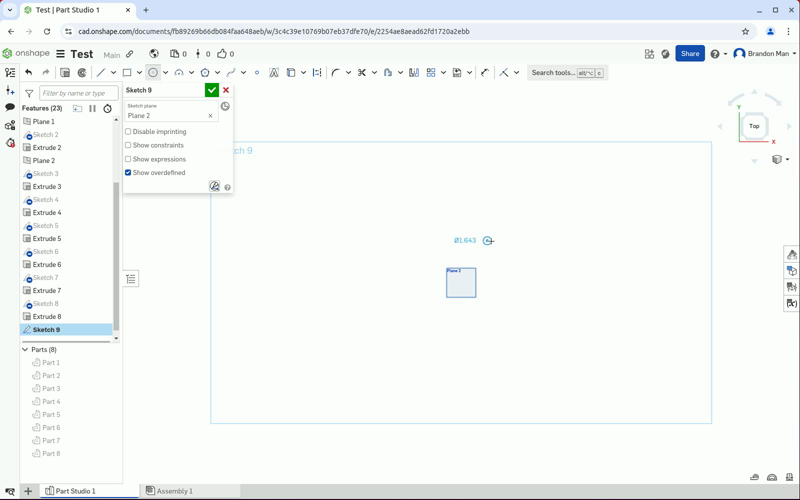
mouse_move(487, 237)
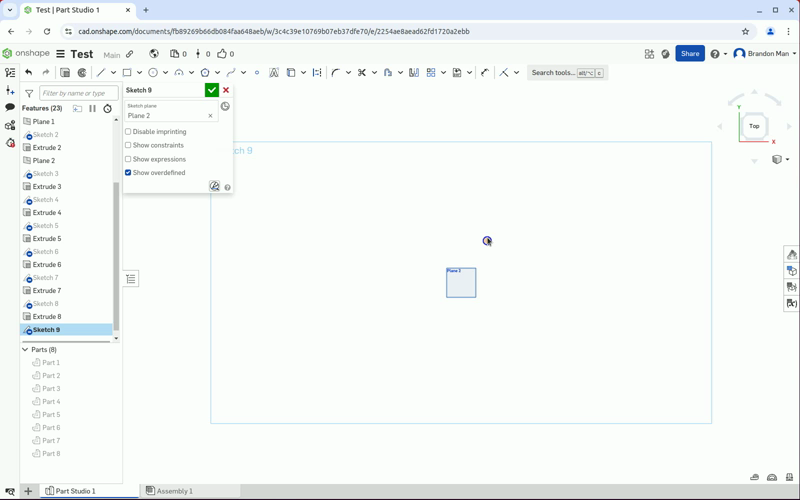
scroll(6)
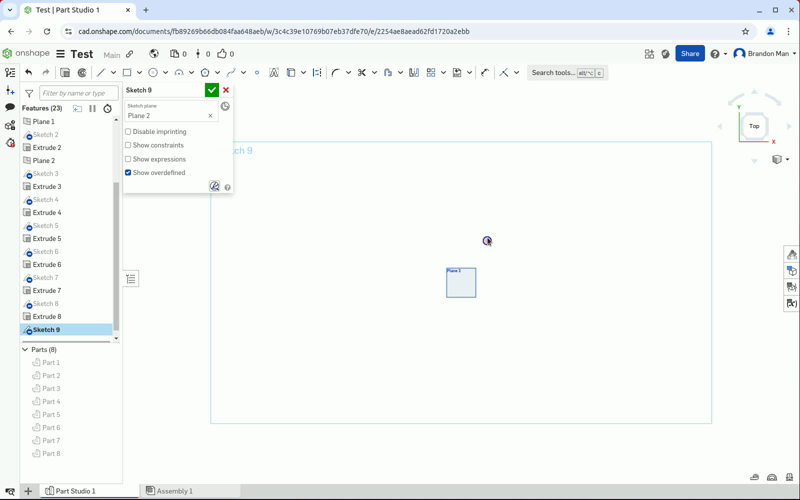
scroll(6)
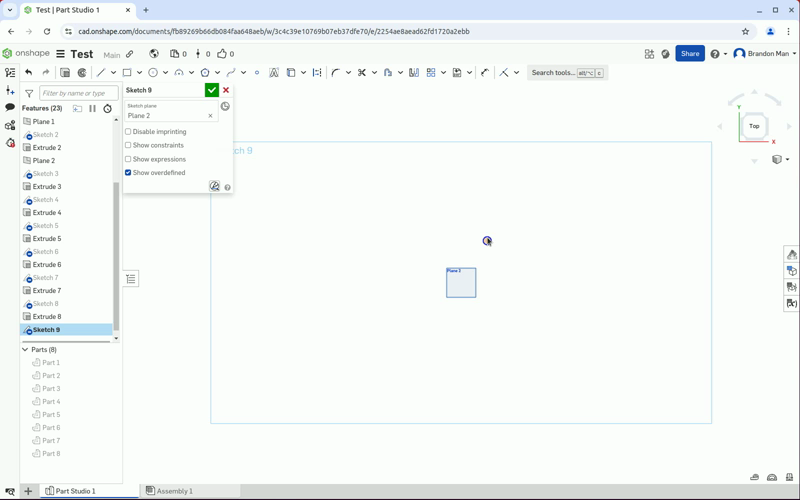
scroll(6)
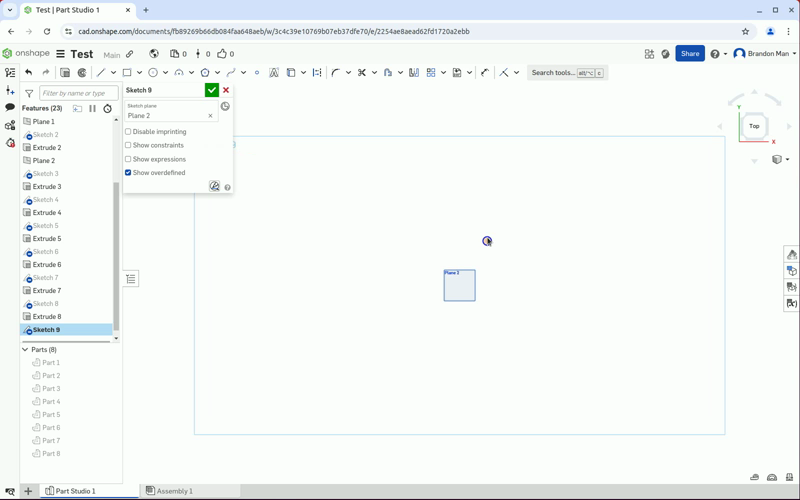
scroll(6)
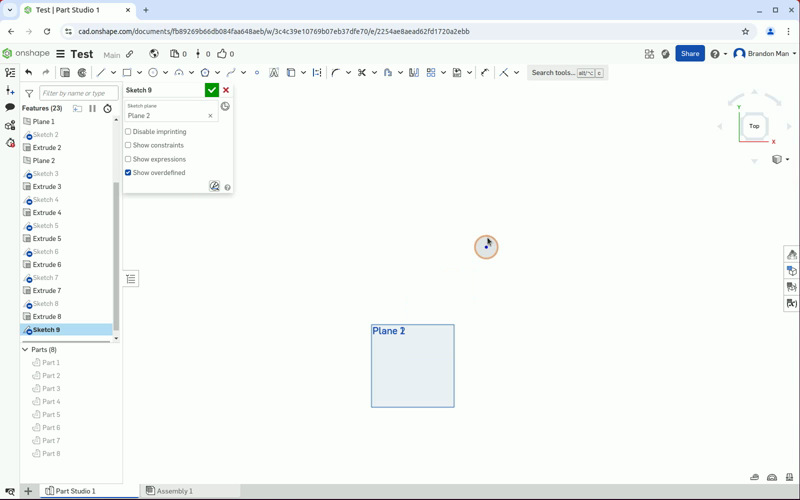
scroll(6)
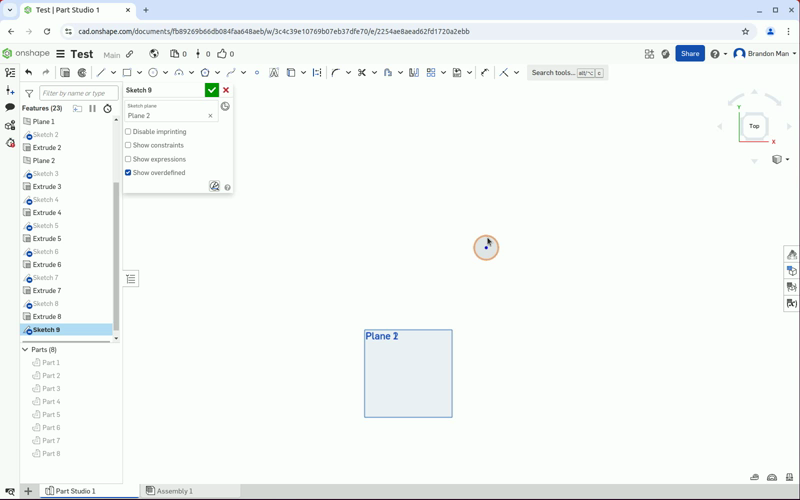
scroll(6)
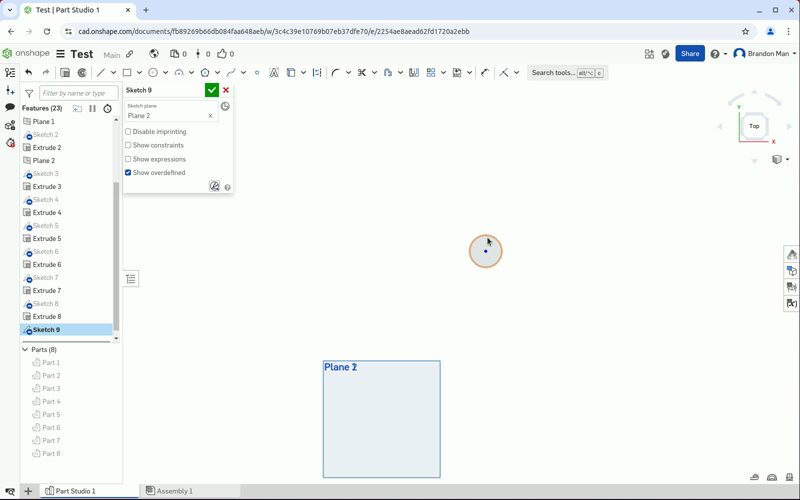
scroll(6)
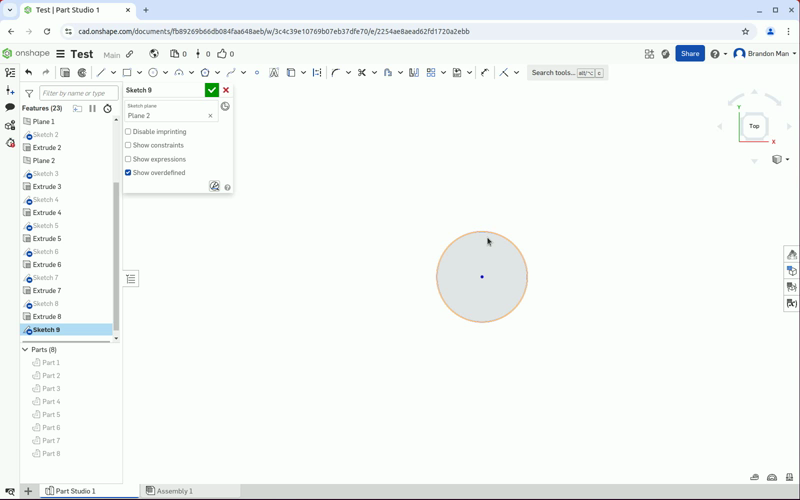
click(487, 237)
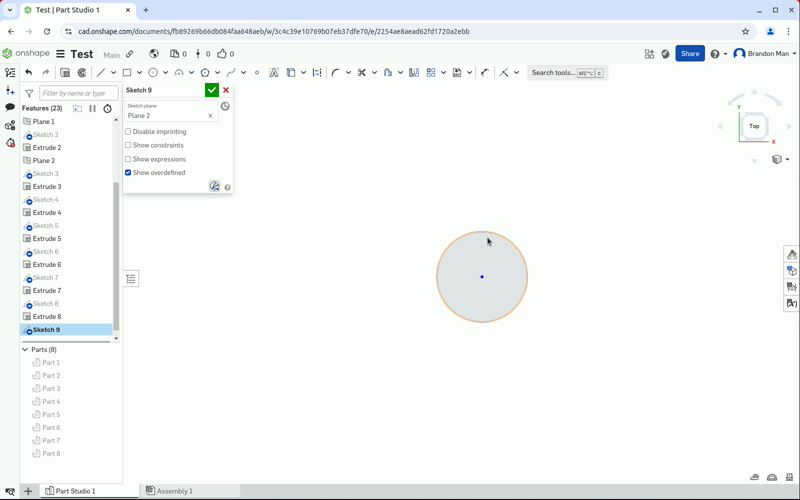
scroll(-6)
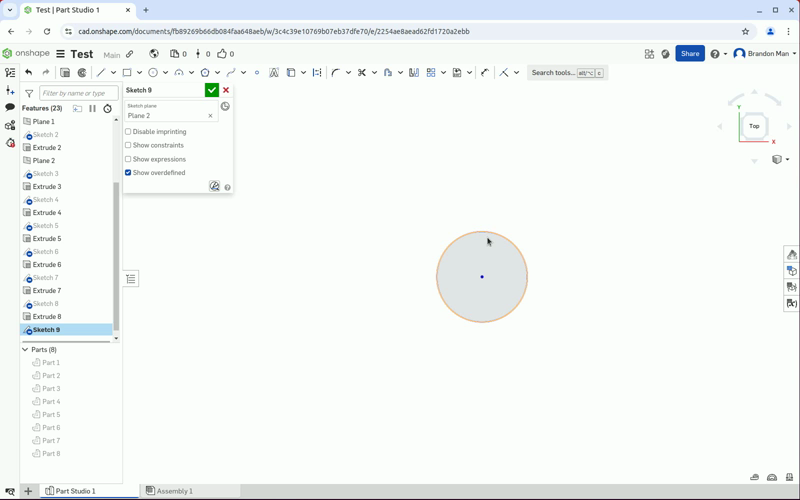
scroll(-6)
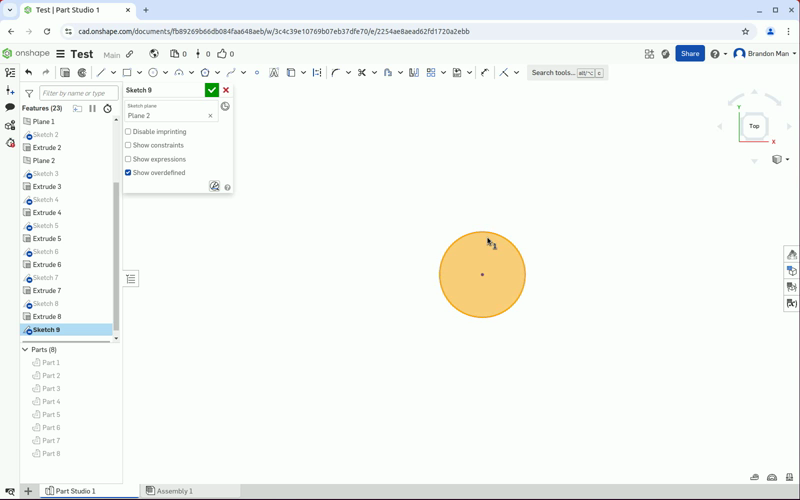
scroll(-6)
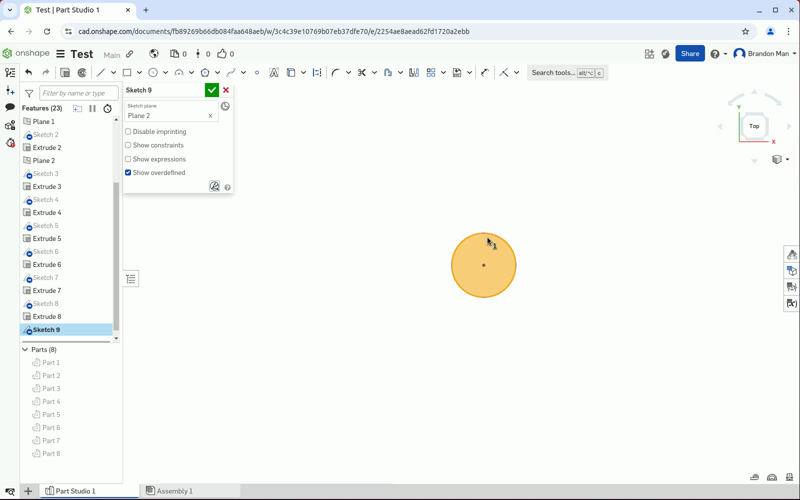
scroll(-6)
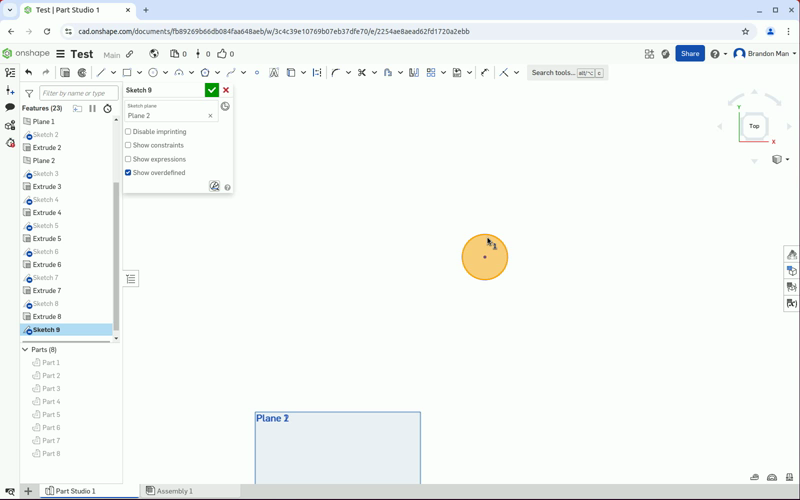
scroll(-6)
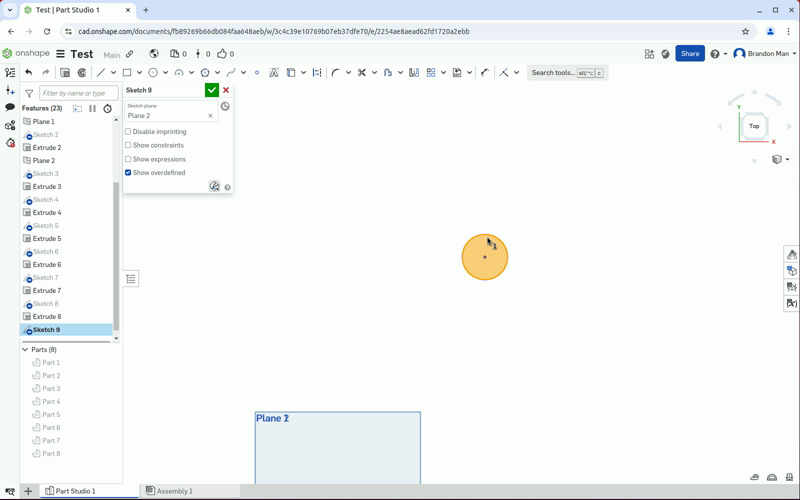
scroll(-6)
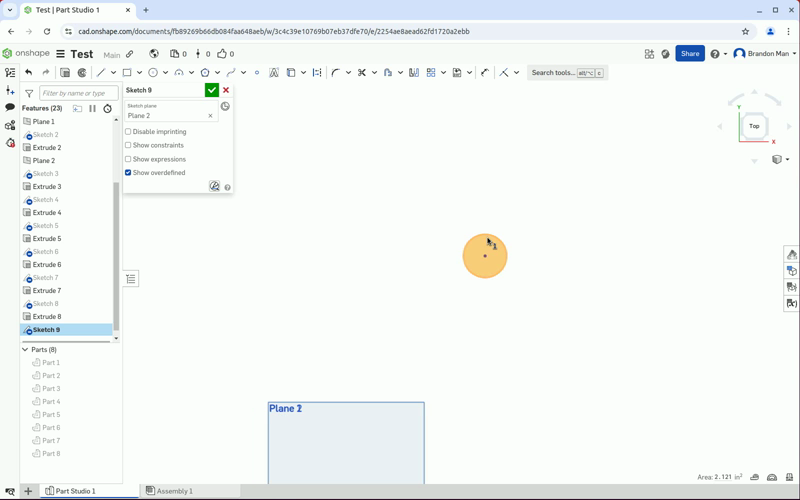
scroll(-6)
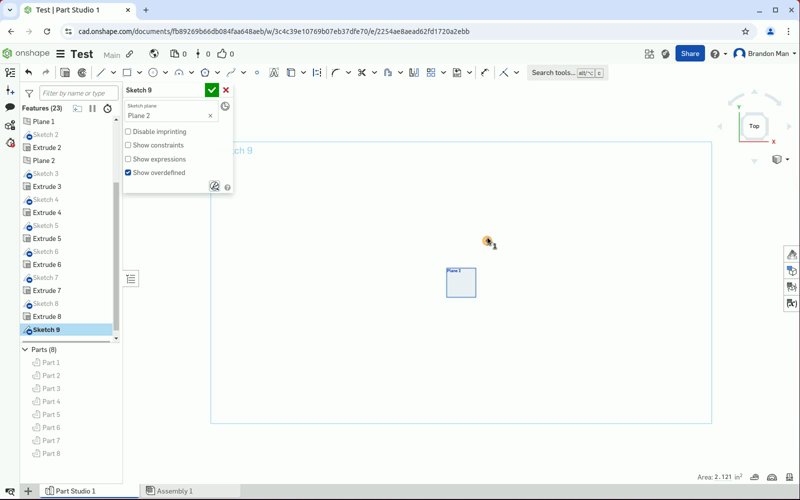
mouse_move(73, 352)
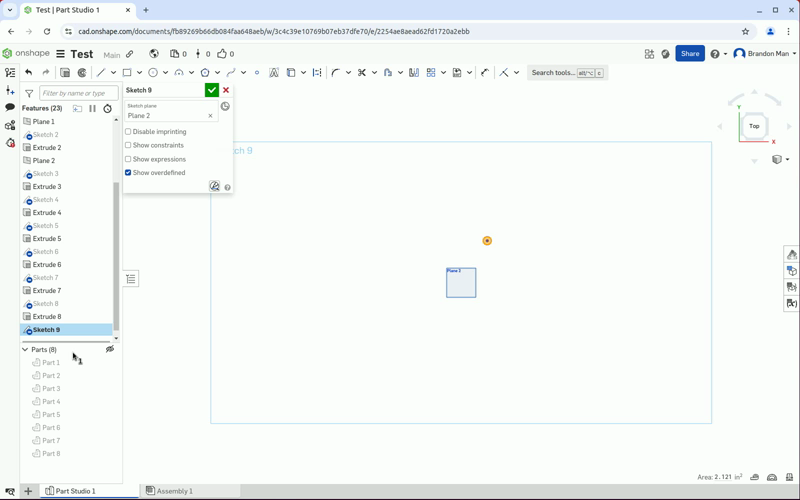
key(shift+y)
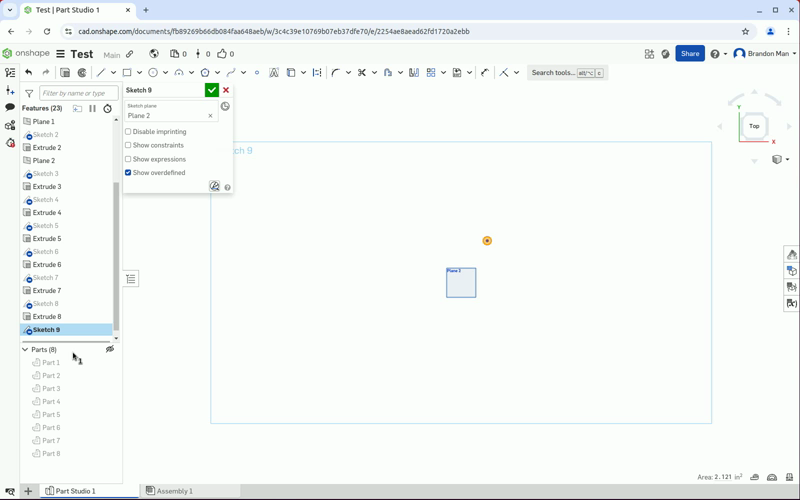
key(shift+e)
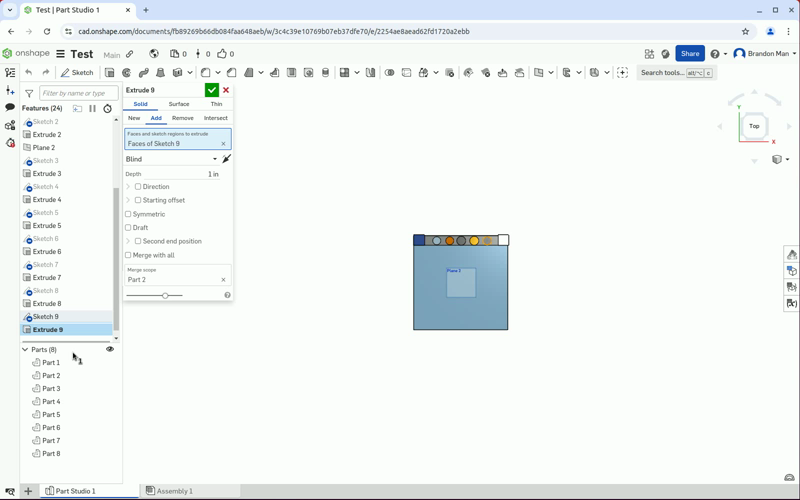
mouse_move(143, 106)
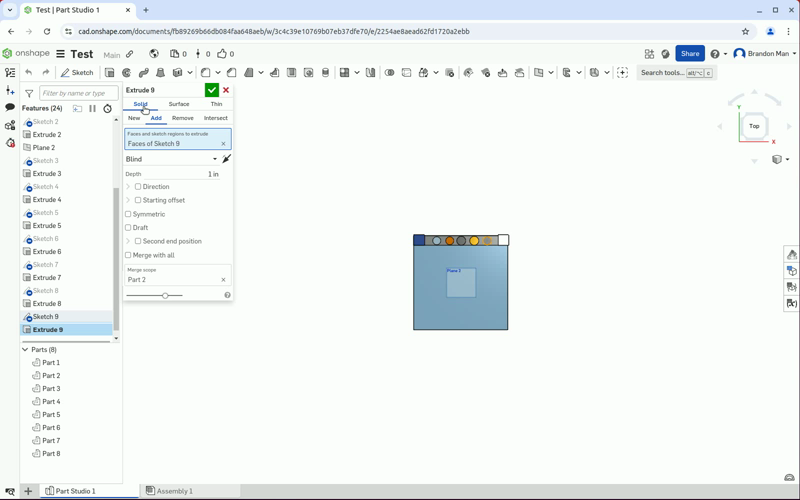
click(143, 106)
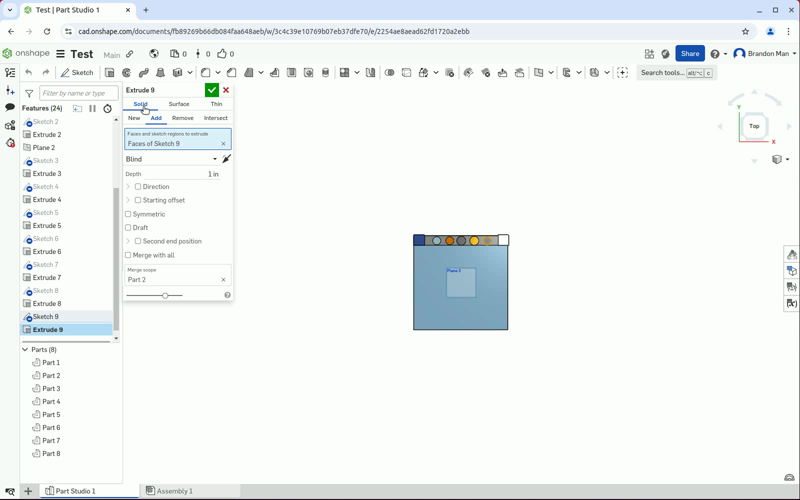
mouse_move(137, 120)
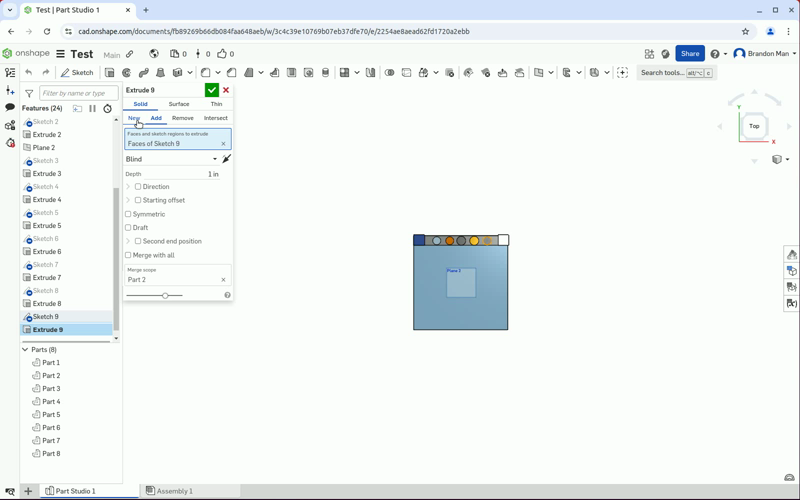
click(137, 120)
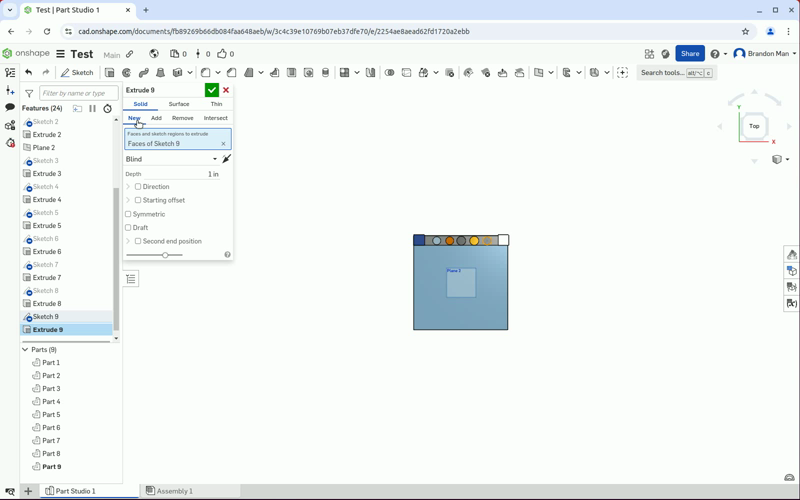
key(tab, 4)
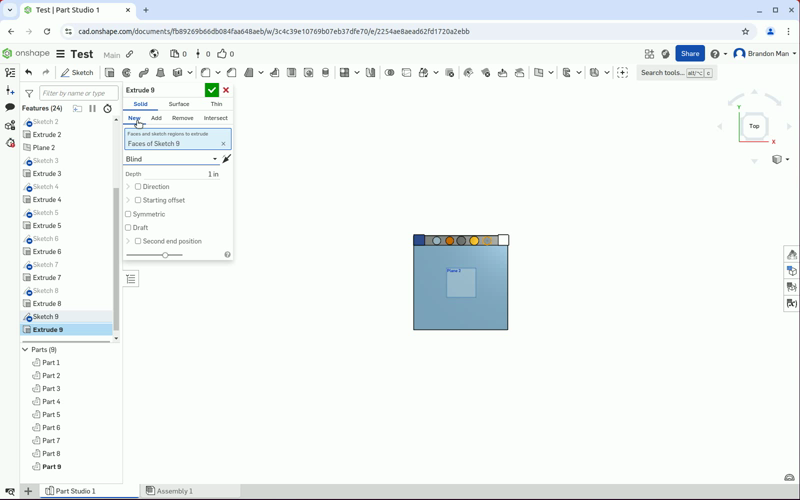
text(17.572)
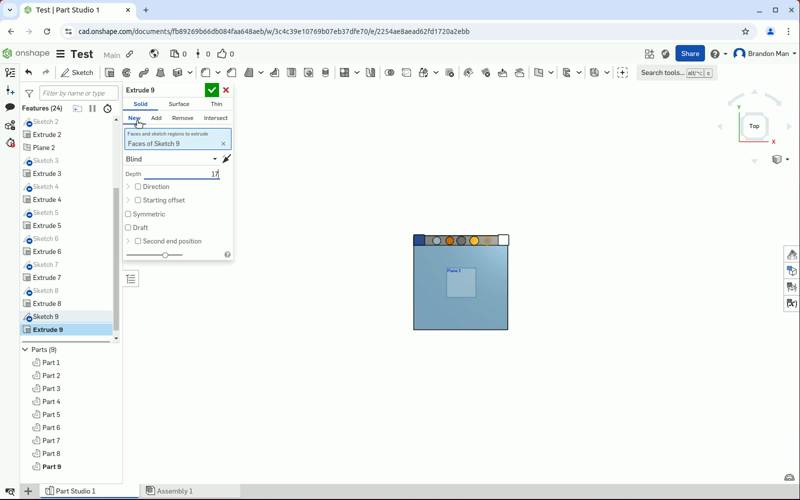
key(enter)
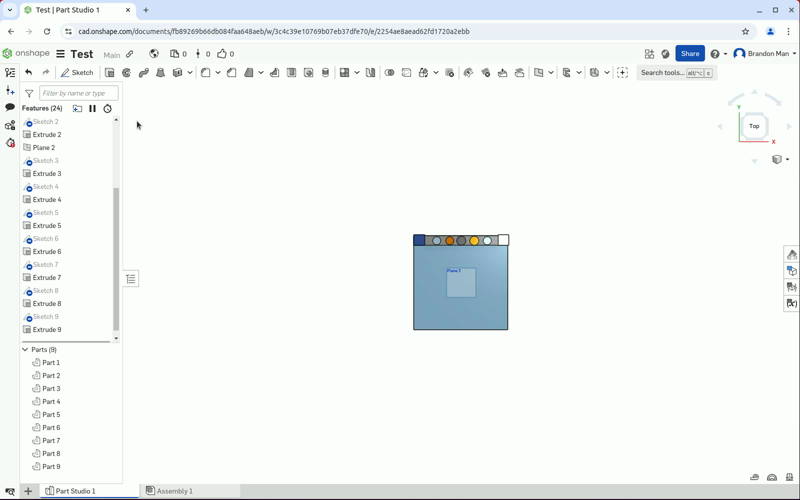
key(shift+h)
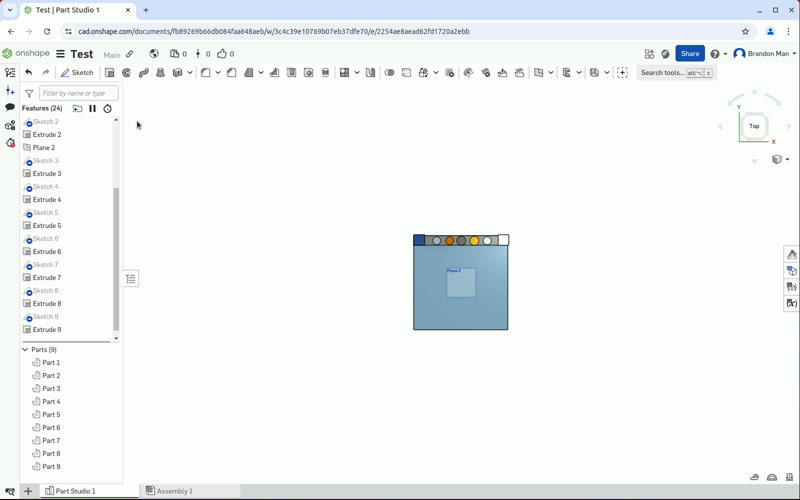
key(shift+h)
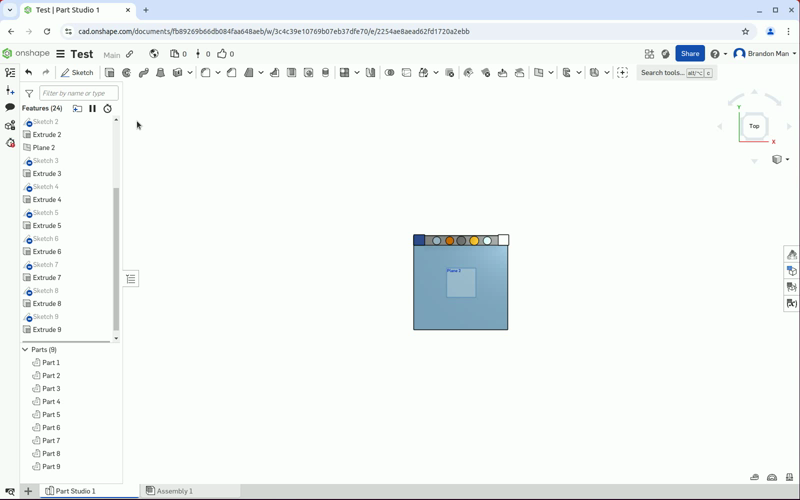
key(shift+7)
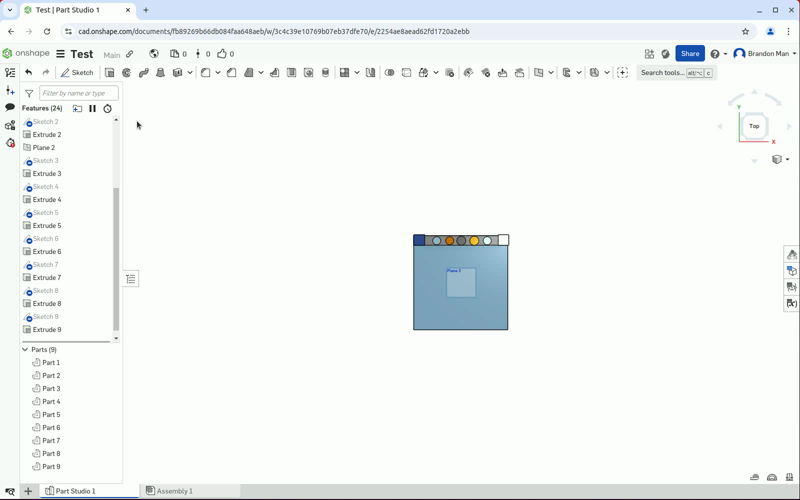
key(up, 3)
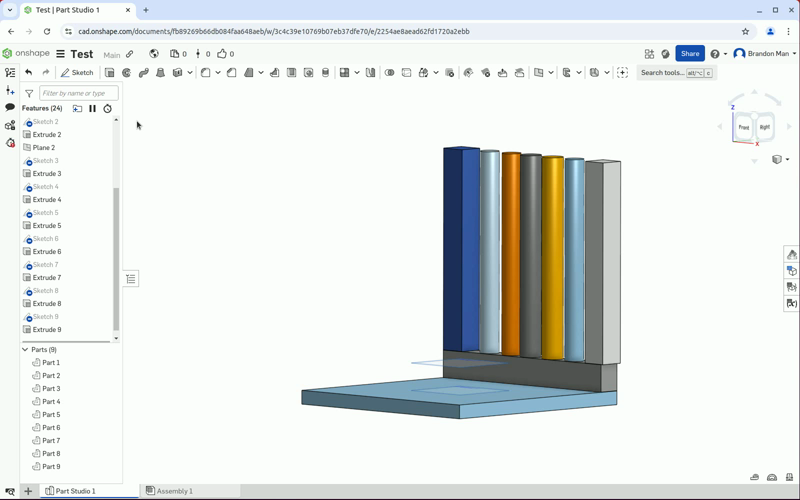
key(left, 3)
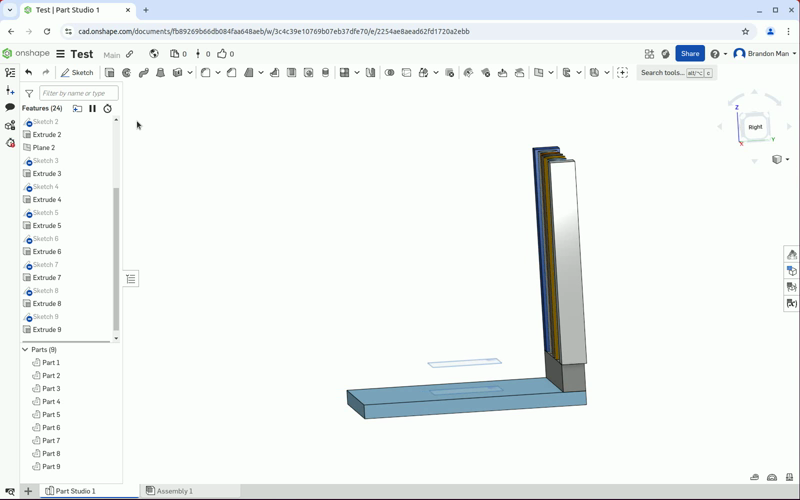
key(right, 3)
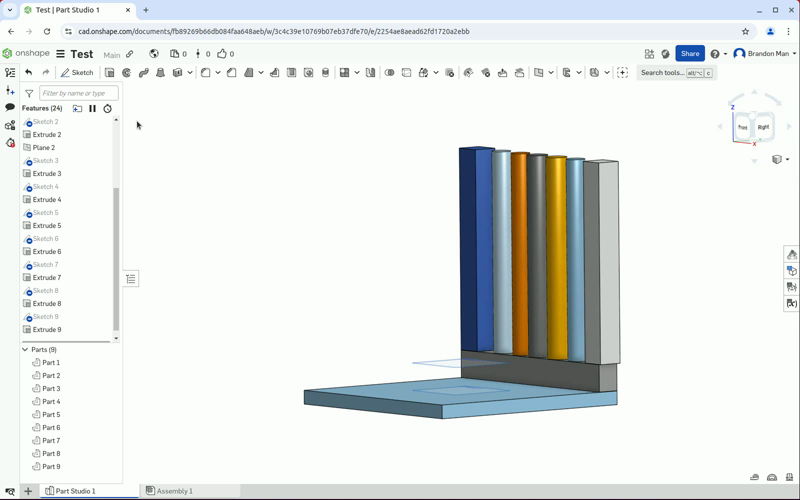
key(down, 3)
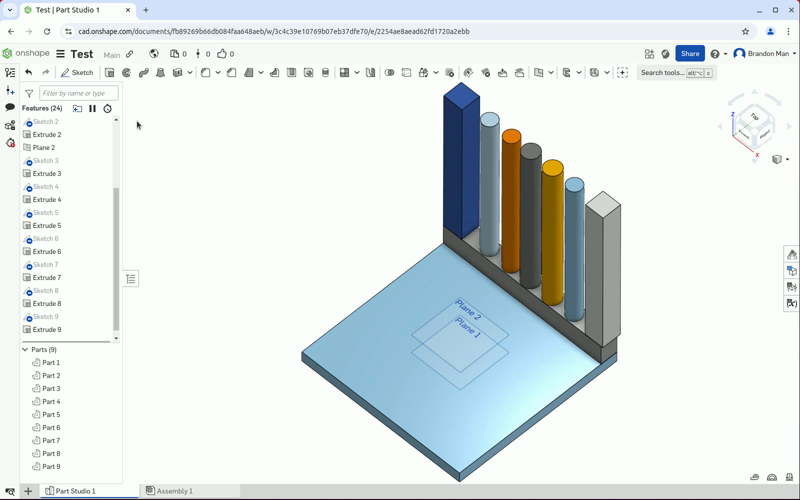
mouse_move(69, 85)
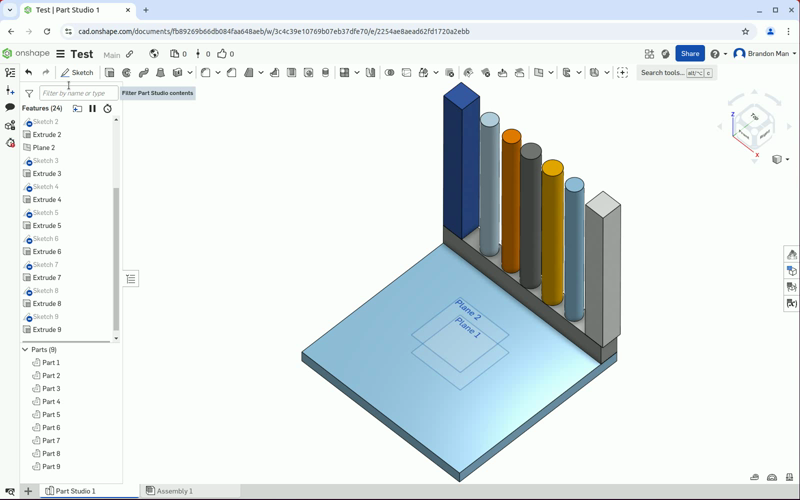
click(69, 85)